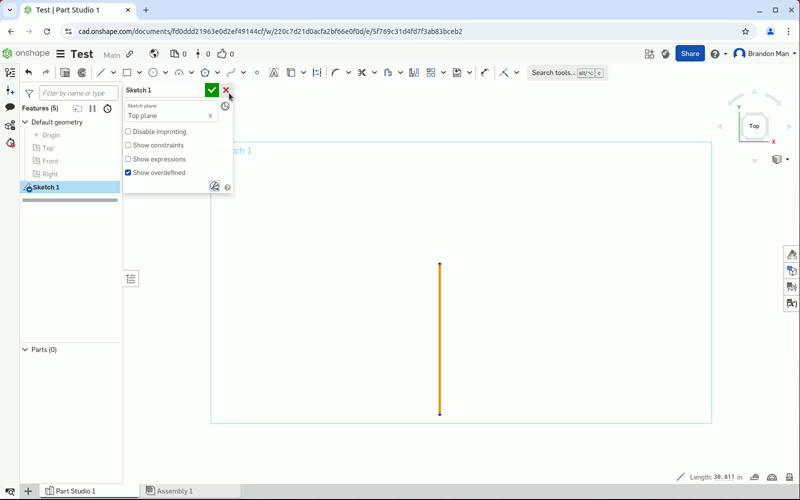
key(shift+h)
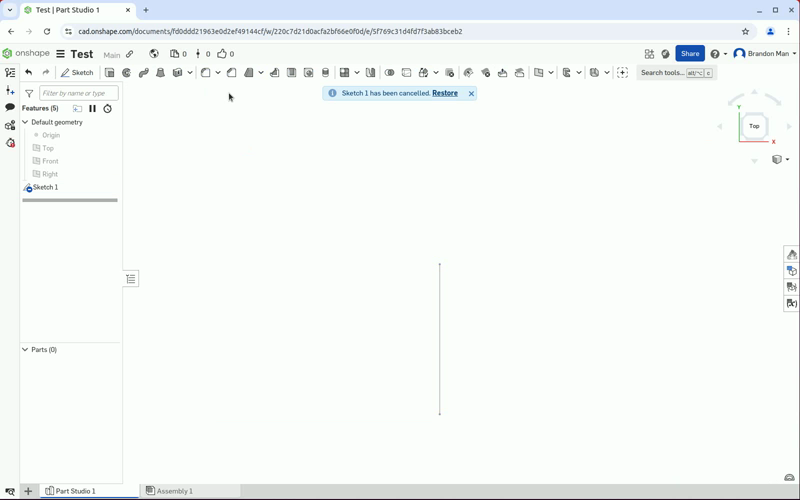
key(shift+s)
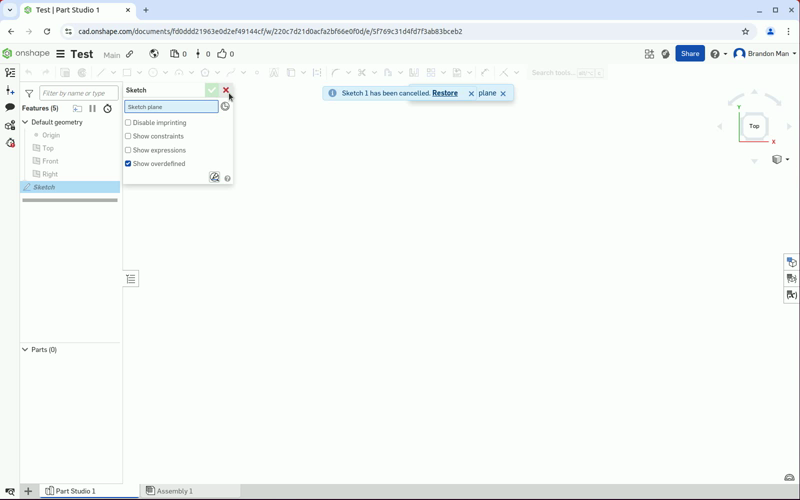
mouse_move(73, 150)
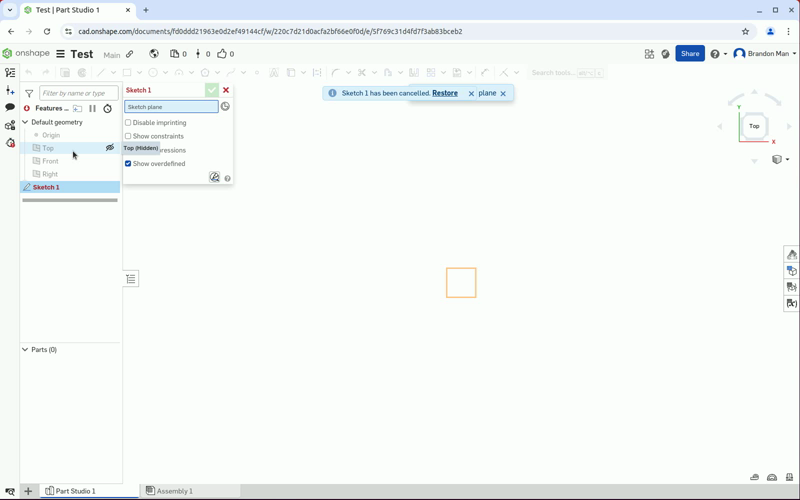
click(73, 150)
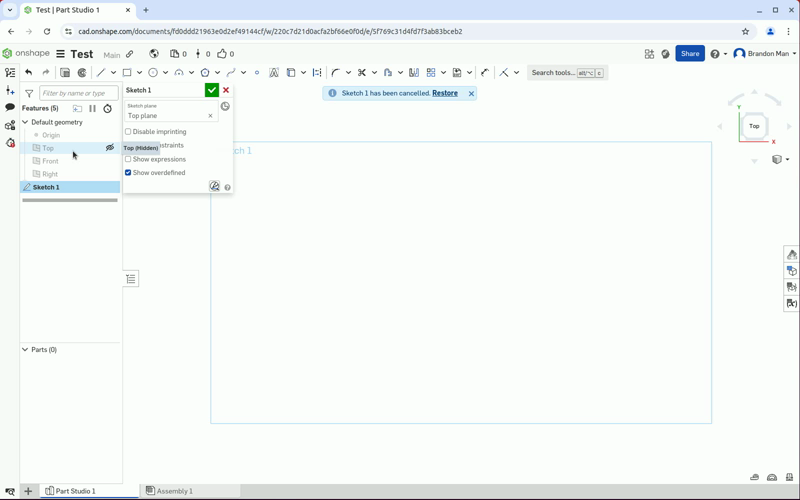
mouse_move(73, 352)
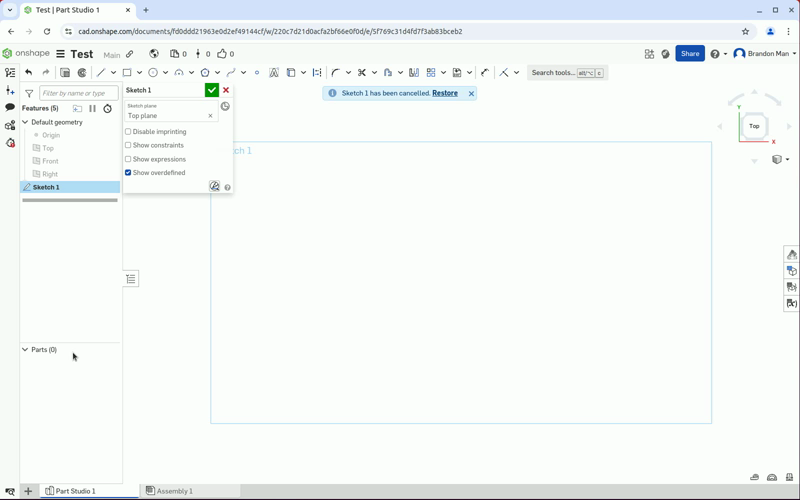
key(y)
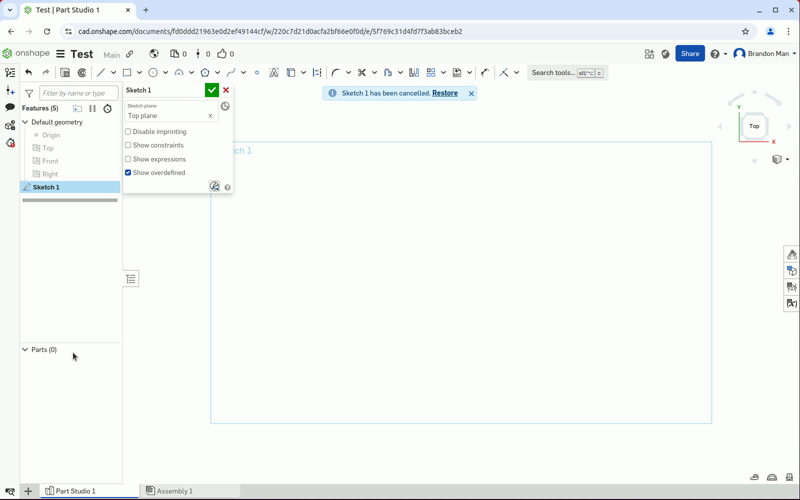
key(a)
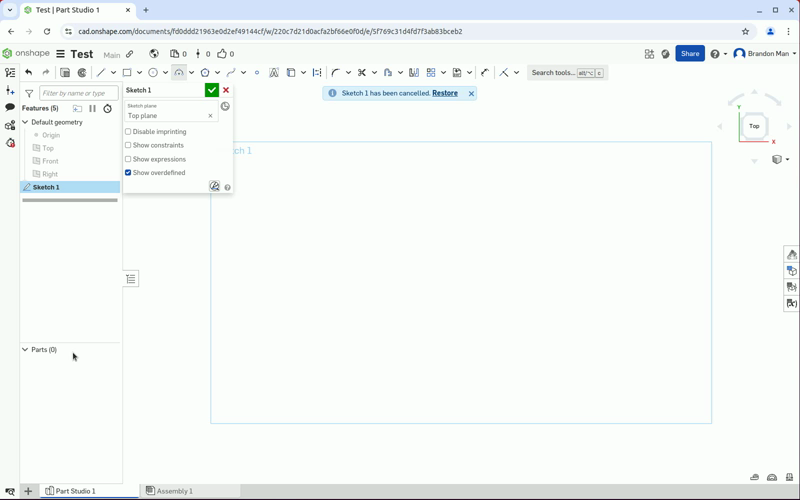
key_down(shift)
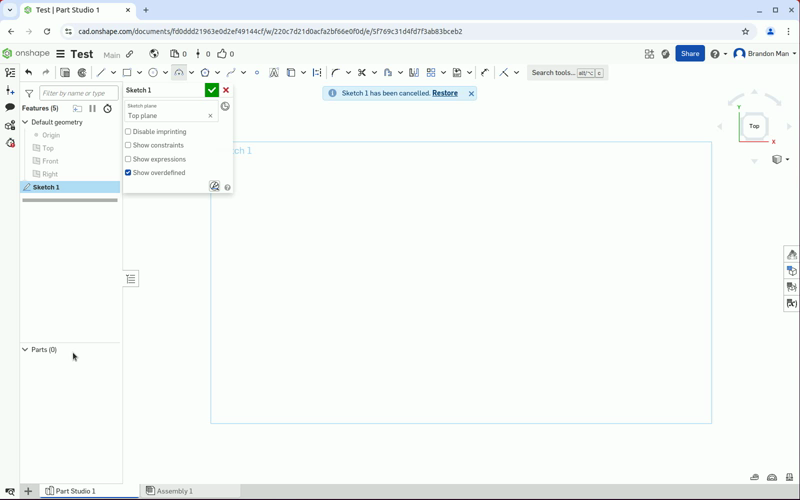
mouse_move(451, 295)
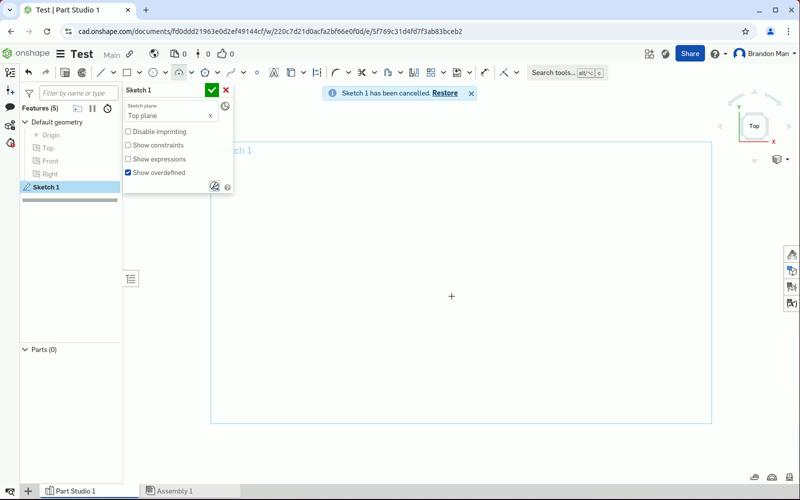
click(451, 295)
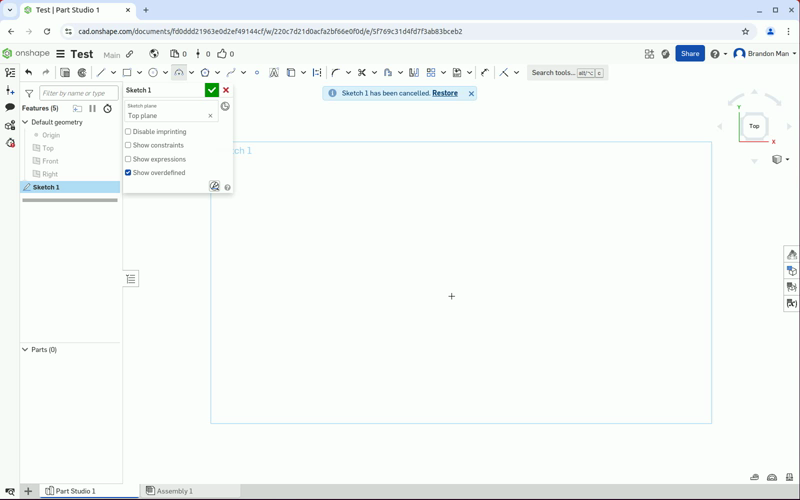
key_up(shift)
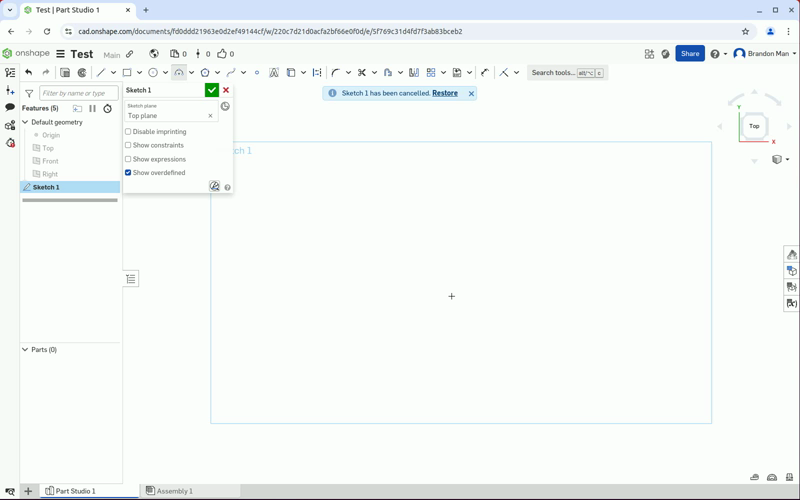
key_down(shift)
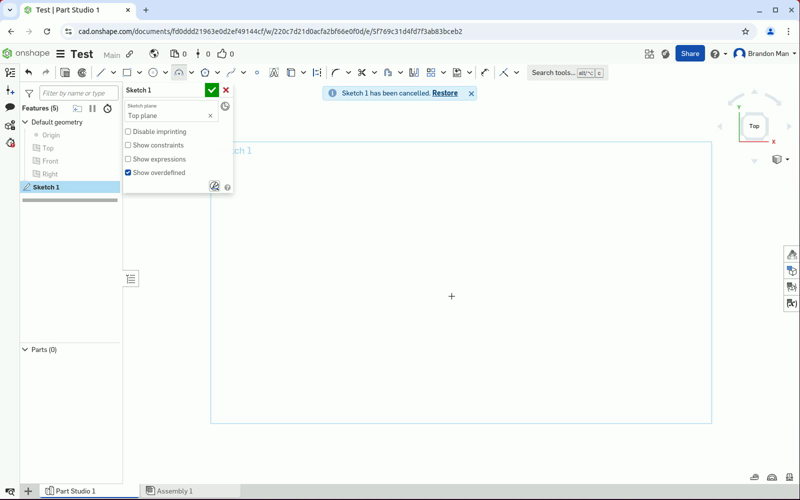
mouse_move(452, 296)
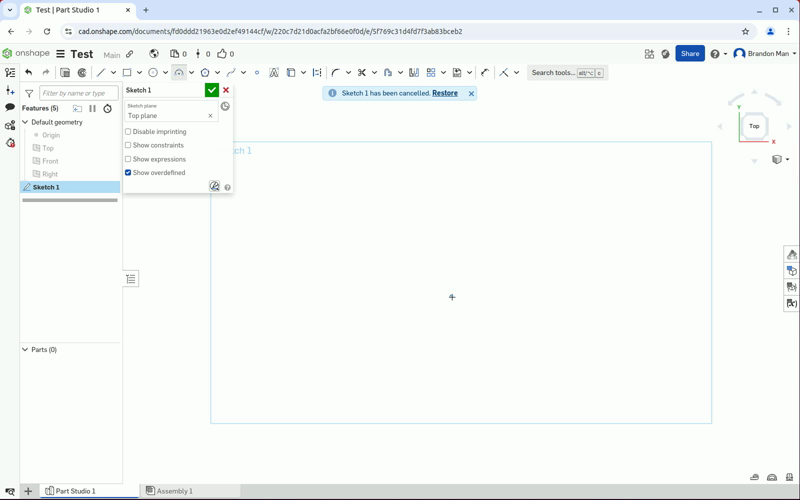
scroll(6)
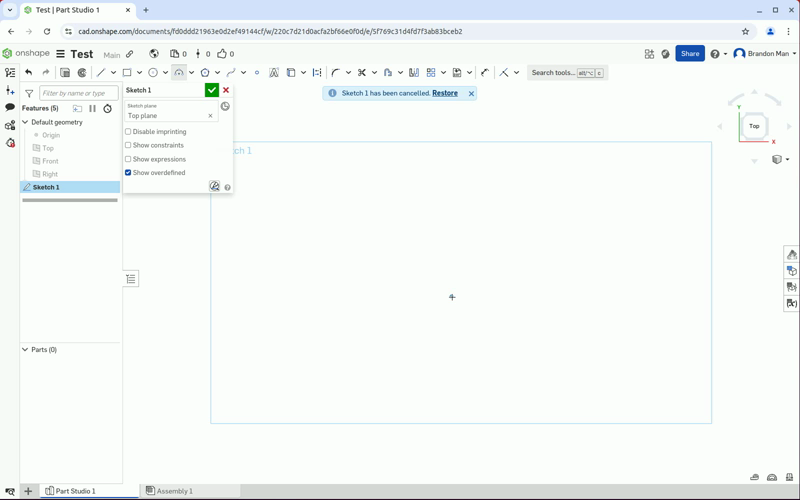
scroll(6)
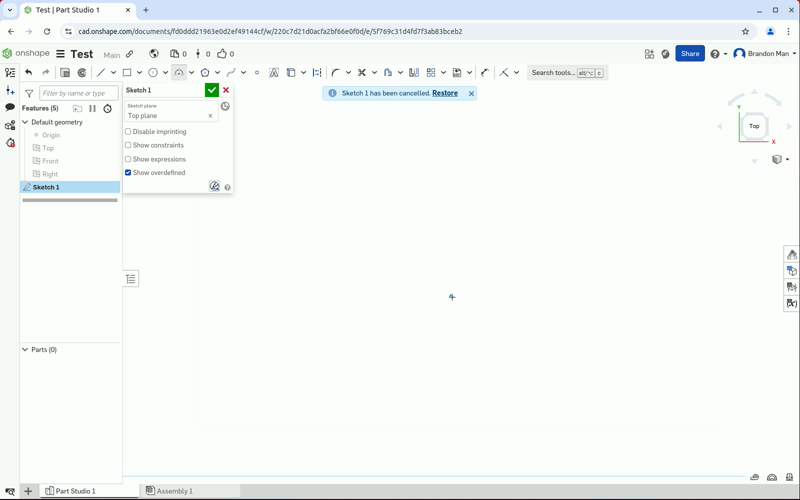
scroll(6)
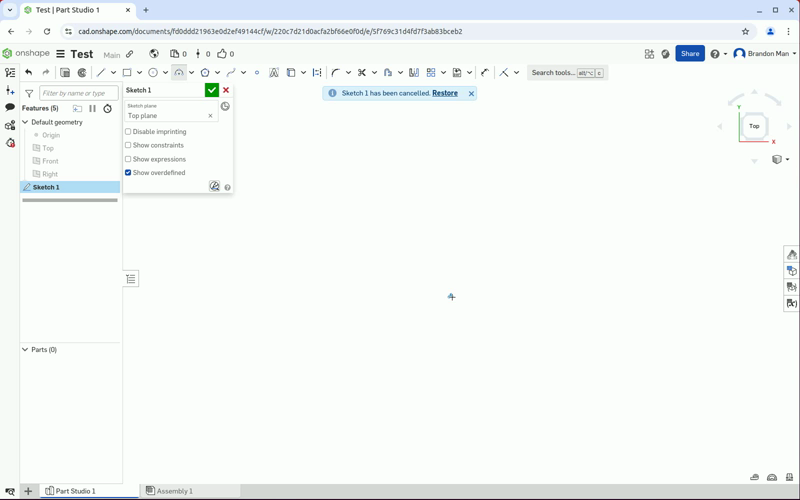
scroll(6)
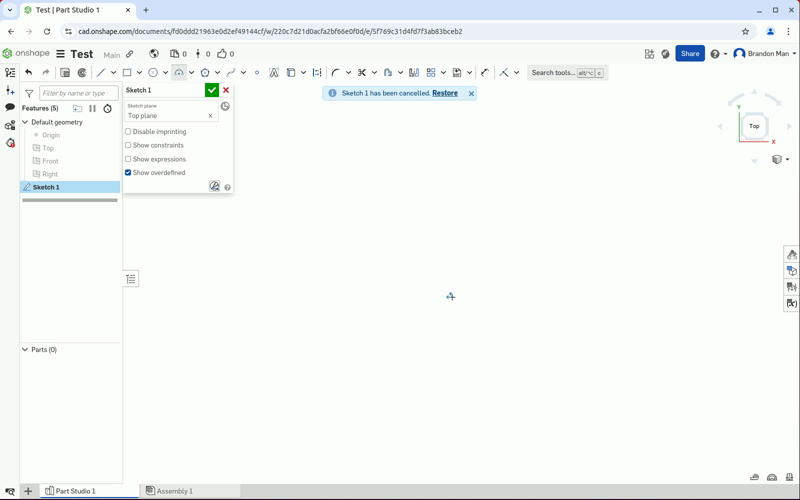
scroll(6)
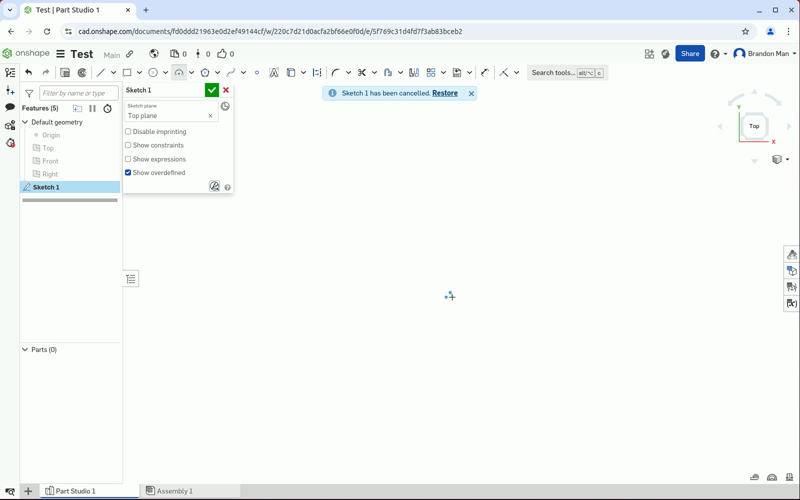
scroll(6)
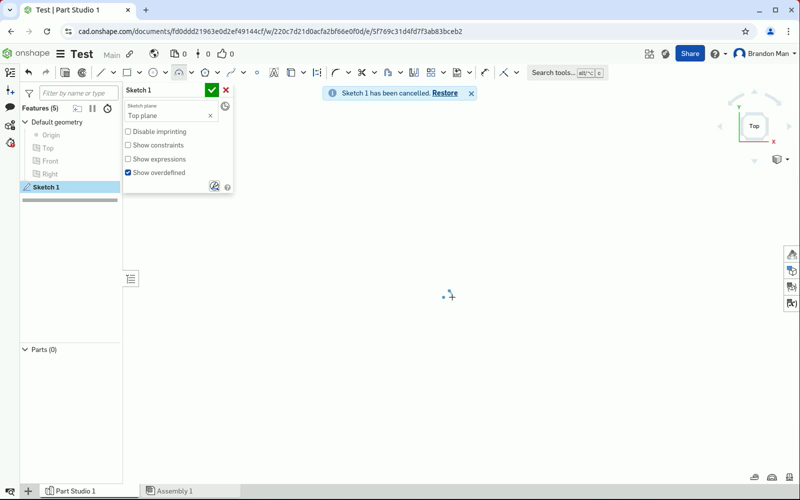
scroll(6)
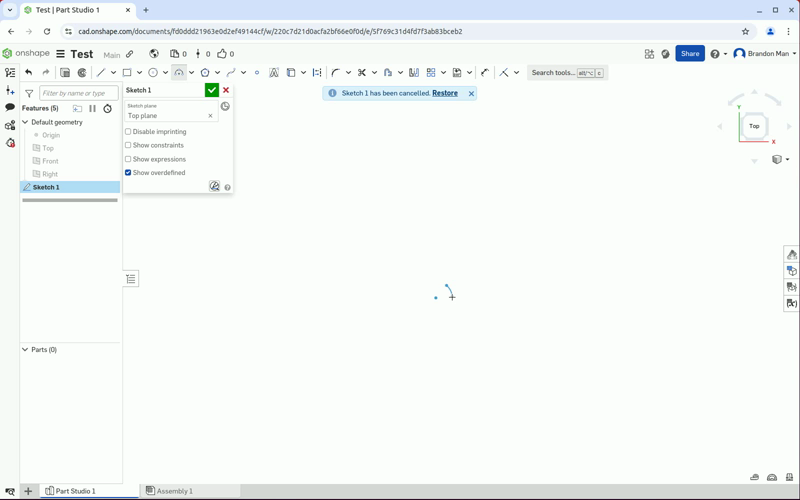
click(452, 296)
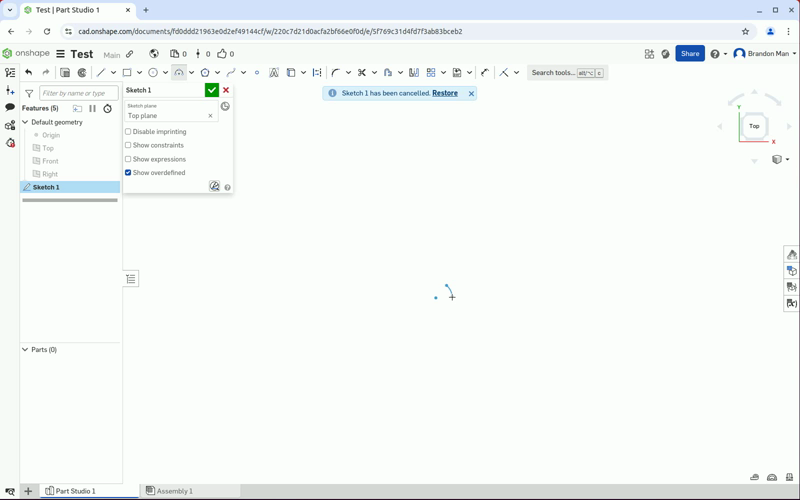
scroll(-6)
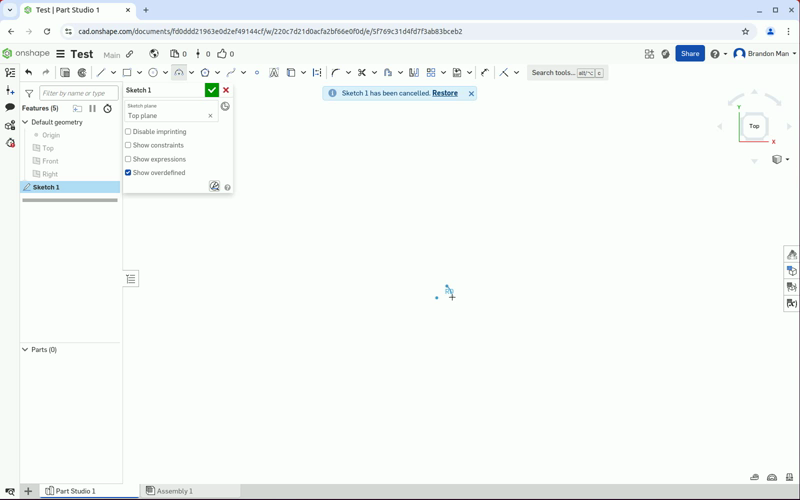
scroll(-6)
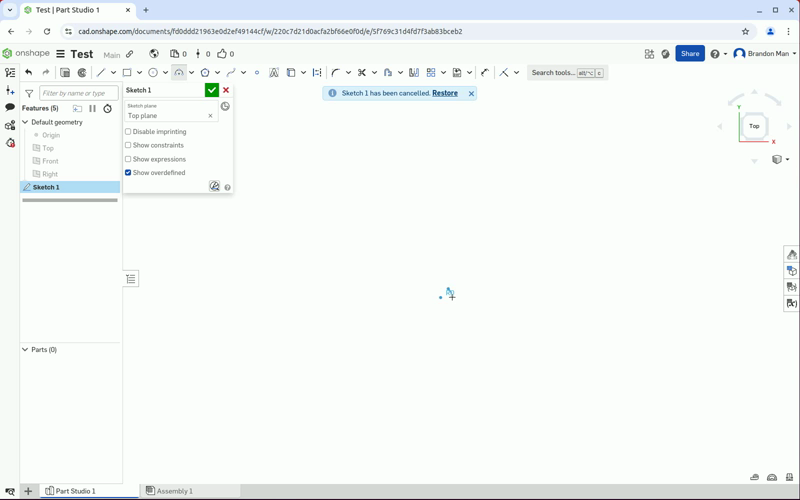
scroll(-6)
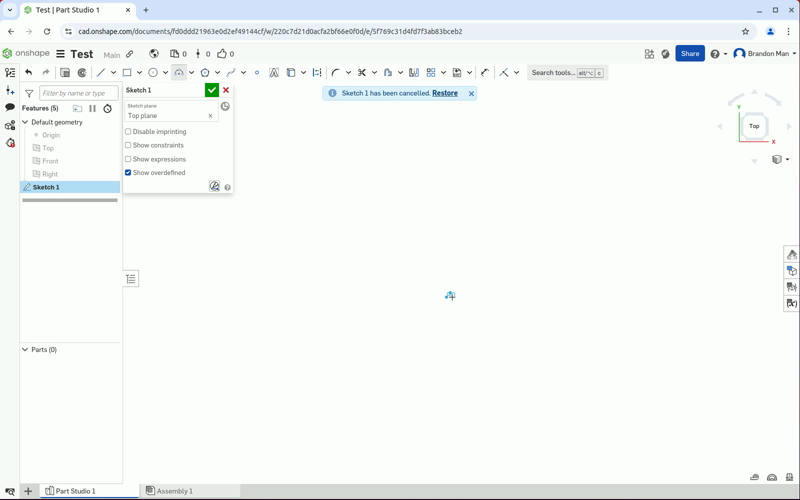
scroll(-6)
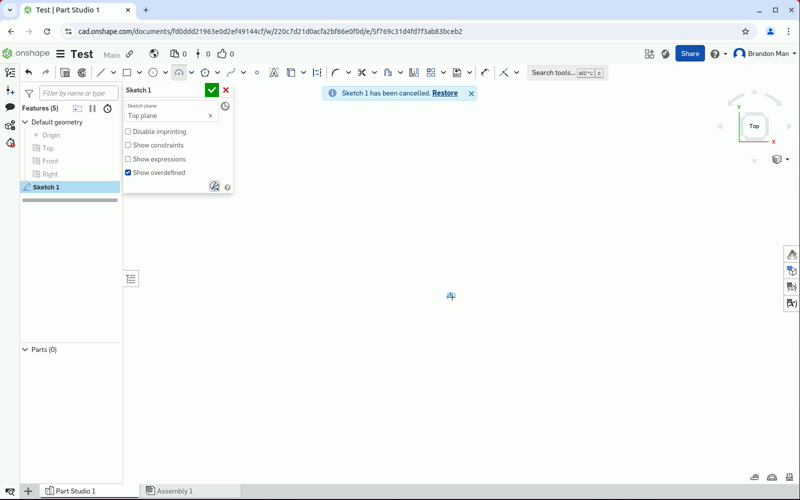
scroll(-6)
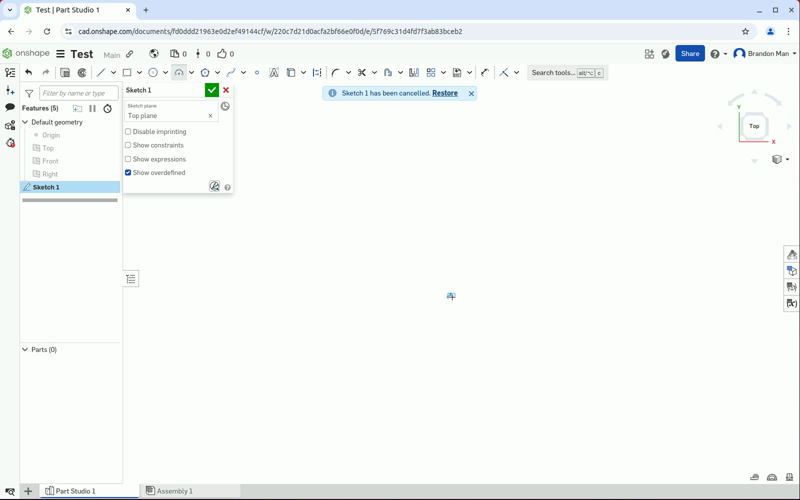
scroll(-6)
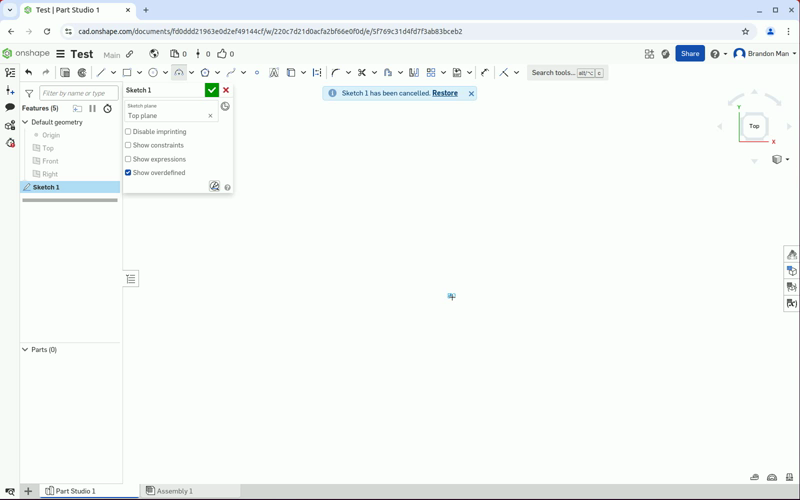
scroll(-6)
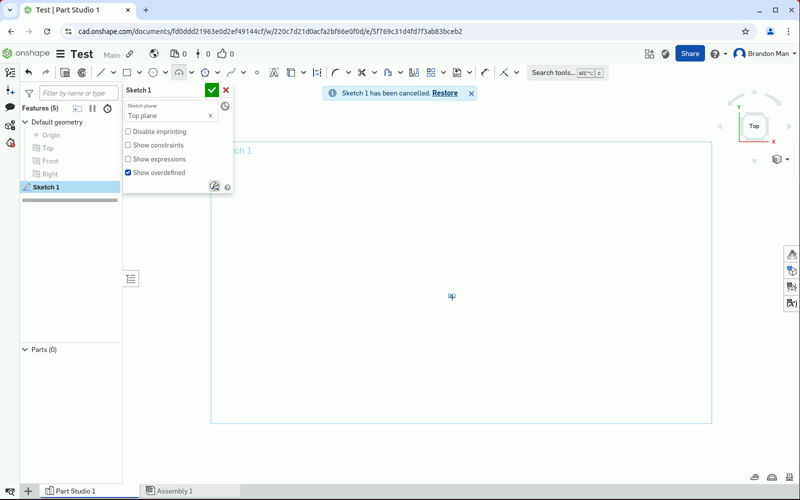
mouse_move(451, 296)
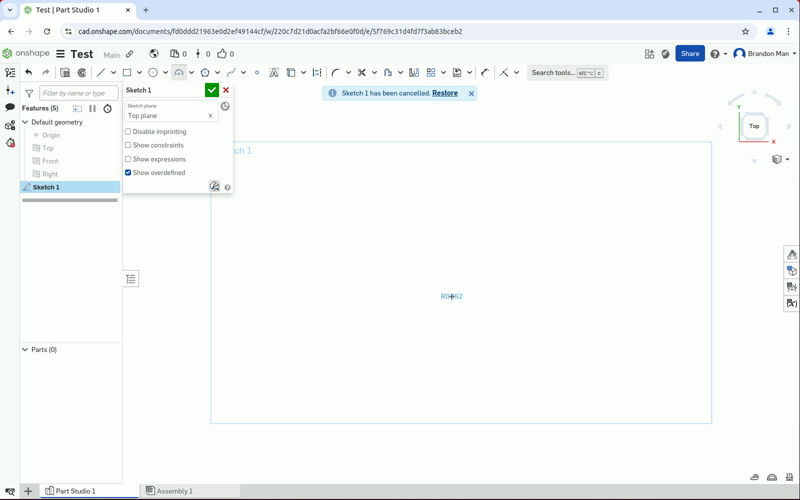
scroll(6)
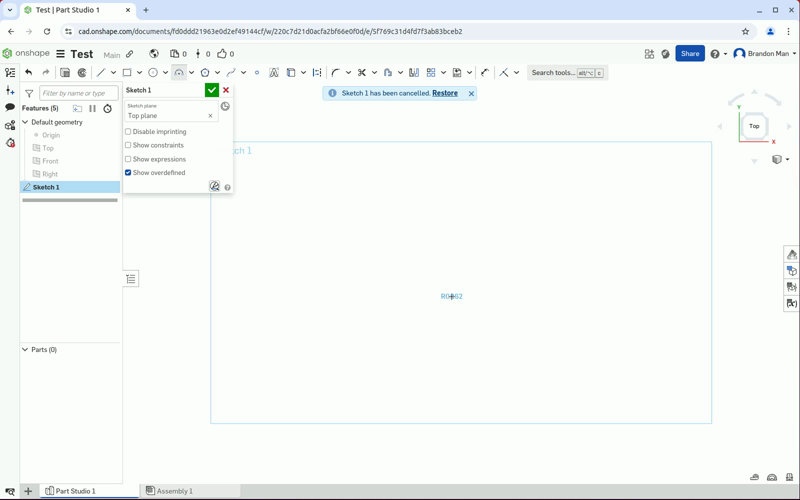
scroll(6)
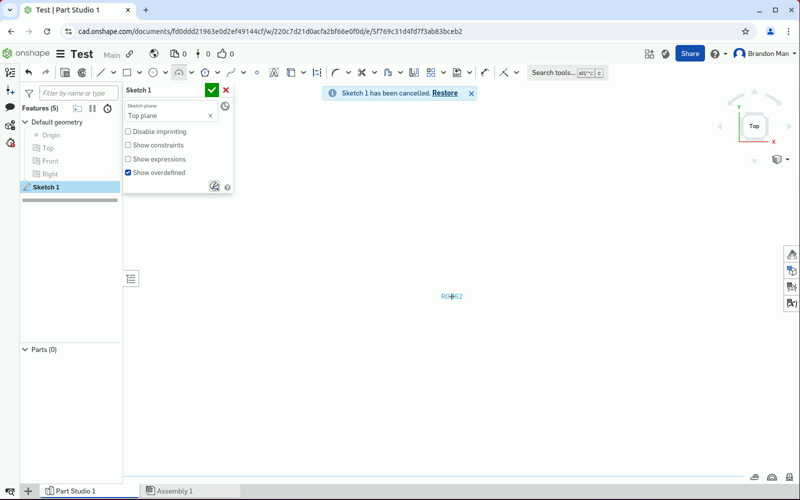
scroll(6)
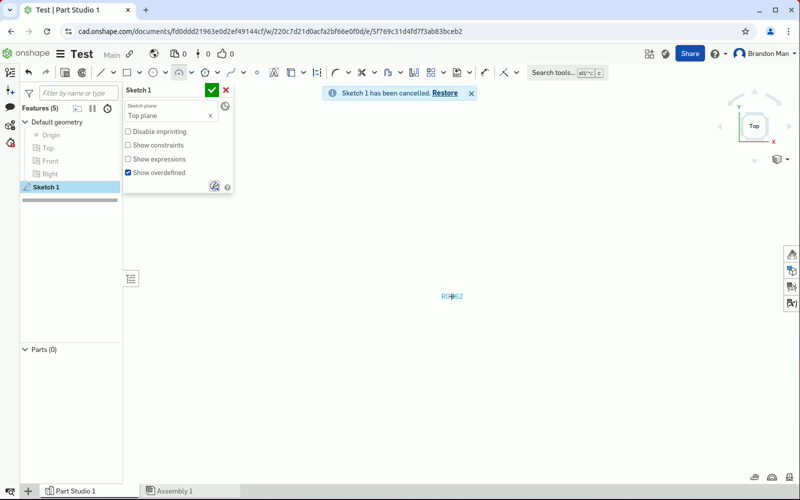
scroll(6)
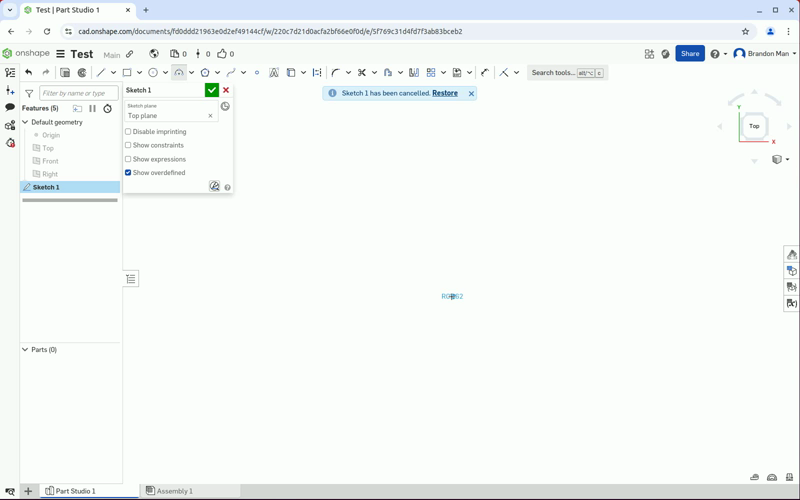
scroll(6)
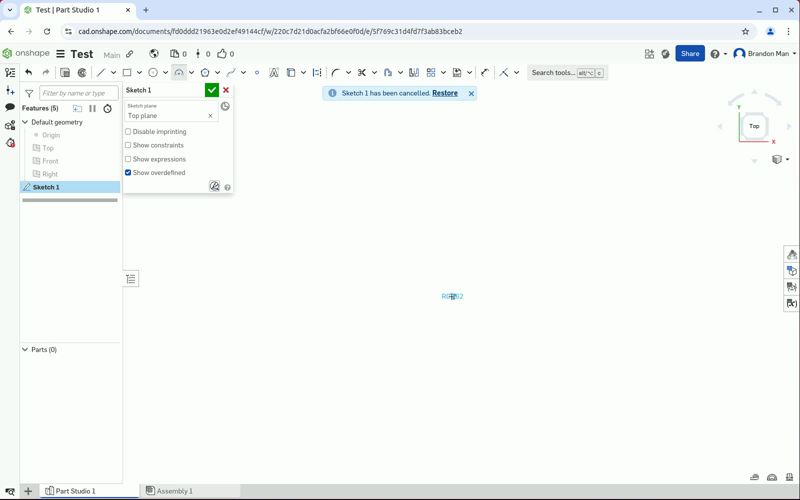
scroll(6)
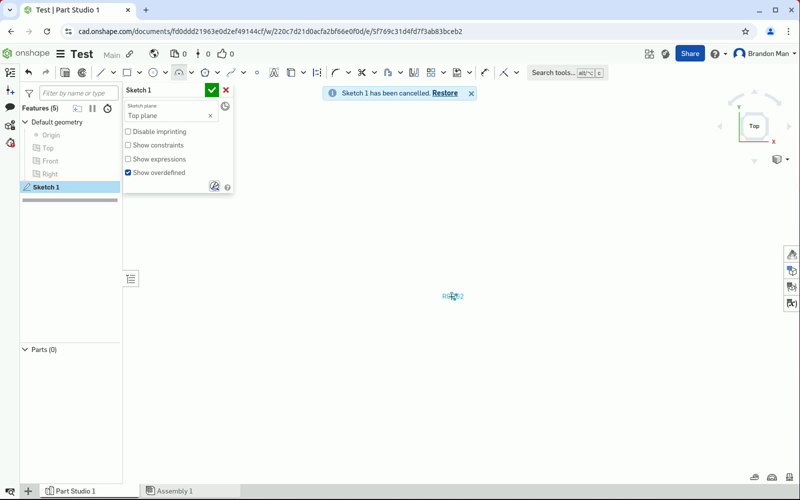
scroll(6)
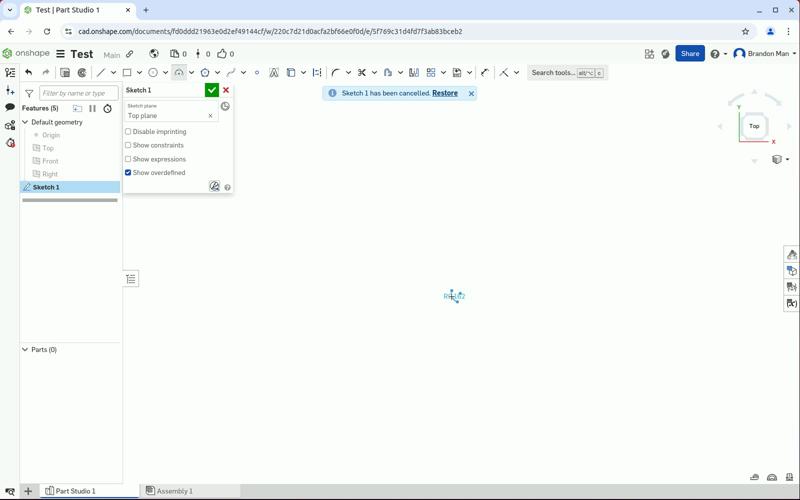
click(451, 296)
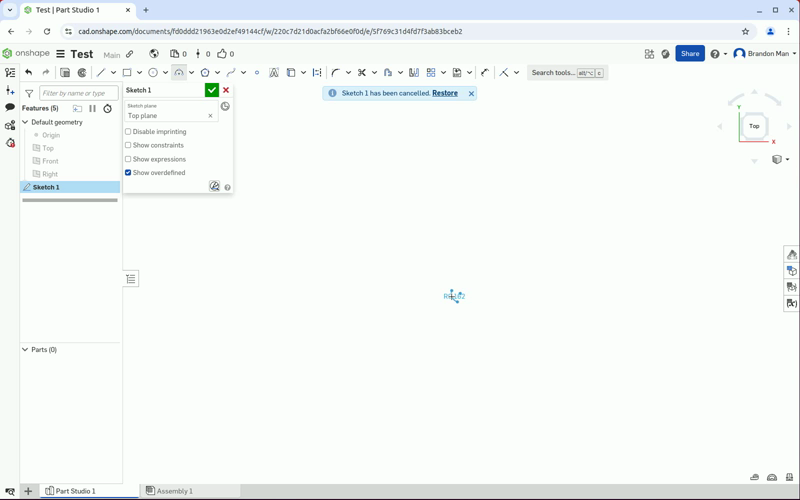
scroll(-6)
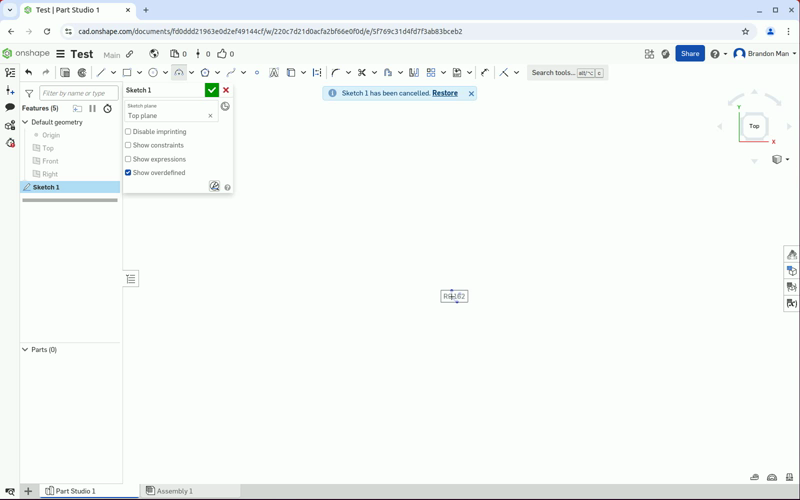
scroll(-6)
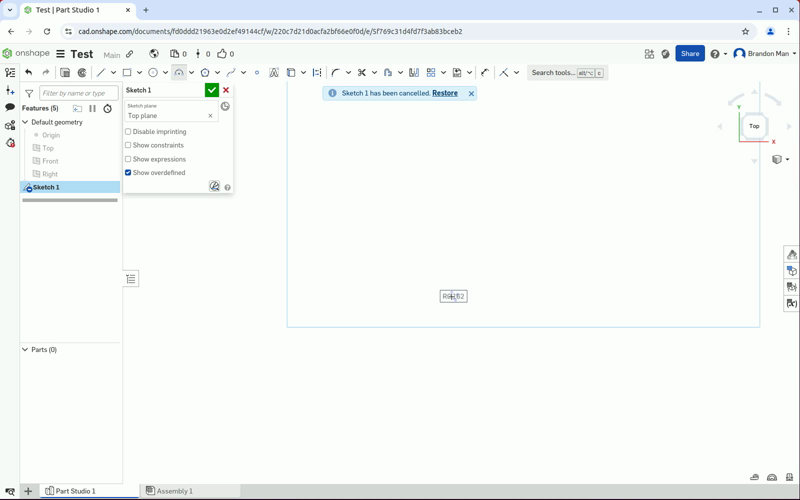
scroll(-6)
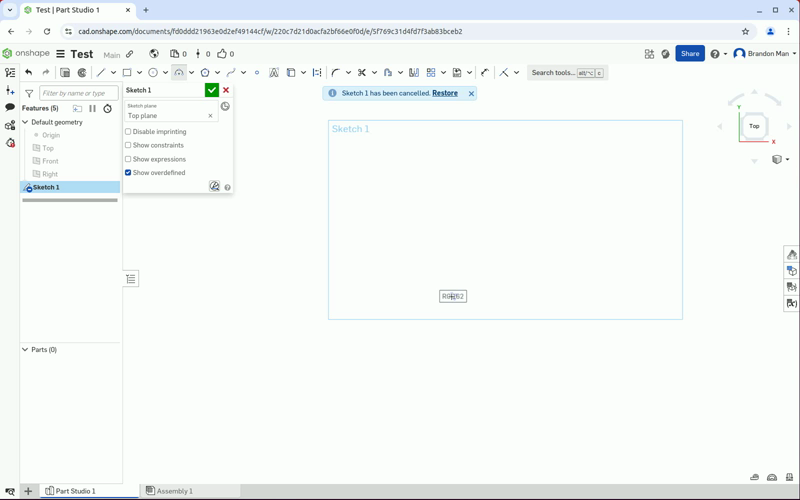
scroll(-6)
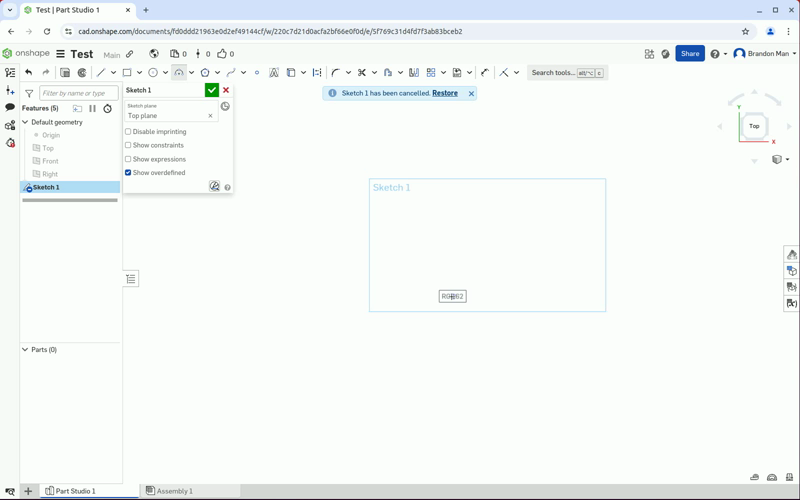
scroll(-6)
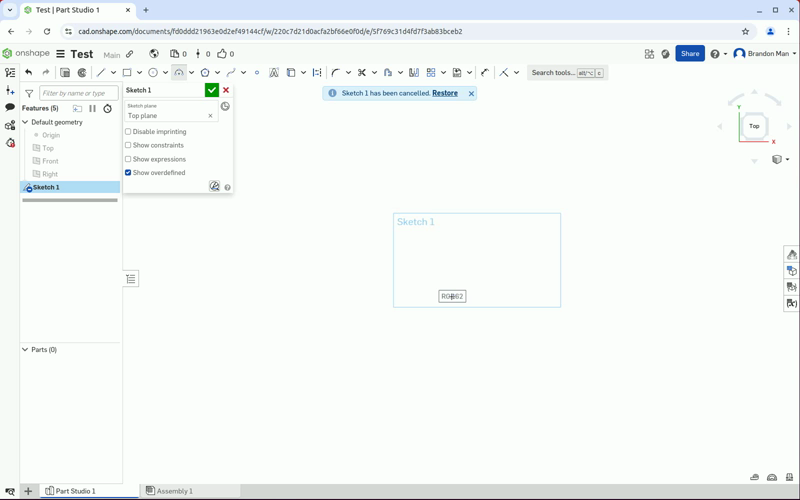
scroll(-6)
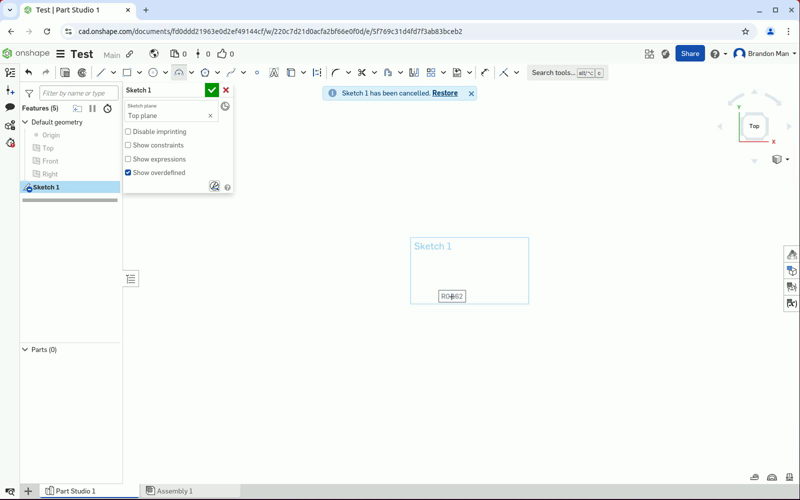
scroll(-6)
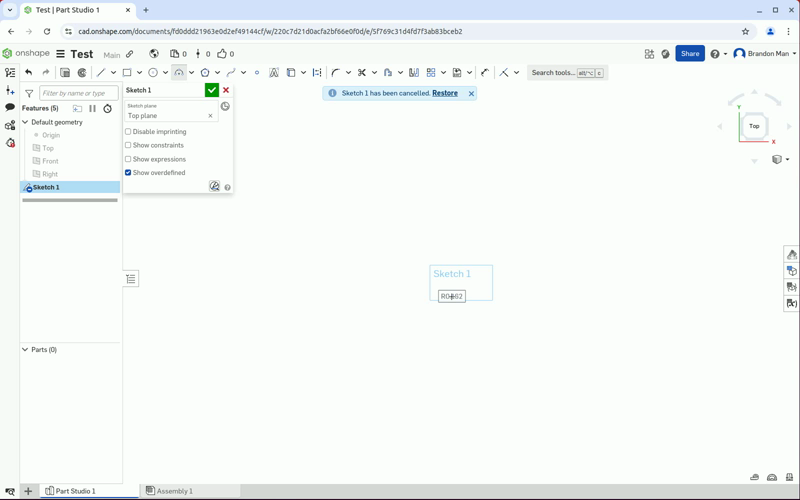
key_up(shift)
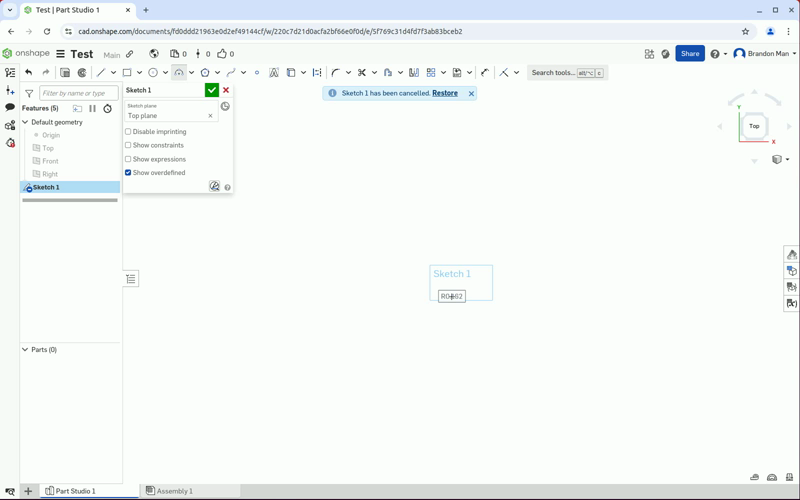
key(esc)
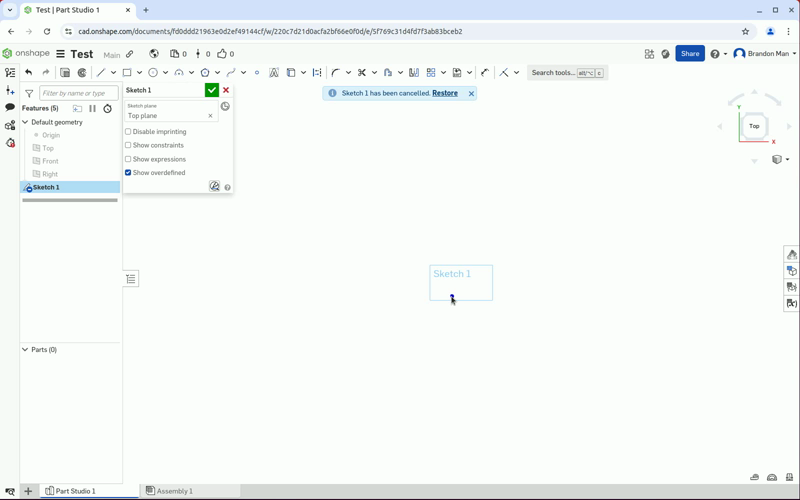
key(l)
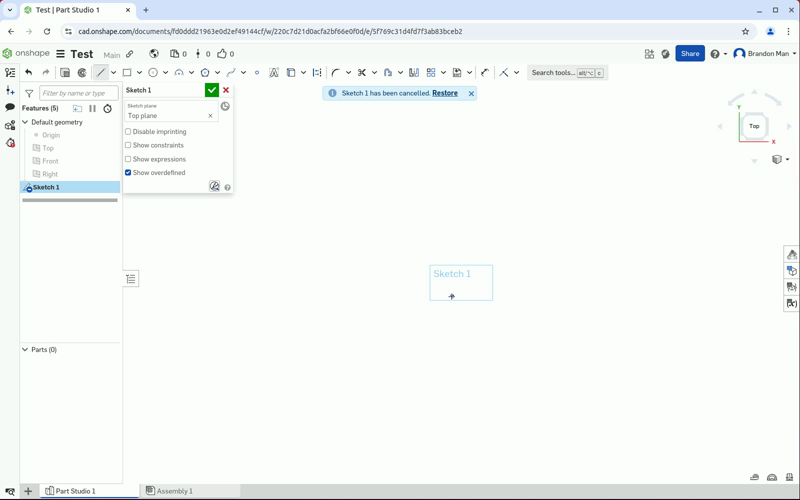
mouse_move(452, 296)
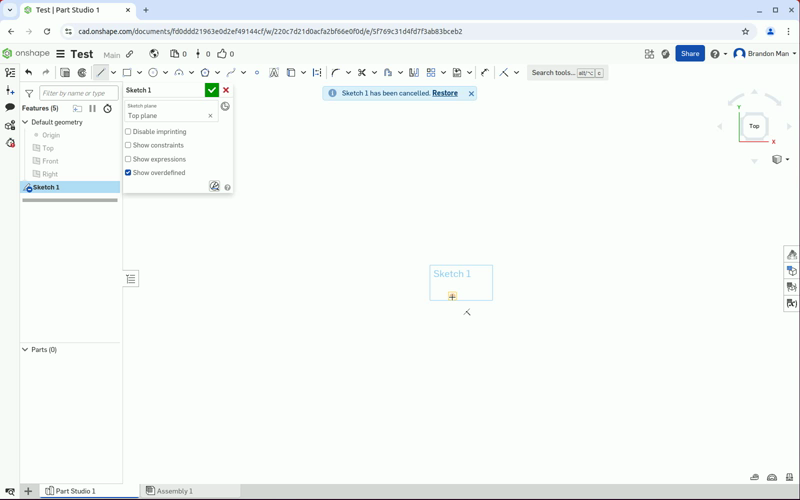
scroll(6)
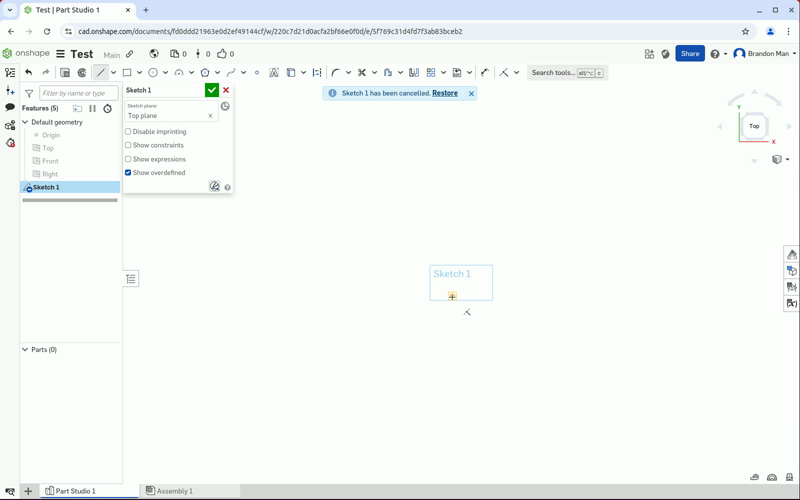
scroll(6)
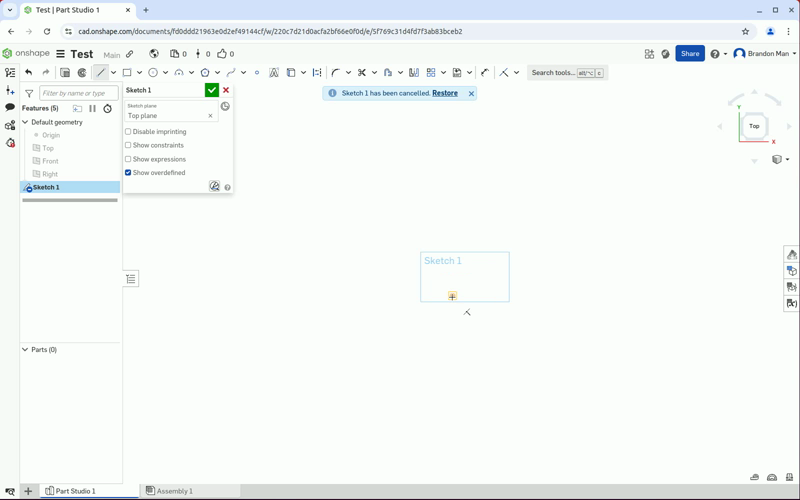
scroll(6)
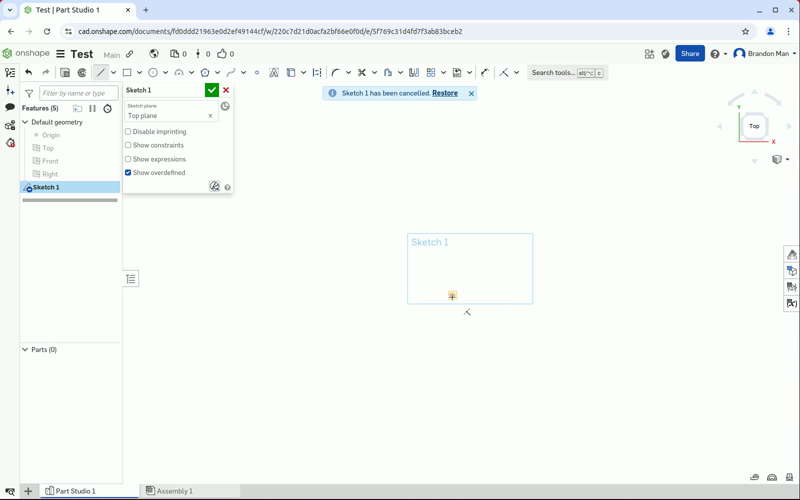
scroll(6)
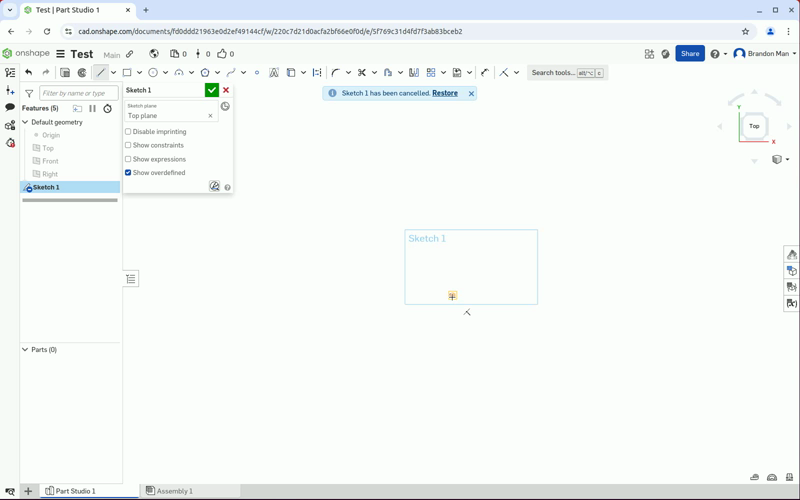
scroll(6)
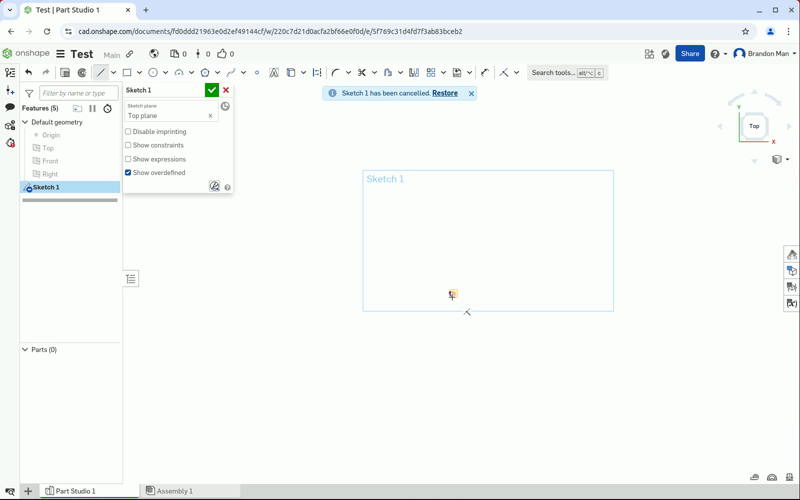
scroll(6)
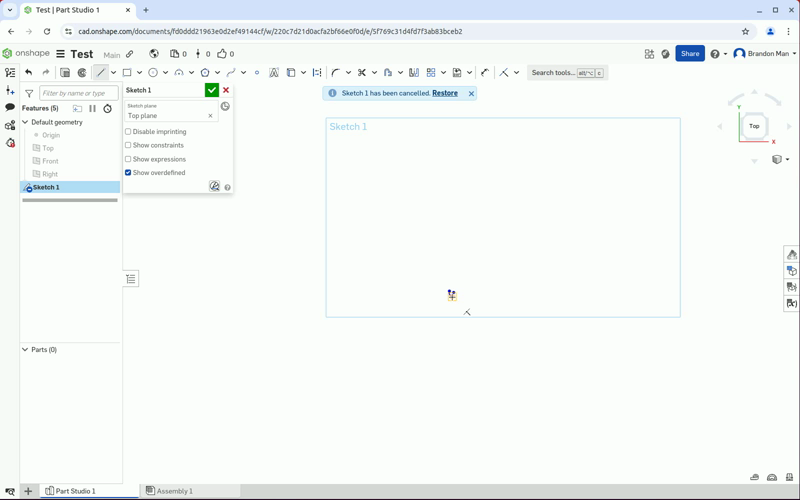
scroll(6)
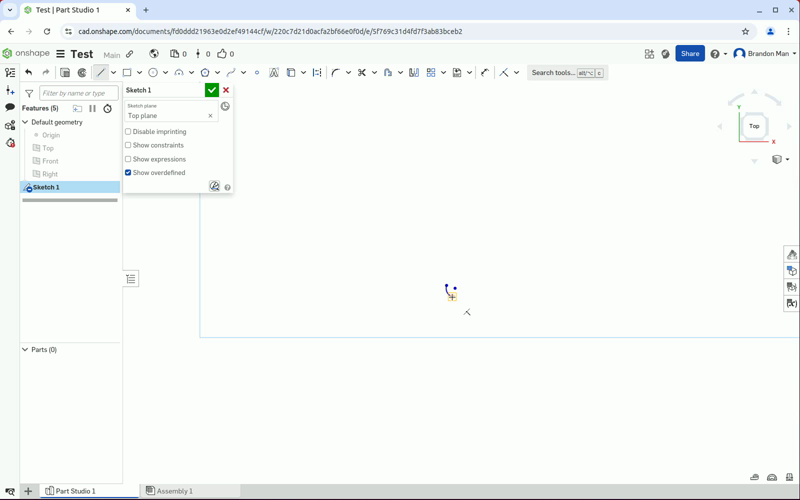
click(452, 296)
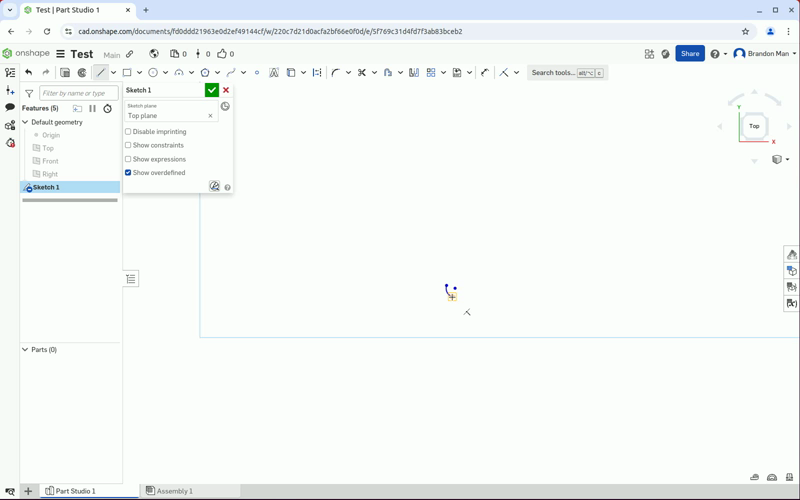
scroll(-6)
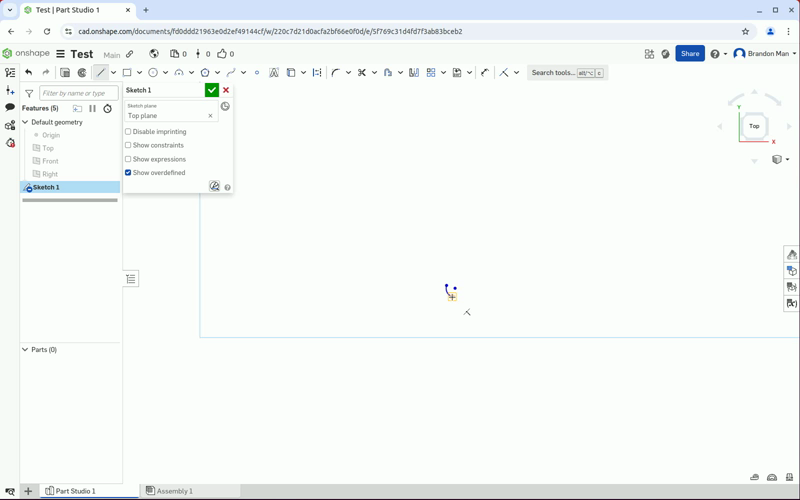
scroll(-6)
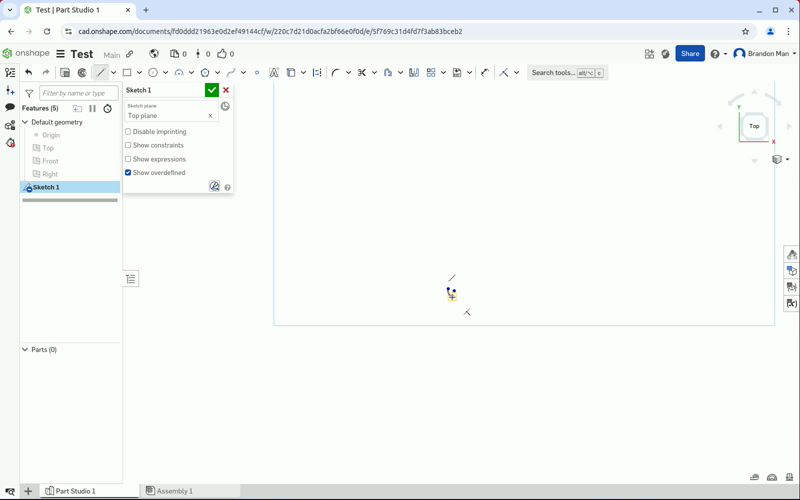
scroll(-6)
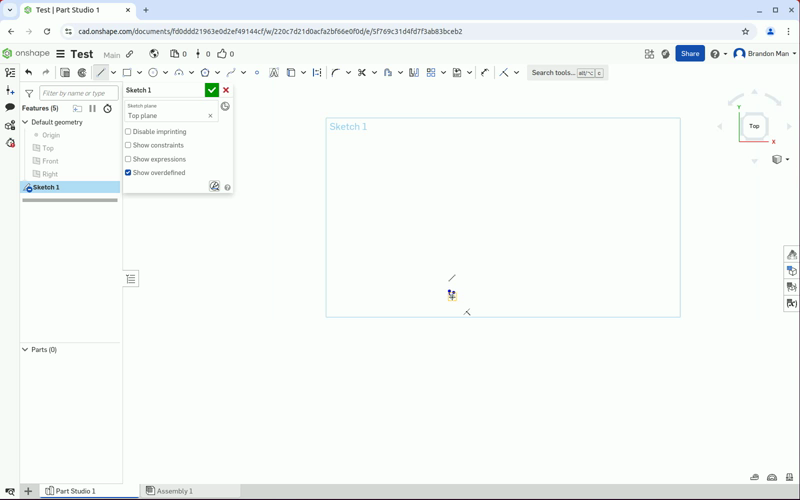
scroll(-6)
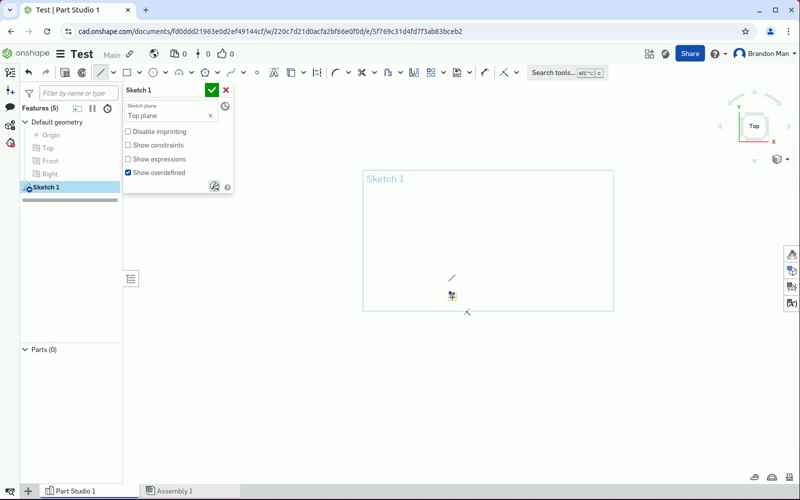
scroll(-6)
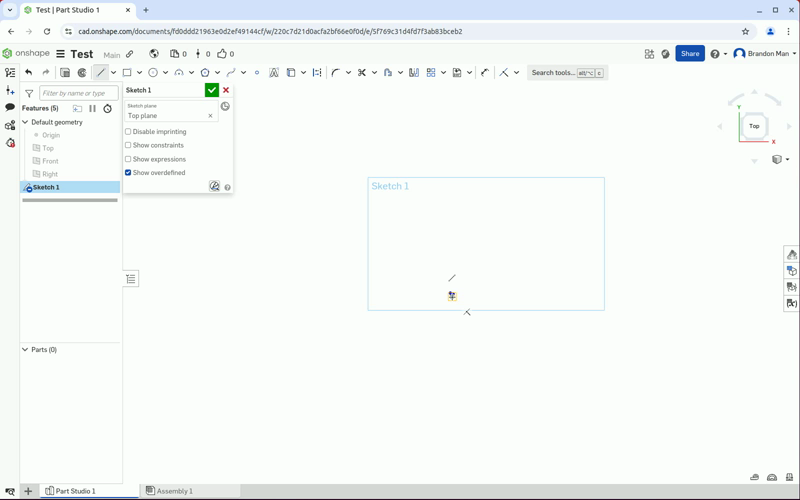
scroll(-6)
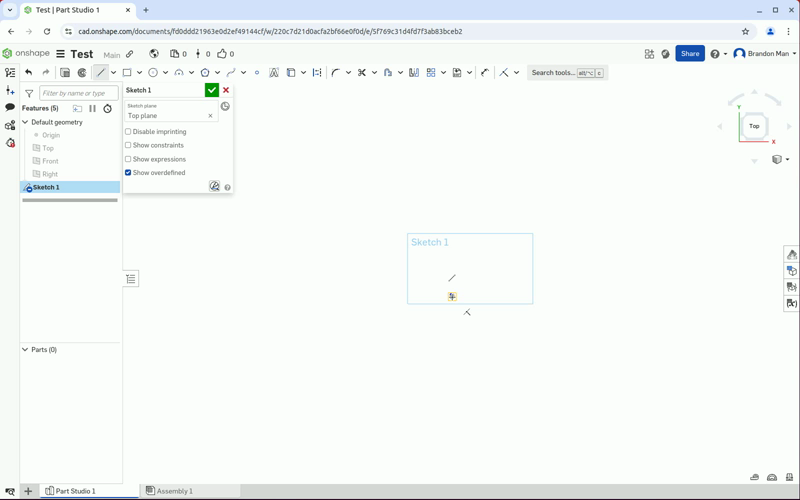
scroll(-6)
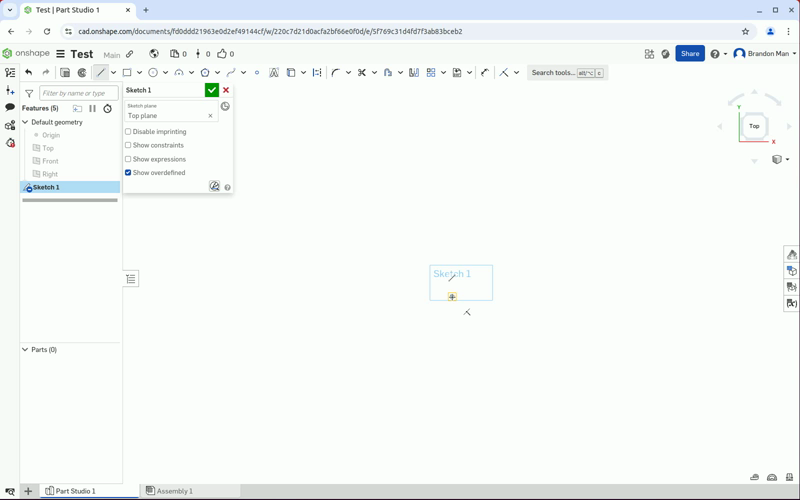
key_down(shift)
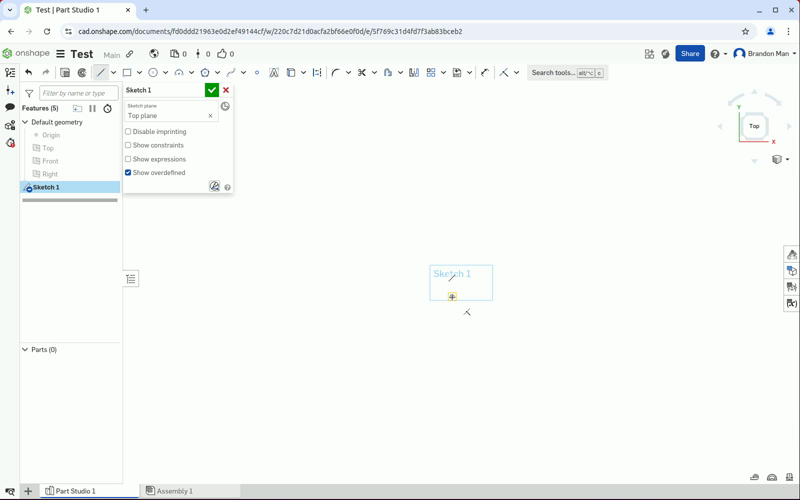
mouse_move(482, 296)
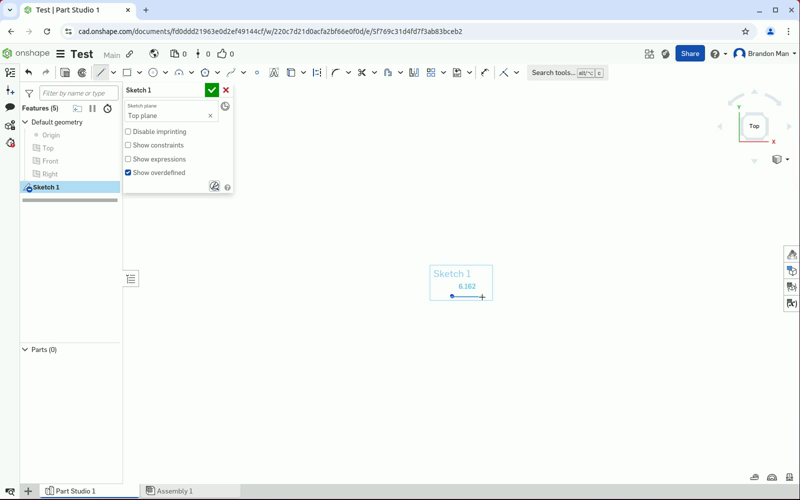
mouse_move(469, 296)
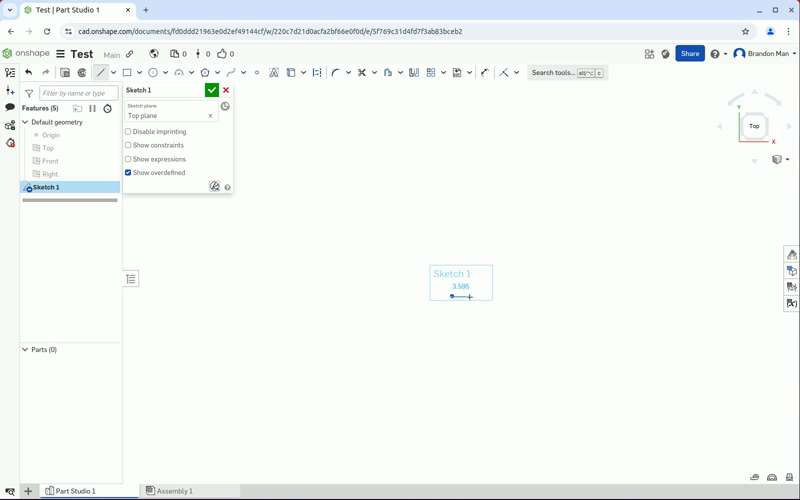
click(469, 296)
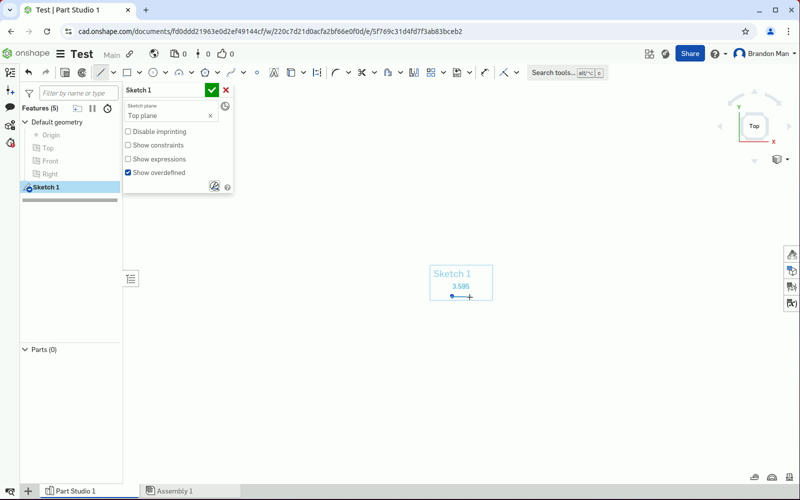
key_up(shift)
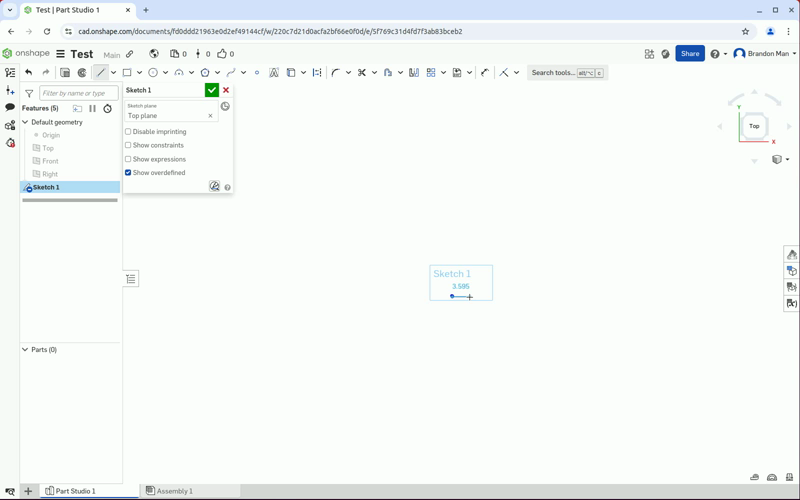
key(esc)
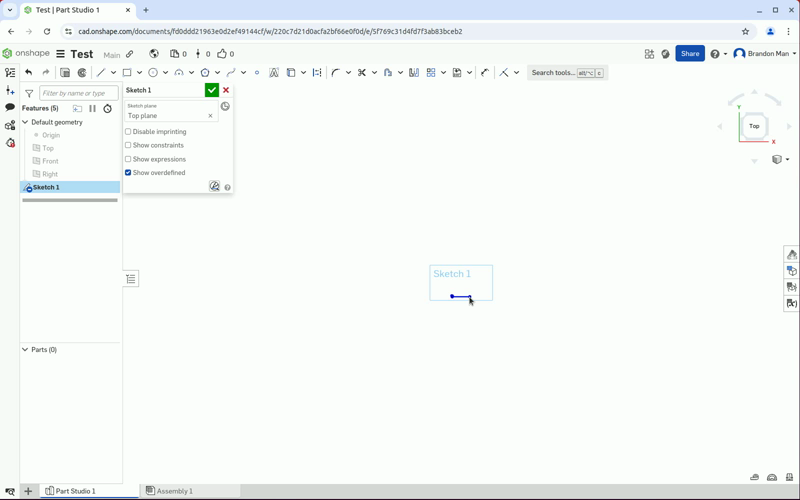
key(a)
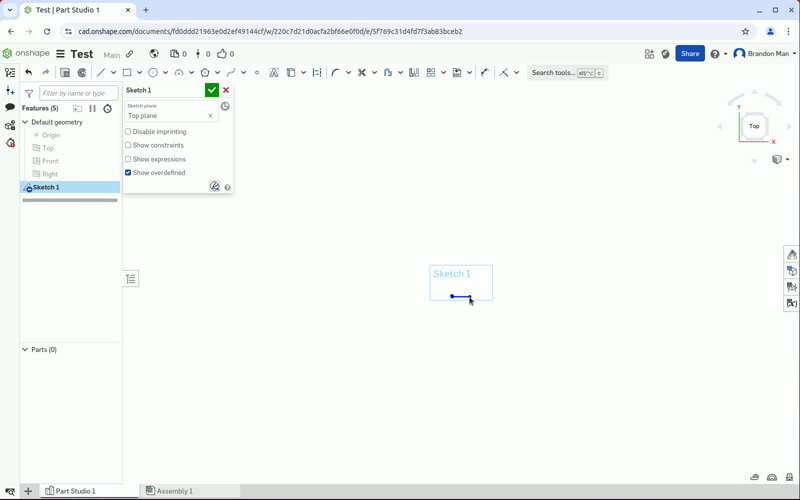
mouse_move(469, 296)
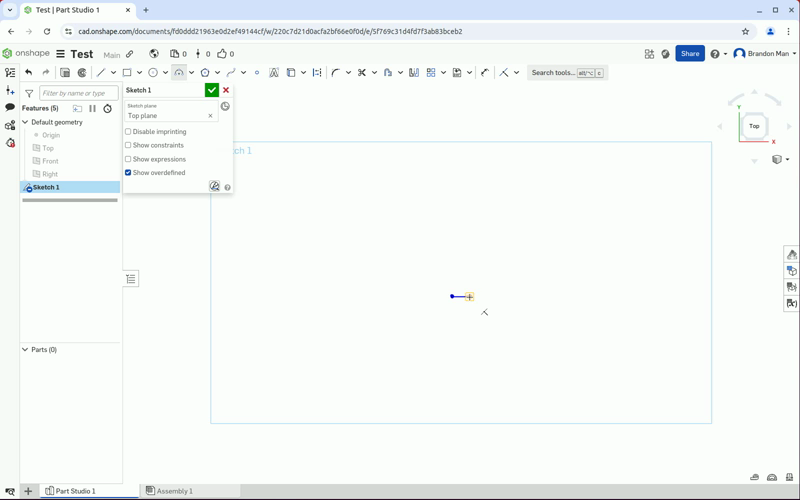
click(469, 296)
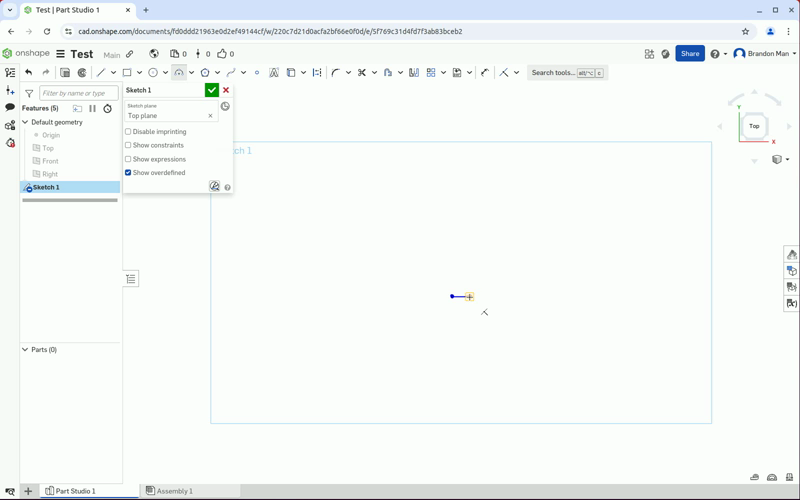
key_down(shift)
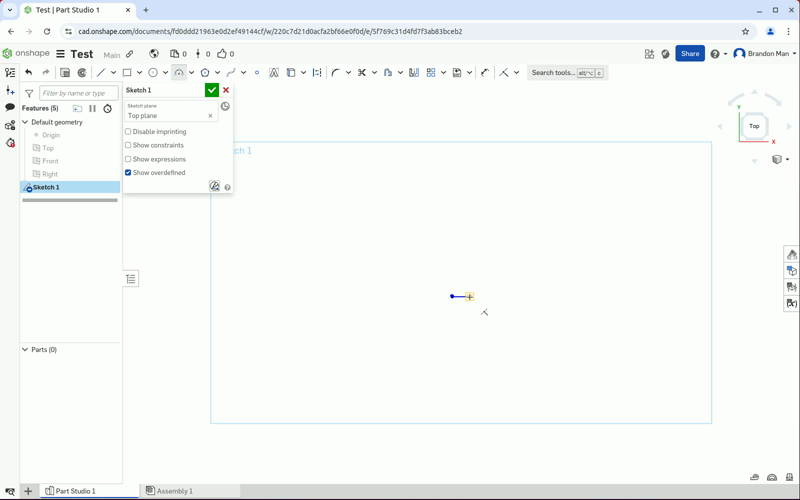
mouse_move(470, 295)
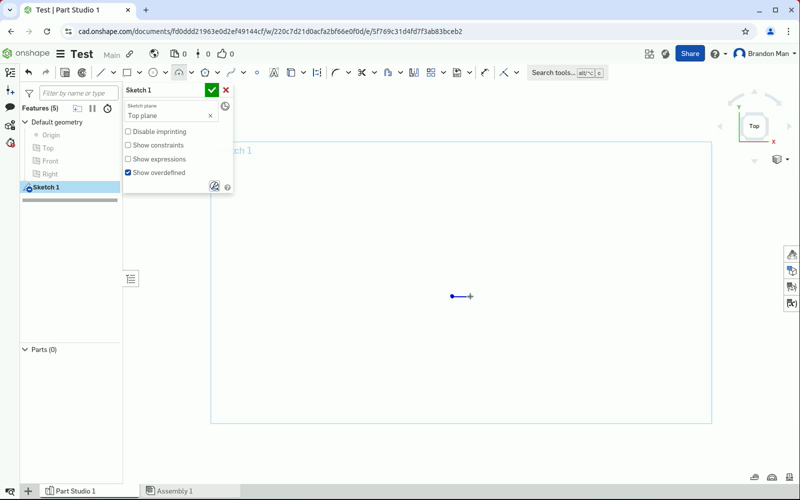
scroll(6)
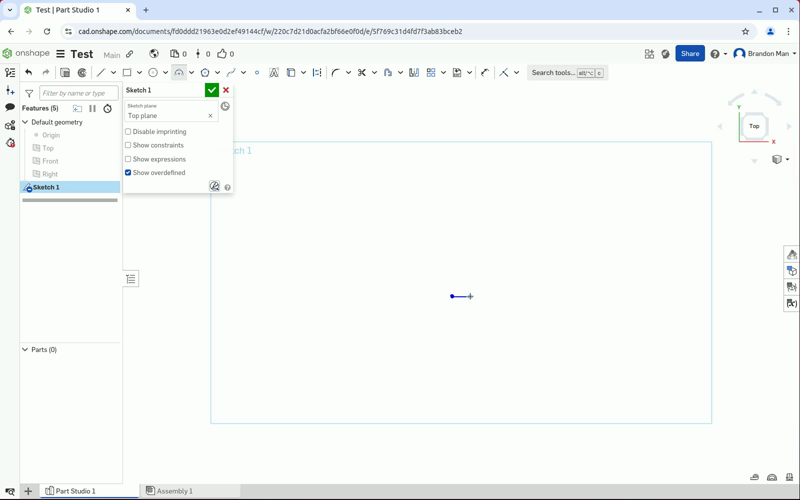
scroll(6)
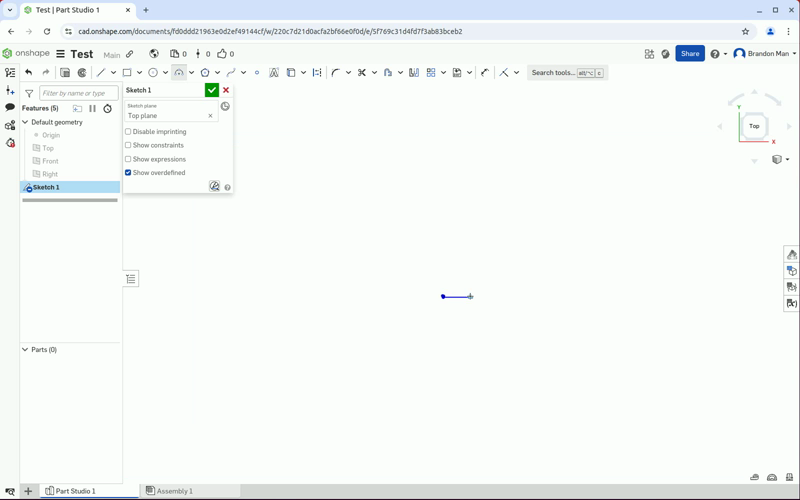
scroll(6)
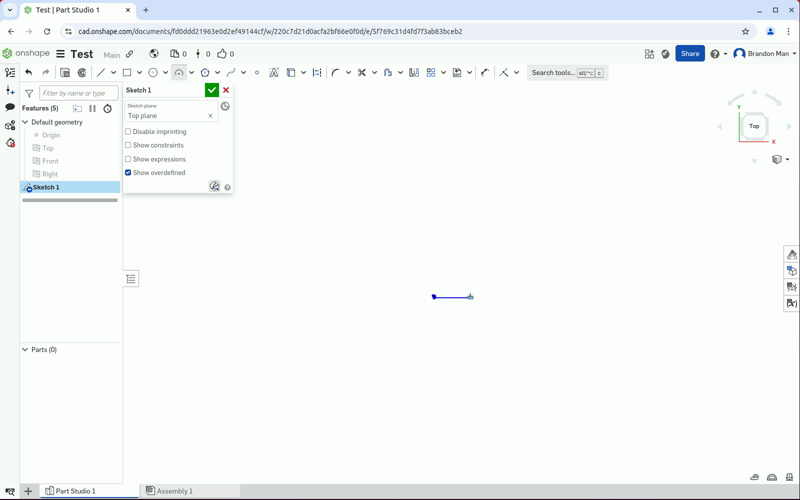
scroll(6)
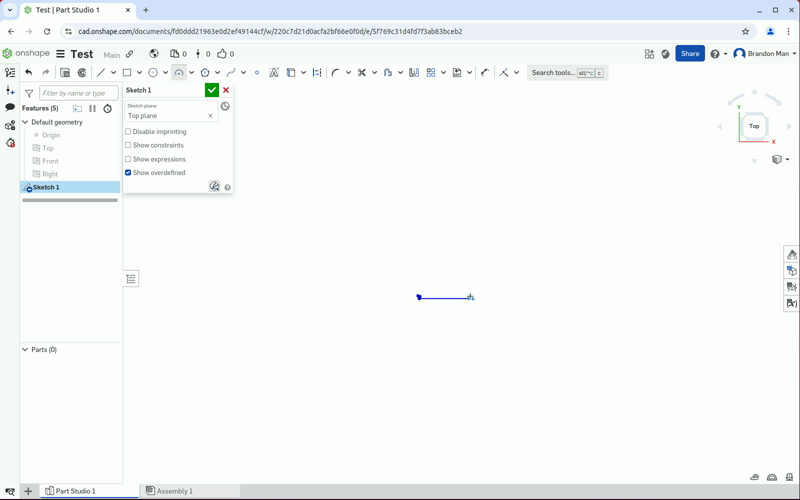
scroll(6)
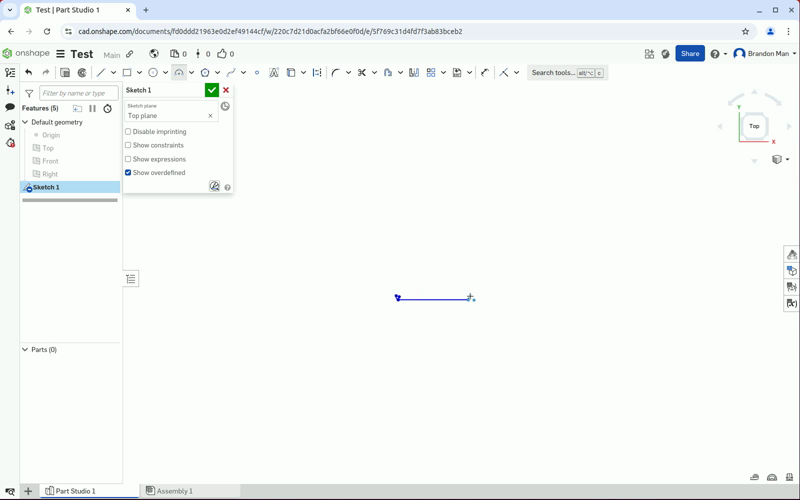
scroll(6)
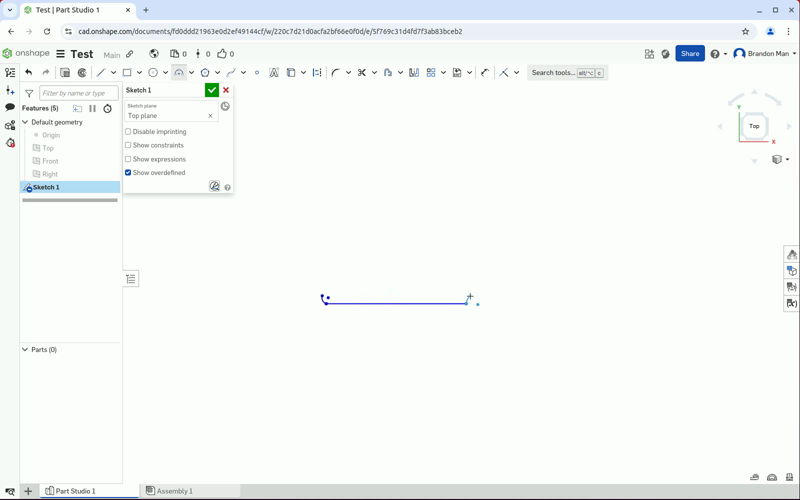
scroll(6)
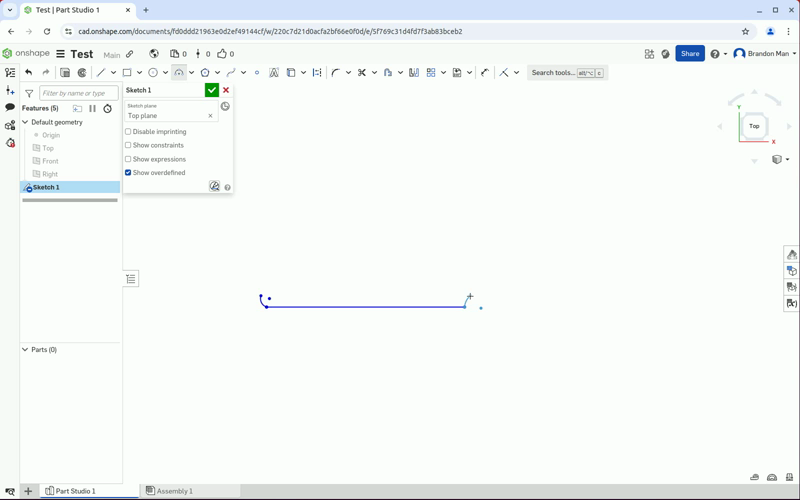
click(470, 295)
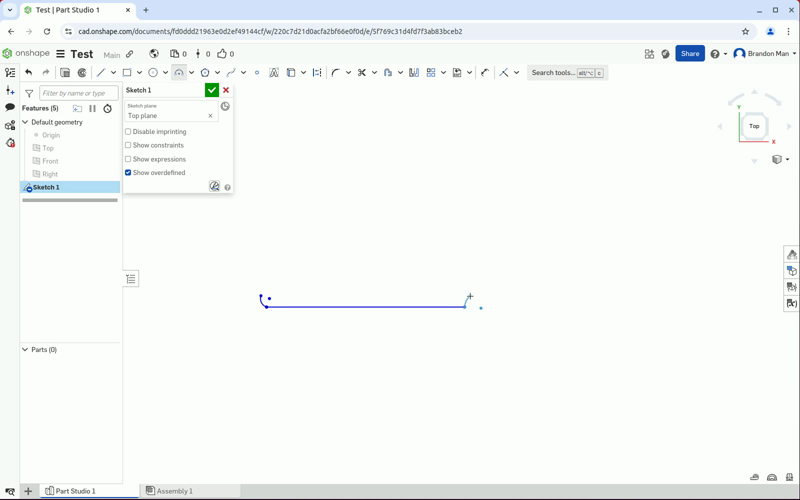
scroll(-6)
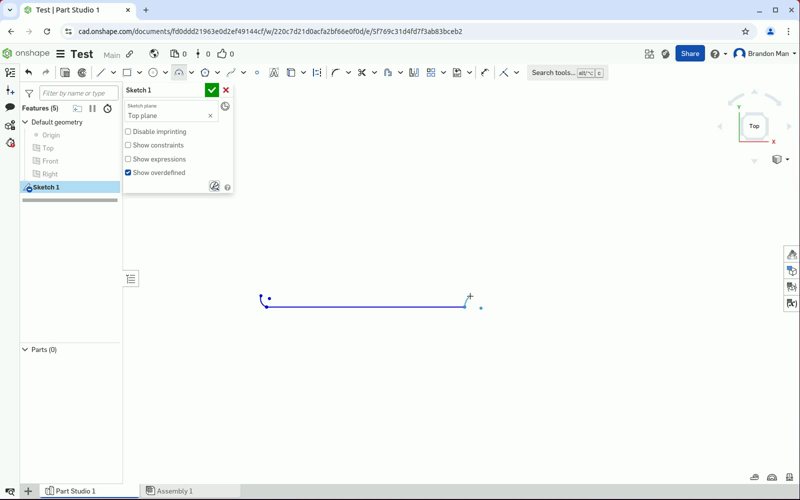
scroll(-6)
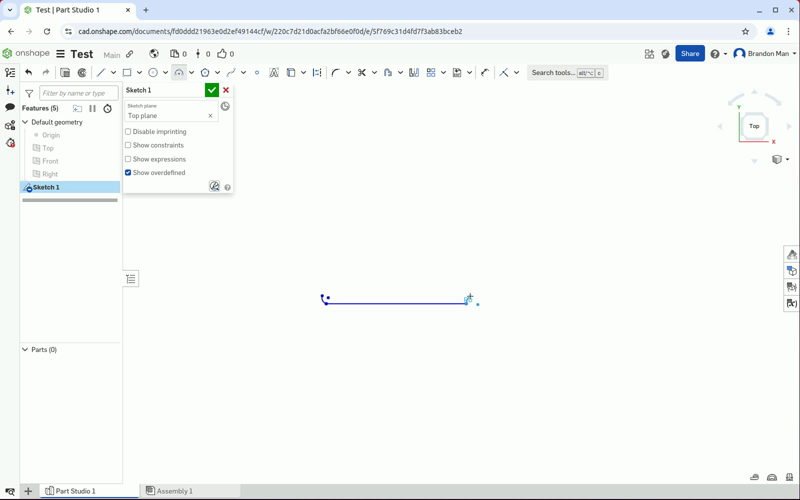
scroll(-6)
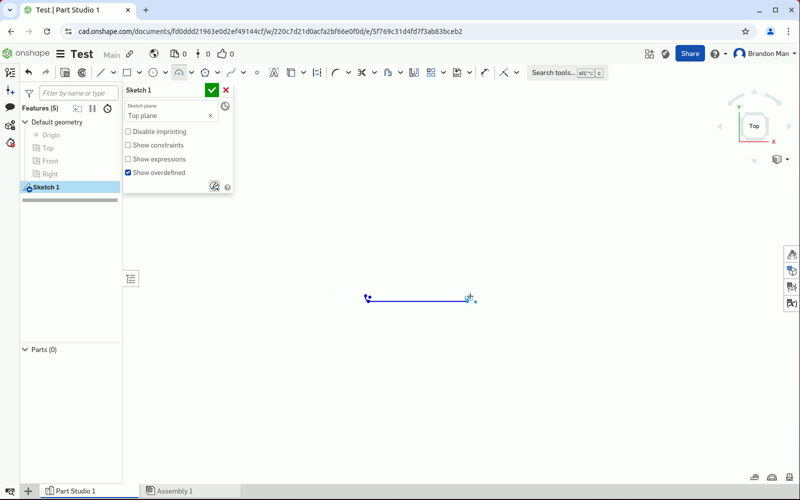
scroll(-6)
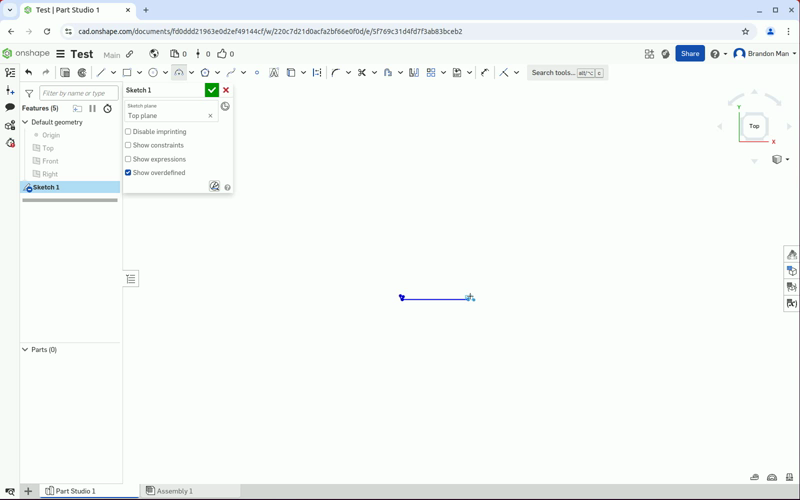
scroll(-6)
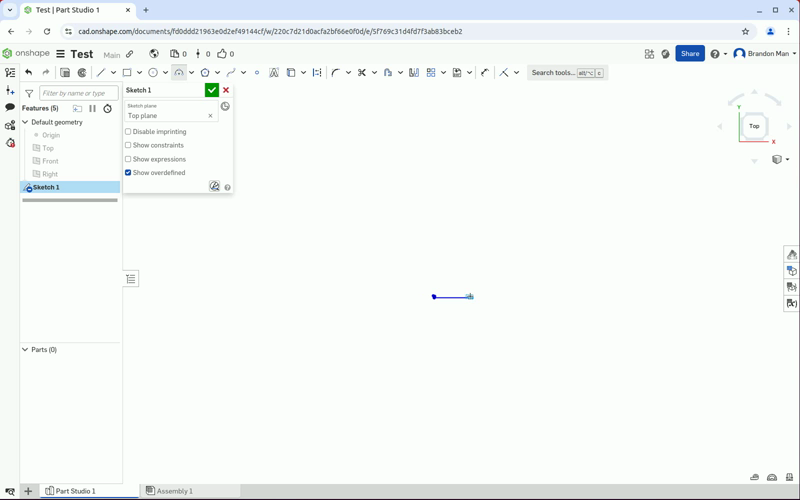
scroll(-6)
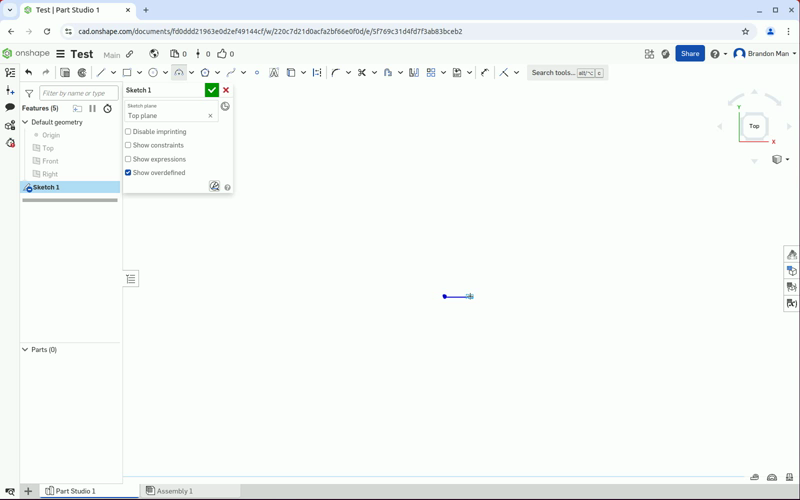
scroll(-6)
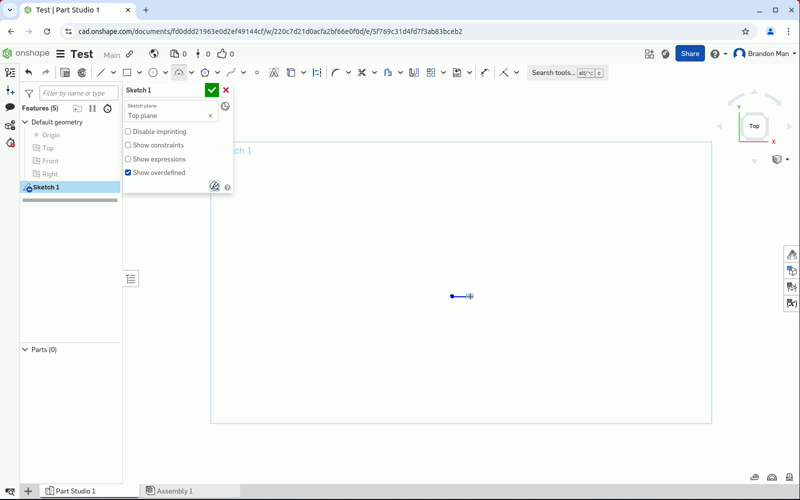
mouse_move(470, 296)
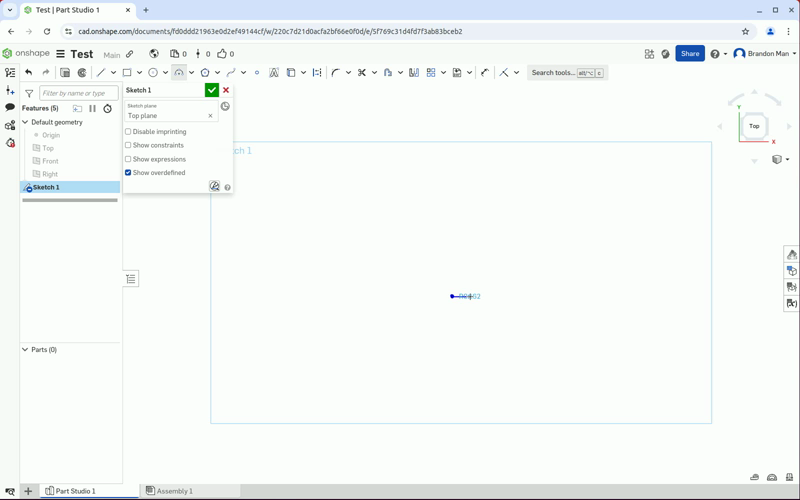
scroll(6)
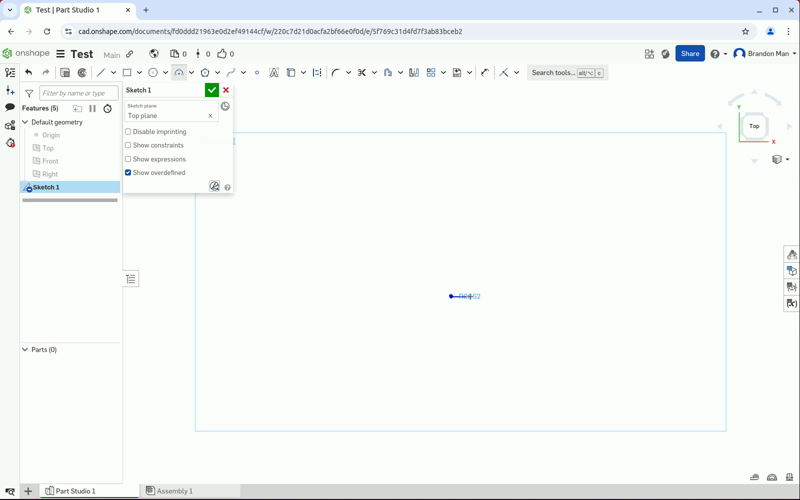
scroll(6)
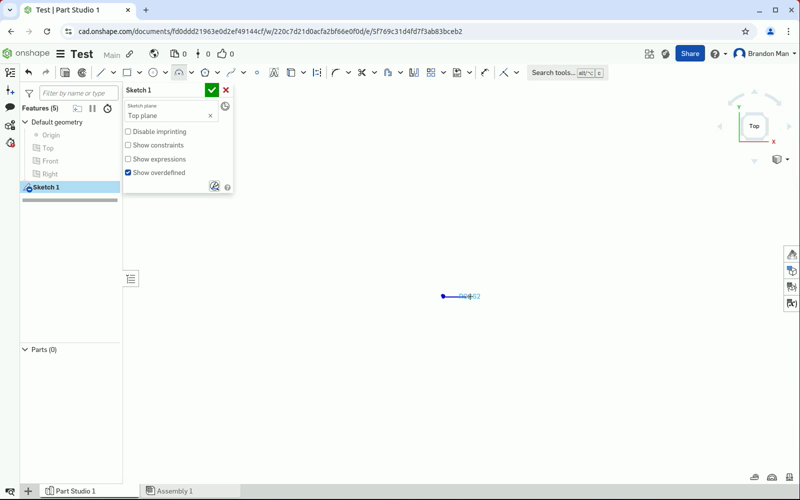
scroll(6)
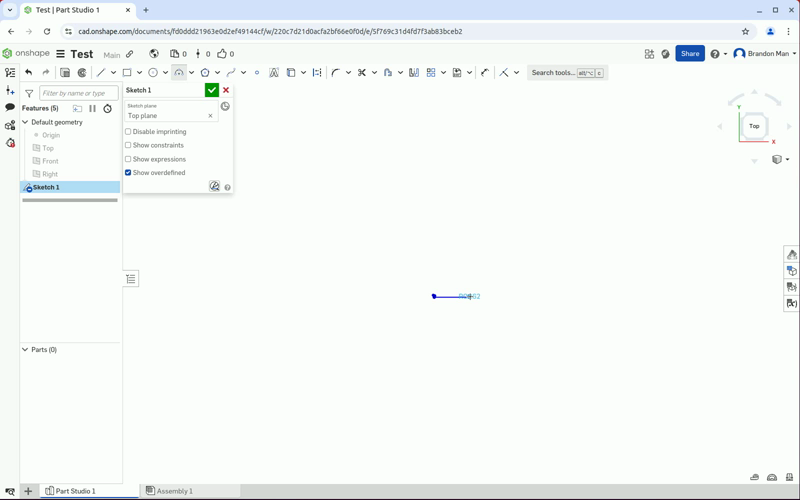
scroll(6)
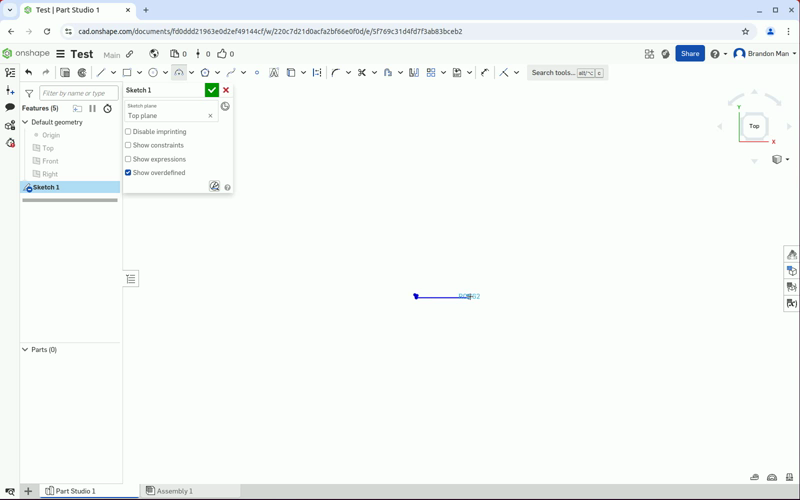
scroll(6)
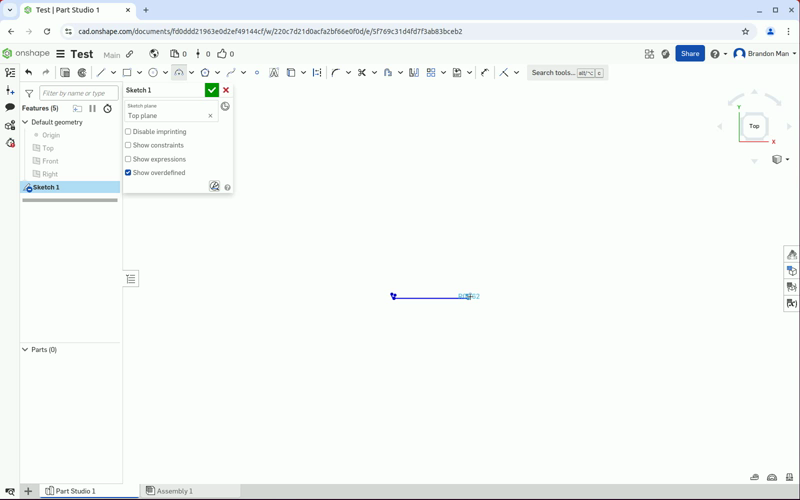
scroll(6)
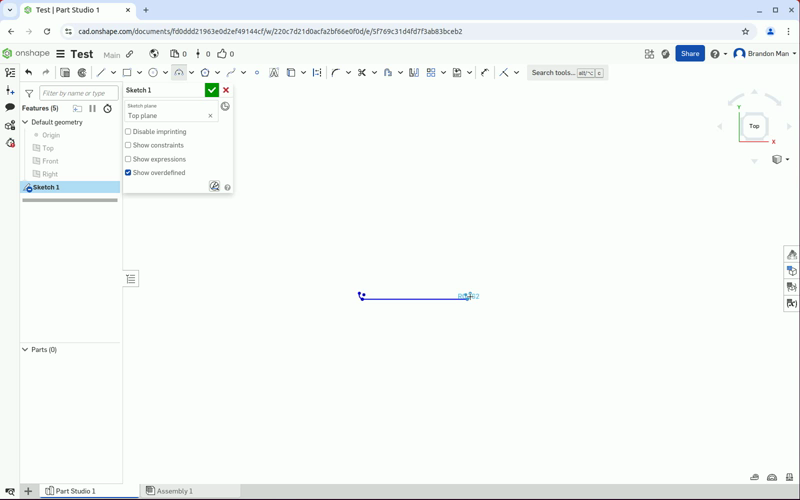
scroll(6)
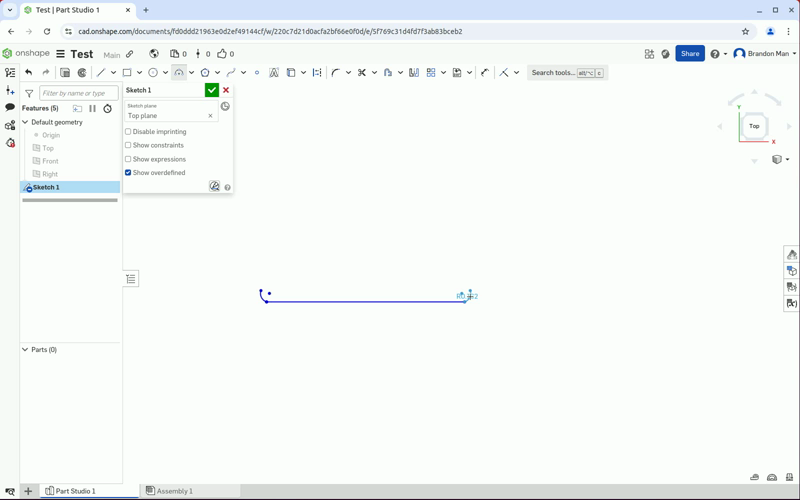
click(470, 296)
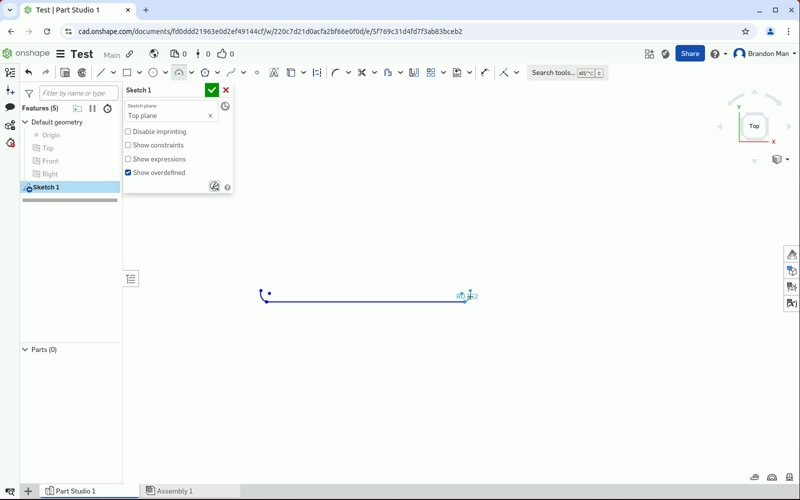
scroll(-6)
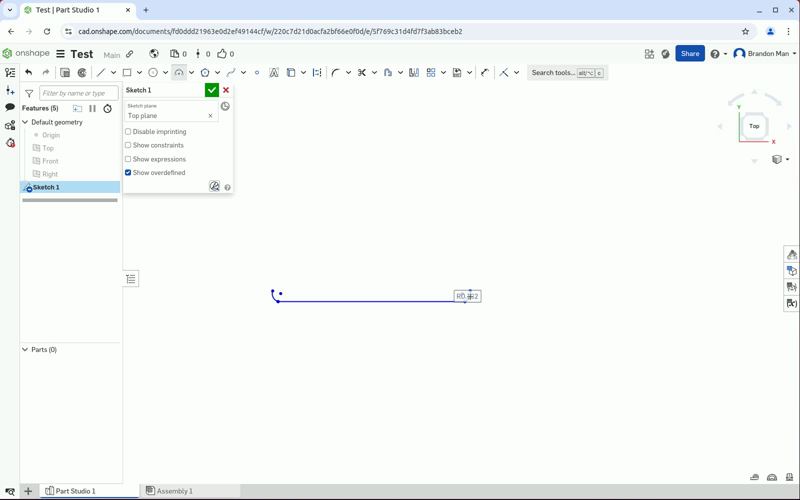
scroll(-6)
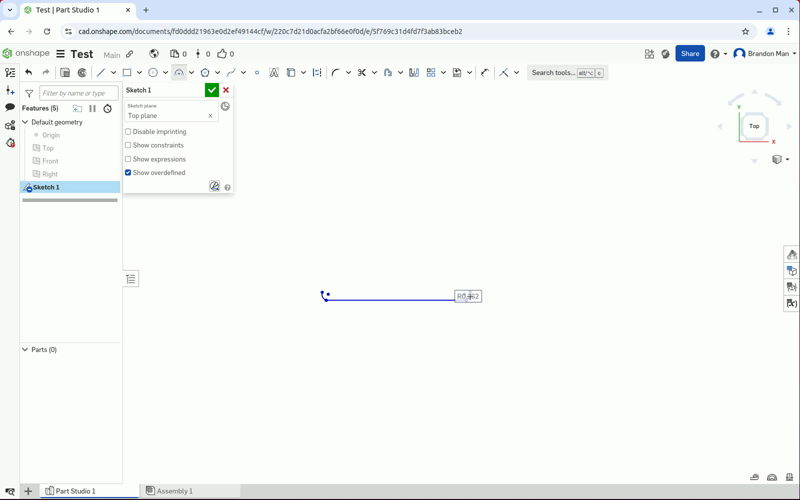
scroll(-6)
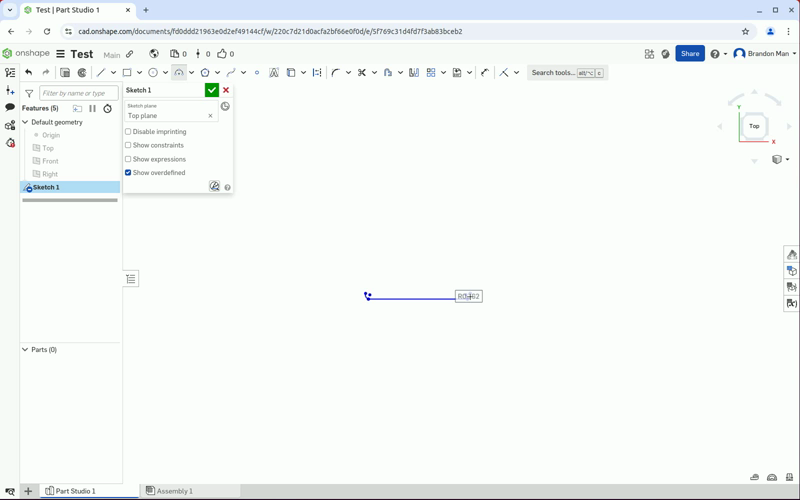
scroll(-6)
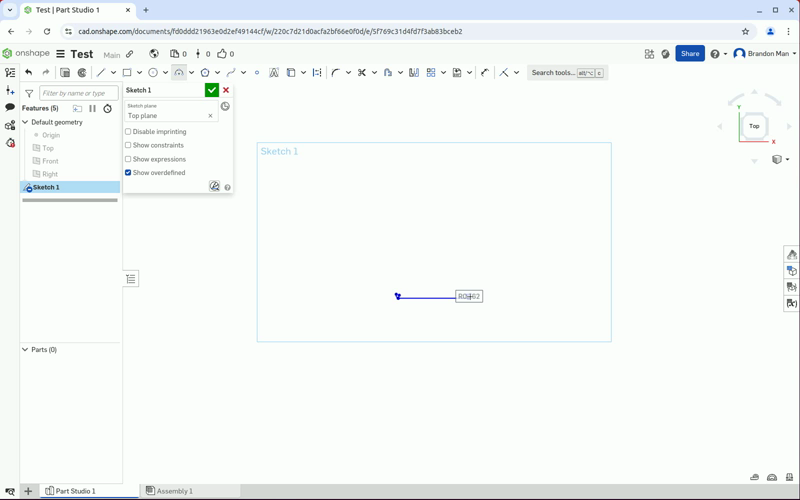
scroll(-6)
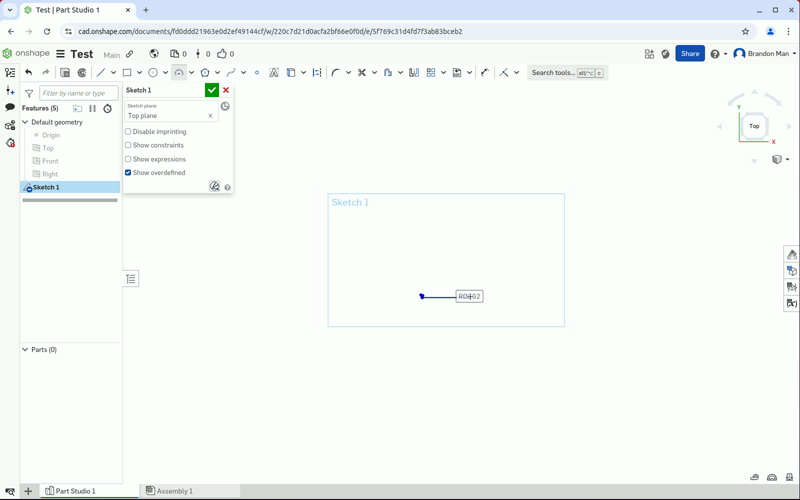
scroll(-6)
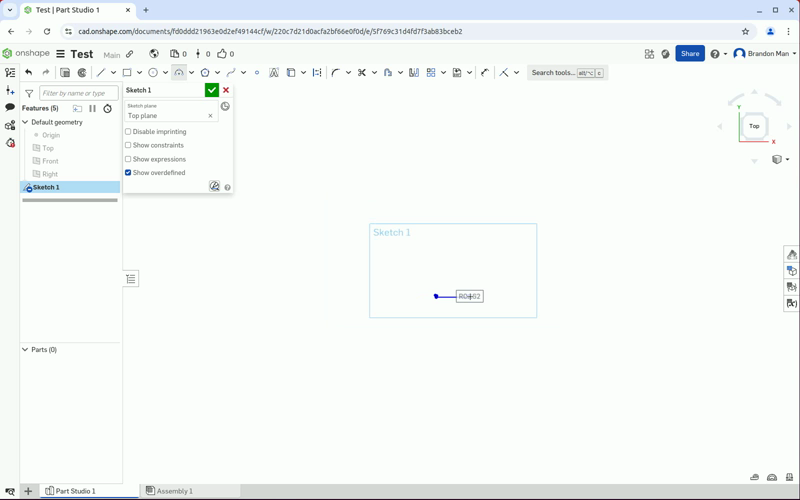
scroll(-6)
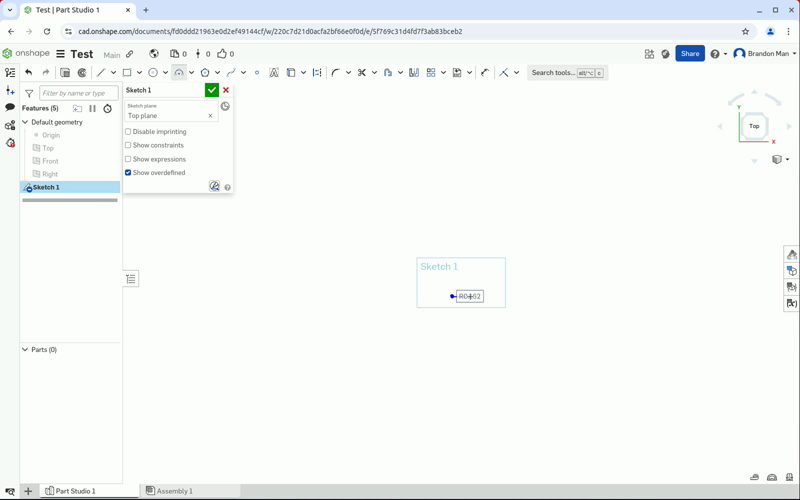
key_up(shift)
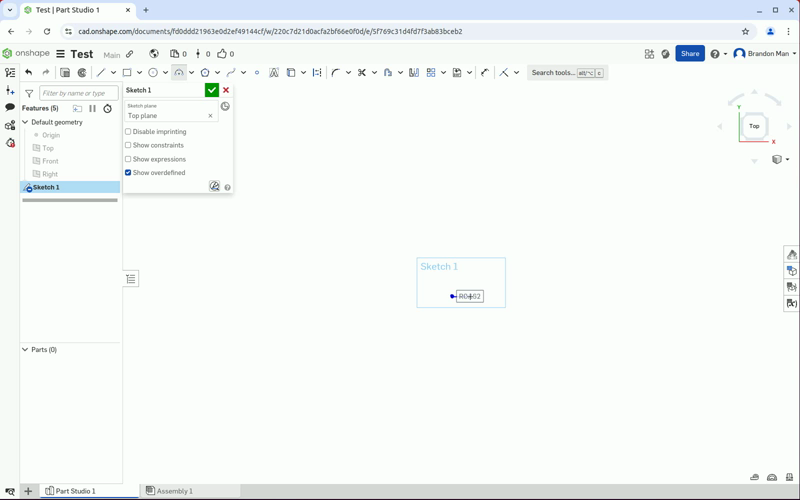
key(esc)
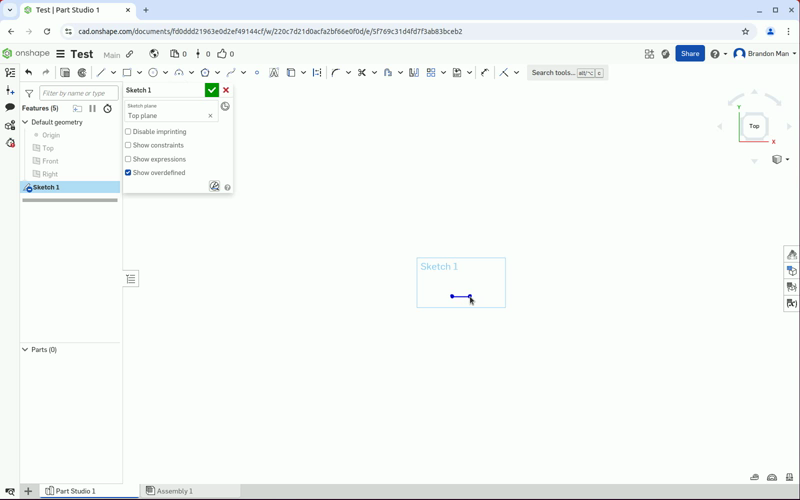
key(l)
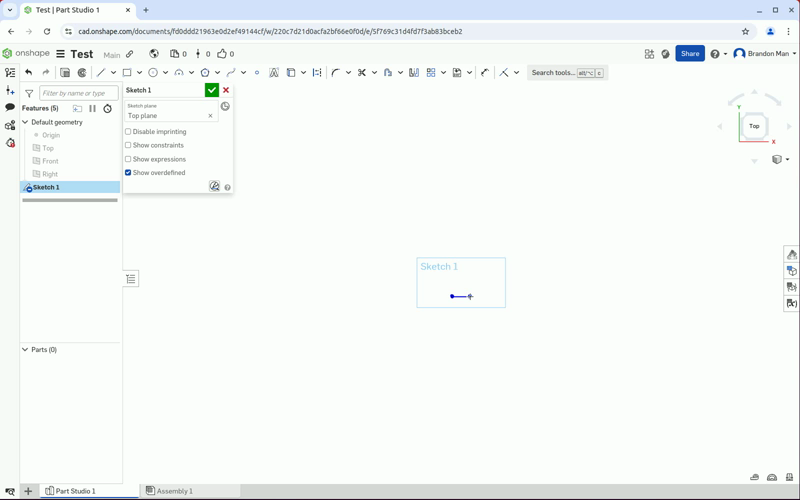
mouse_move(470, 295)
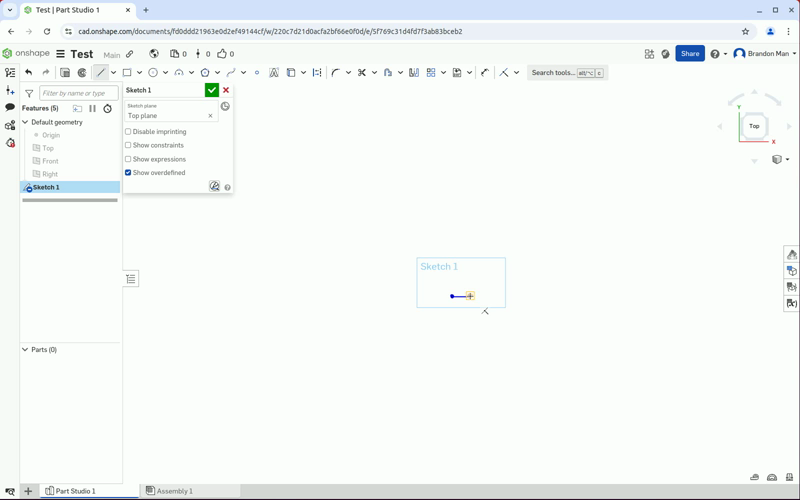
scroll(6)
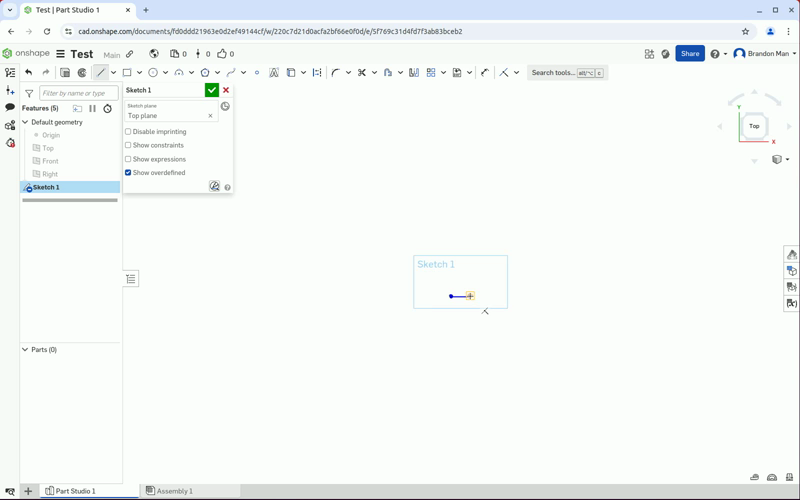
scroll(6)
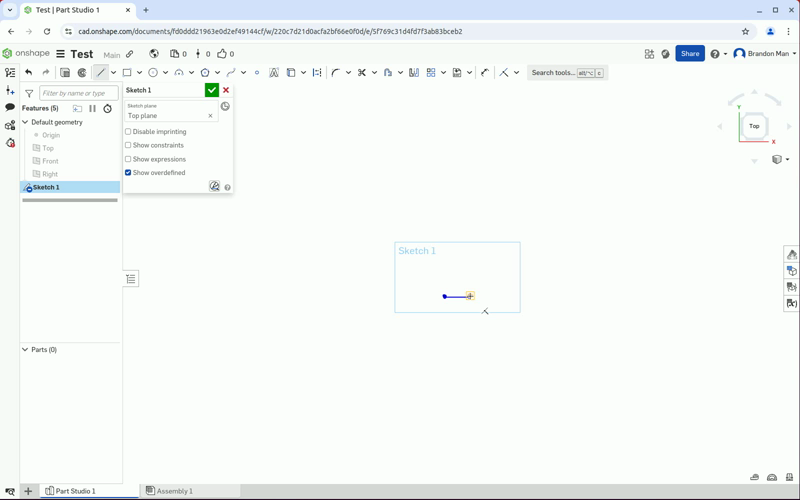
scroll(6)
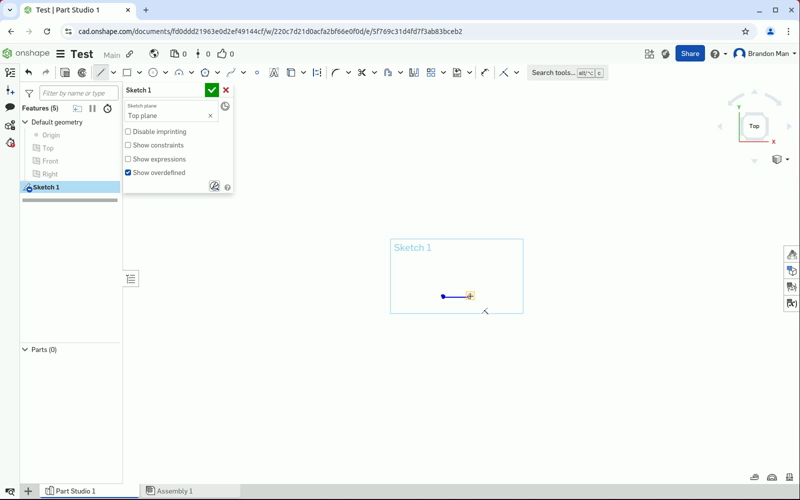
scroll(6)
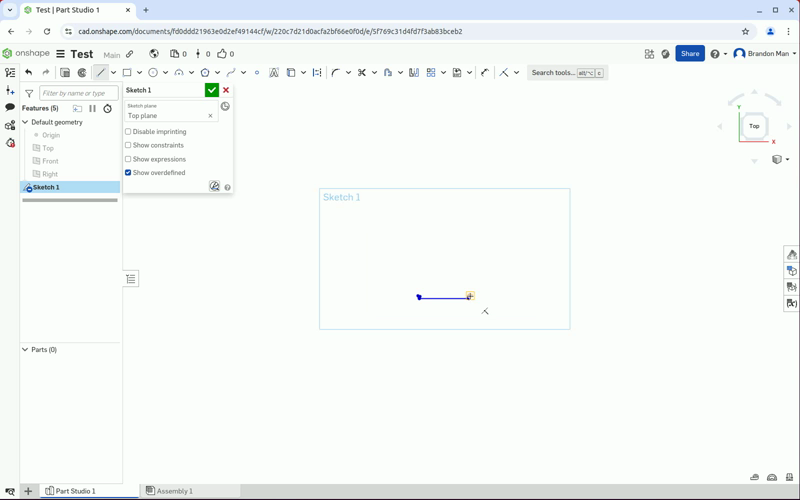
scroll(6)
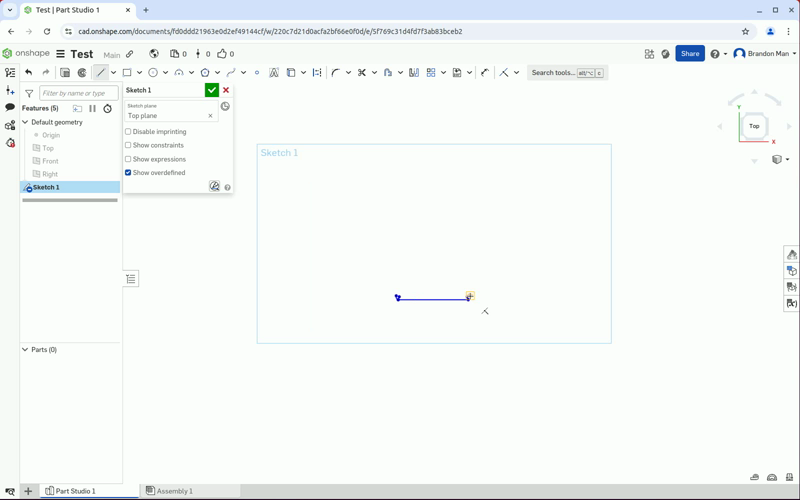
scroll(6)
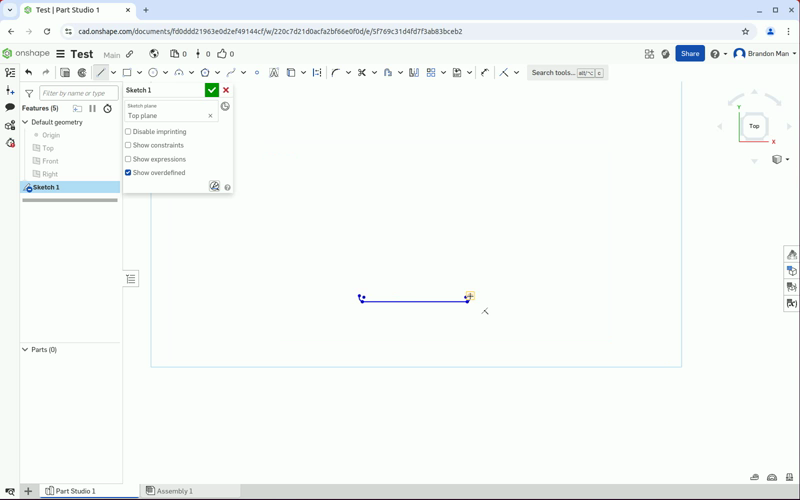
scroll(6)
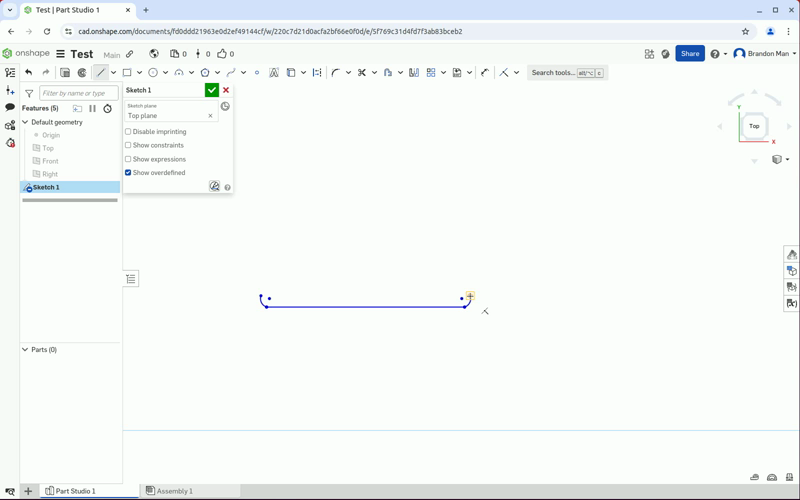
click(470, 295)
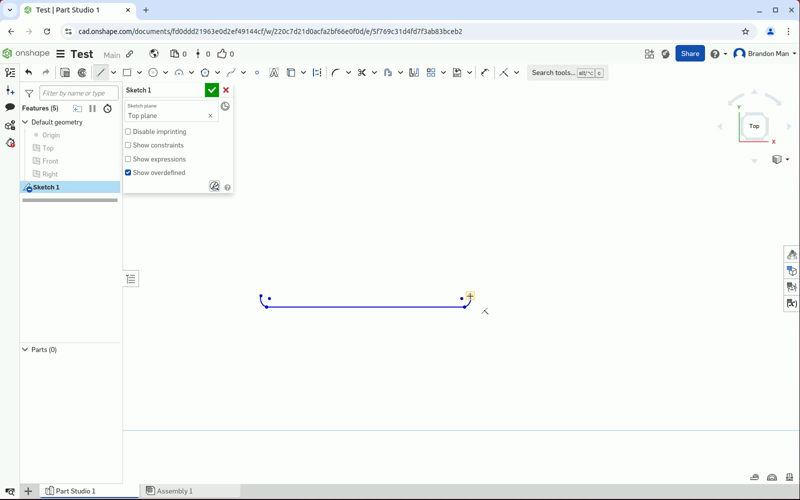
scroll(-6)
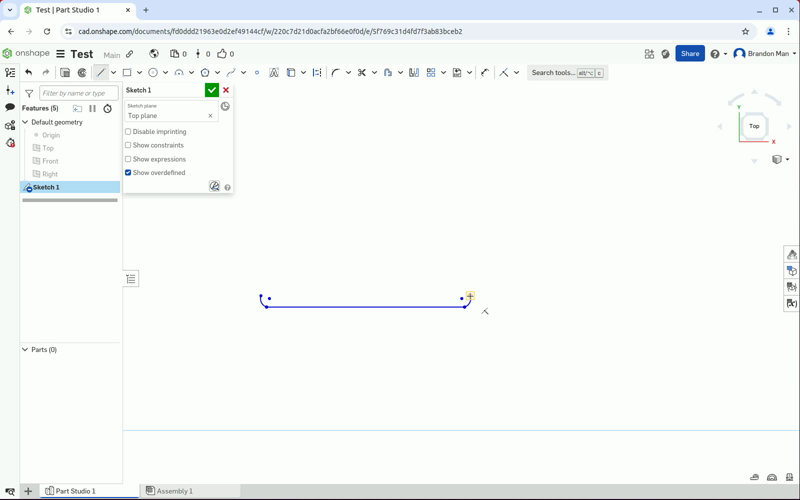
scroll(-6)
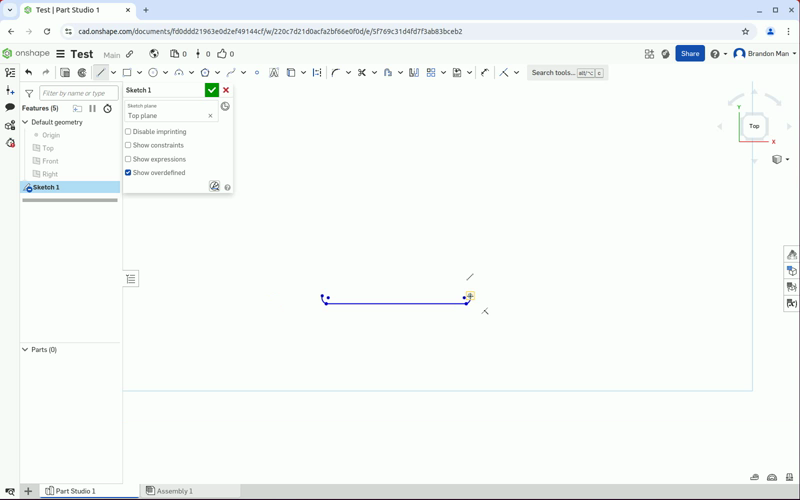
scroll(-6)
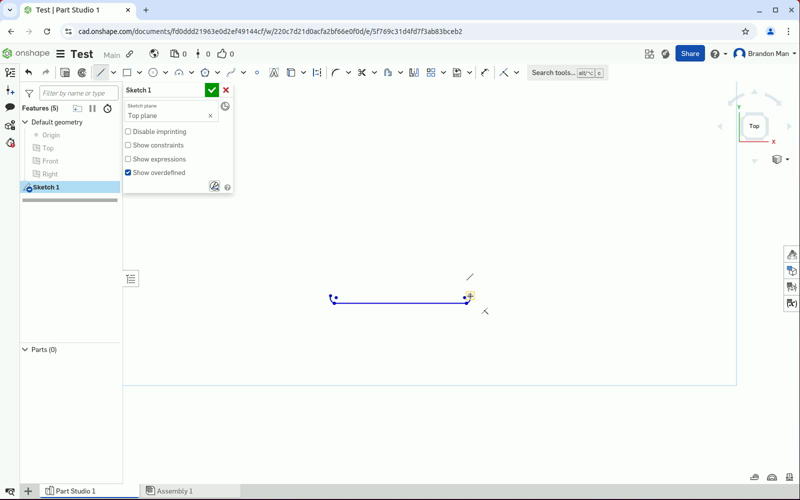
scroll(-6)
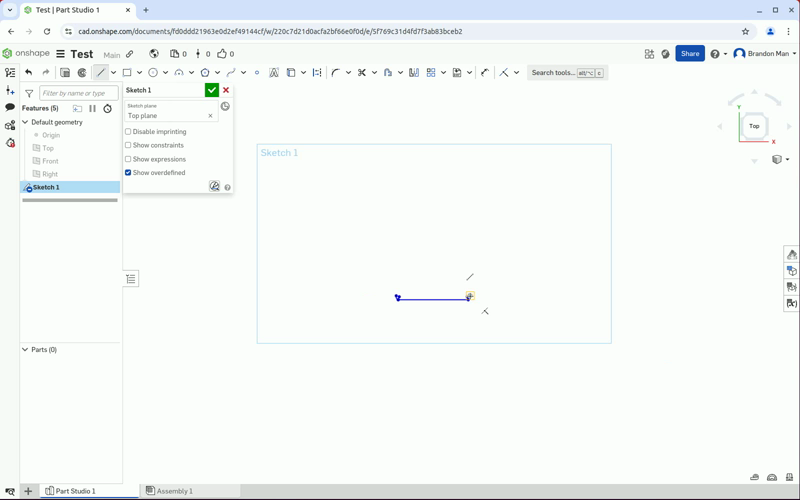
scroll(-6)
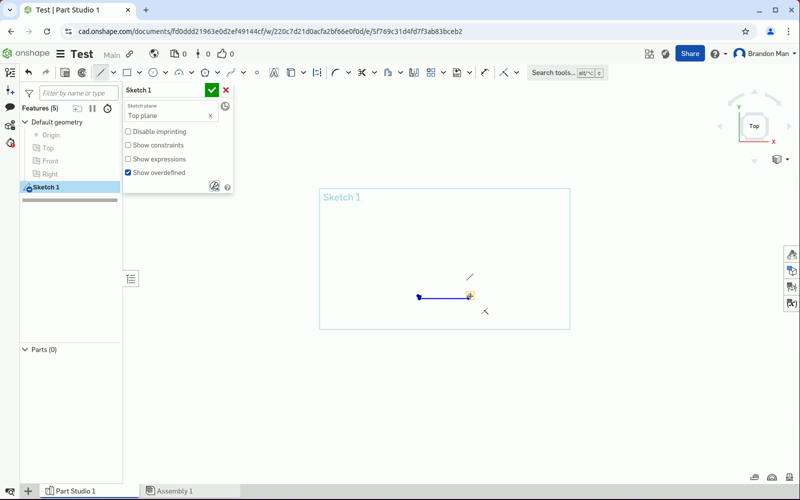
scroll(-6)
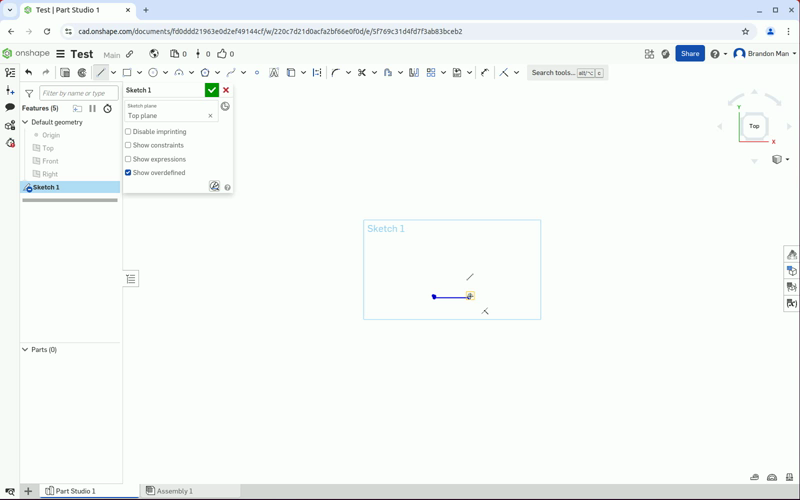
scroll(-6)
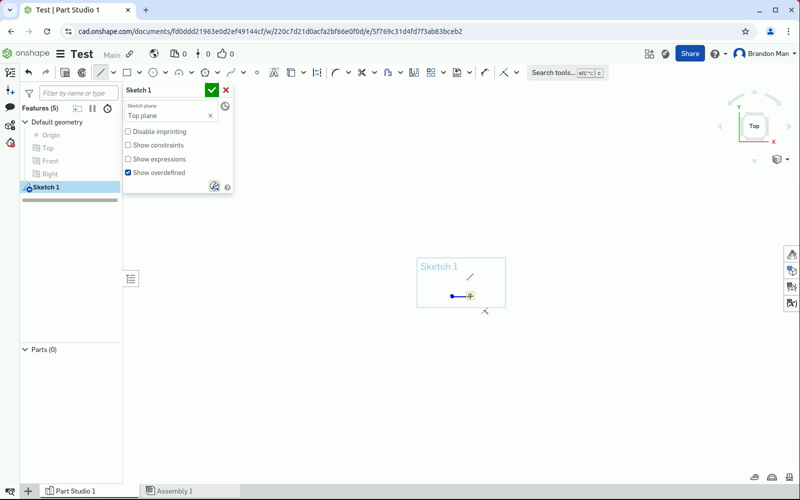
key_down(shift)
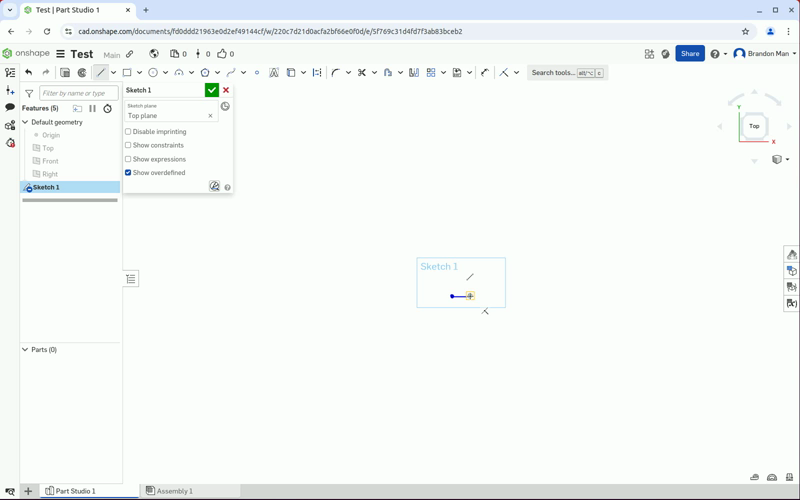
mouse_move(500, 295)
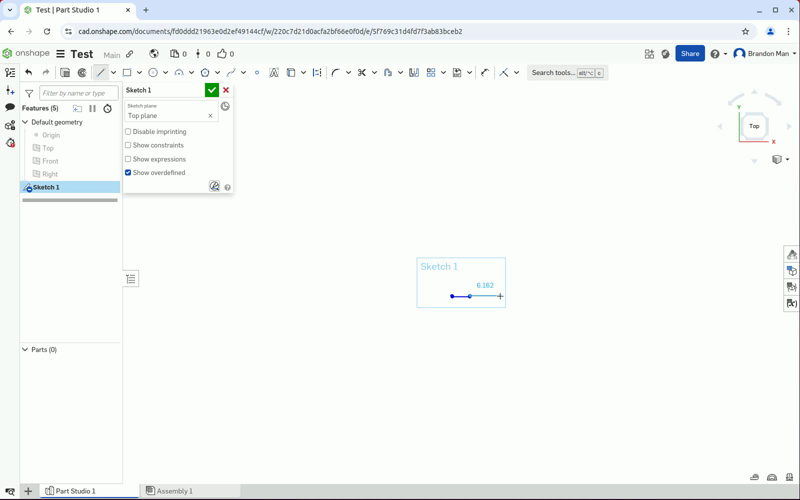
mouse_move(470, 268)
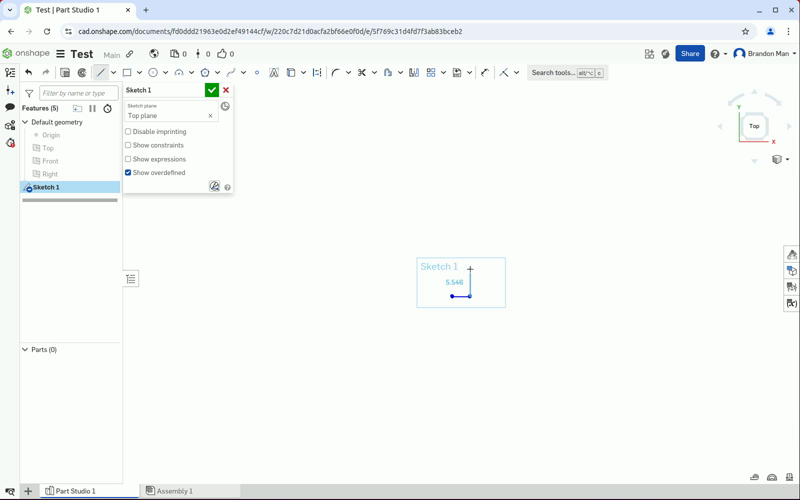
click(470, 268)
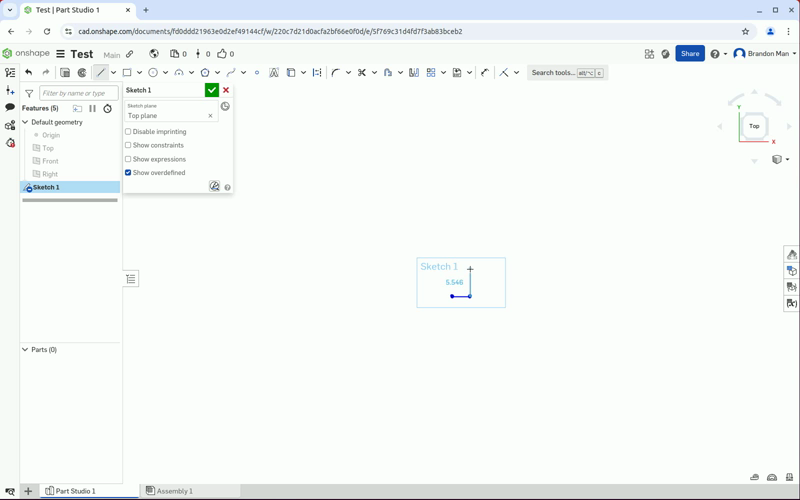
key_up(shift)
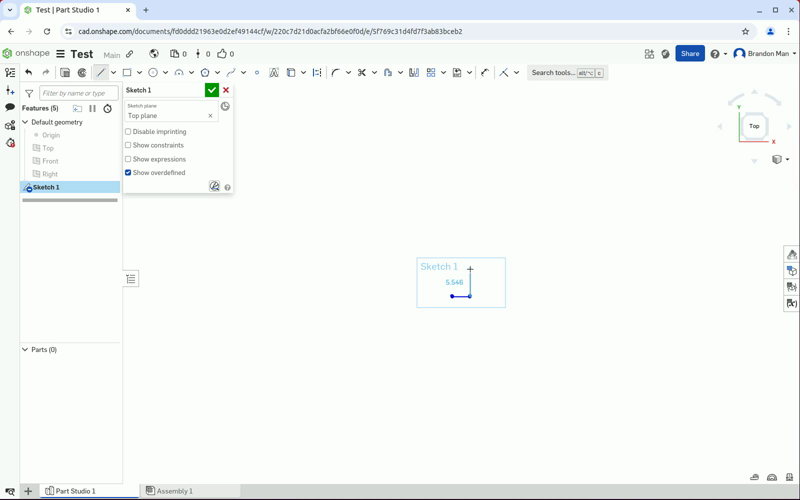
key(esc)
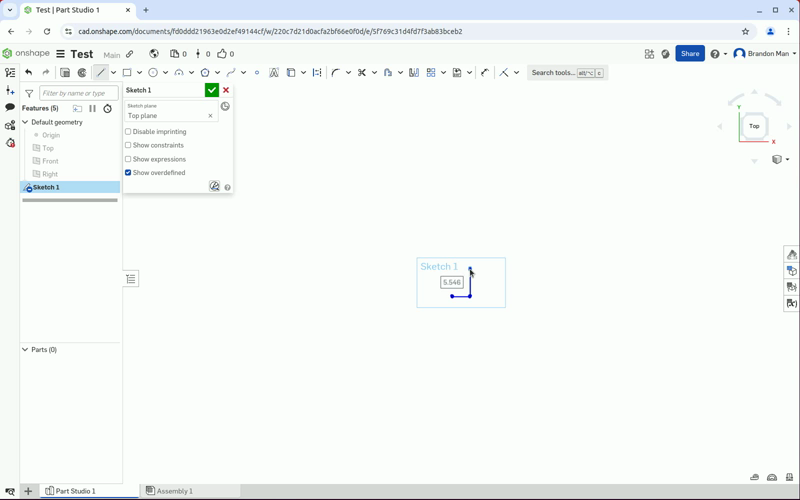
key(a)
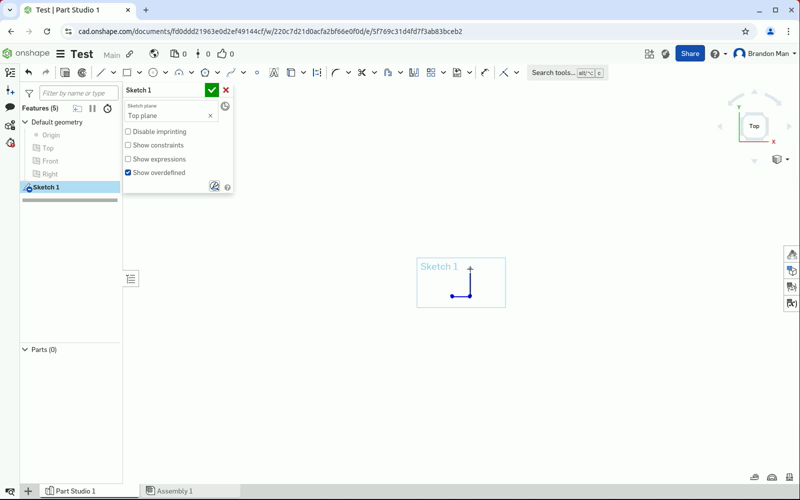
mouse_move(470, 268)
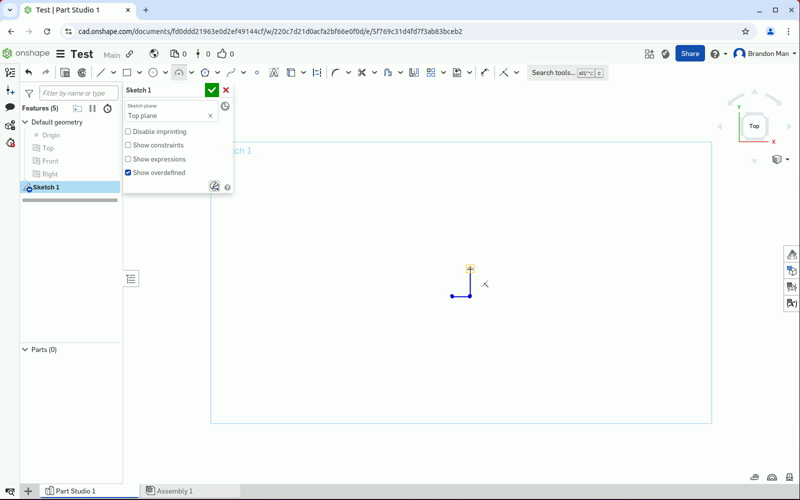
click(470, 268)
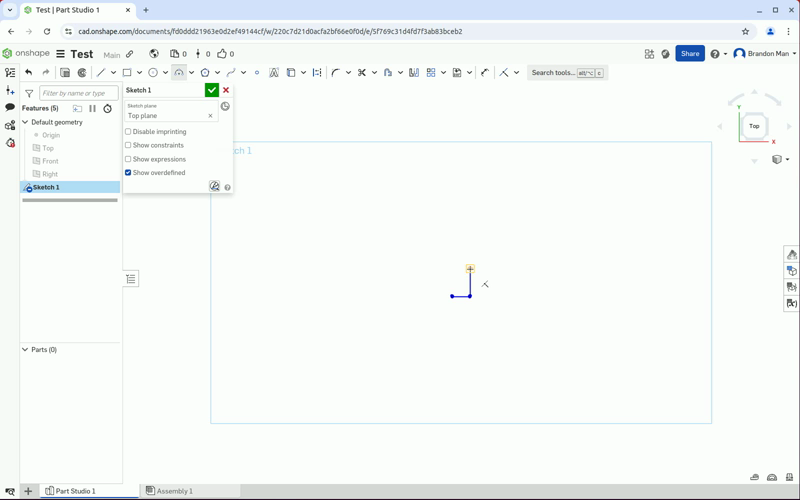
key_down(shift)
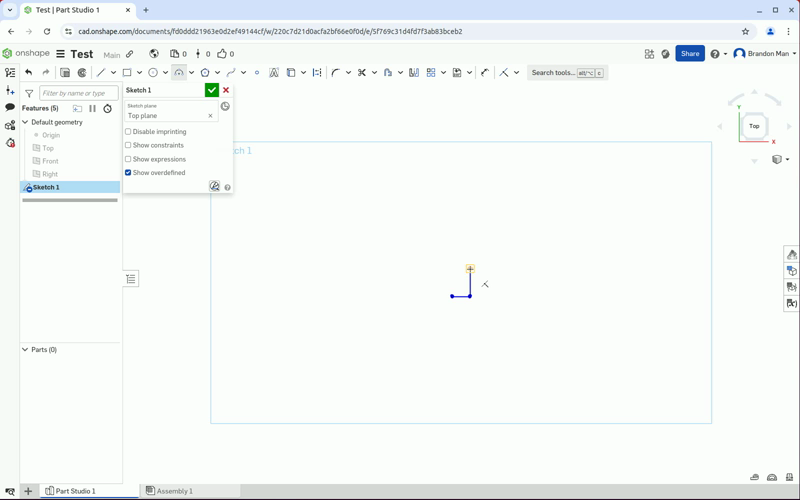
mouse_move(469, 267)
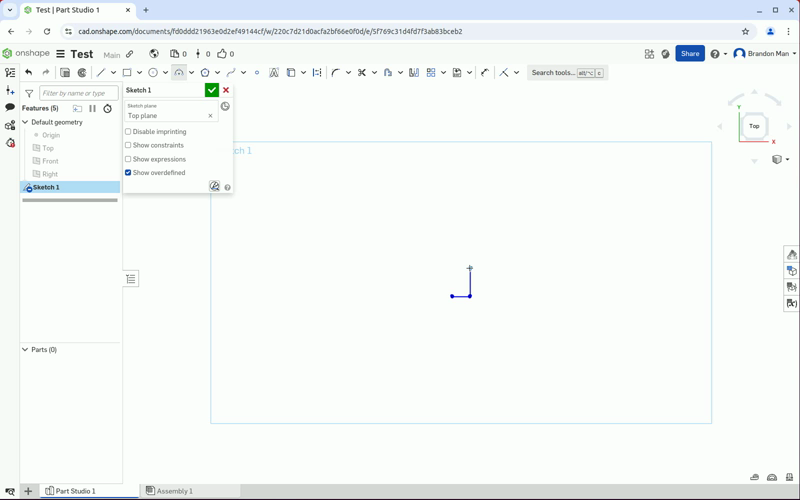
scroll(6)
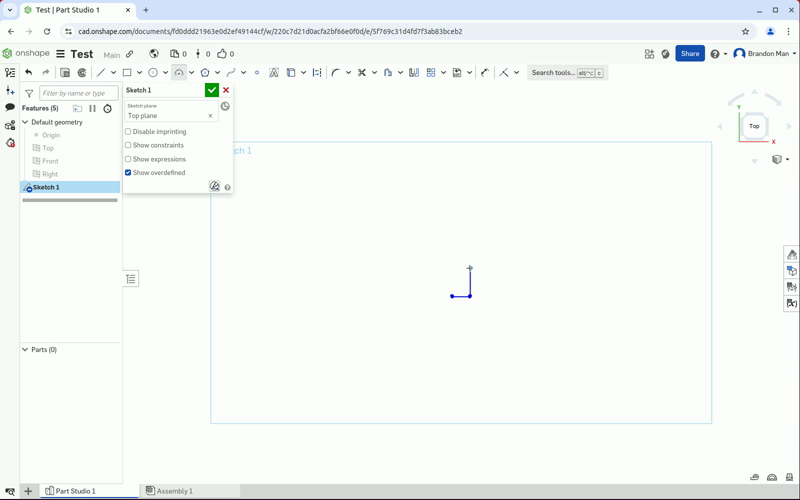
scroll(6)
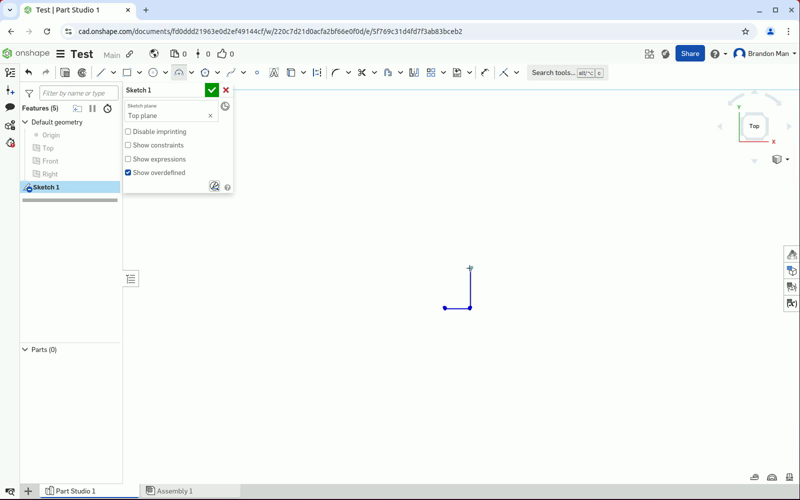
scroll(6)
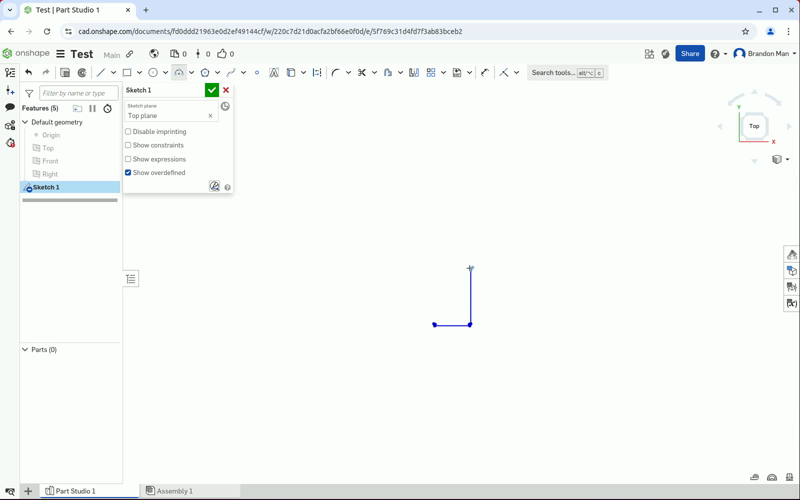
scroll(6)
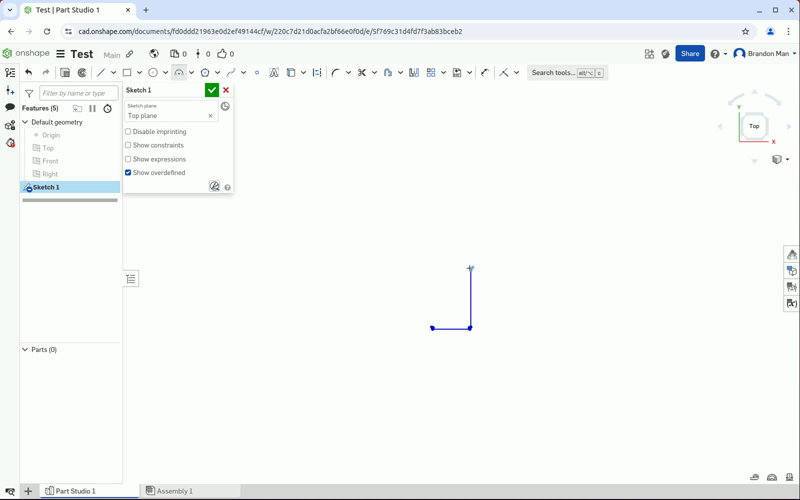
scroll(6)
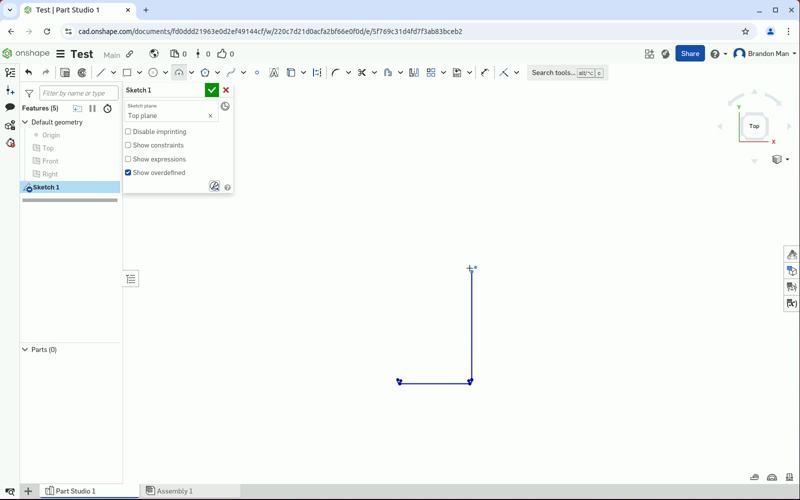
scroll(6)
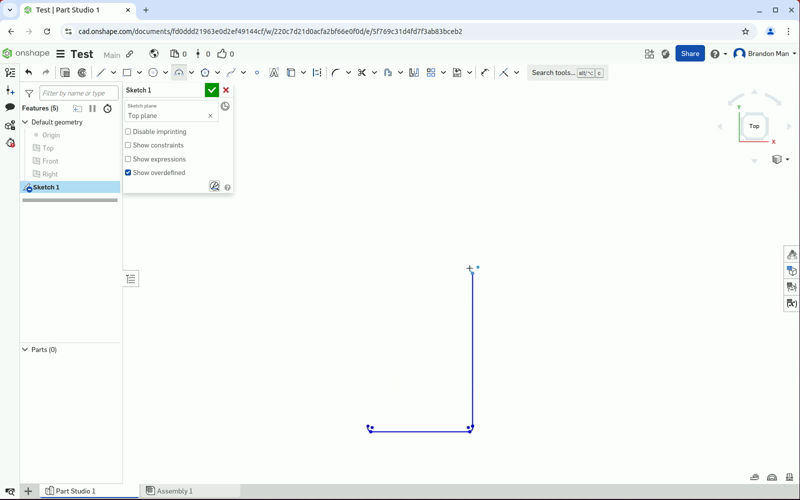
scroll(6)
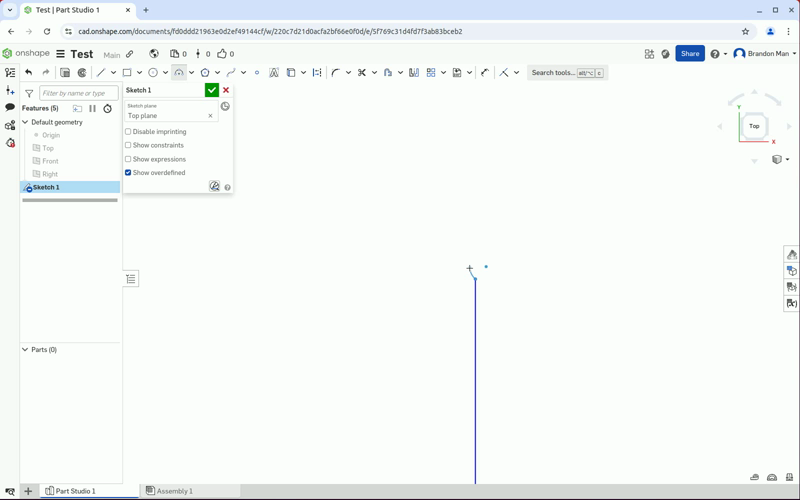
click(469, 267)
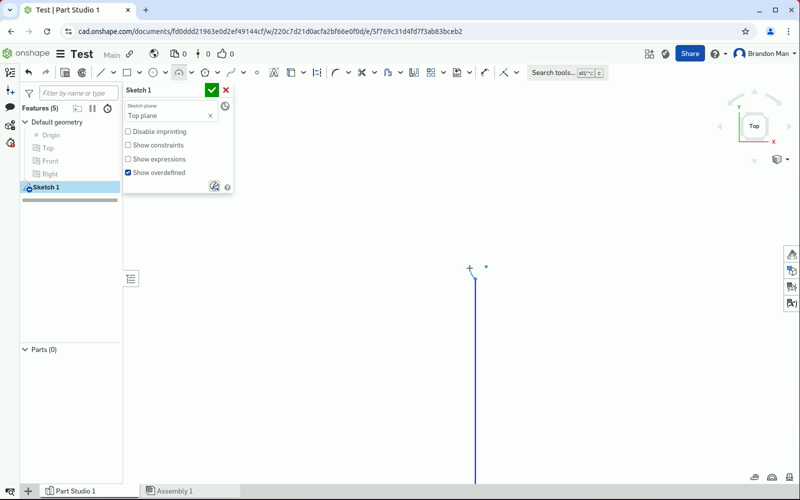
scroll(-6)
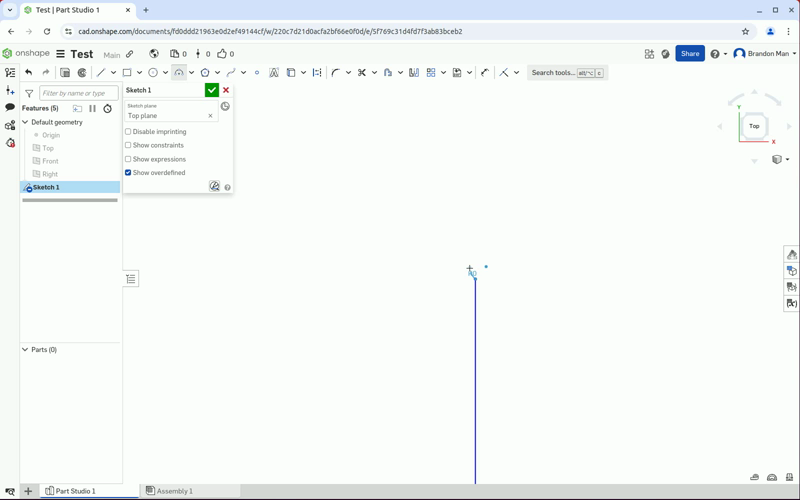
scroll(-6)
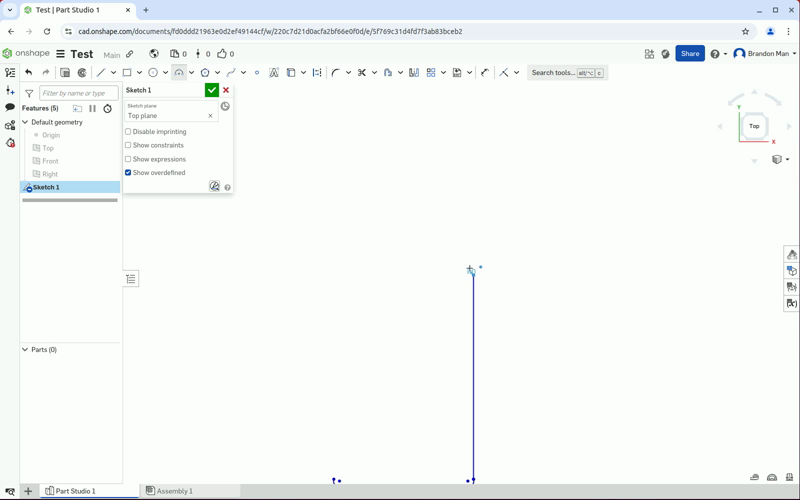
scroll(-6)
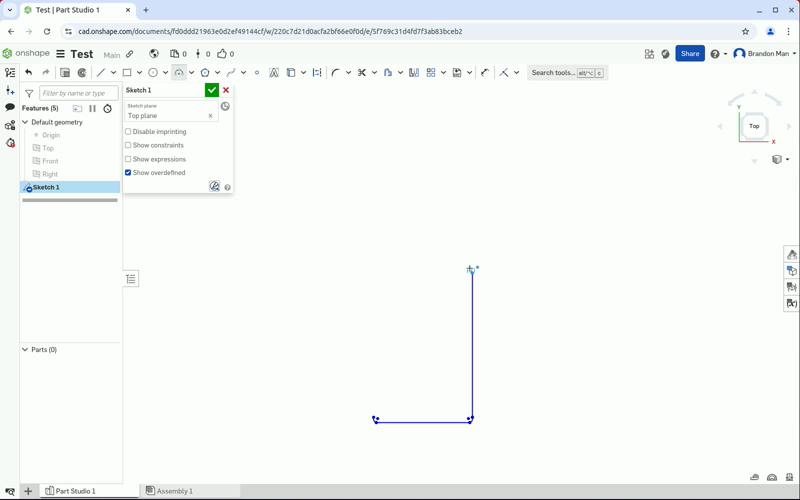
scroll(-6)
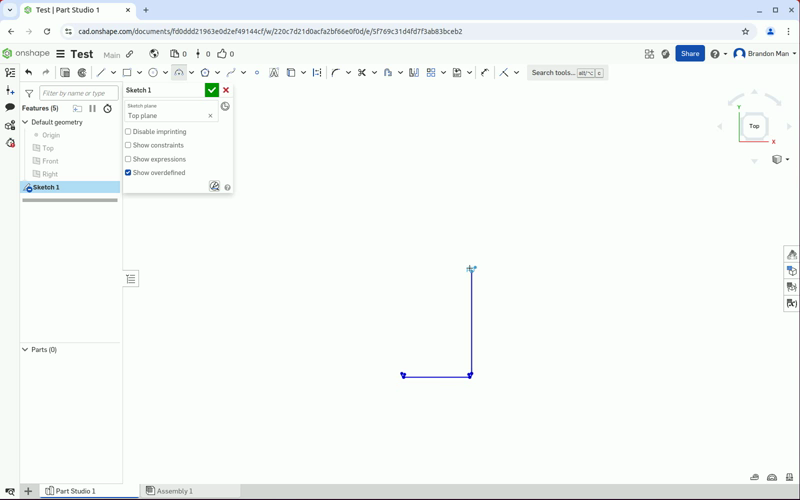
scroll(-6)
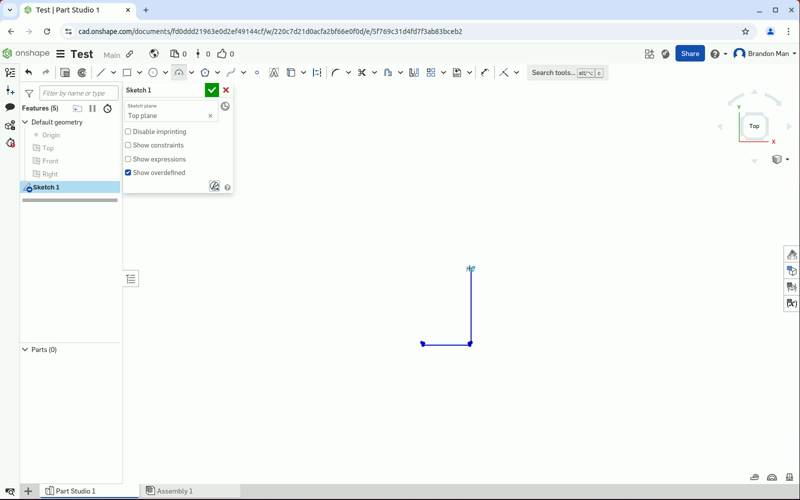
scroll(-6)
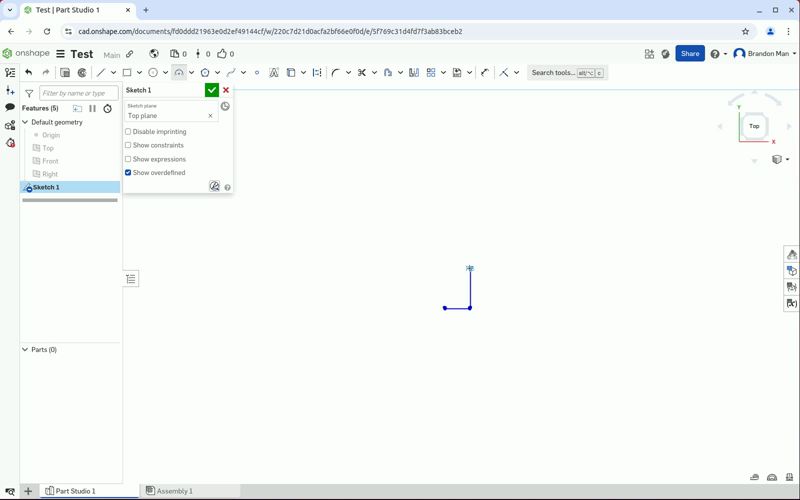
scroll(-6)
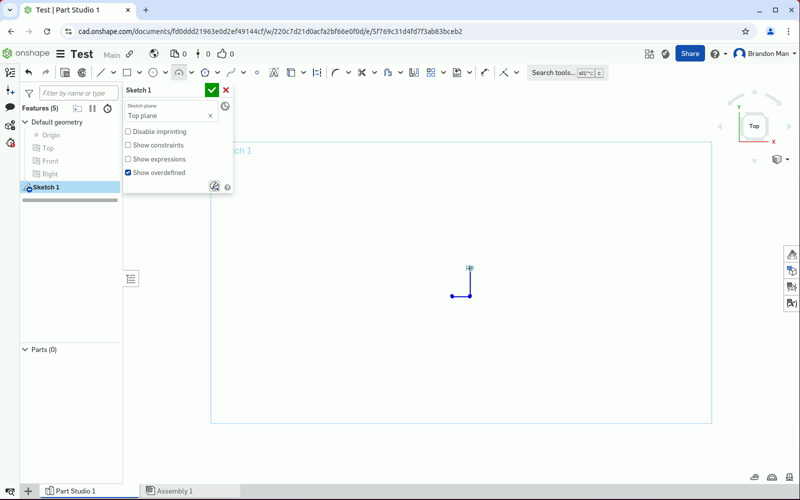
mouse_move(470, 268)
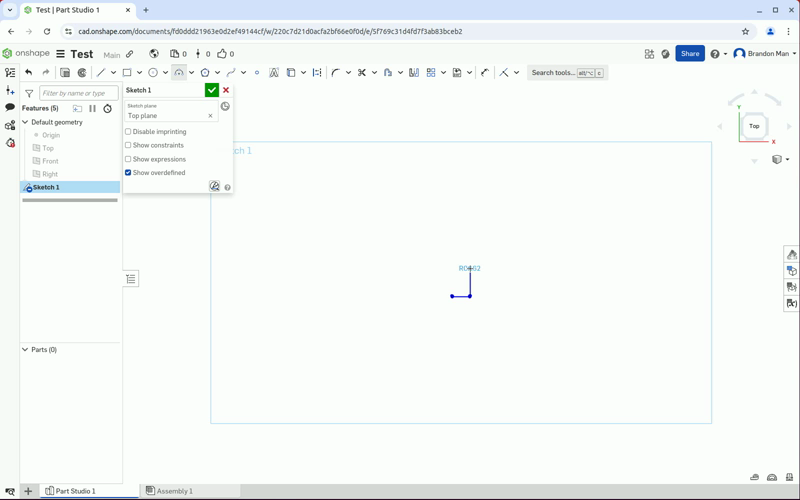
scroll(6)
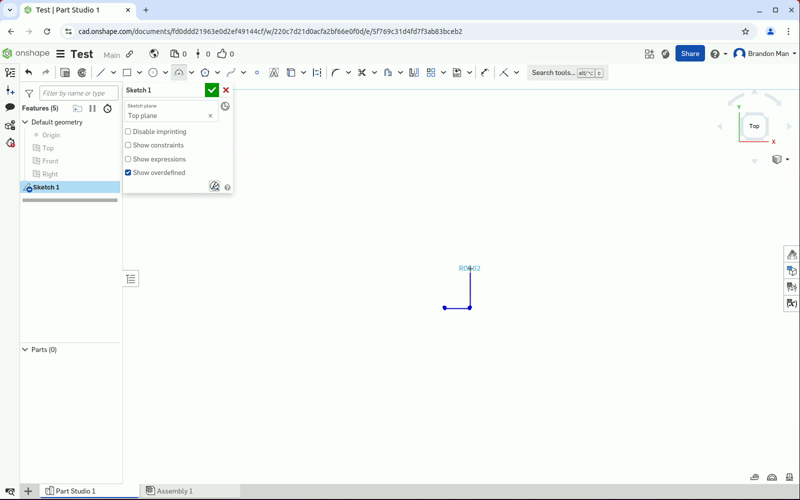
scroll(6)
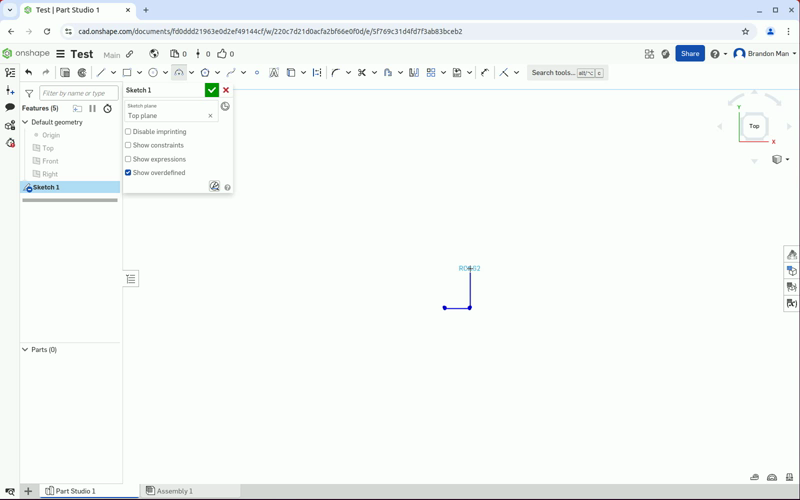
scroll(6)
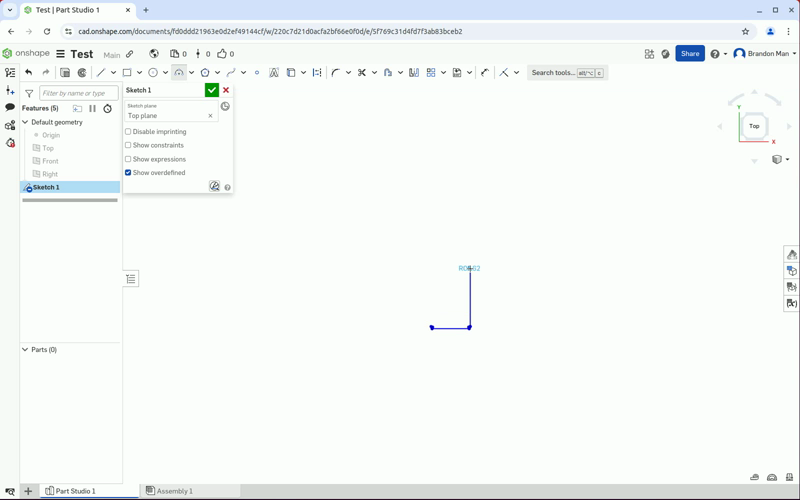
scroll(6)
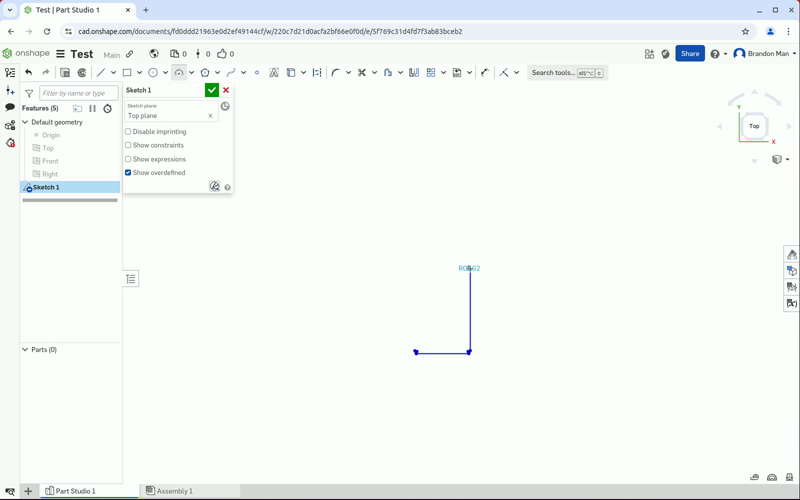
scroll(6)
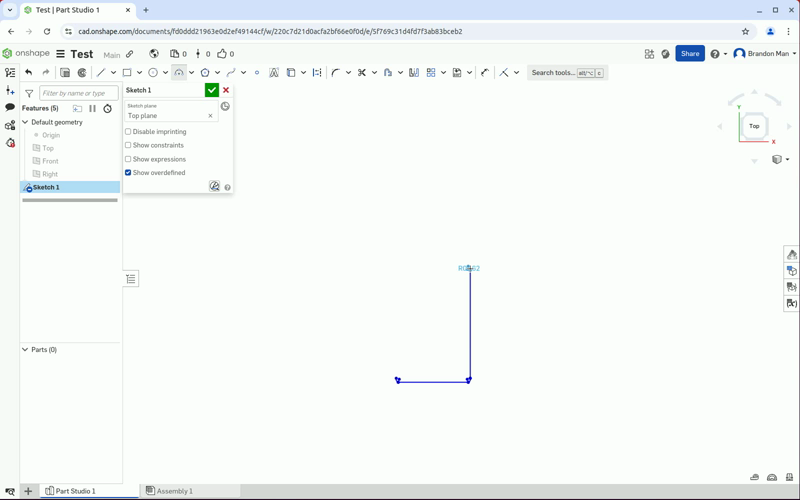
scroll(6)
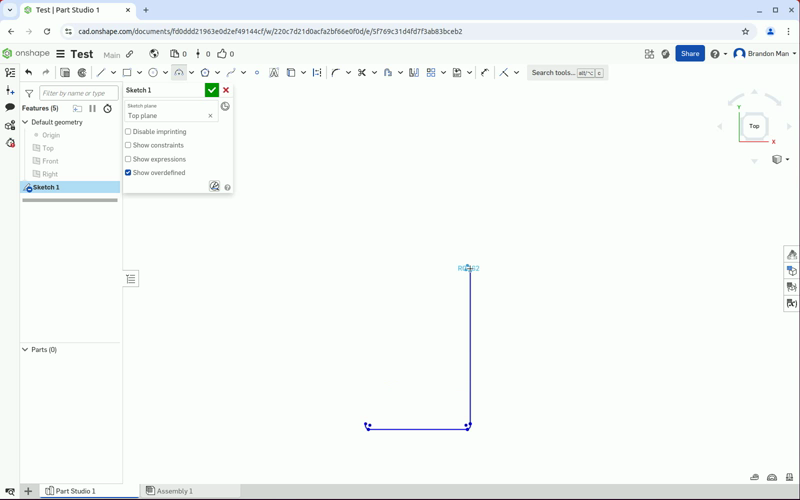
scroll(6)
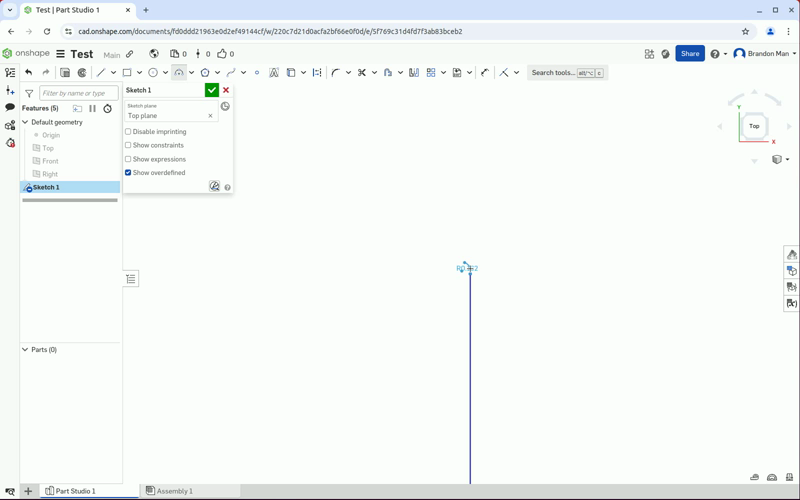
click(470, 268)
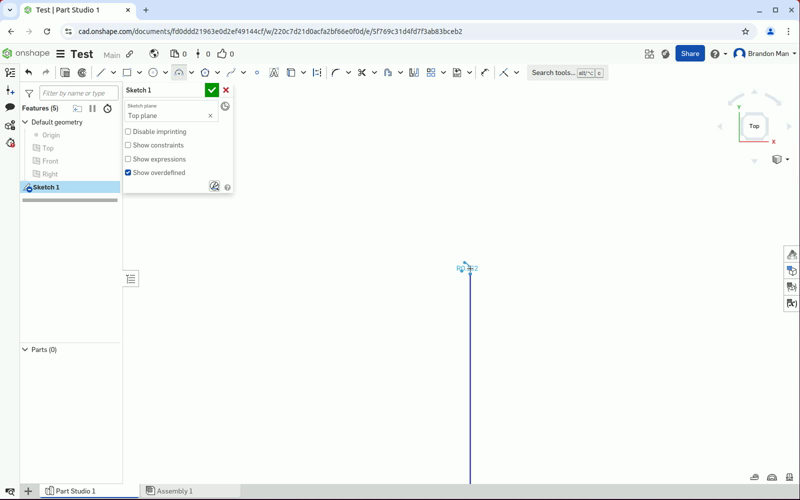
scroll(-6)
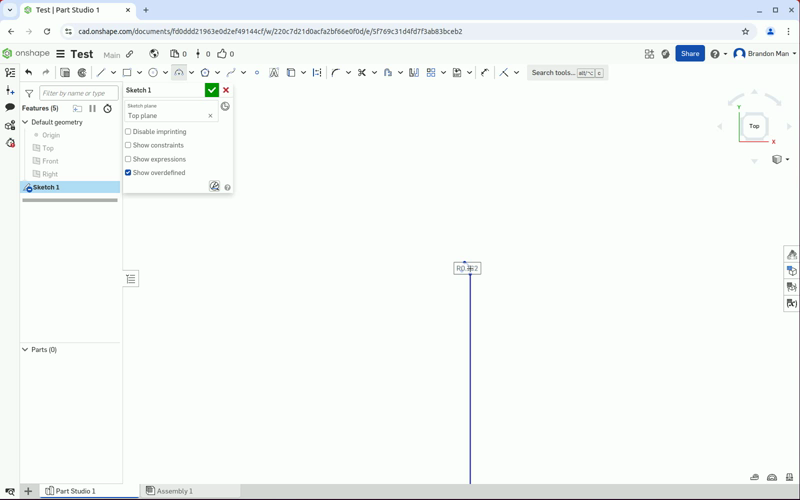
scroll(-6)
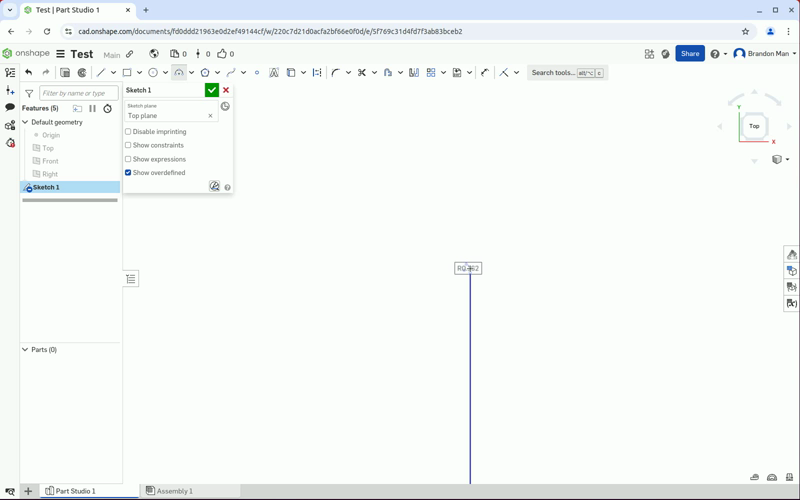
scroll(-6)
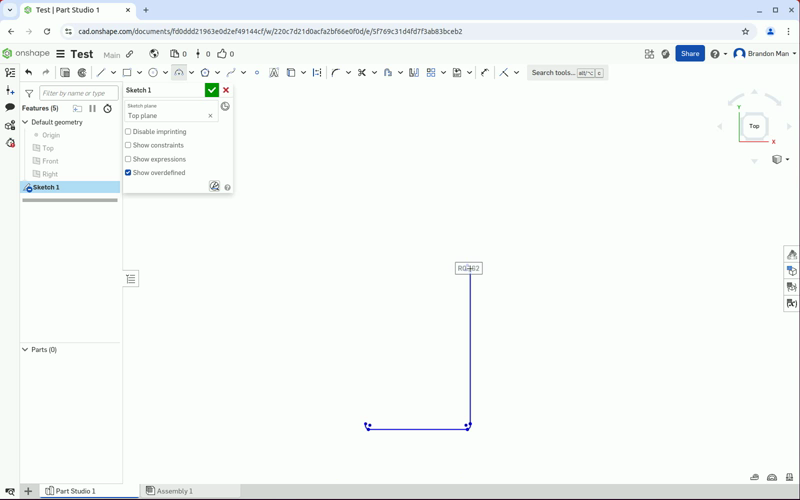
scroll(-6)
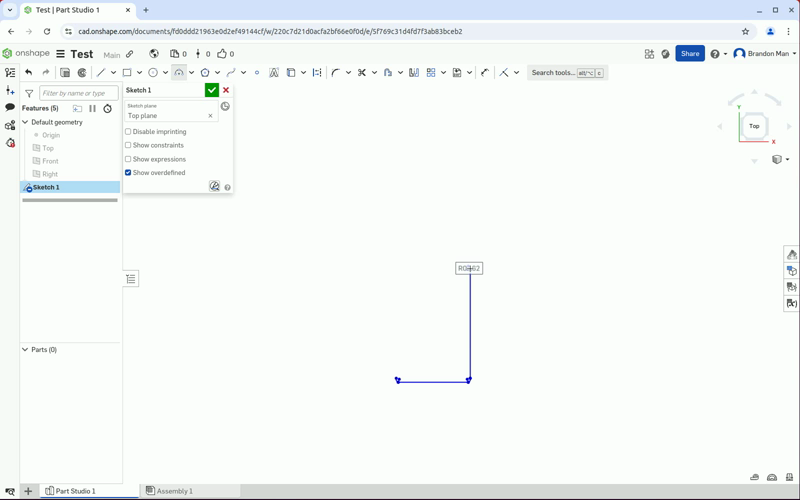
scroll(-6)
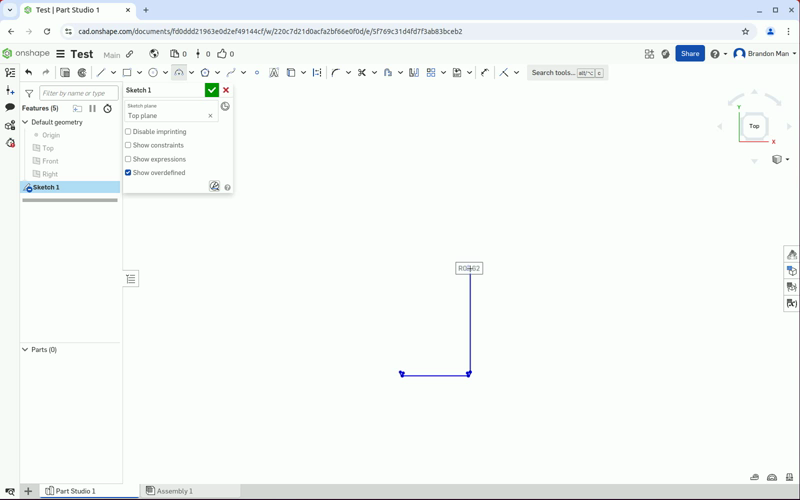
scroll(-6)
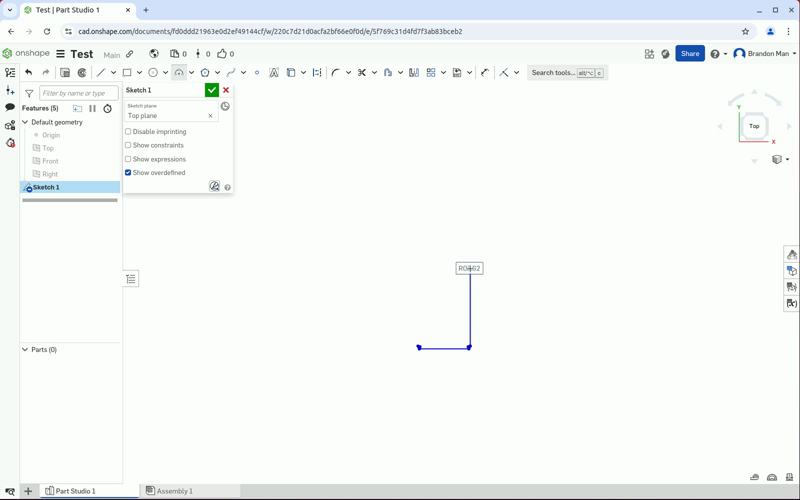
scroll(-6)
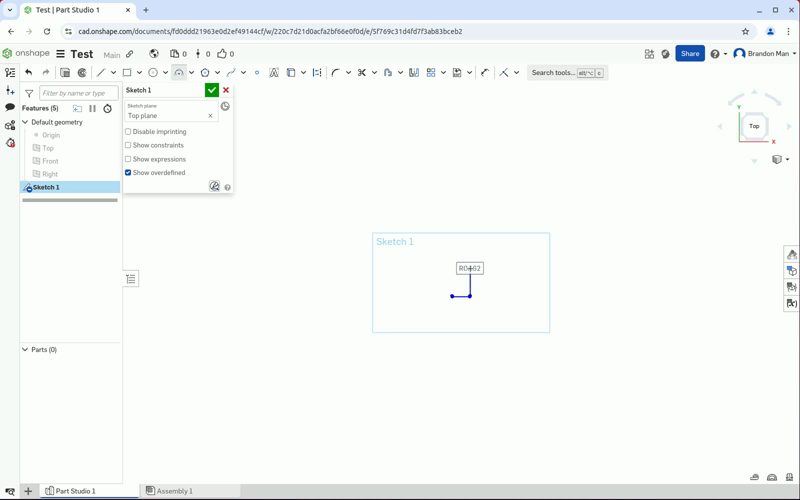
key_up(shift)
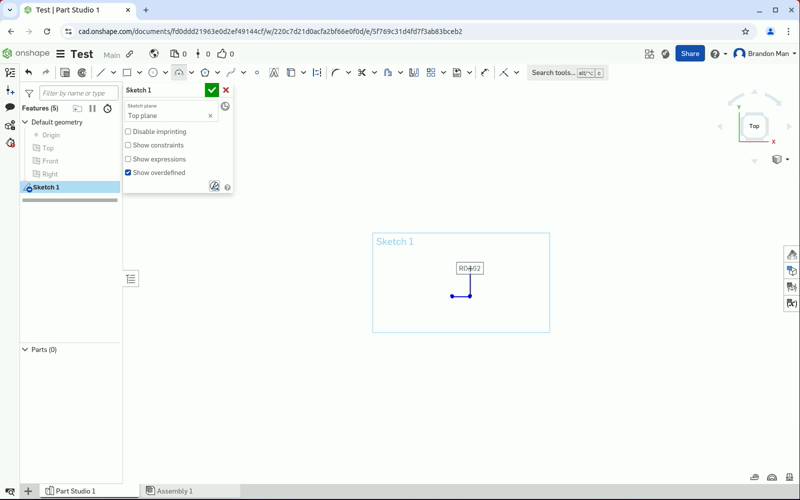
key(esc)
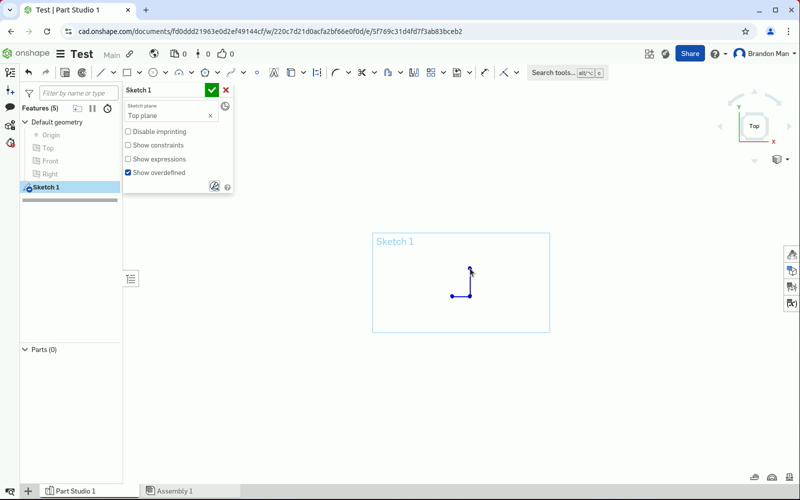
key(l)
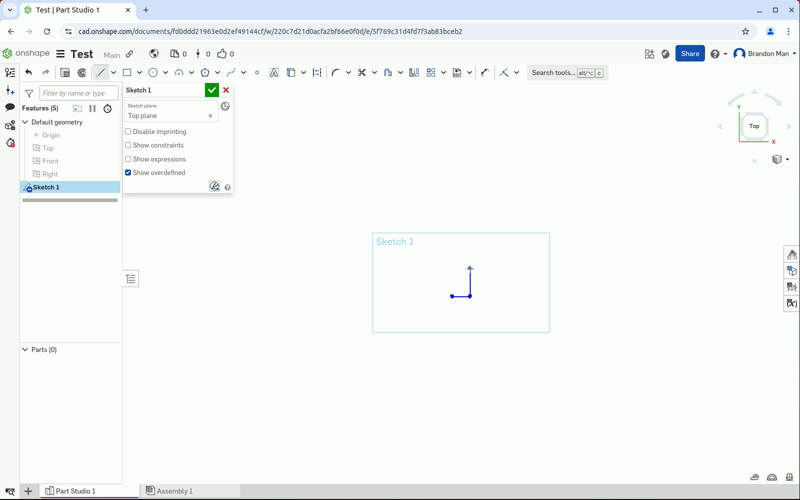
mouse_move(469, 267)
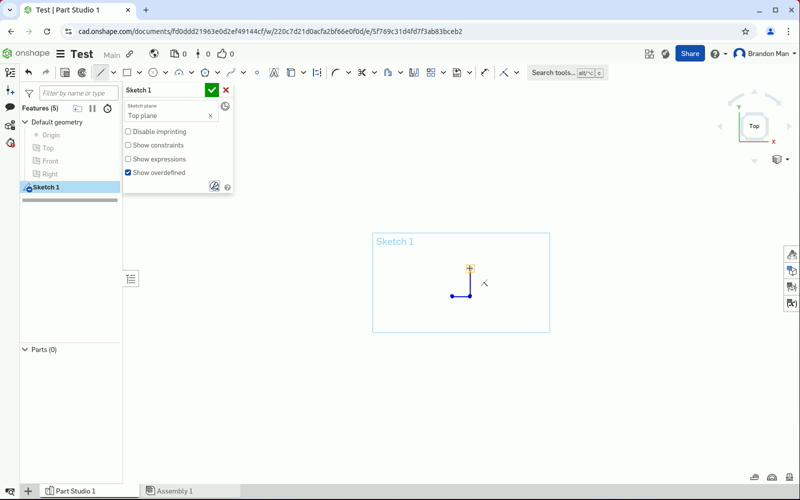
scroll(6)
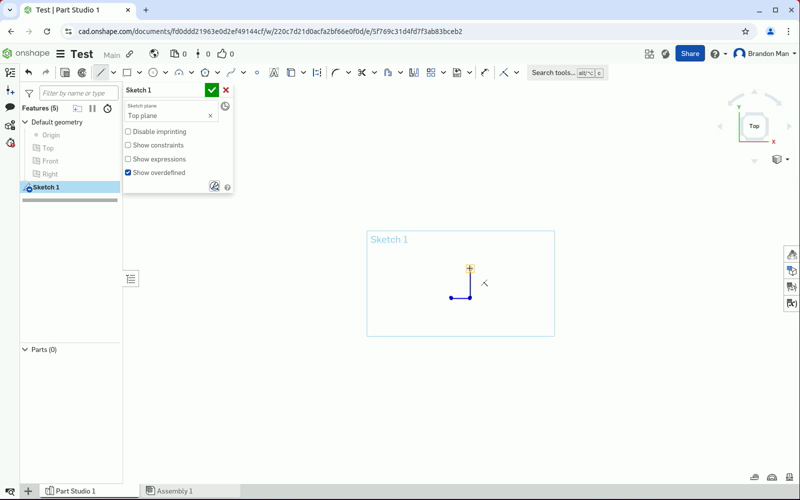
scroll(6)
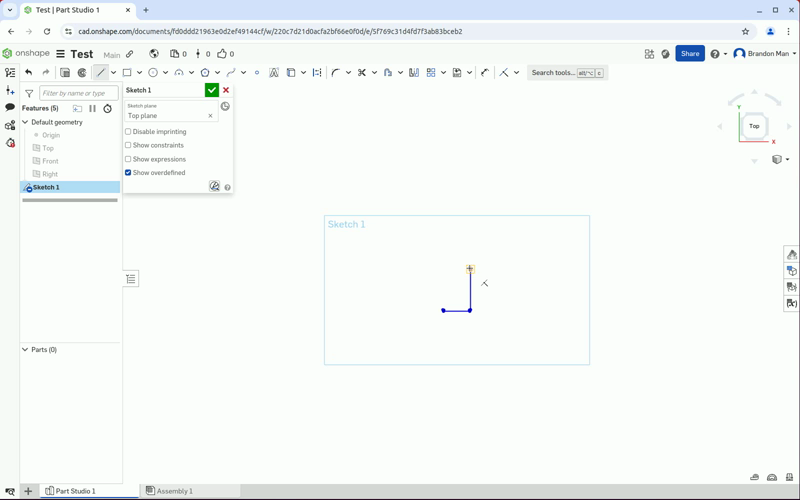
scroll(6)
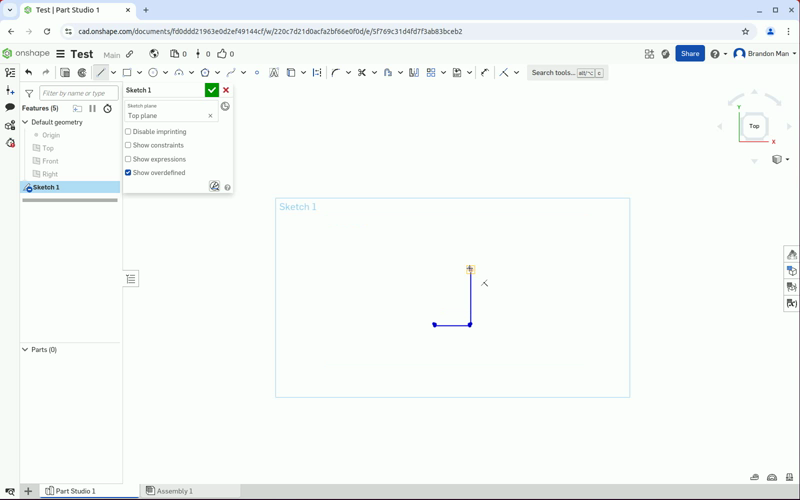
scroll(6)
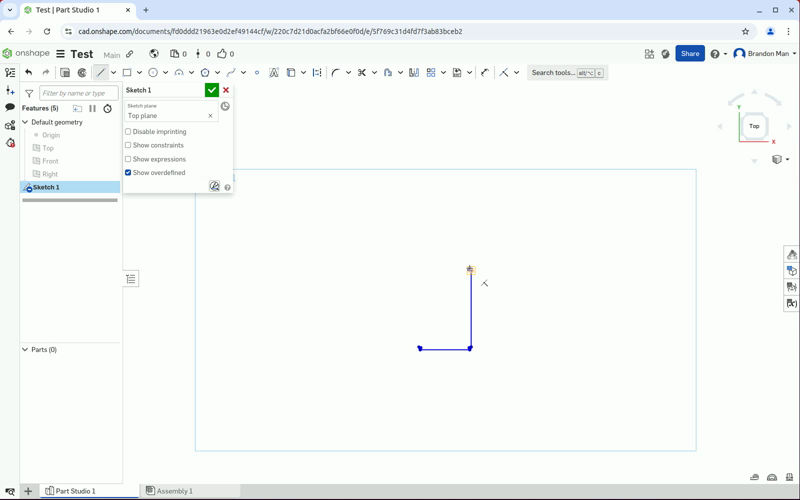
scroll(6)
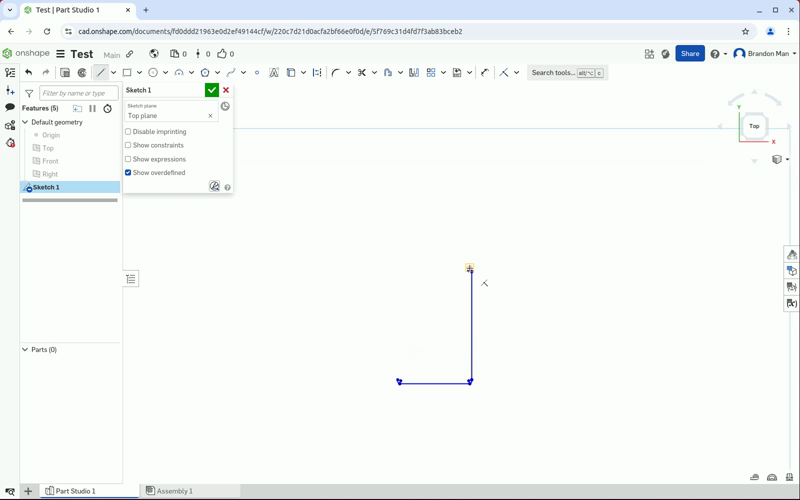
scroll(6)
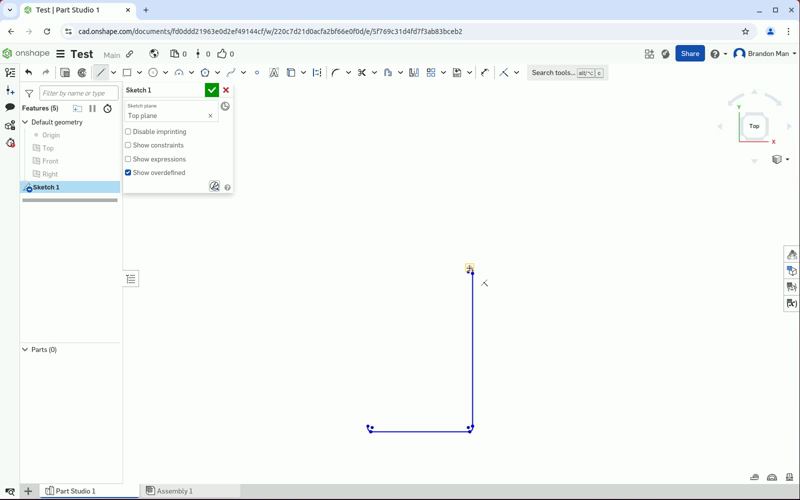
scroll(6)
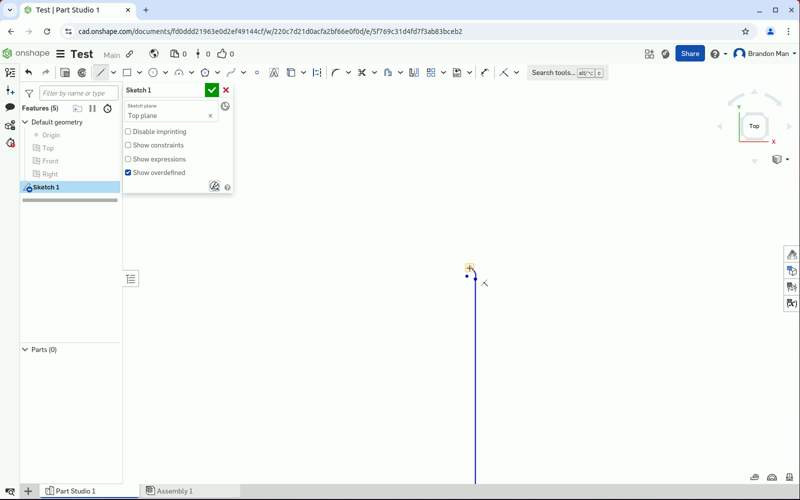
click(469, 267)
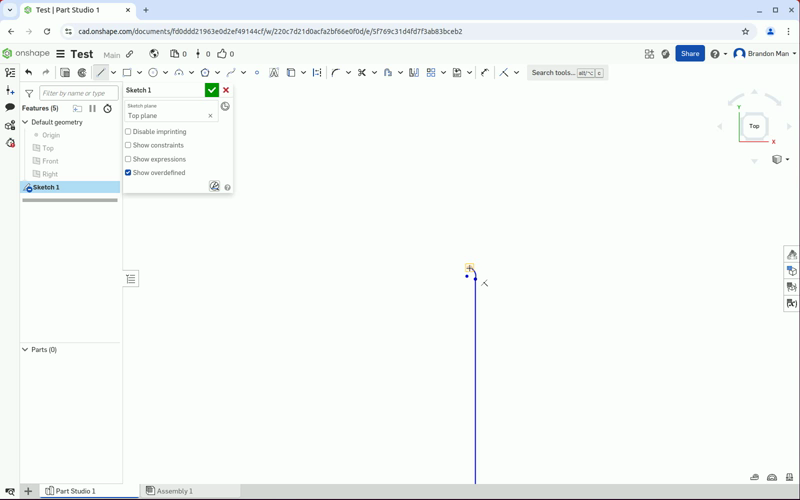
scroll(-6)
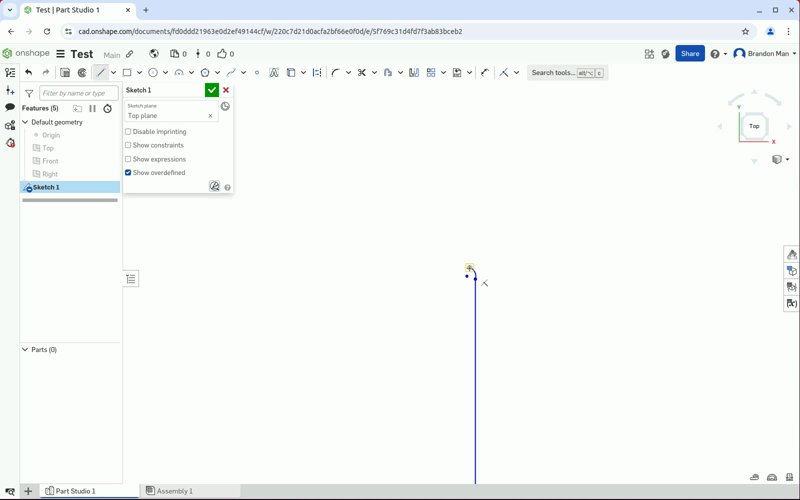
scroll(-6)
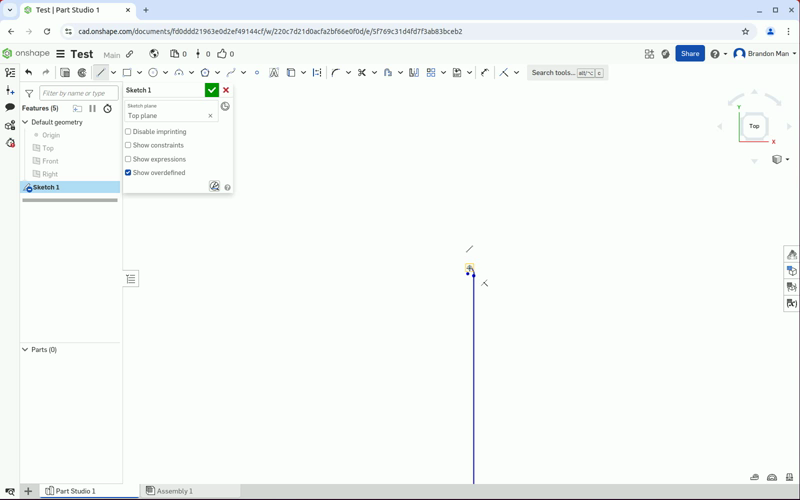
scroll(-6)
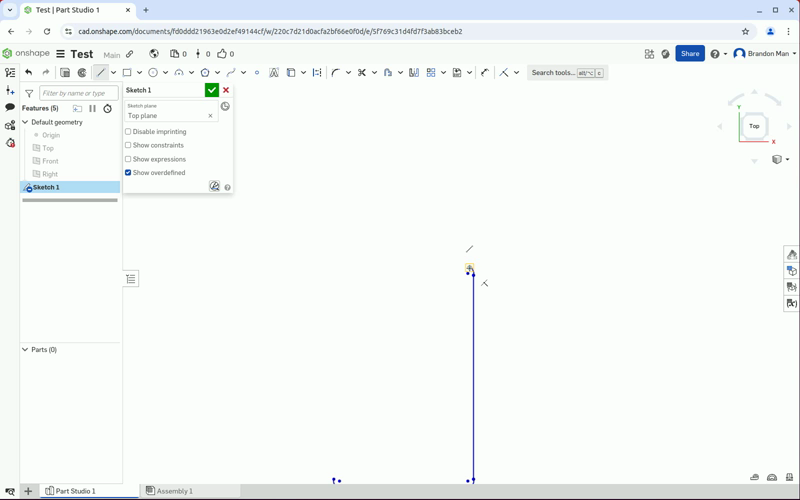
scroll(-6)
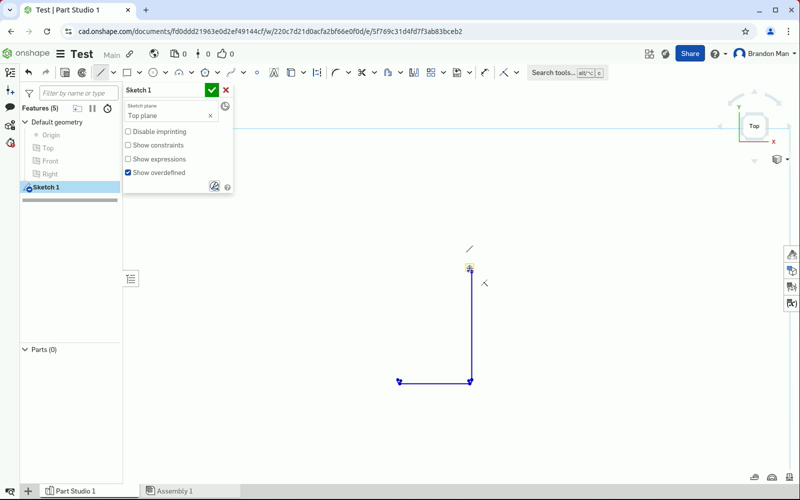
scroll(-6)
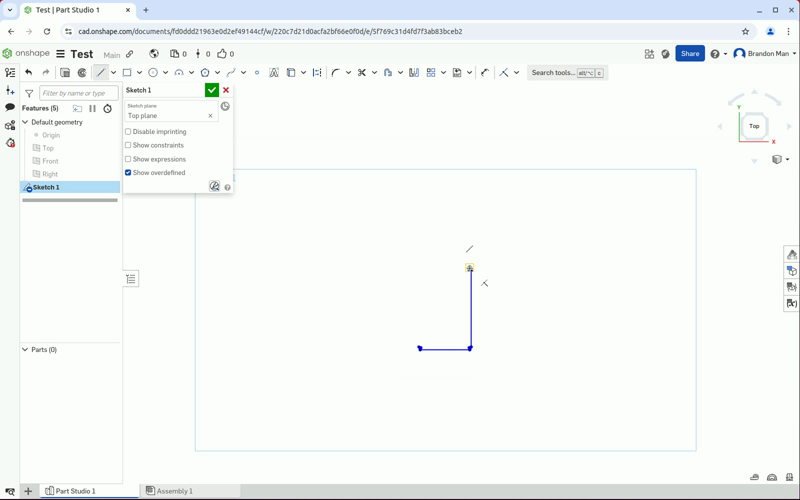
scroll(-6)
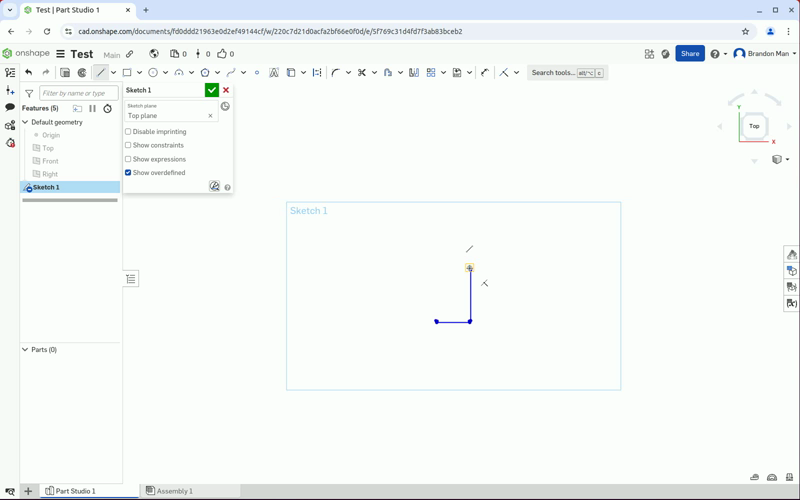
scroll(-6)
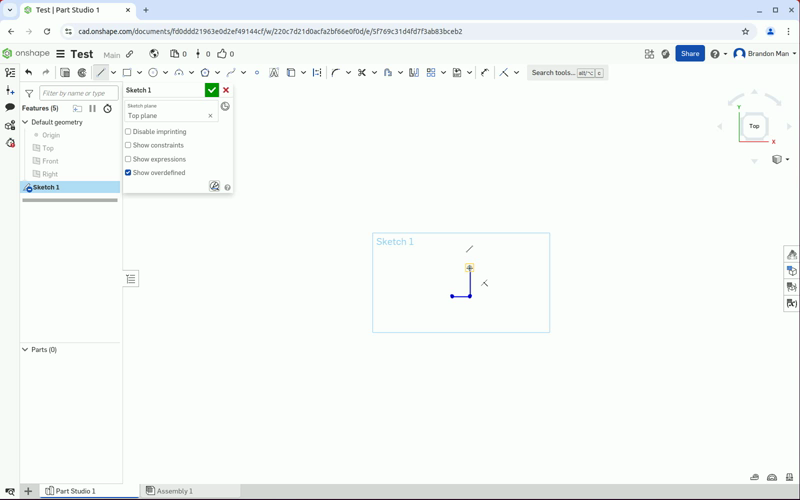
key_down(shift)
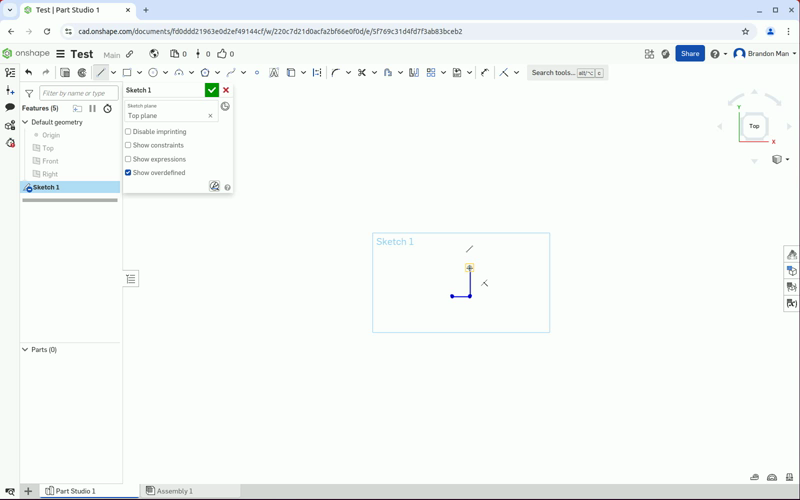
mouse_move(499, 267)
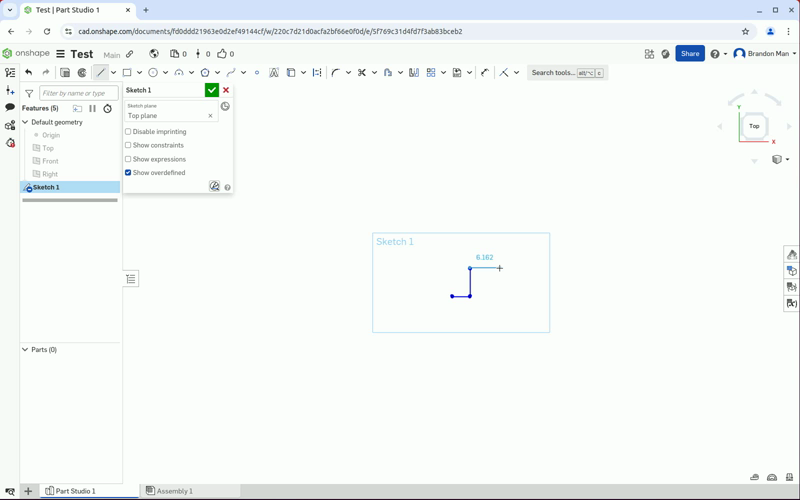
mouse_move(452, 267)
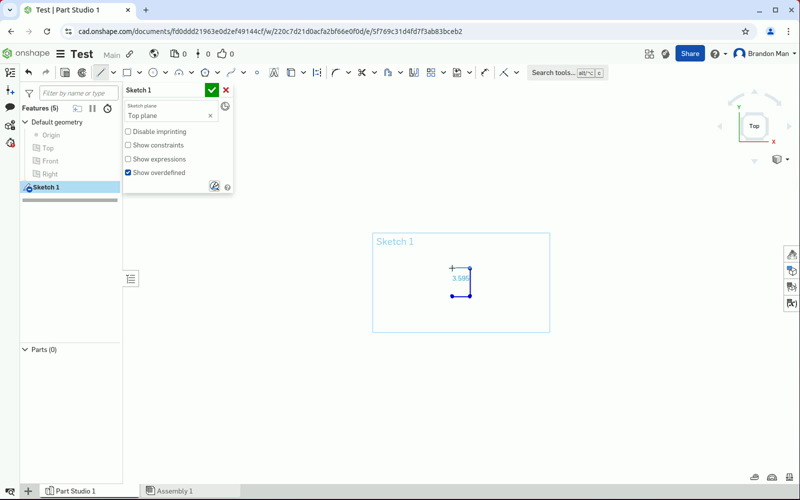
click(452, 267)
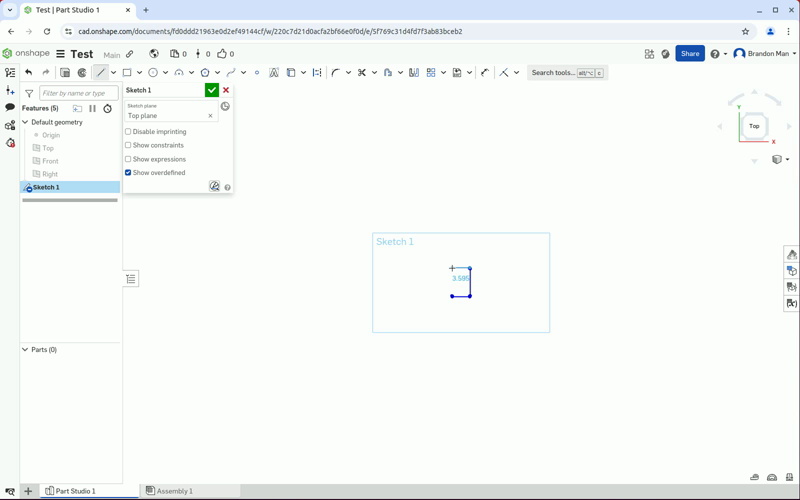
key_up(shift)
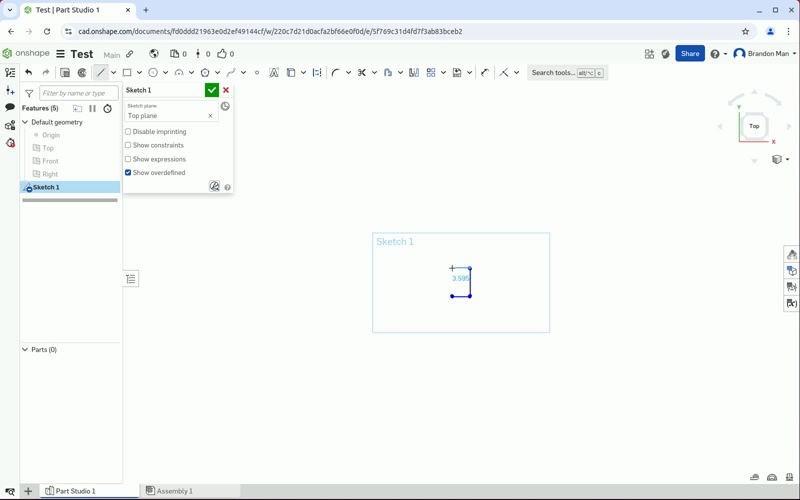
key(esc)
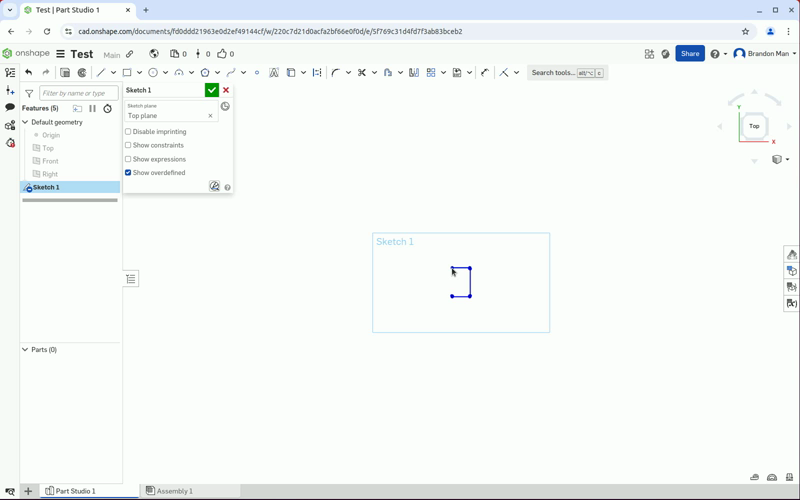
key(a)
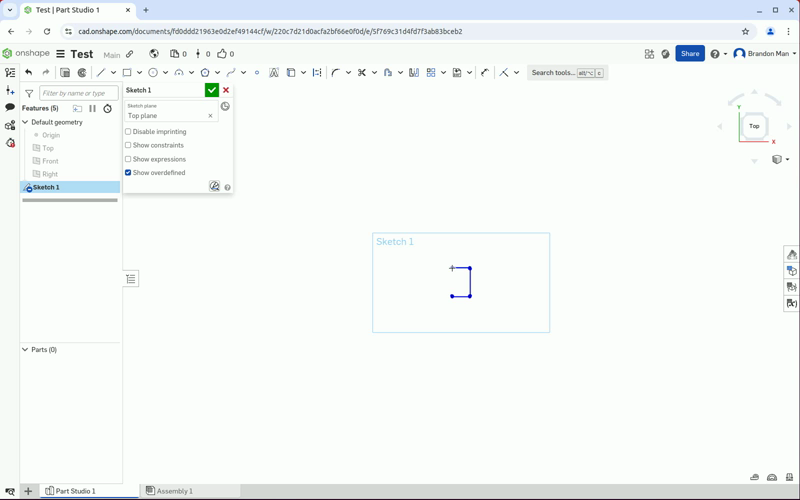
mouse_move(452, 267)
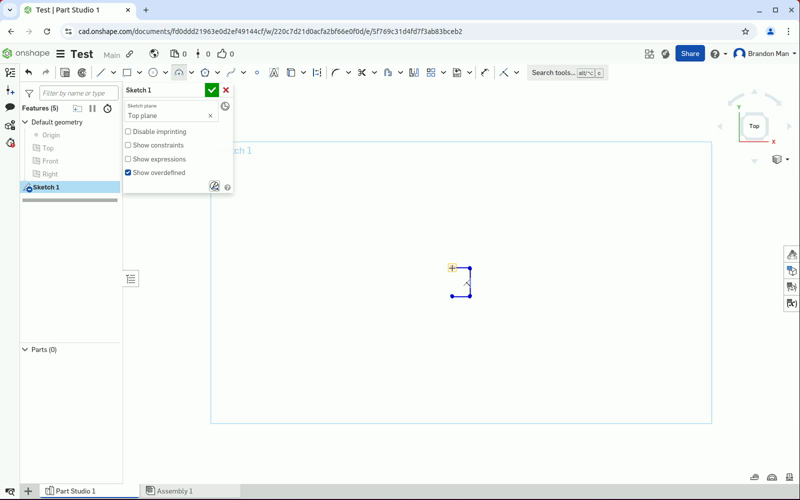
click(452, 267)
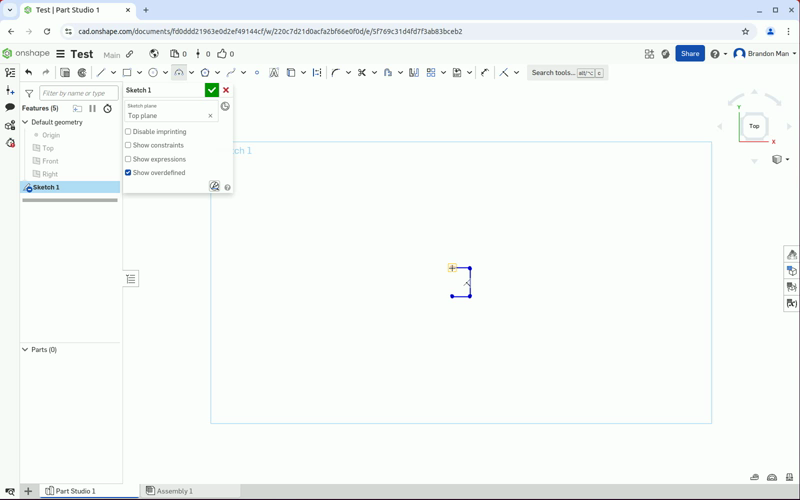
key_down(shift)
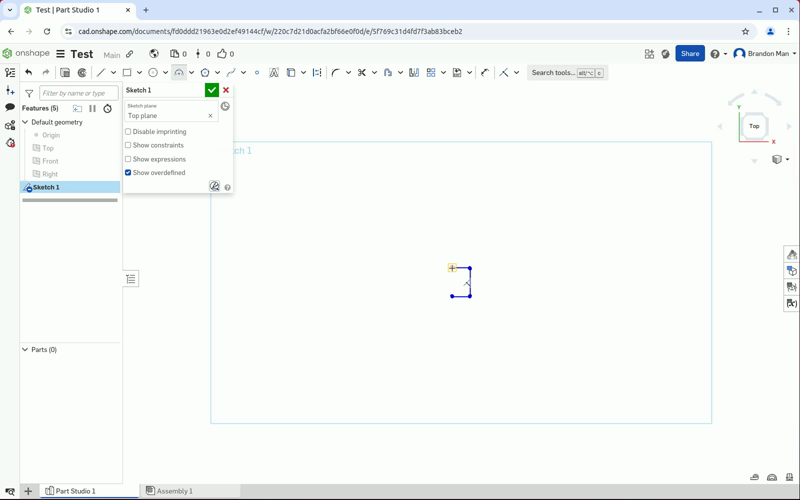
mouse_move(451, 268)
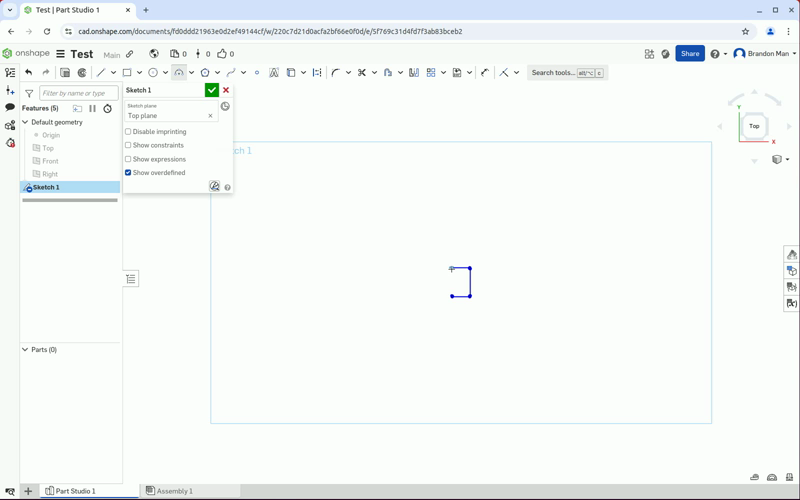
scroll(6)
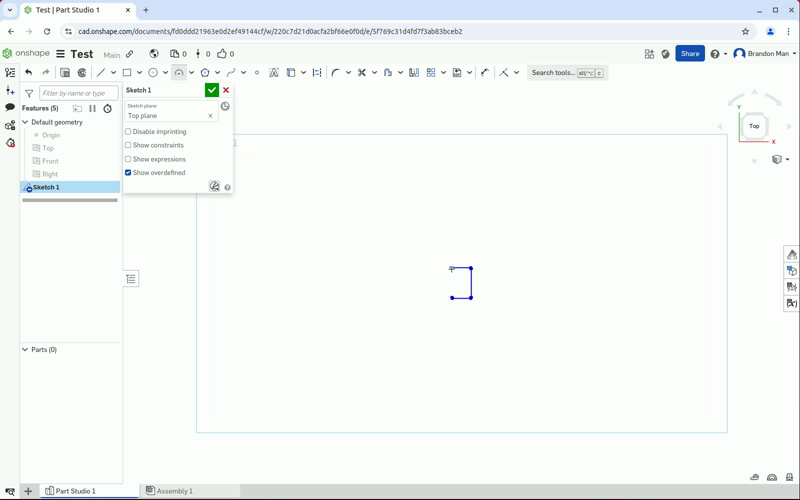
scroll(6)
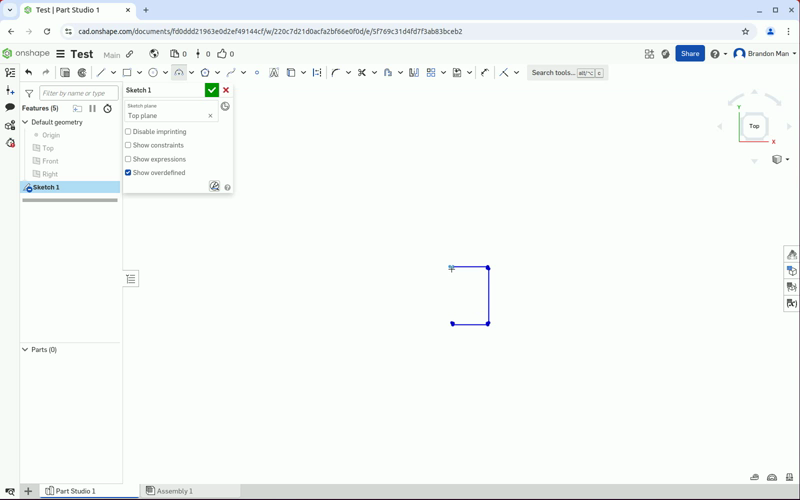
scroll(6)
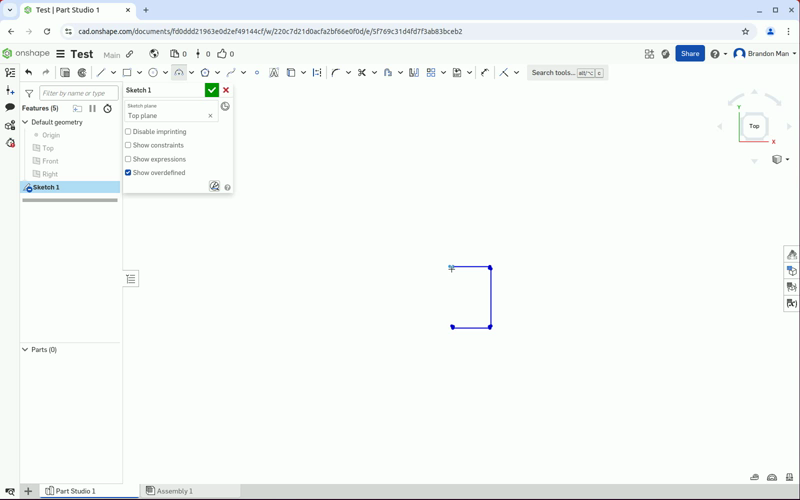
scroll(6)
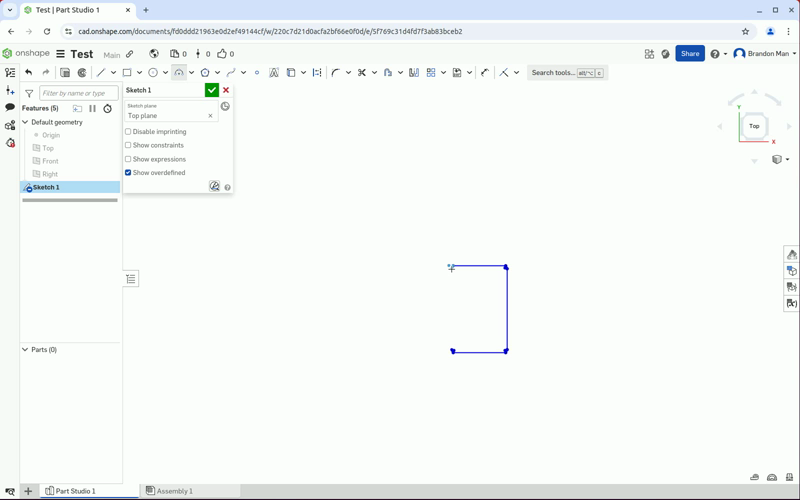
scroll(6)
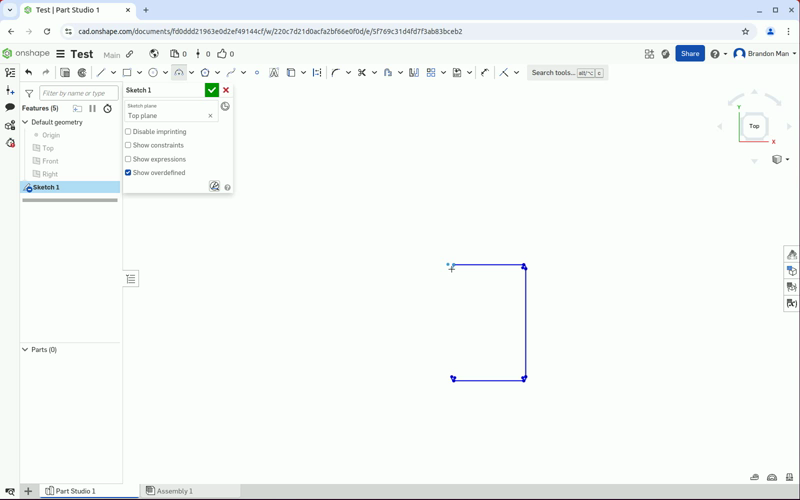
scroll(6)
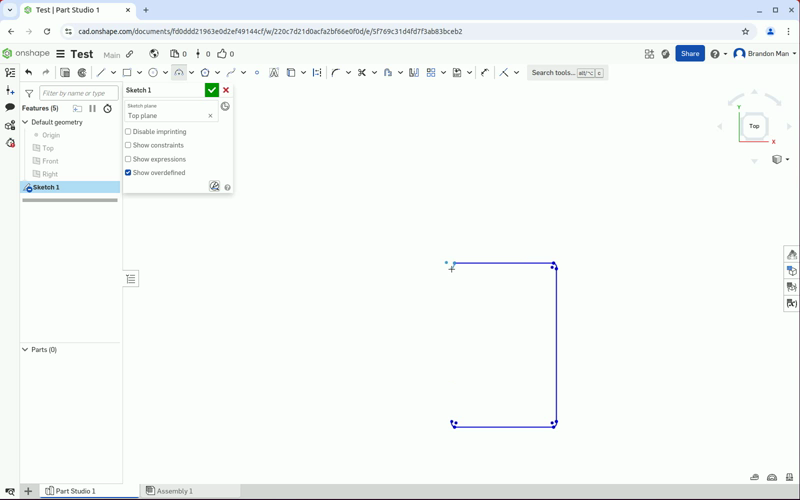
scroll(6)
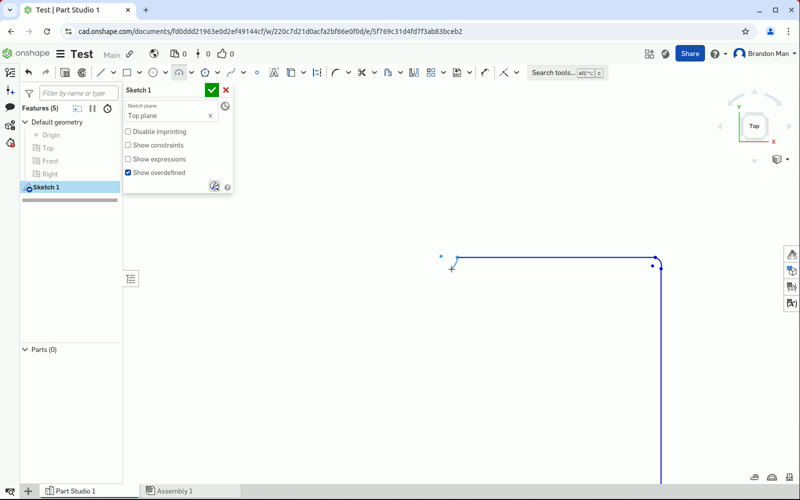
click(451, 268)
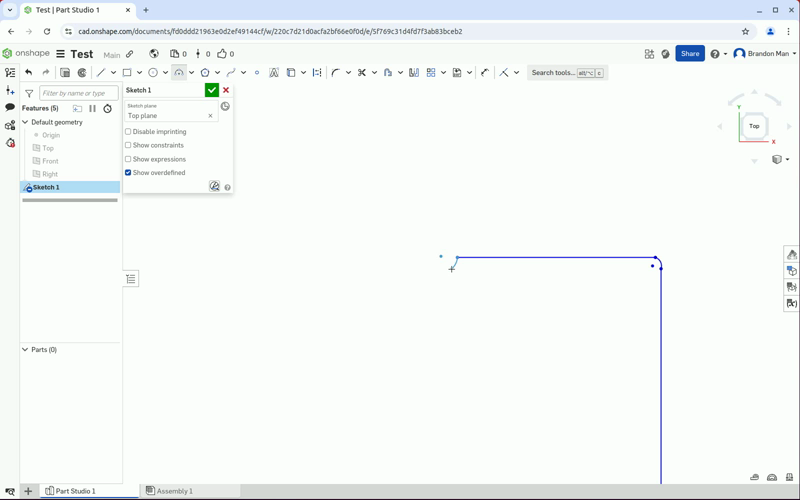
scroll(-6)
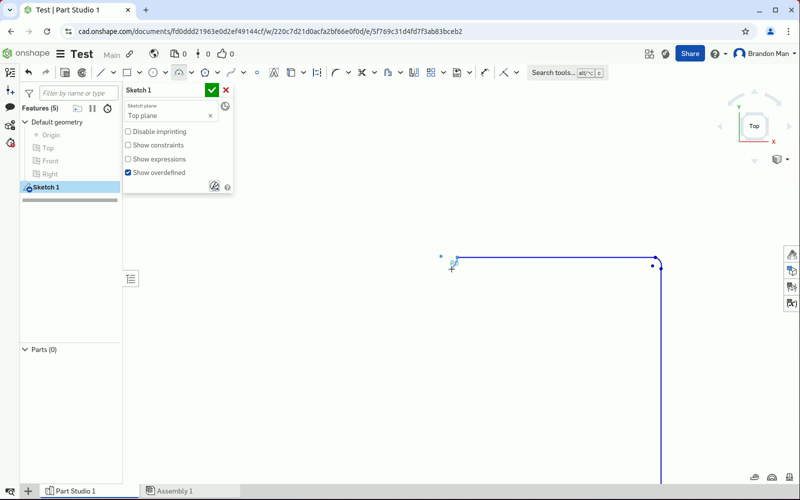
scroll(-6)
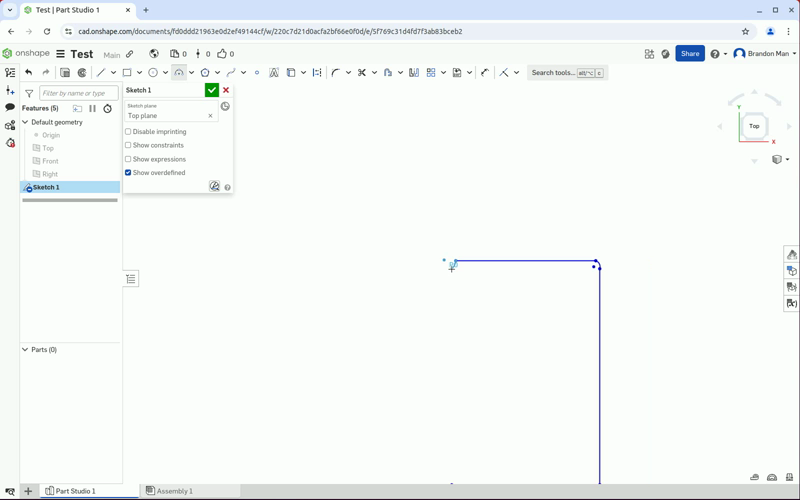
scroll(-6)
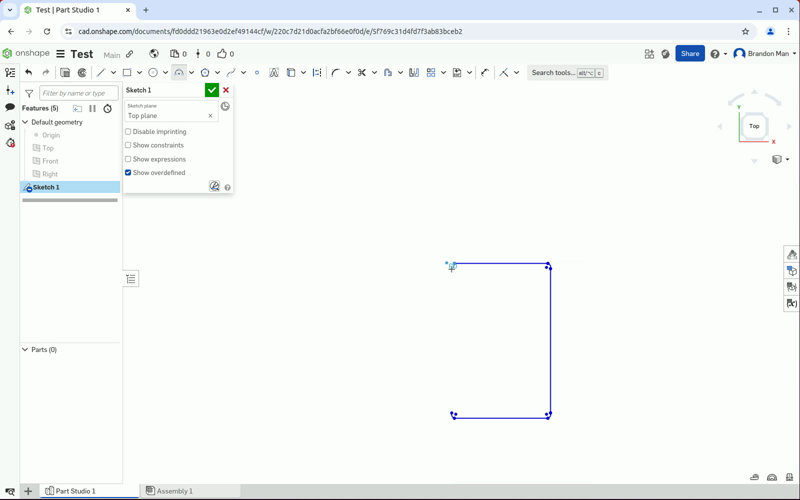
scroll(-6)
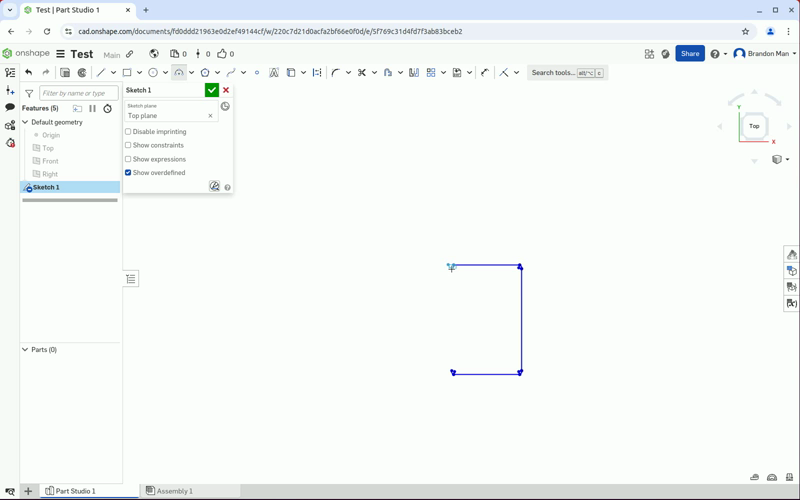
scroll(-6)
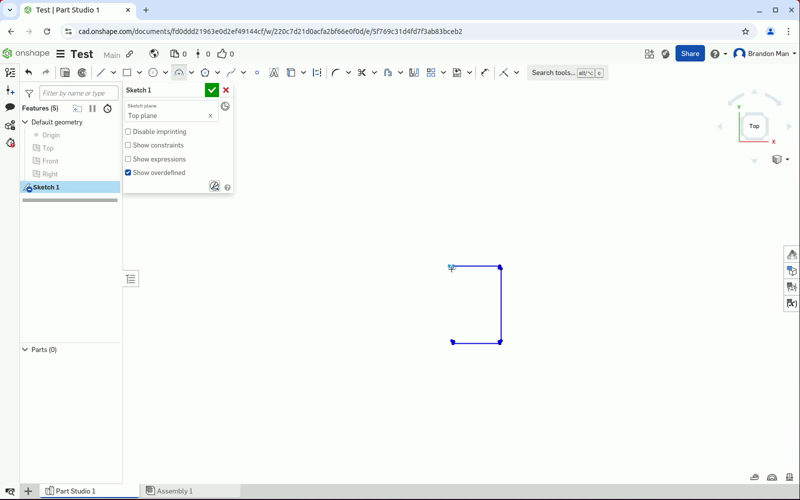
scroll(-6)
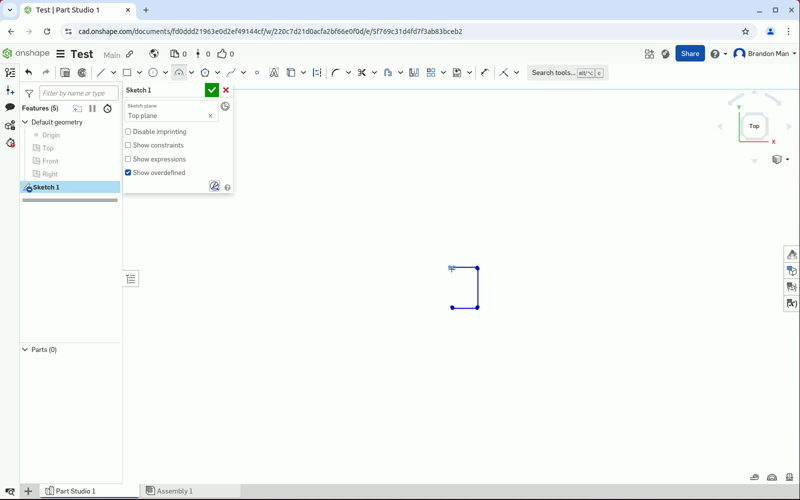
scroll(-6)
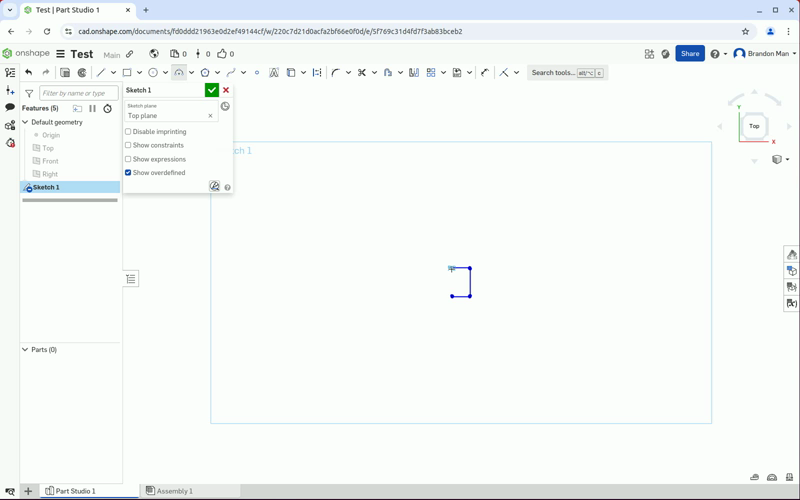
mouse_move(451, 268)
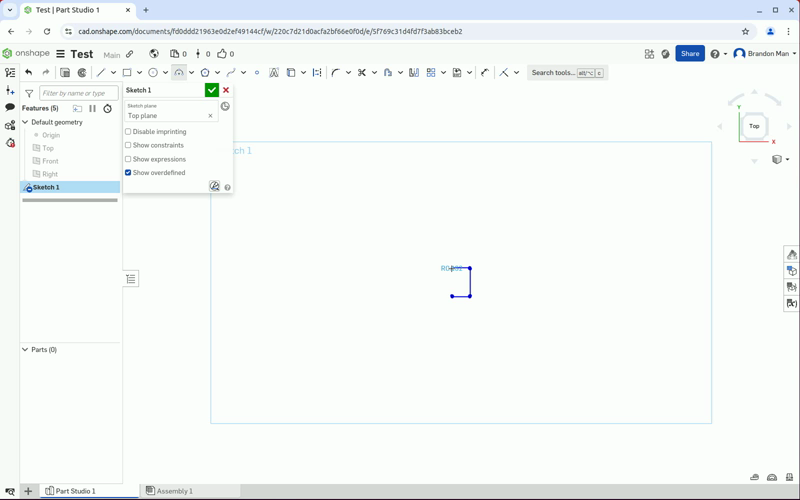
scroll(6)
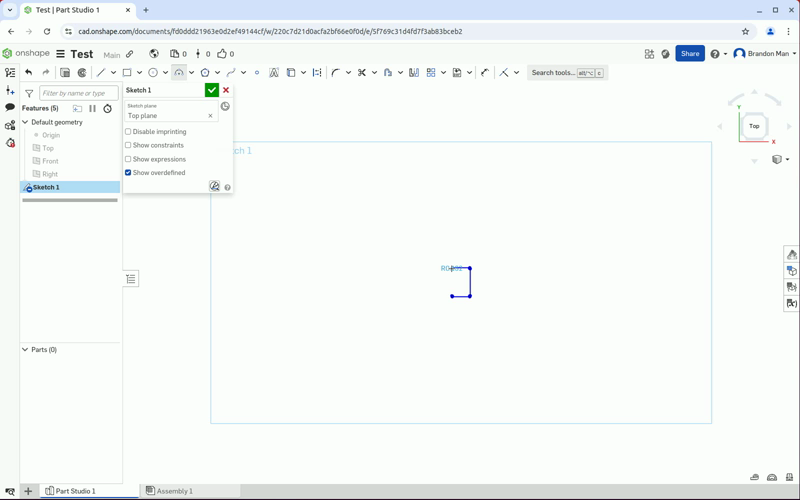
scroll(6)
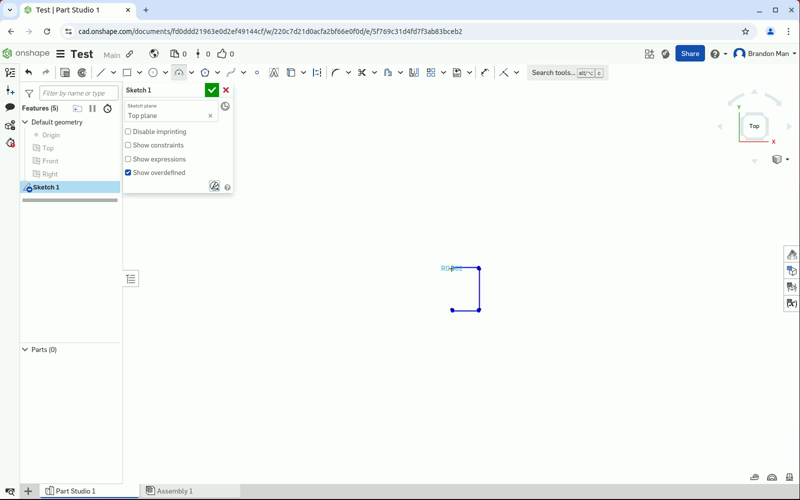
scroll(6)
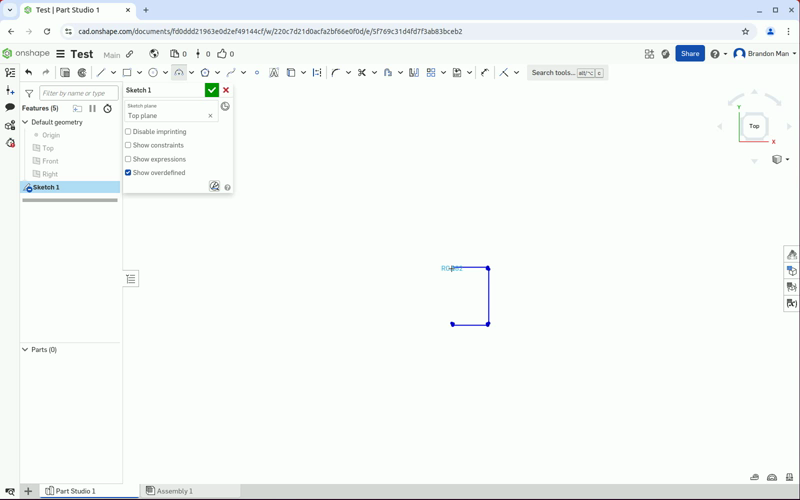
scroll(6)
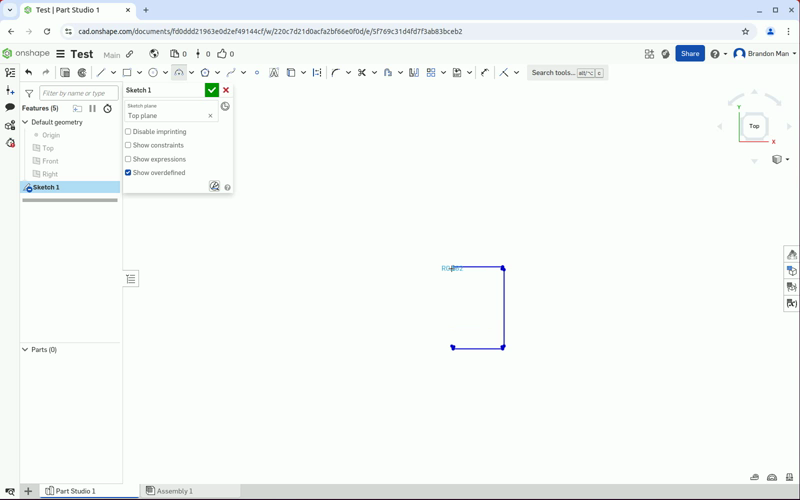
scroll(6)
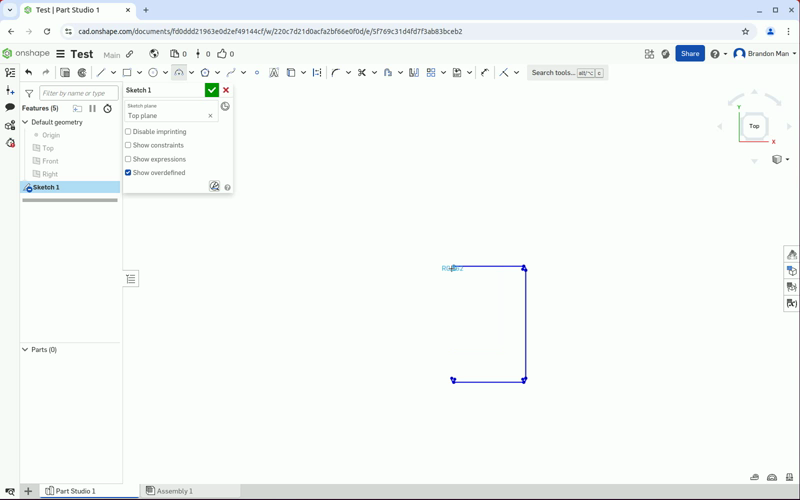
scroll(6)
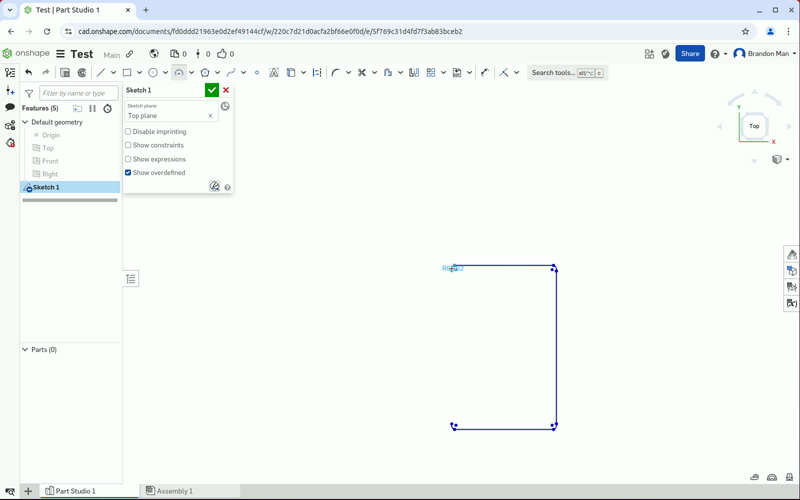
scroll(6)
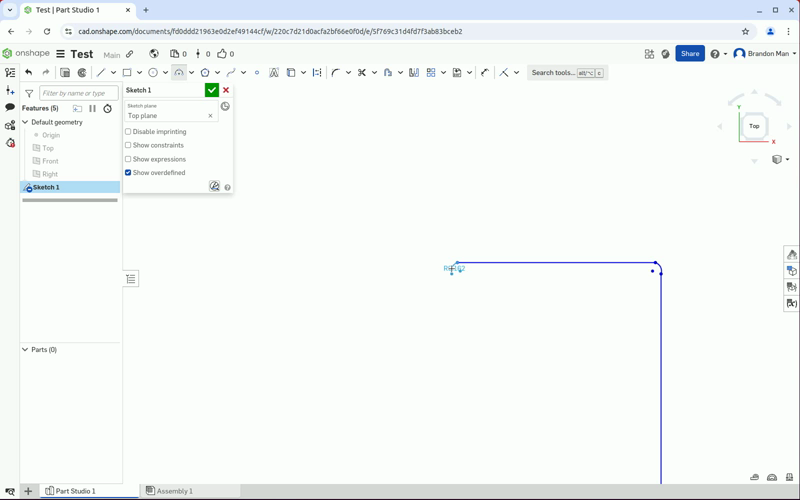
click(451, 268)
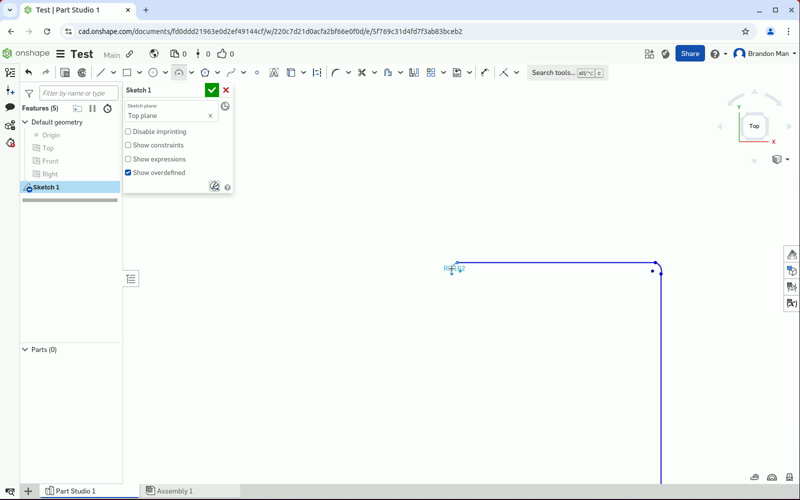
scroll(-6)
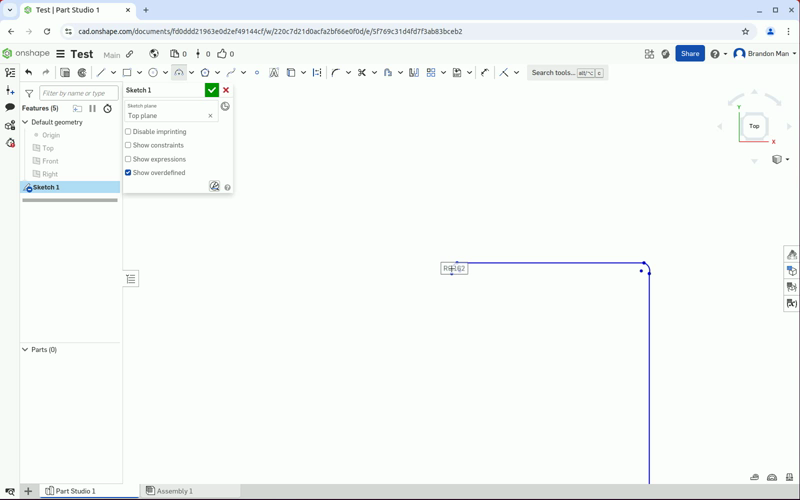
scroll(-6)
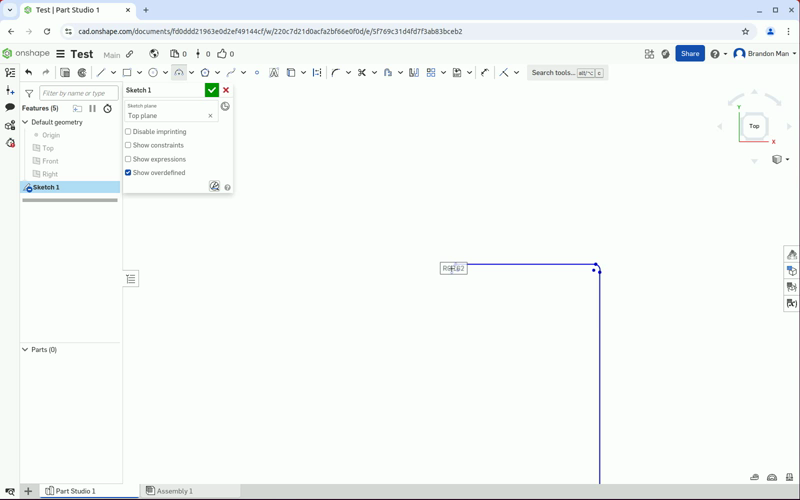
scroll(-6)
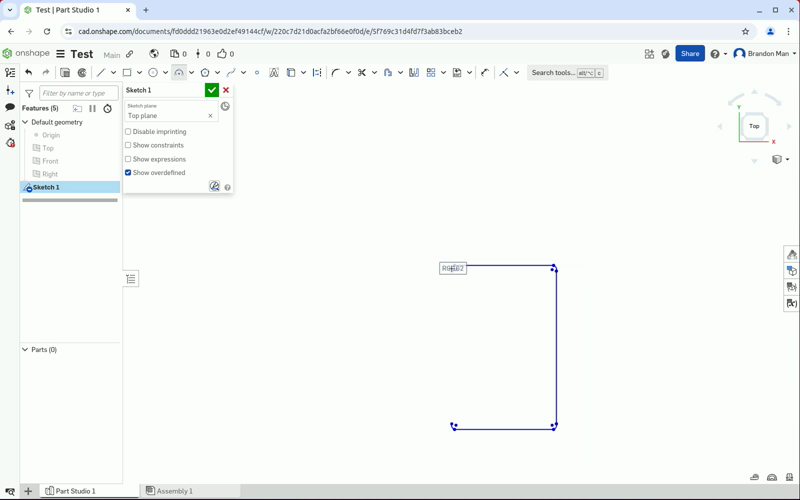
scroll(-6)
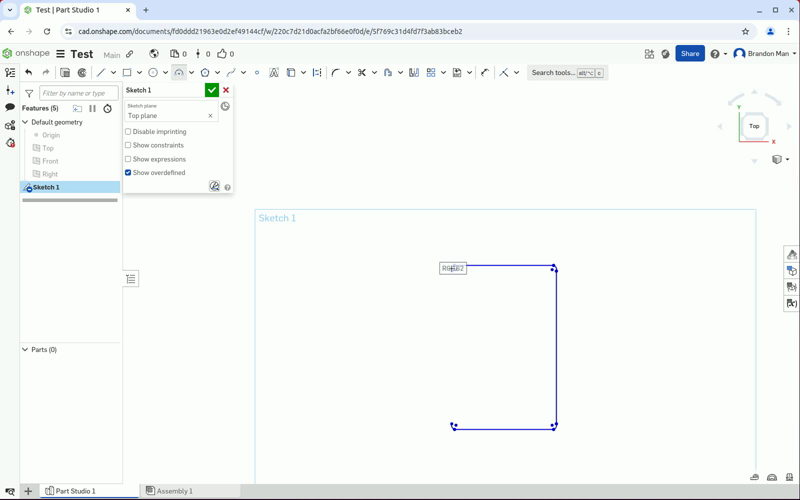
scroll(-6)
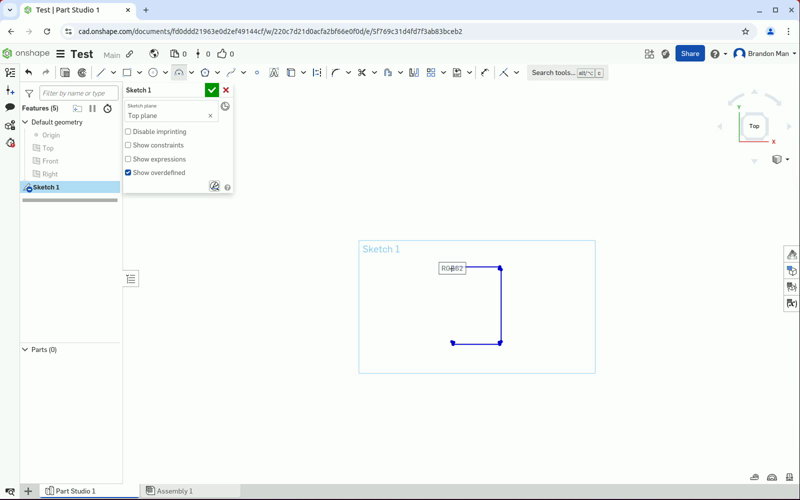
scroll(-6)
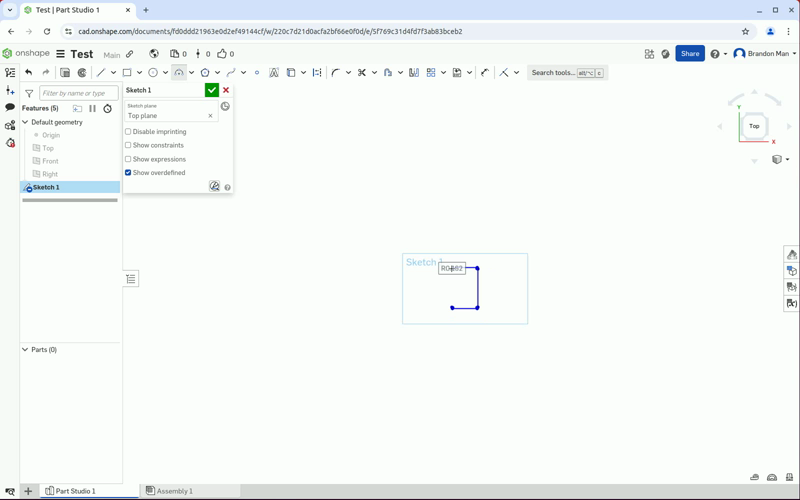
scroll(-6)
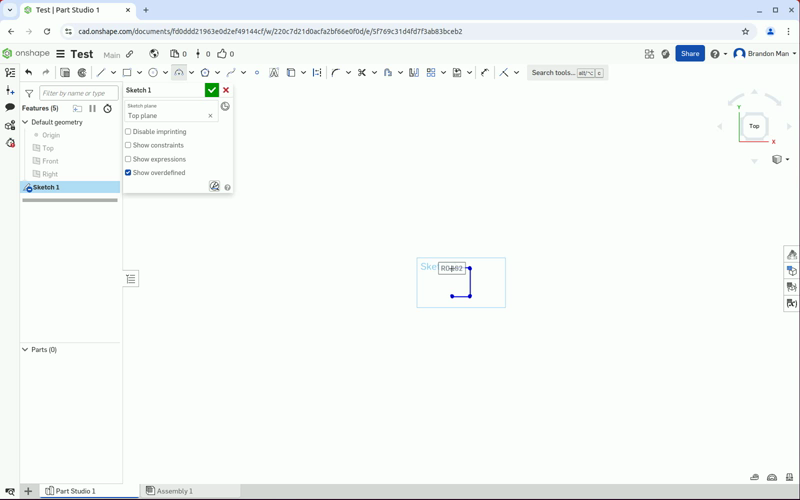
key_up(shift)
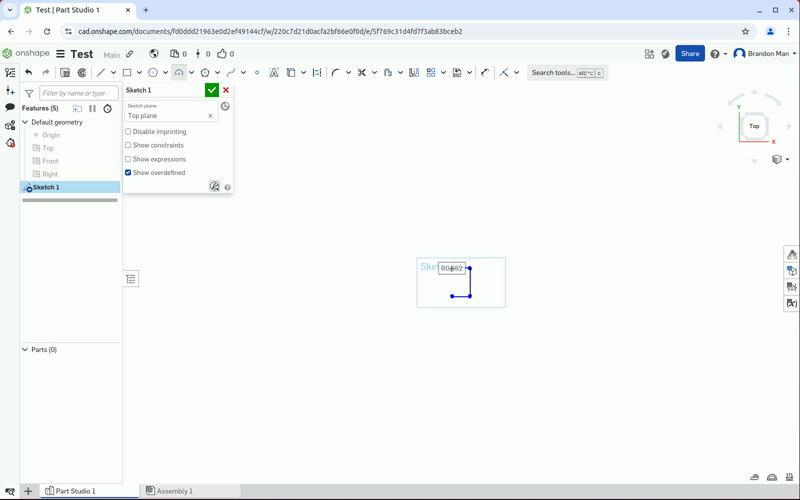
key(esc)
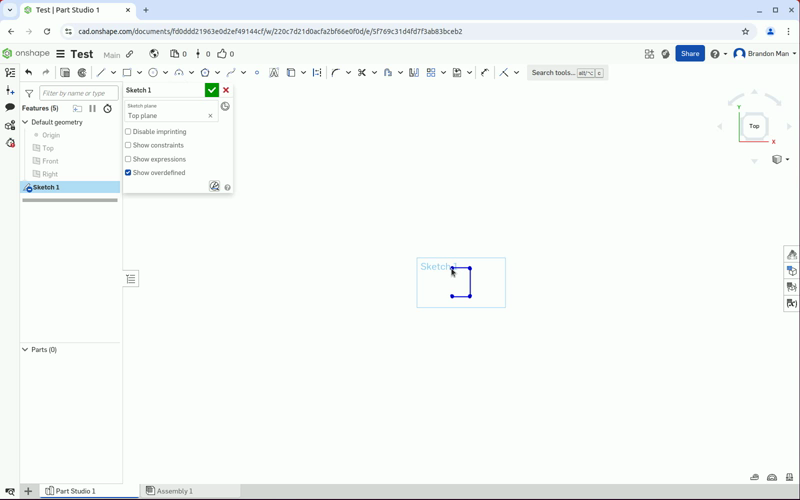
key(l)
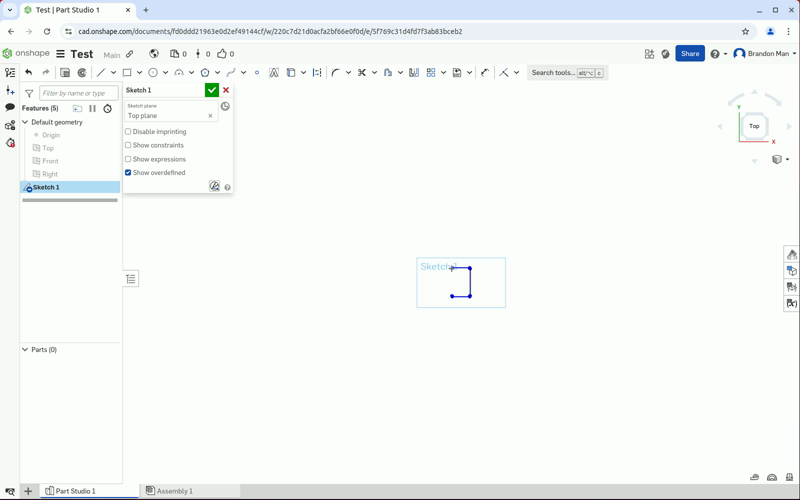
mouse_move(451, 268)
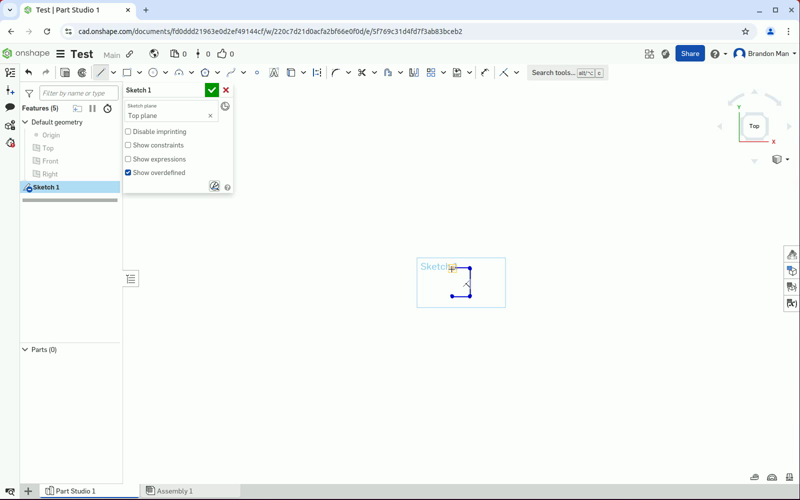
scroll(6)
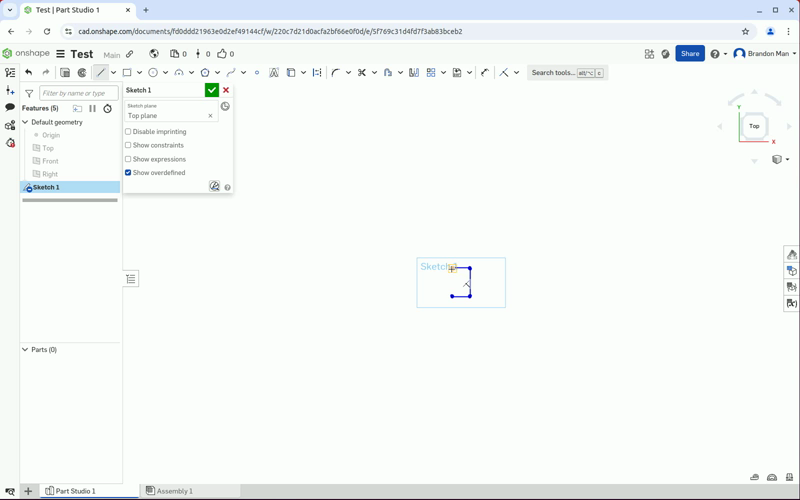
scroll(6)
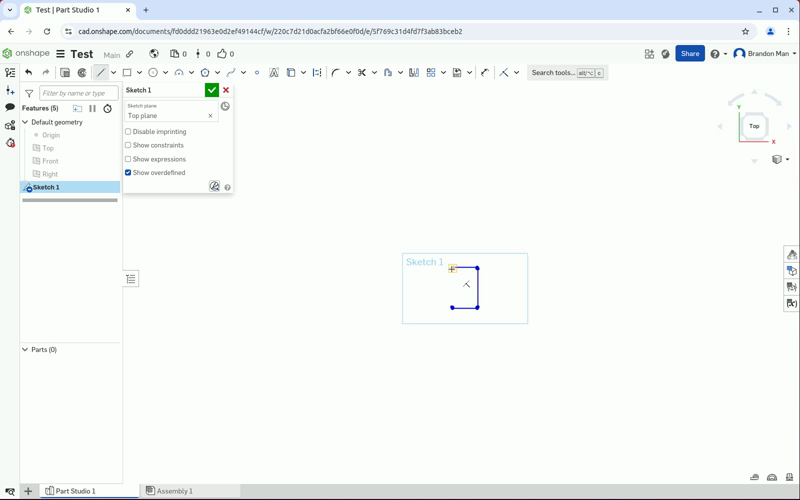
scroll(6)
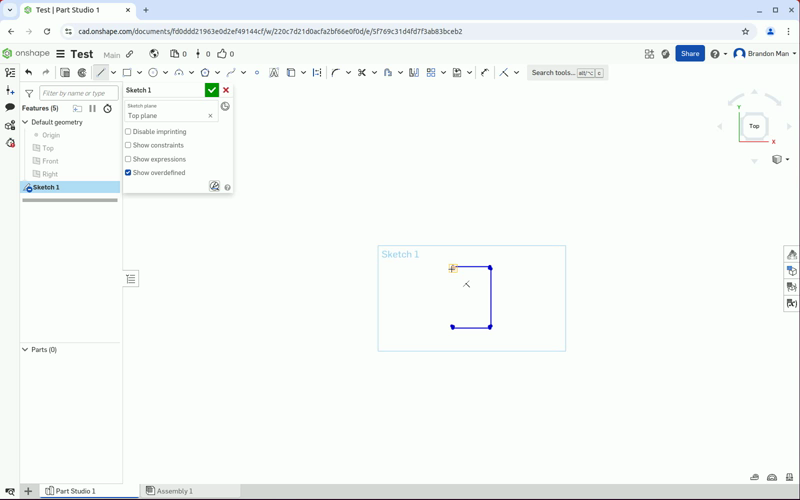
scroll(6)
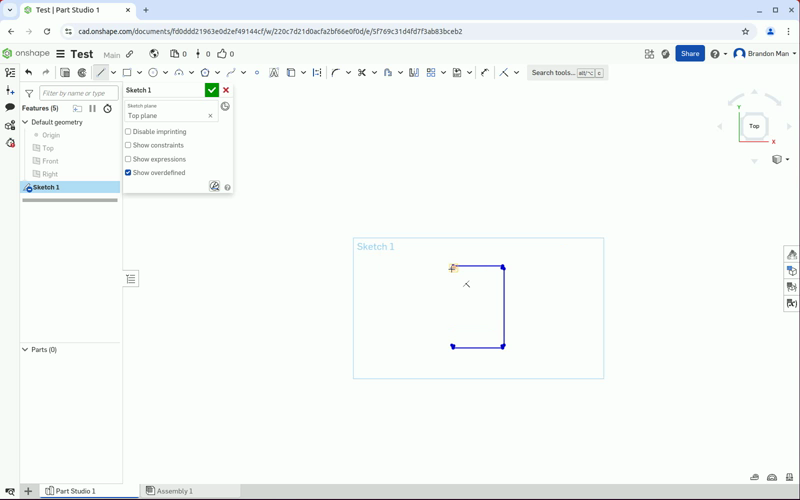
scroll(6)
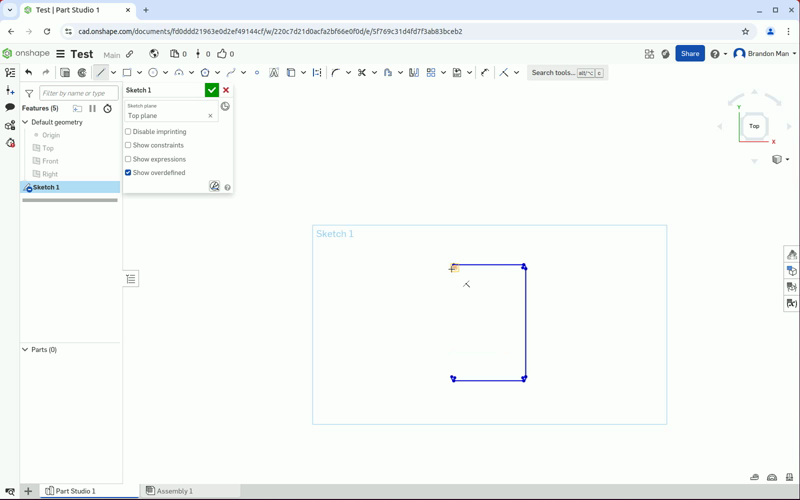
scroll(6)
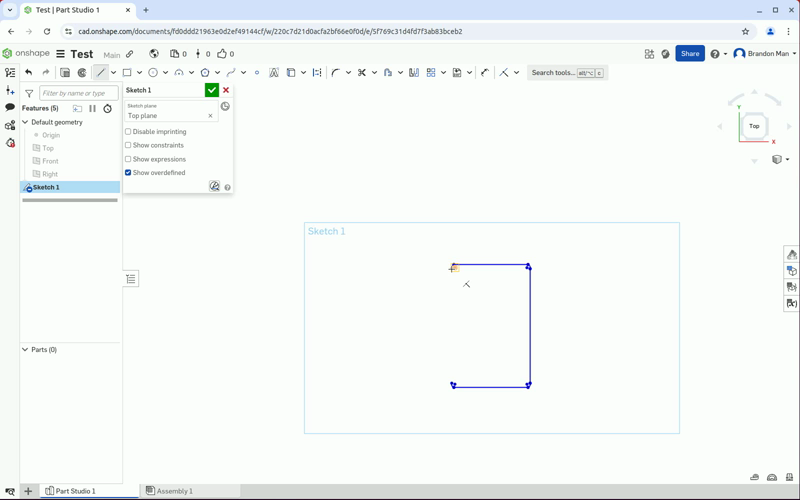
scroll(6)
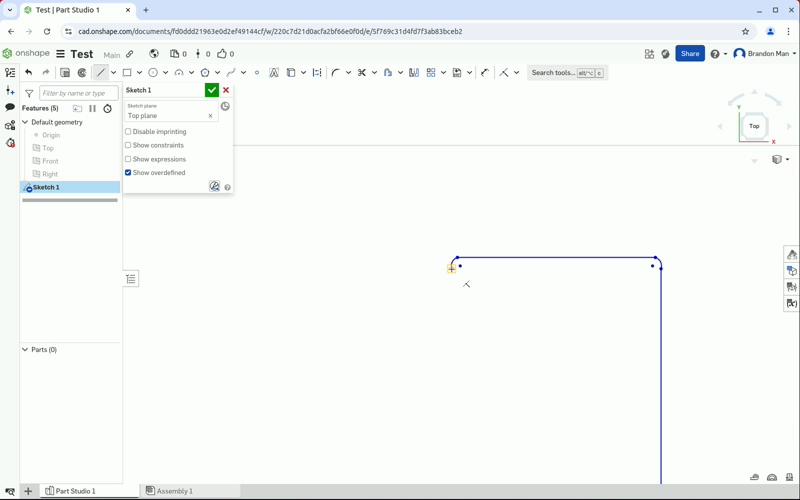
click(451, 268)
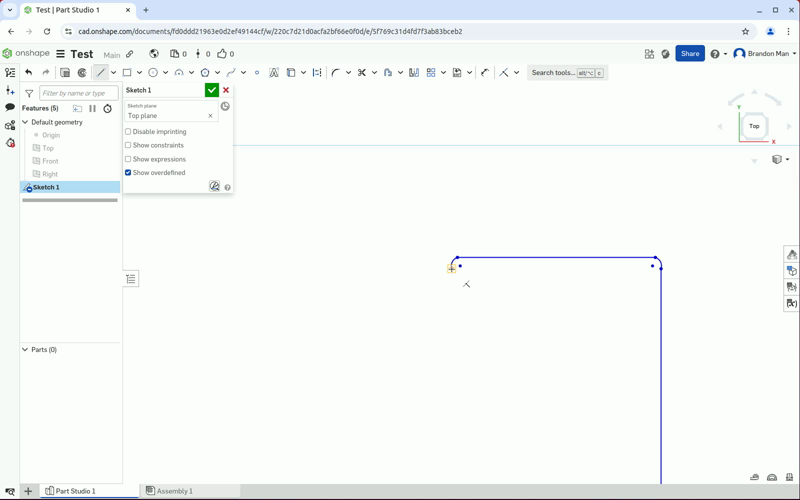
scroll(-6)
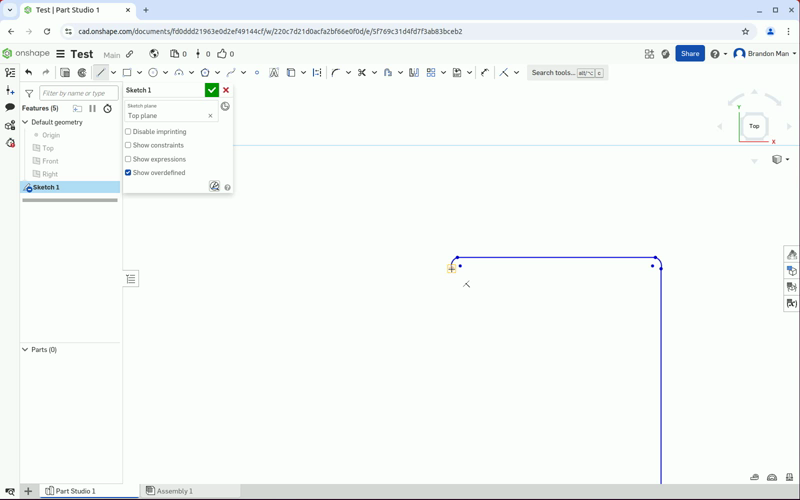
scroll(-6)
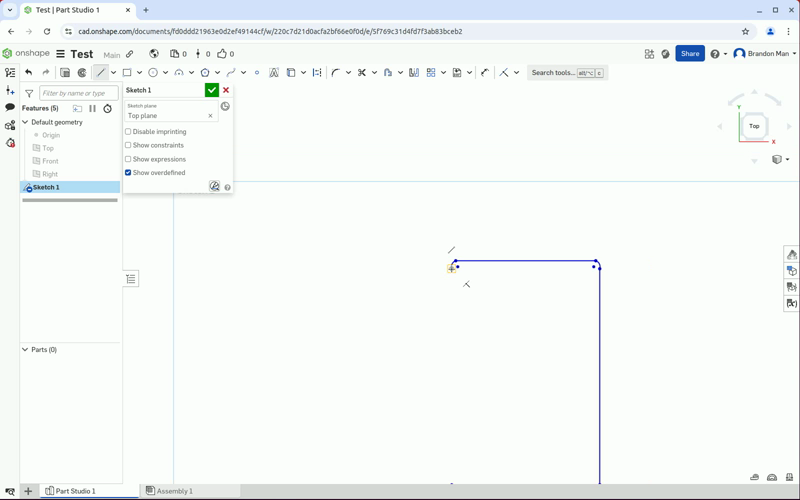
scroll(-6)
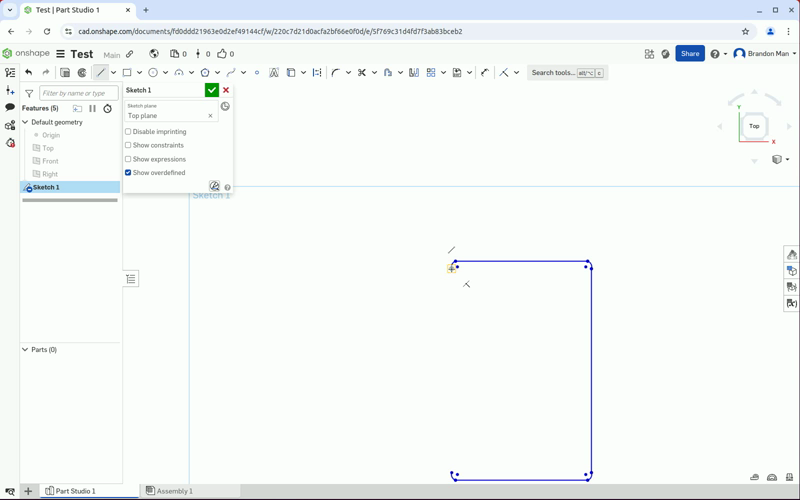
scroll(-6)
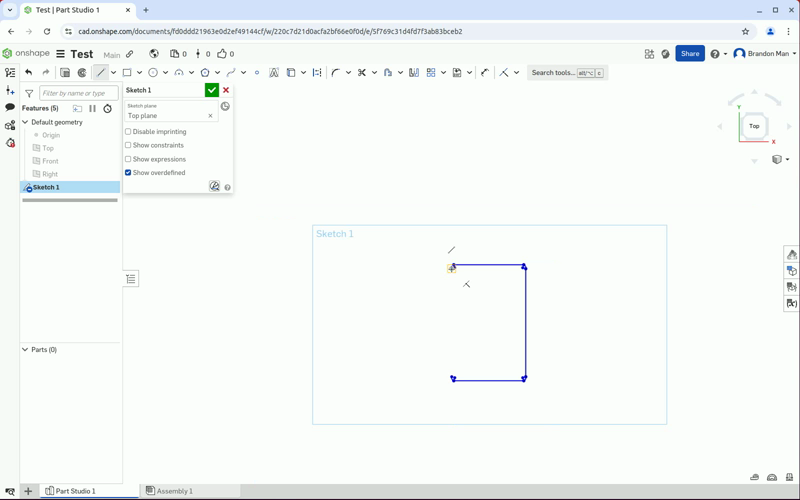
scroll(-6)
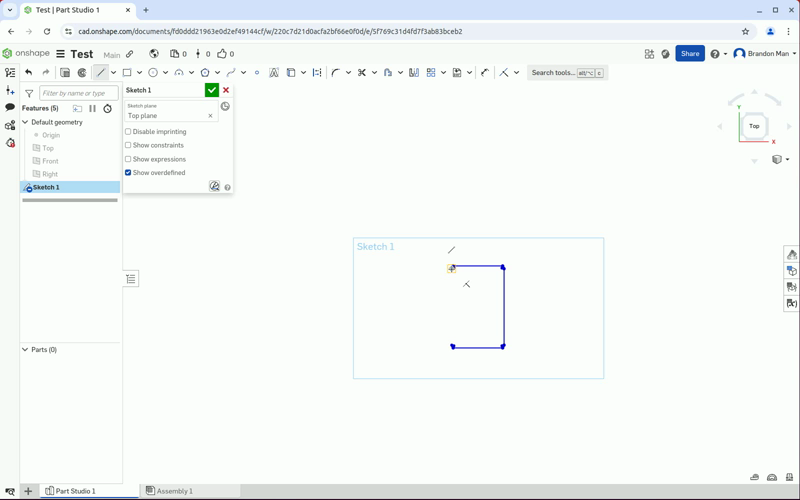
scroll(-6)
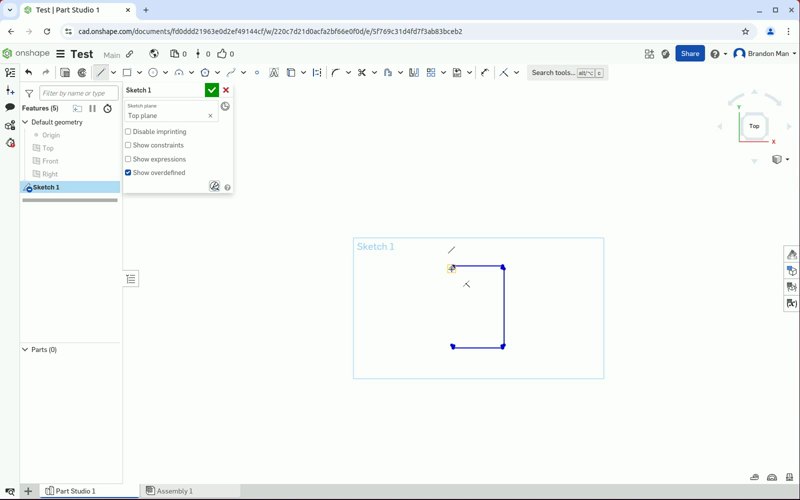
scroll(-6)
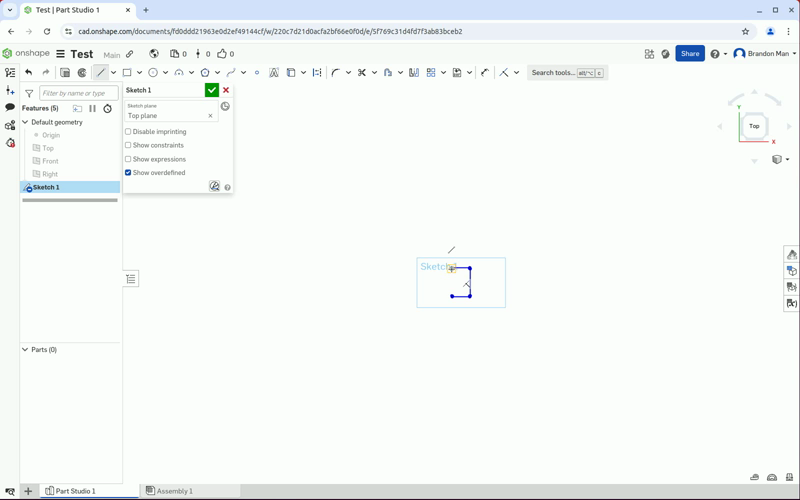
mouse_move(481, 268)
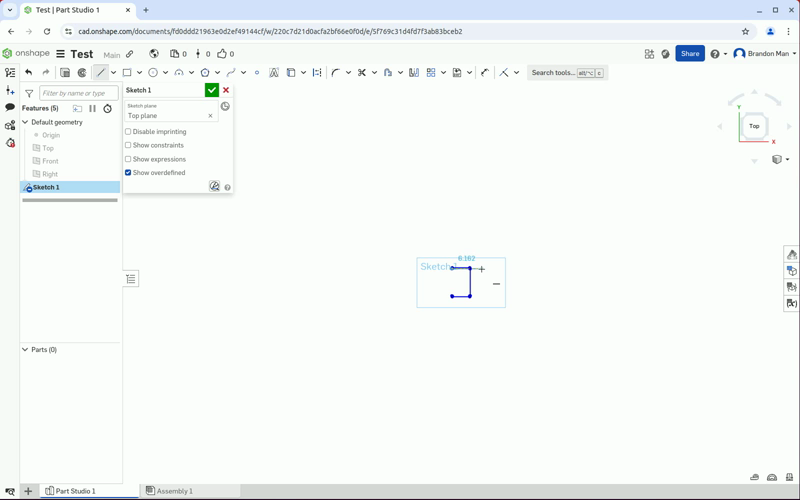
key_down(shift)
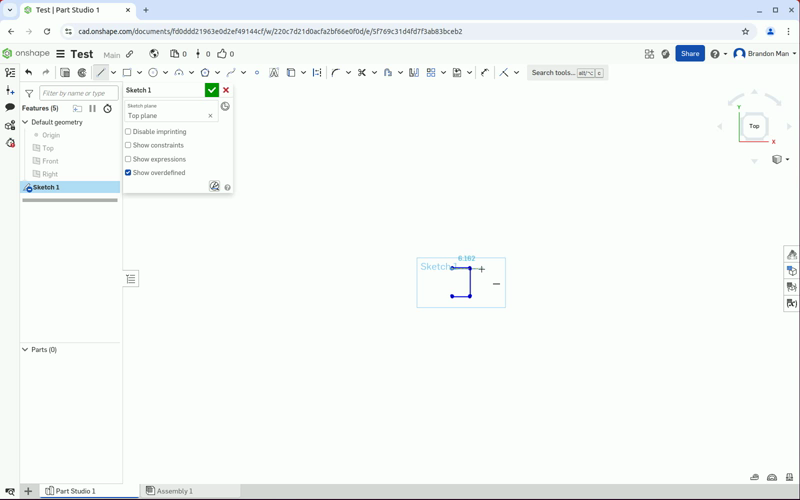
mouse_move(451, 295)
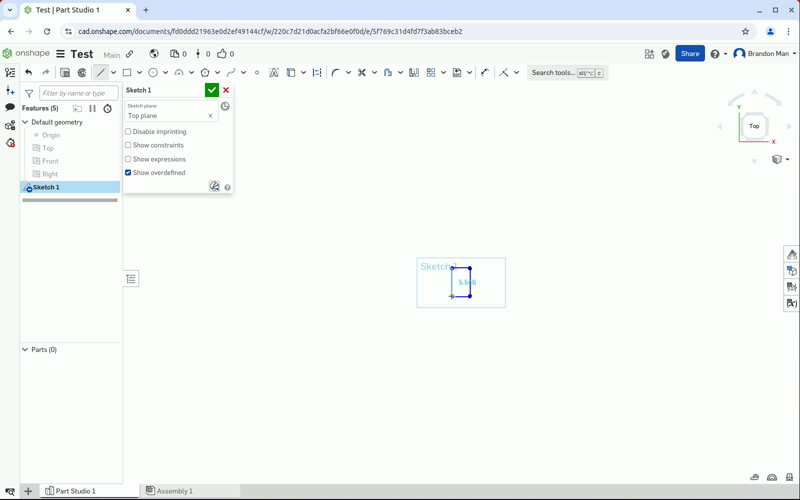
scroll(6)
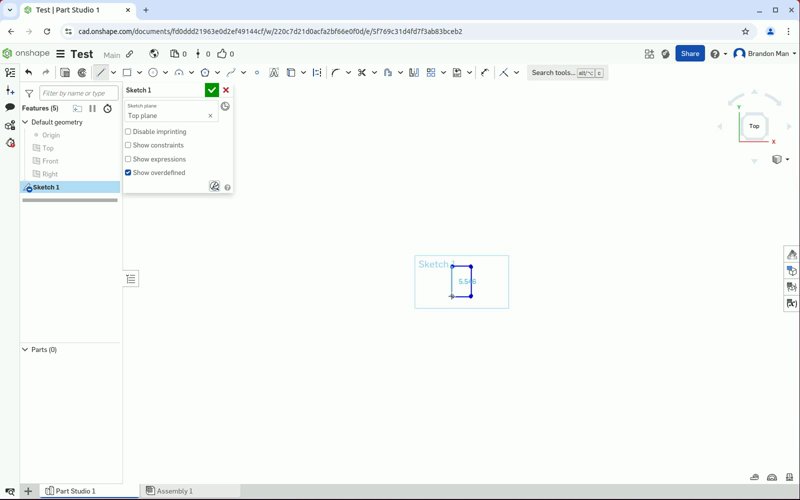
scroll(6)
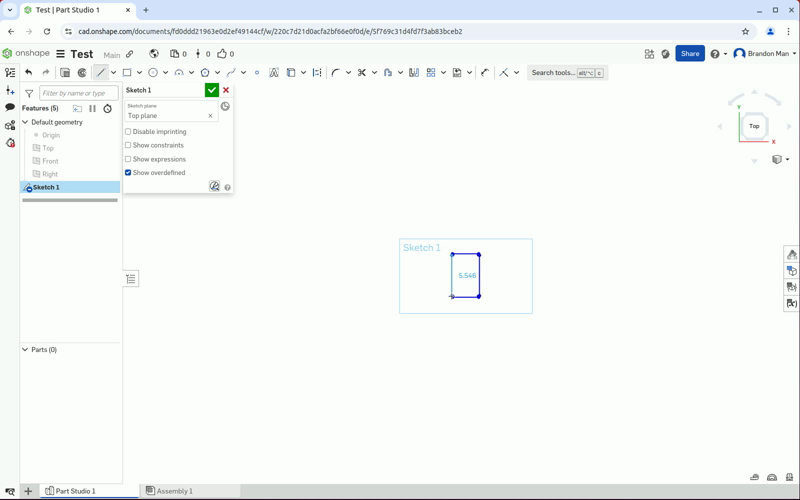
scroll(6)
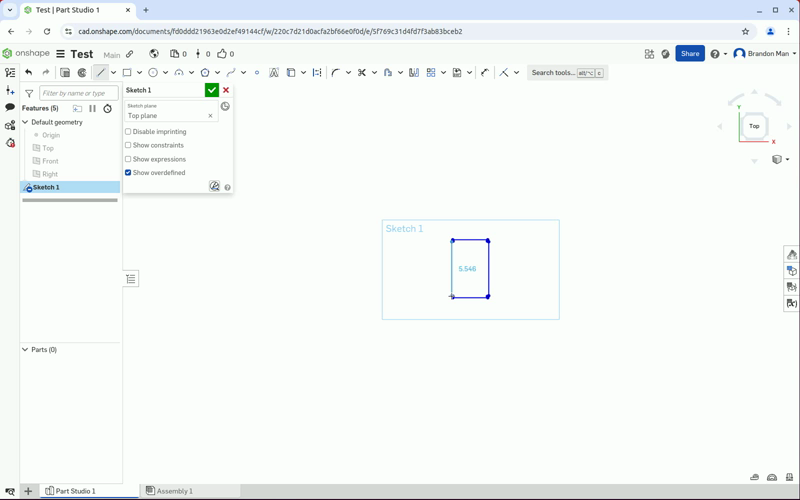
scroll(6)
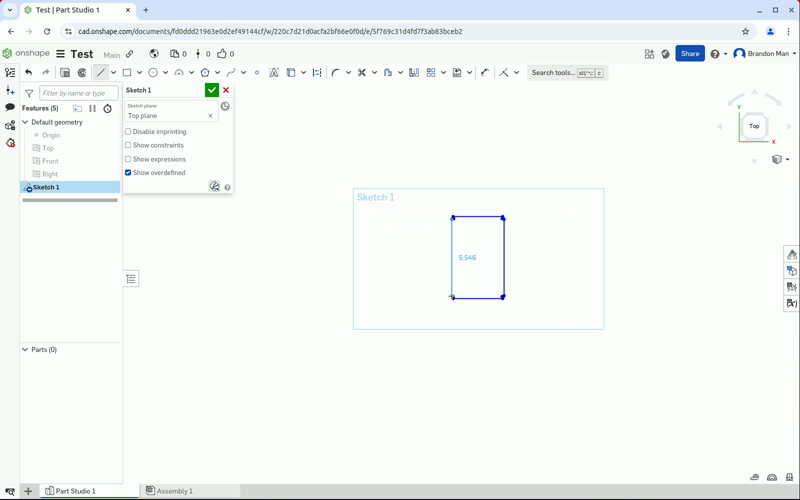
scroll(6)
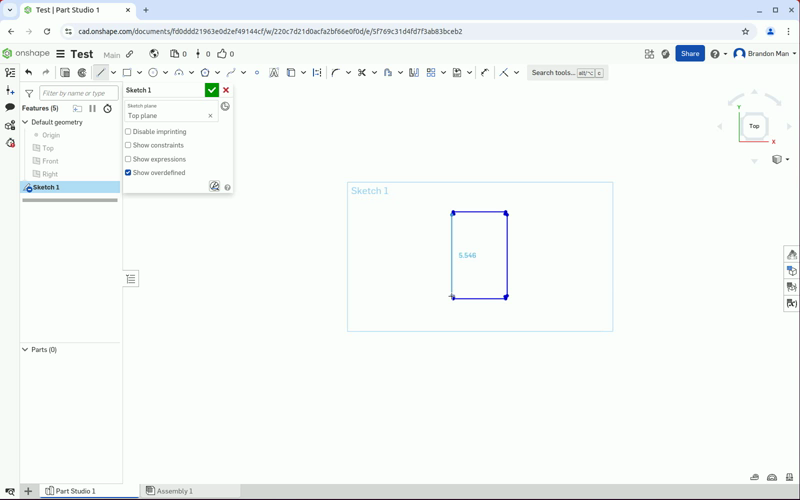
scroll(6)
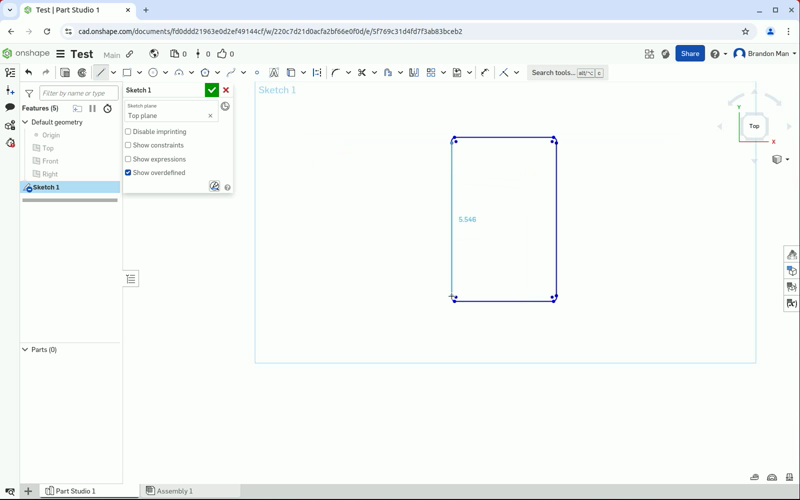
scroll(6)
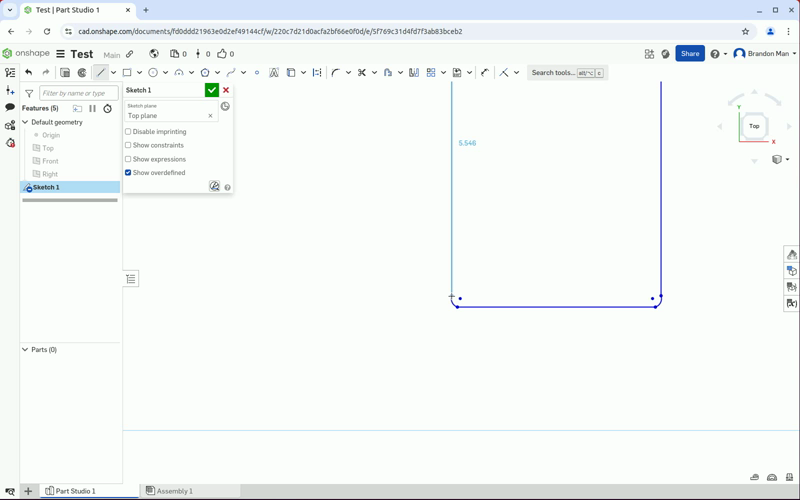
key_up(shift)
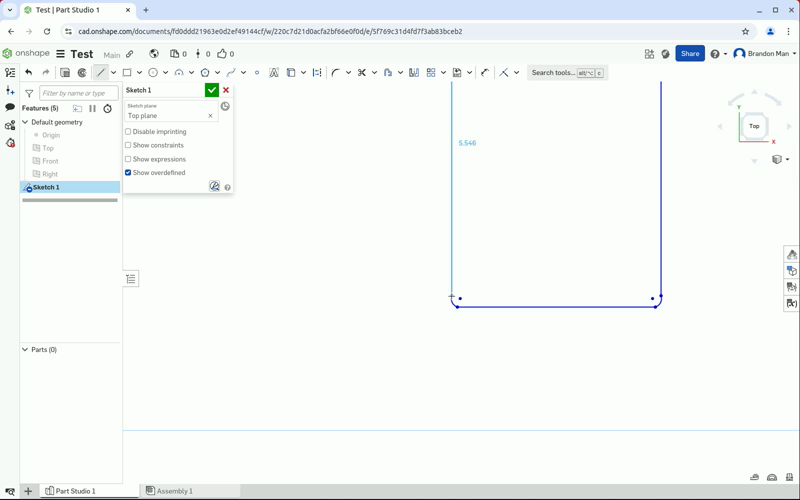
click(451, 295)
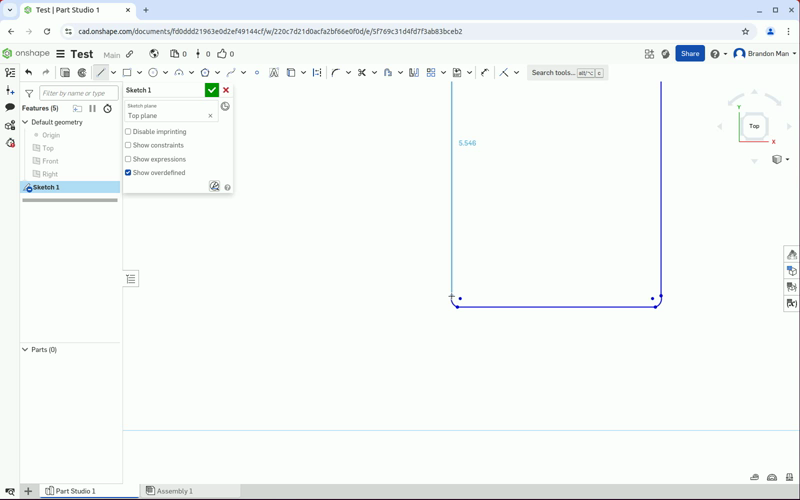
scroll(-6)
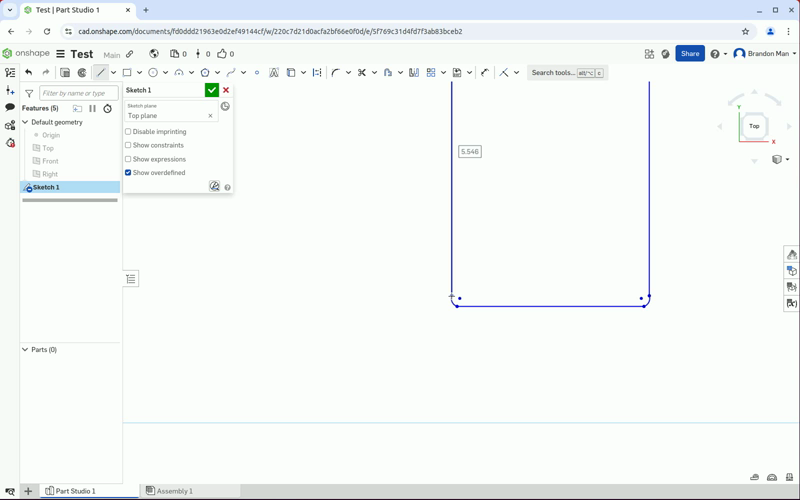
scroll(-6)
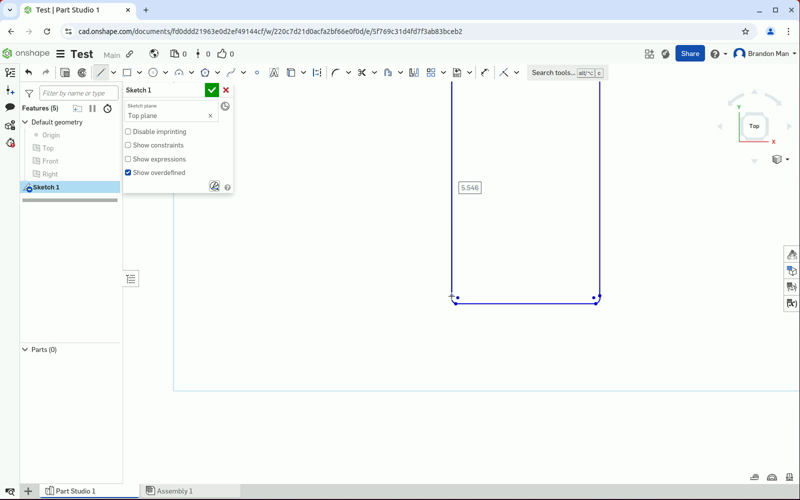
scroll(-6)
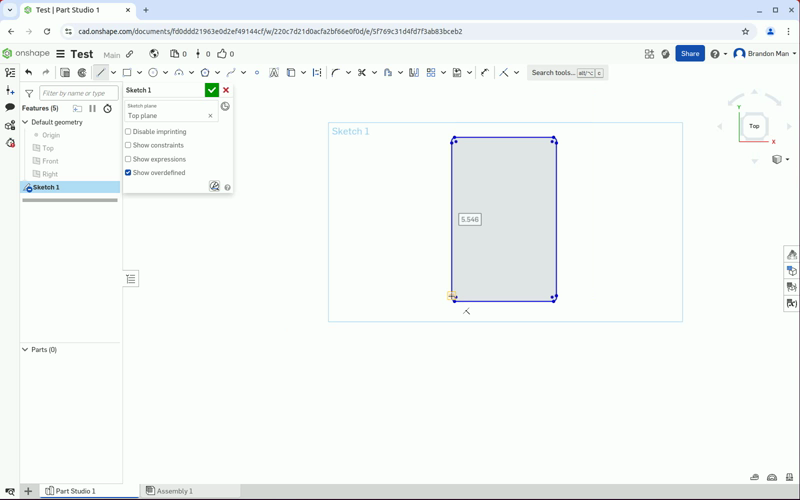
scroll(-6)
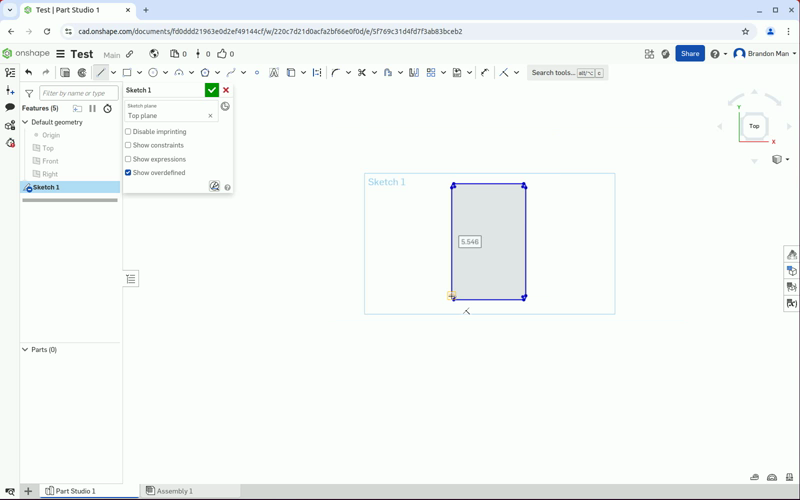
scroll(-6)
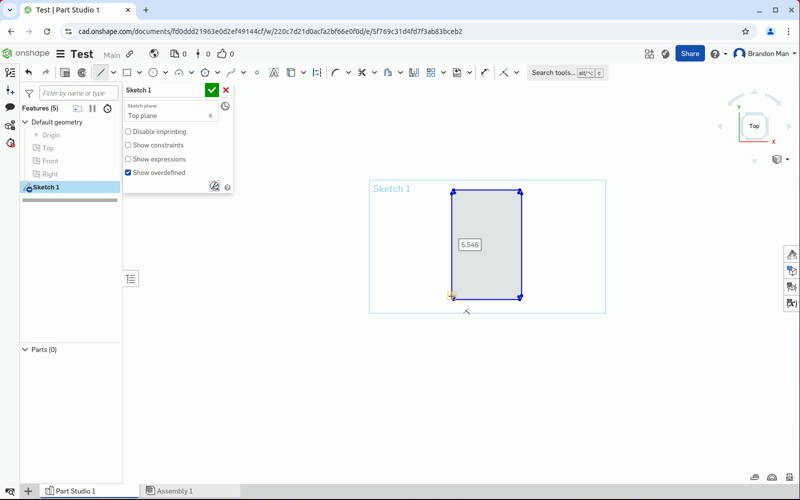
scroll(-6)
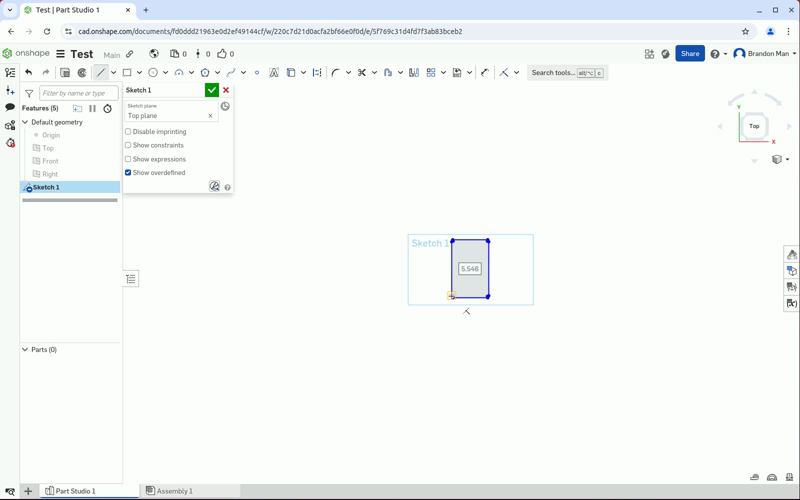
scroll(-6)
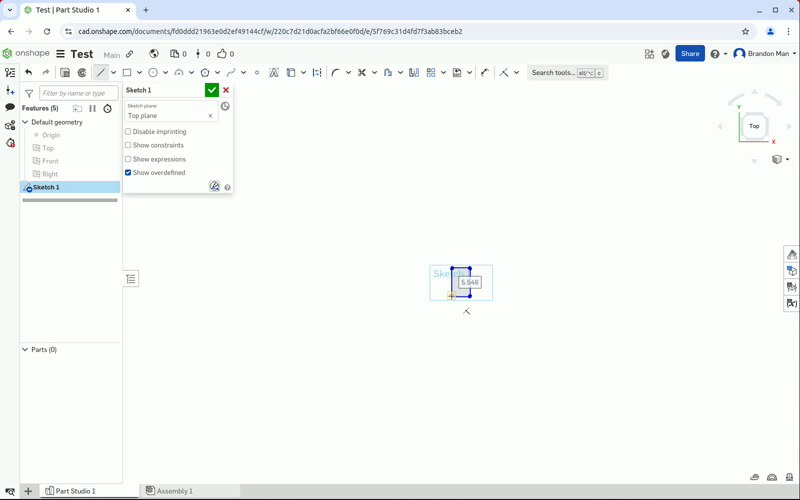
key(esc)
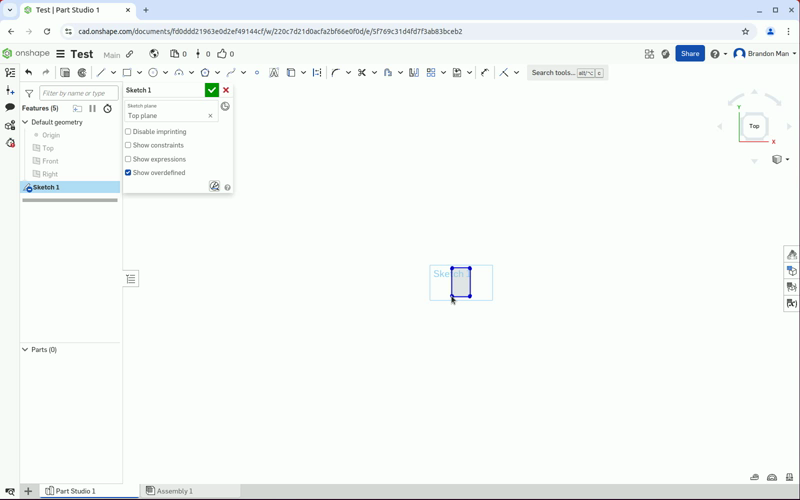
key(l)
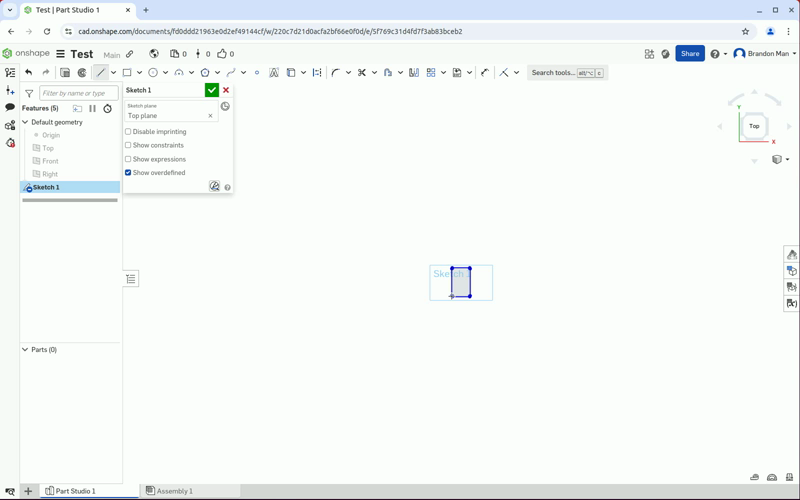
key_down(shift)
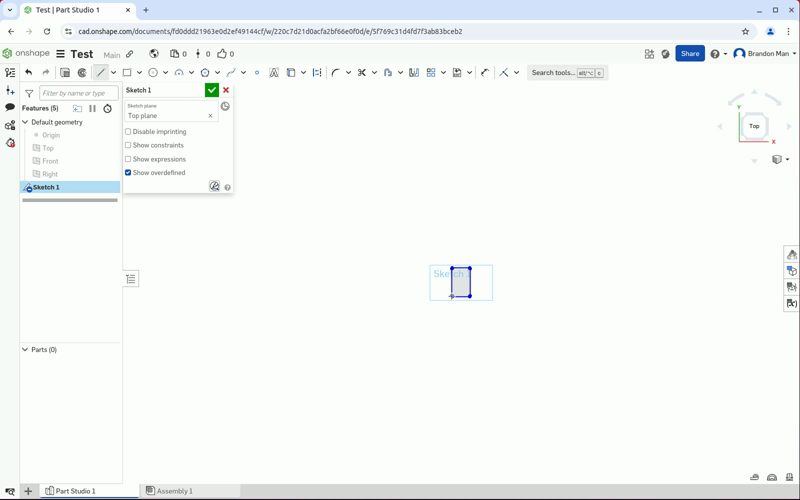
mouse_move(453, 294)
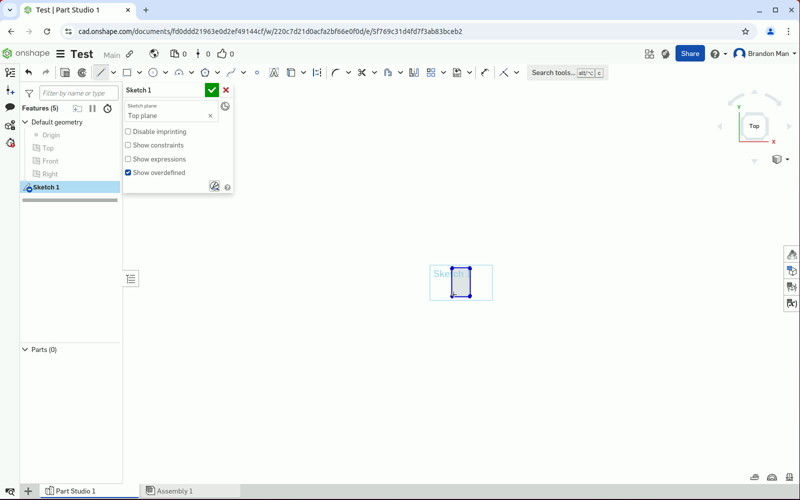
scroll(6)
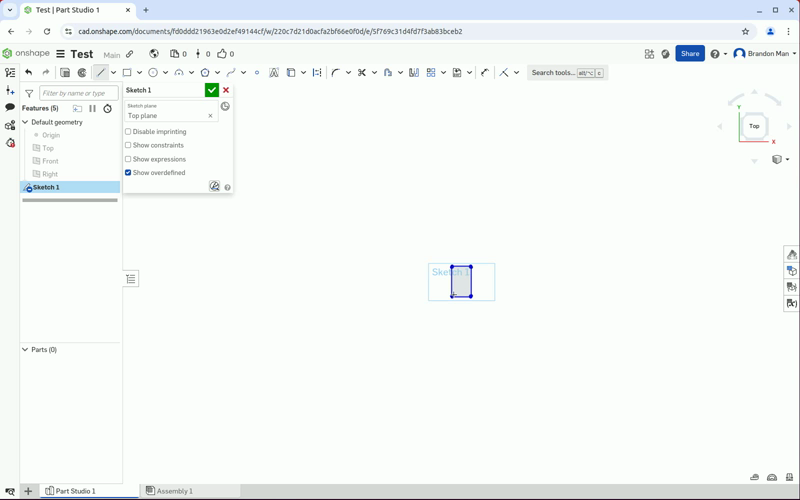
scroll(6)
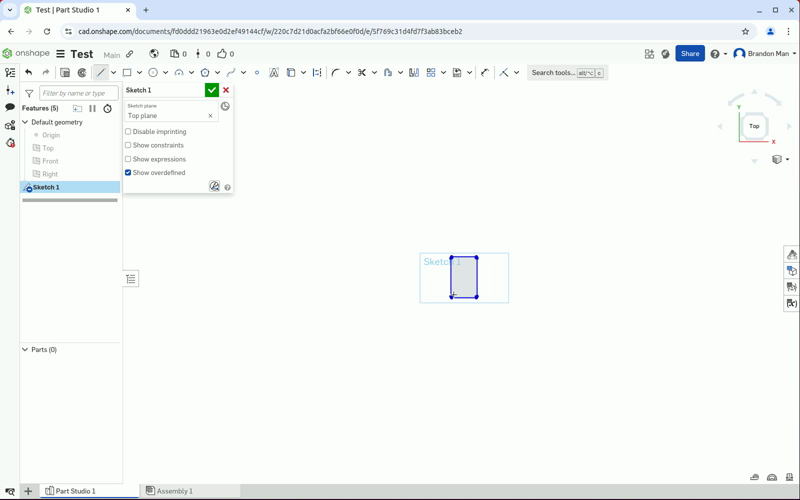
scroll(6)
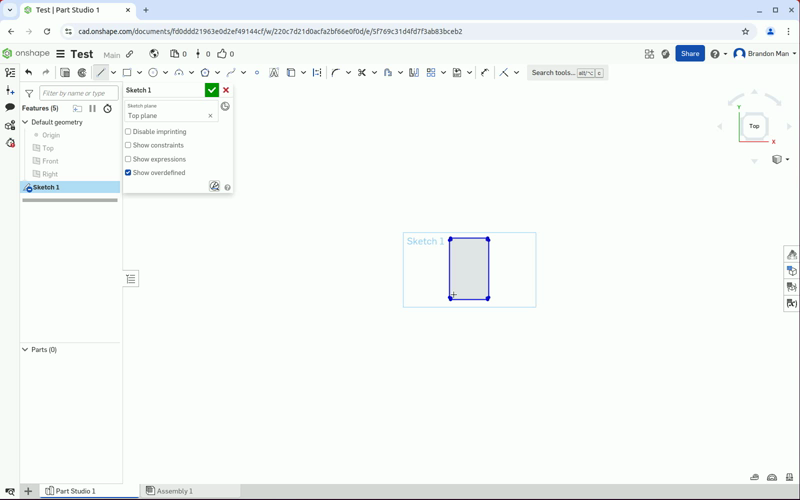
scroll(6)
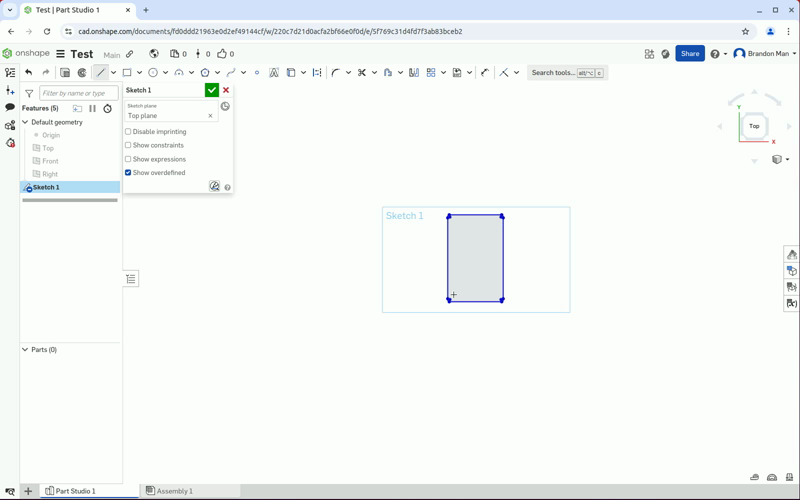
scroll(6)
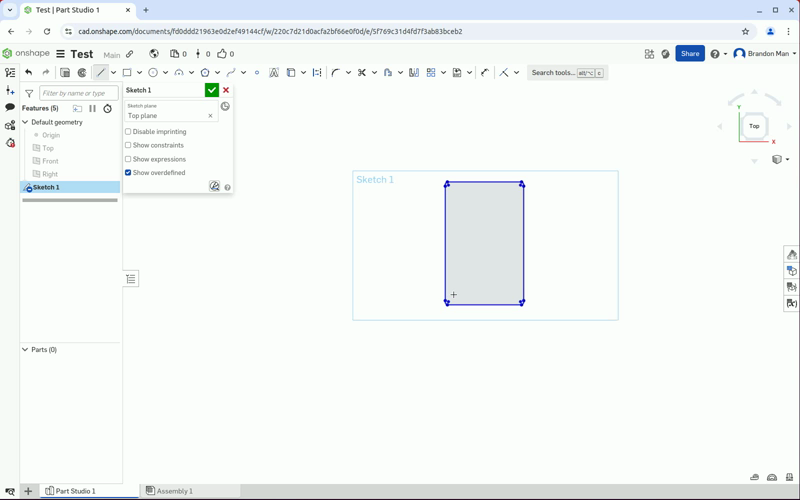
scroll(6)
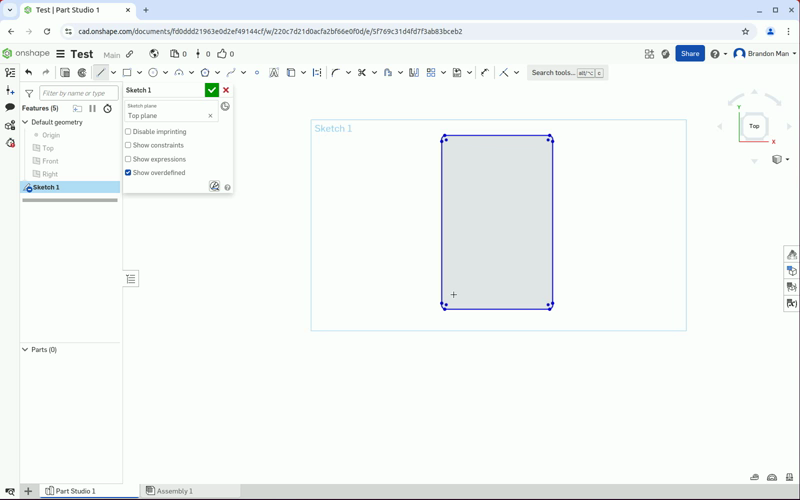
scroll(6)
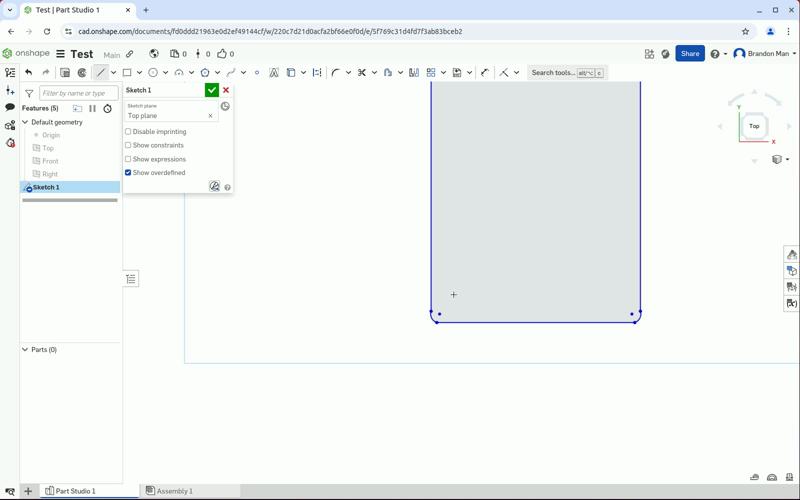
click(453, 294)
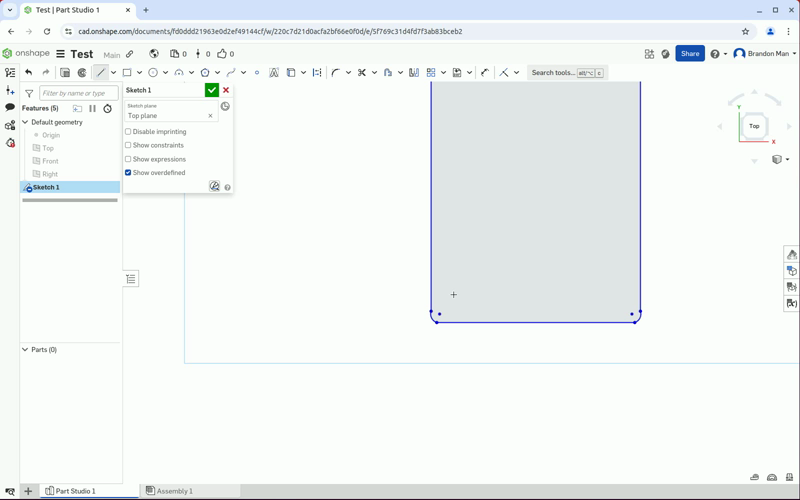
scroll(-6)
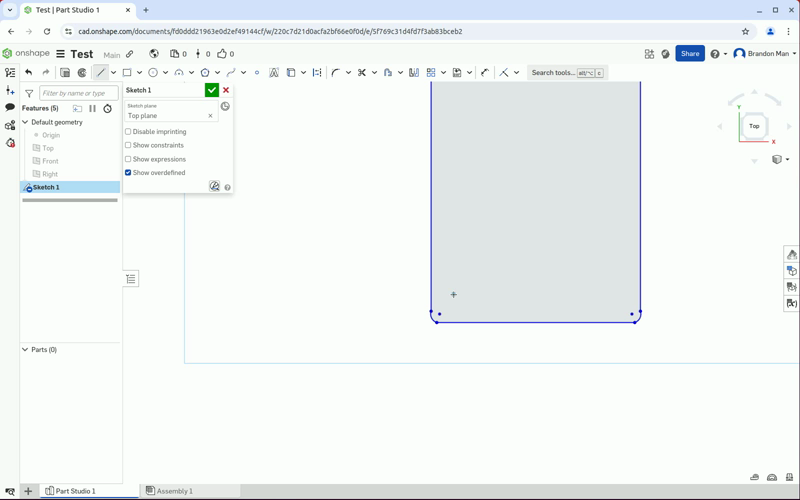
scroll(-6)
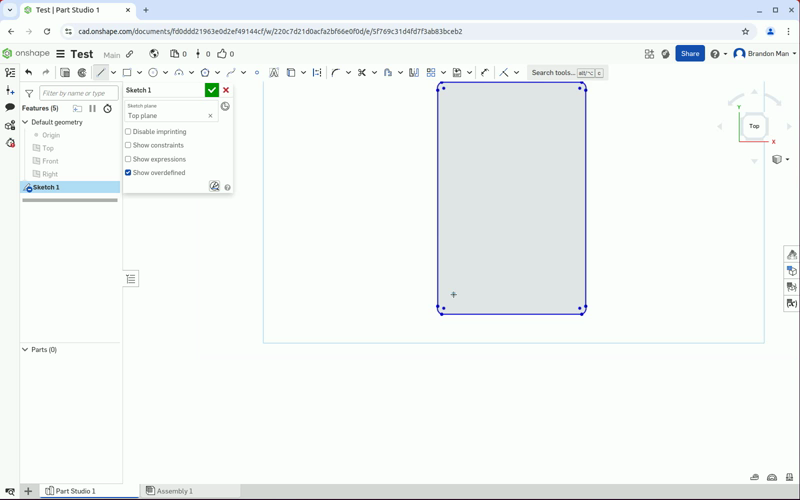
scroll(-6)
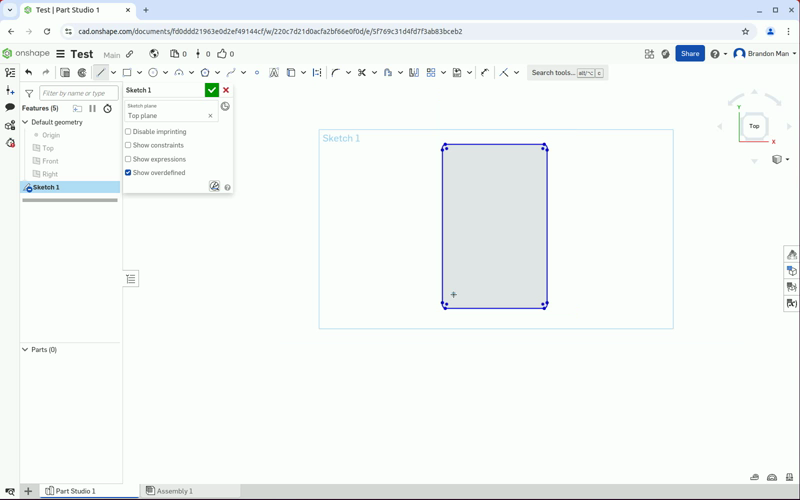
scroll(-6)
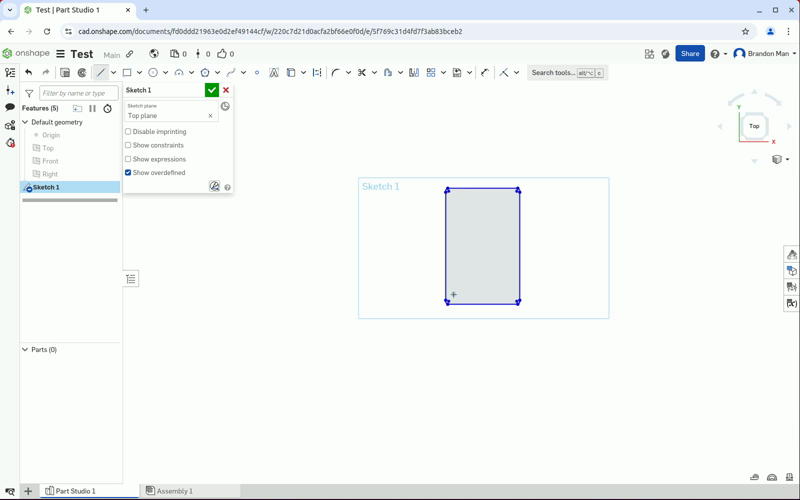
scroll(-6)
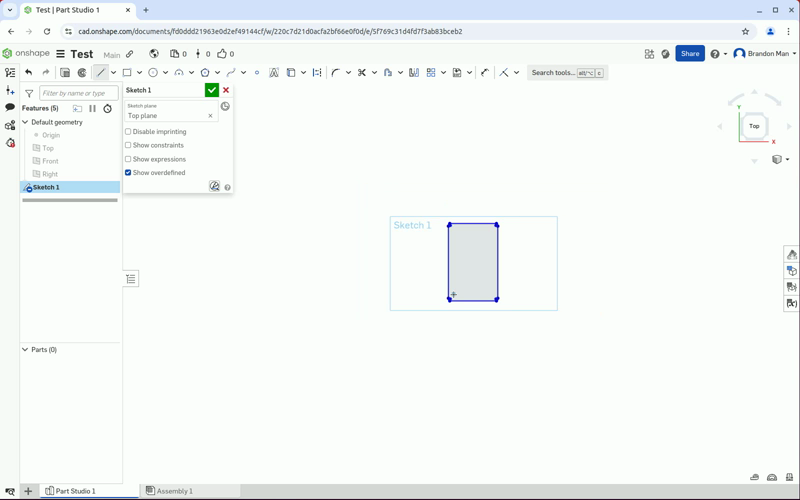
scroll(-6)
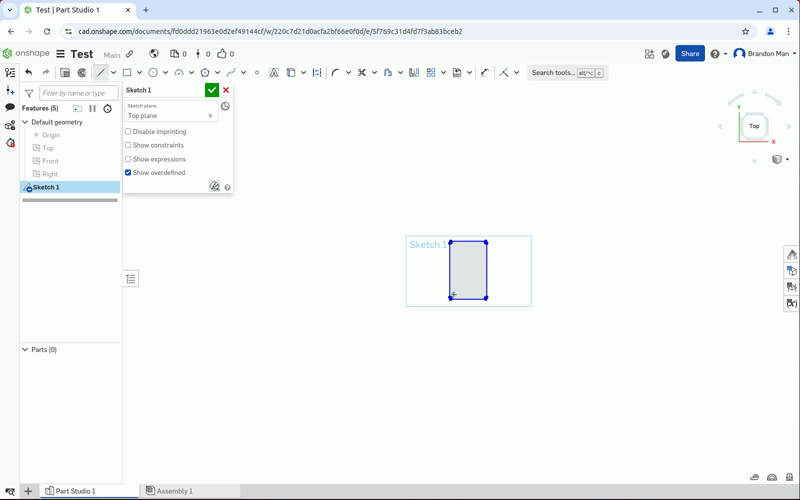
scroll(-6)
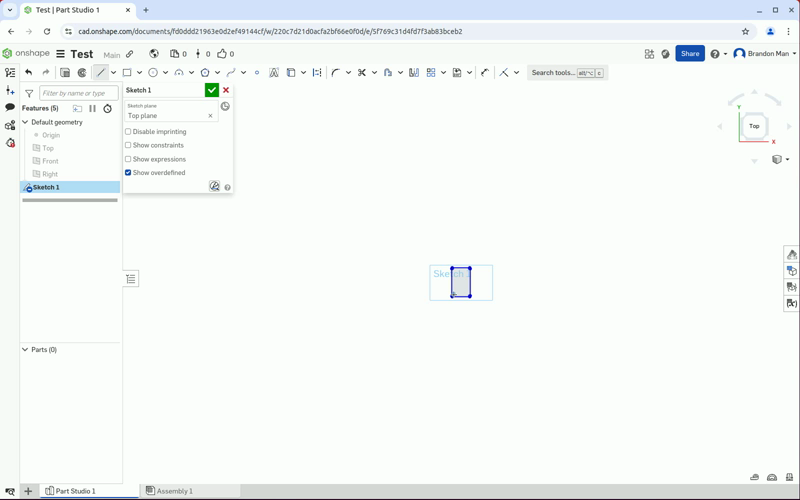
key_up(shift)
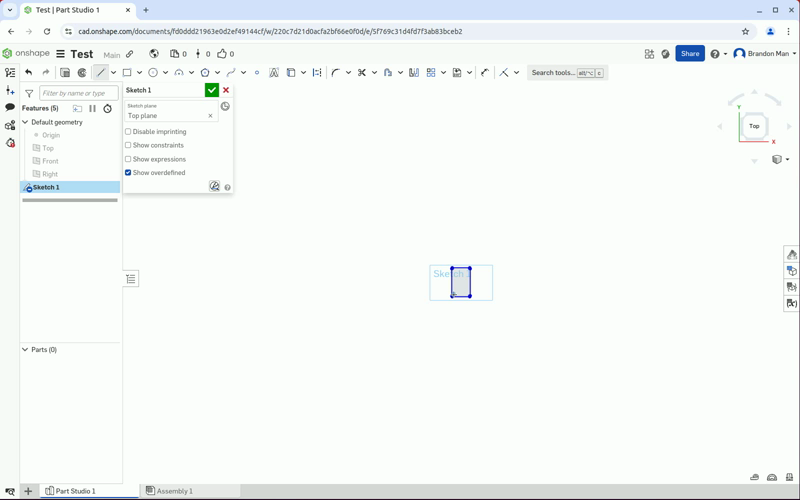
key_down(shift)
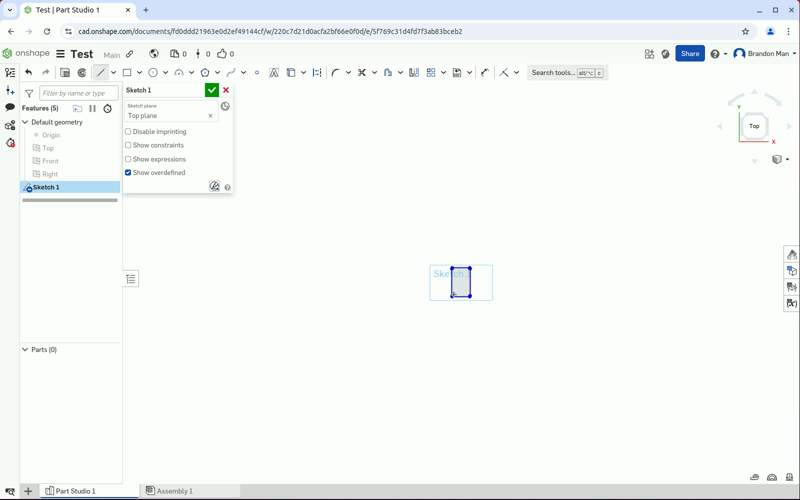
mouse_move(483, 294)
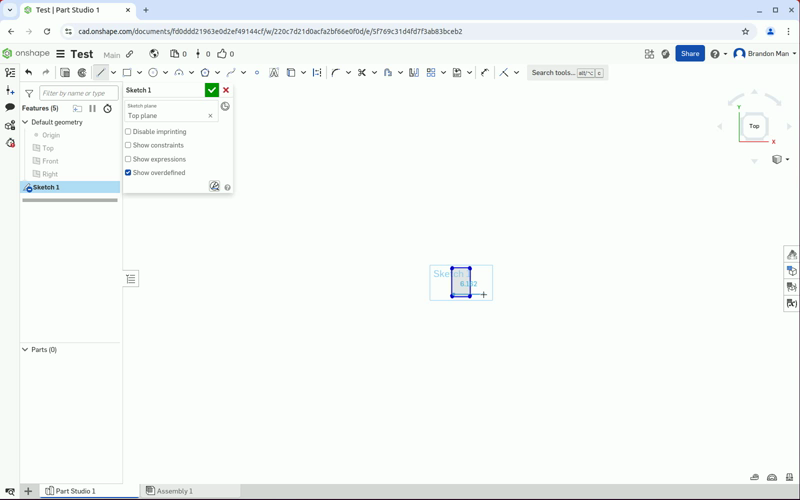
mouse_move(468, 294)
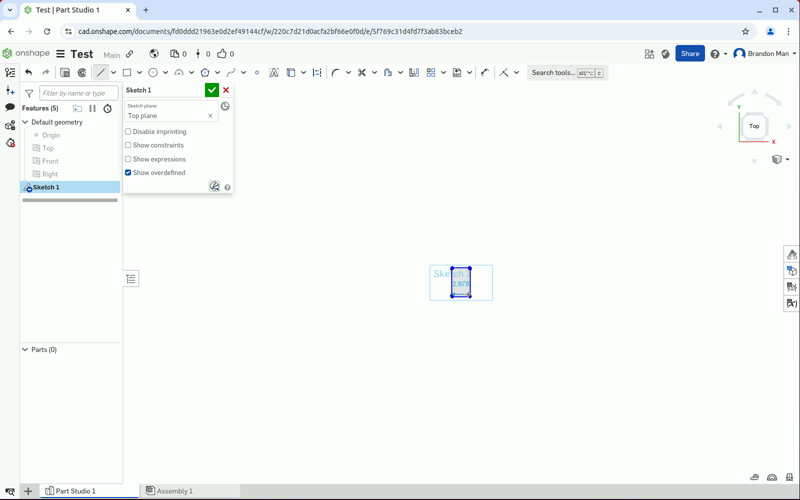
scroll(6)
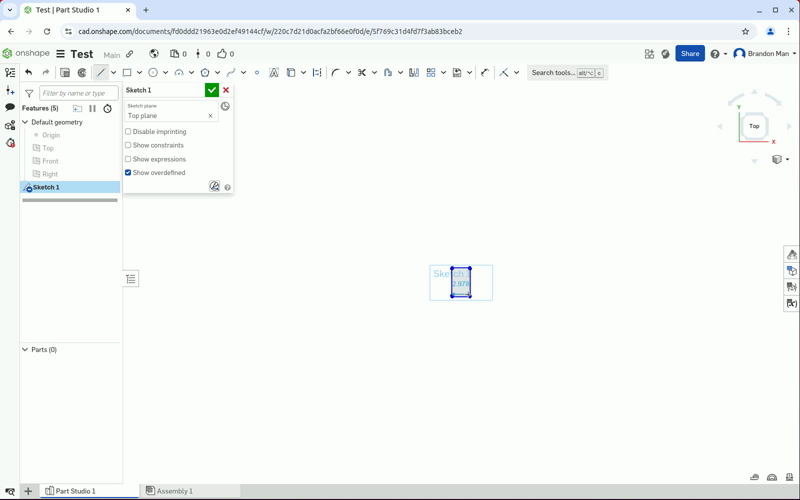
scroll(6)
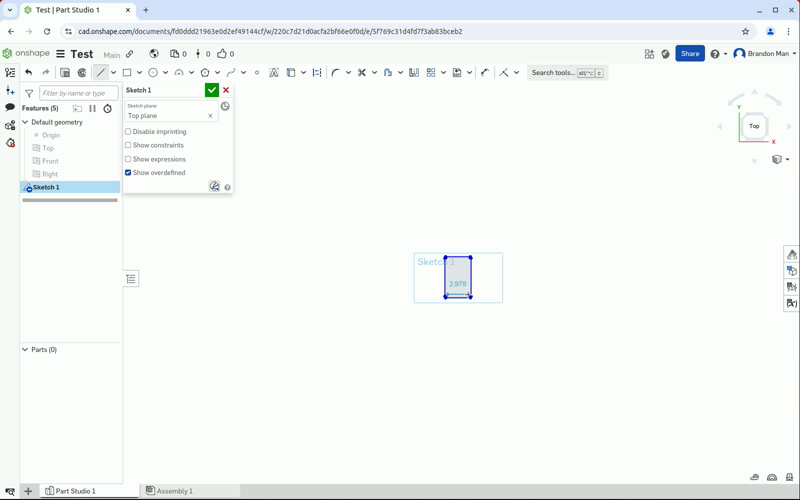
scroll(6)
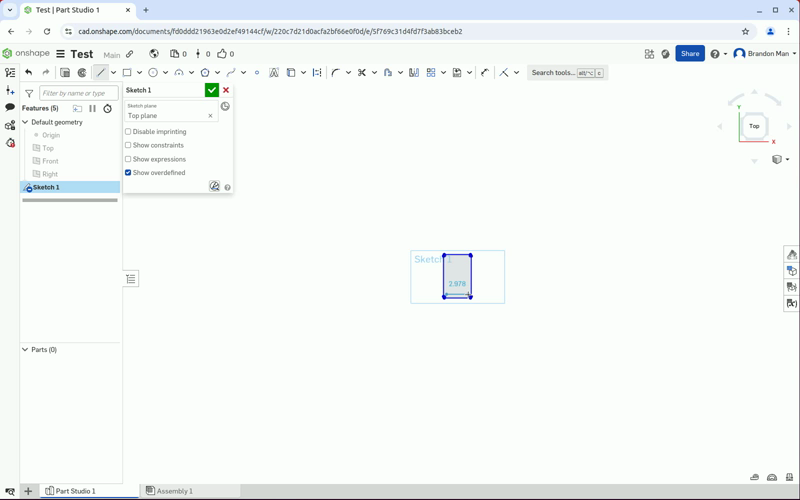
scroll(6)
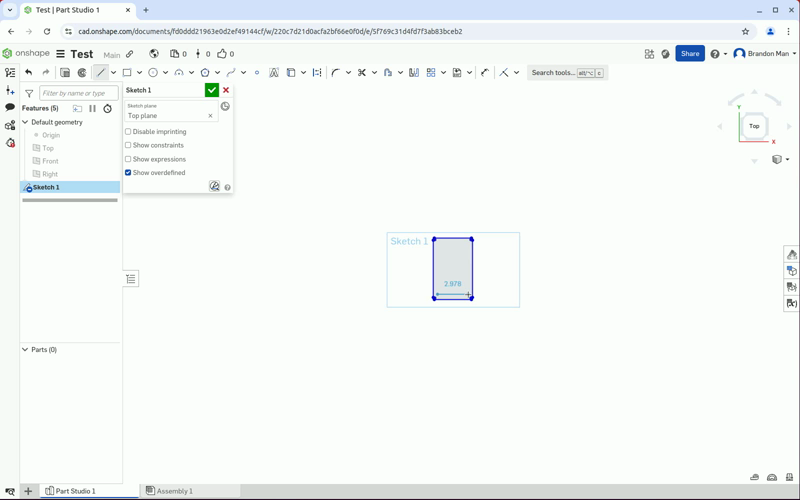
scroll(6)
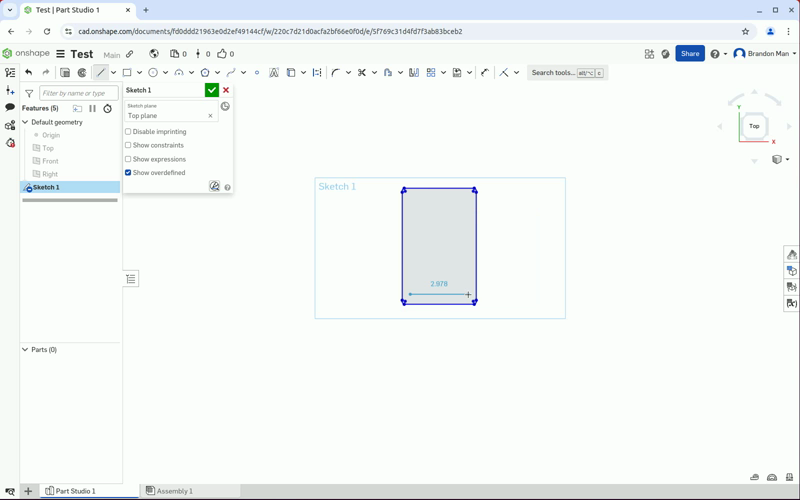
scroll(6)
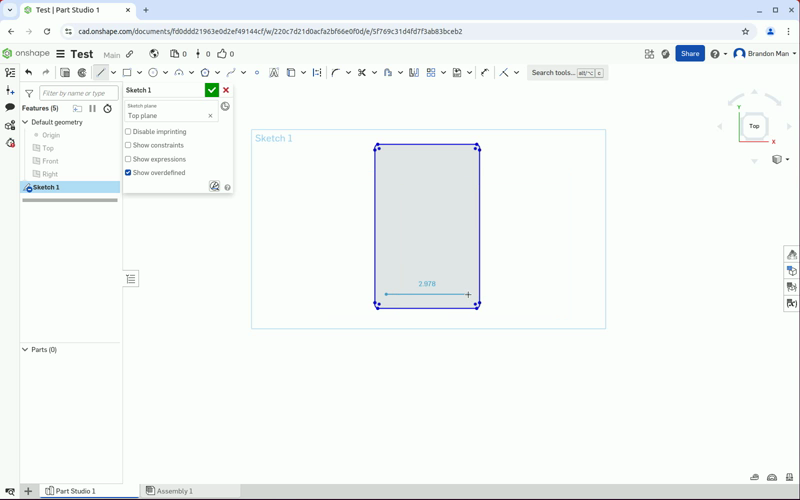
scroll(6)
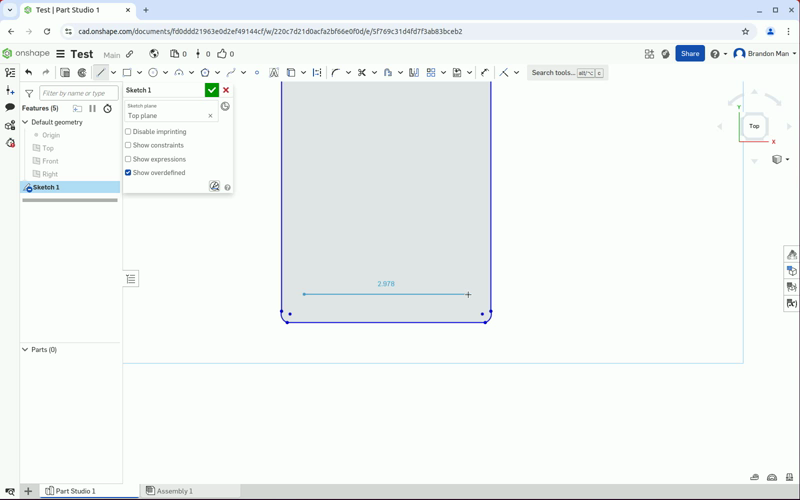
click(468, 294)
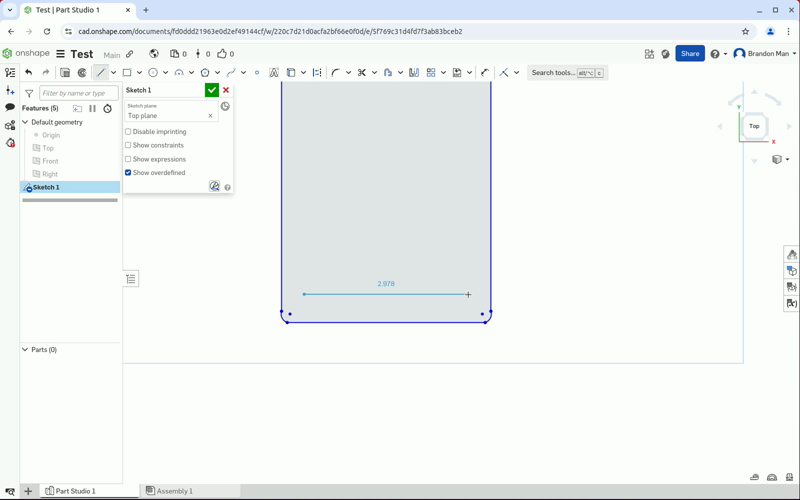
scroll(-6)
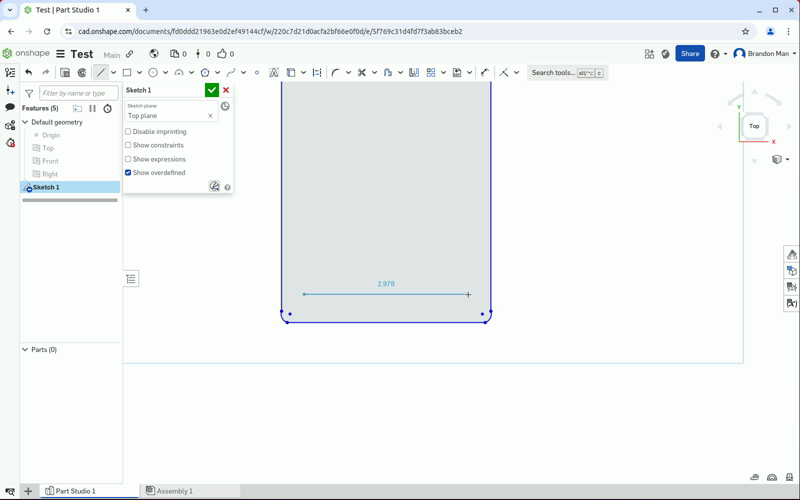
scroll(-6)
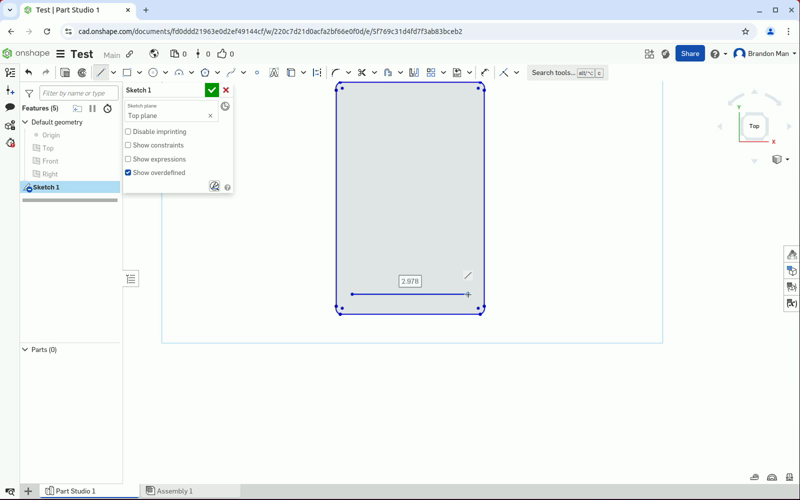
scroll(-6)
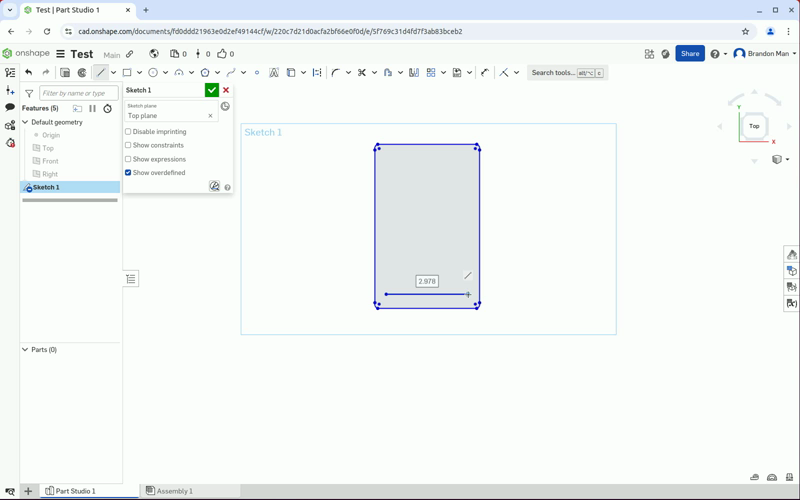
scroll(-6)
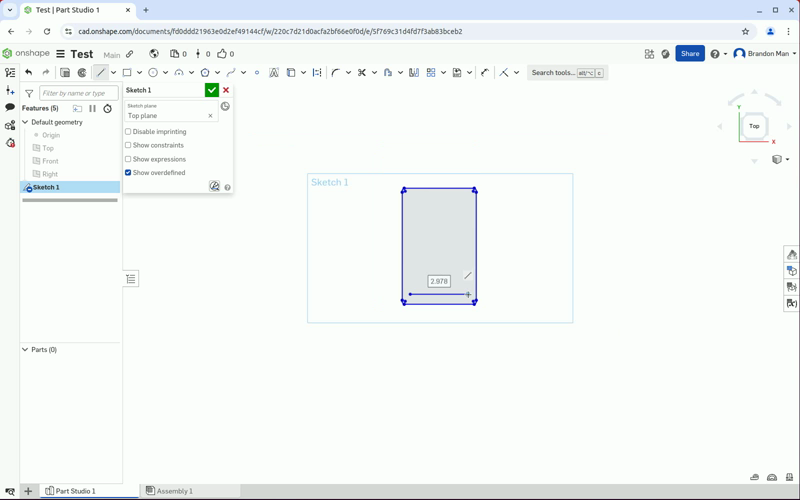
scroll(-6)
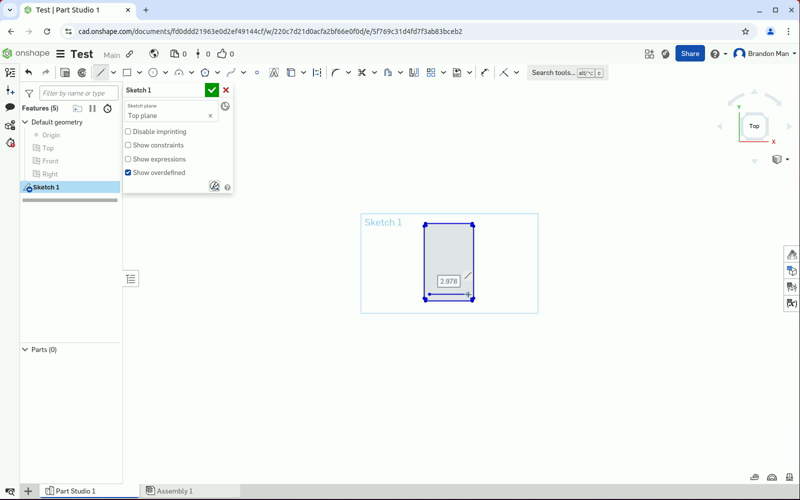
scroll(-6)
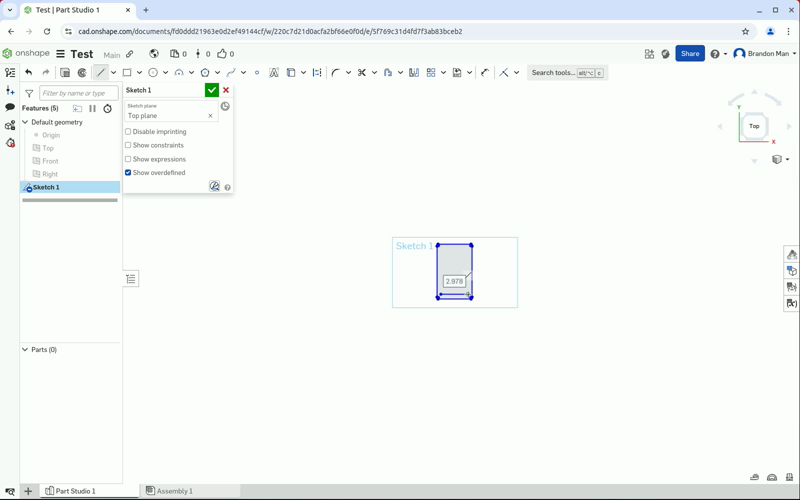
scroll(-6)
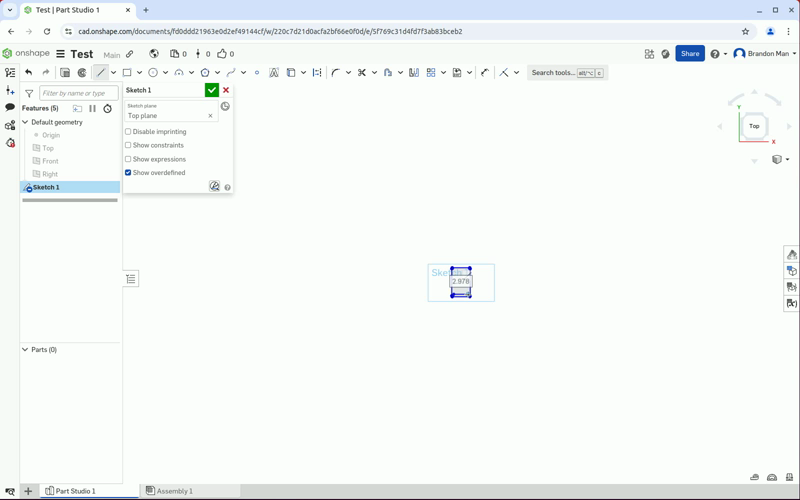
key_up(shift)
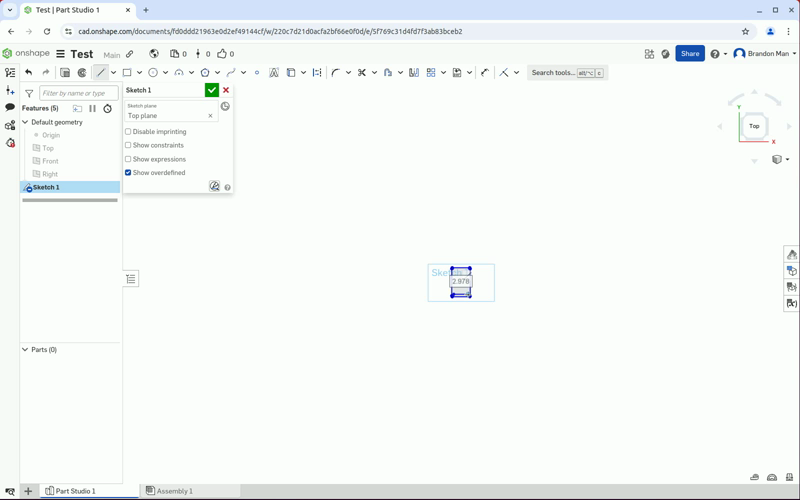
key_down(shift)
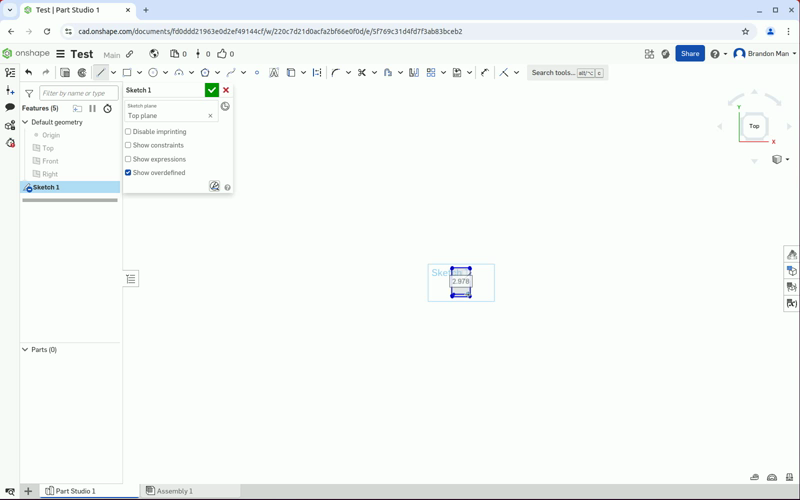
mouse_move(498, 294)
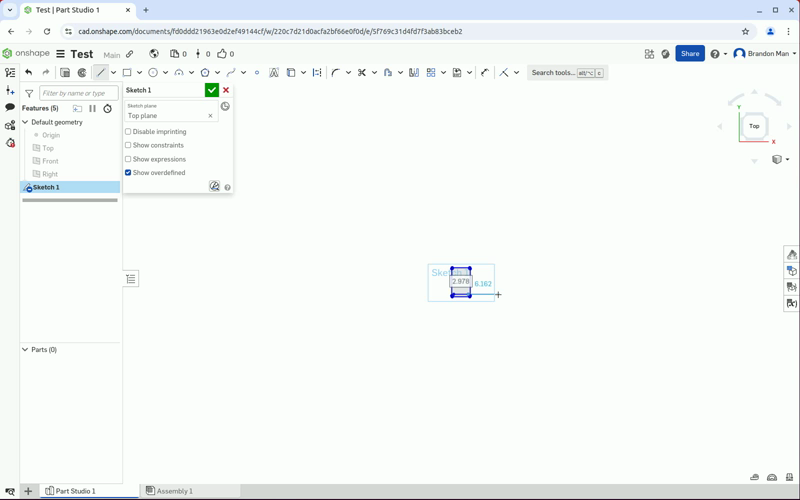
mouse_move(468, 270)
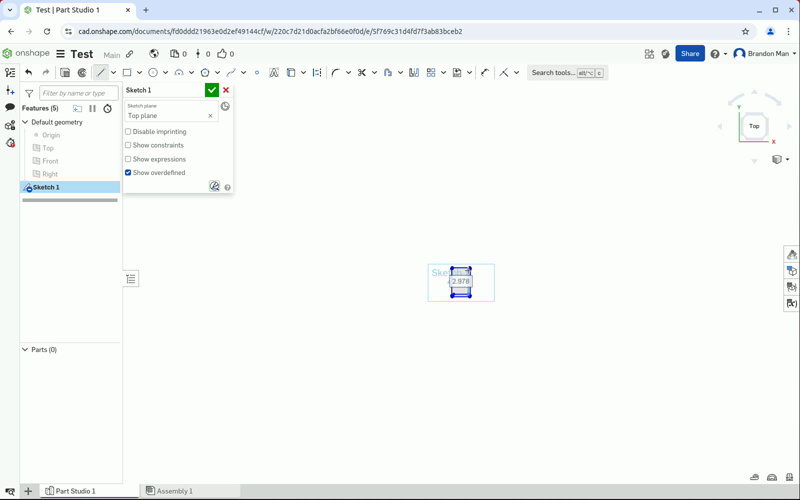
scroll(6)
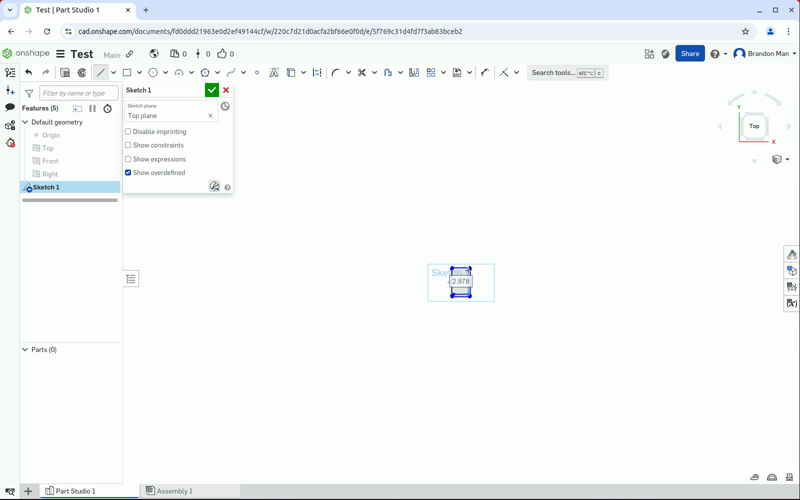
scroll(6)
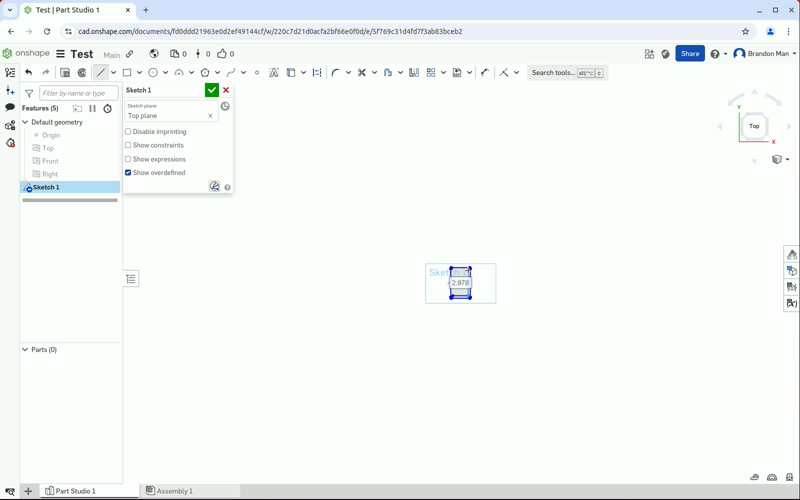
scroll(6)
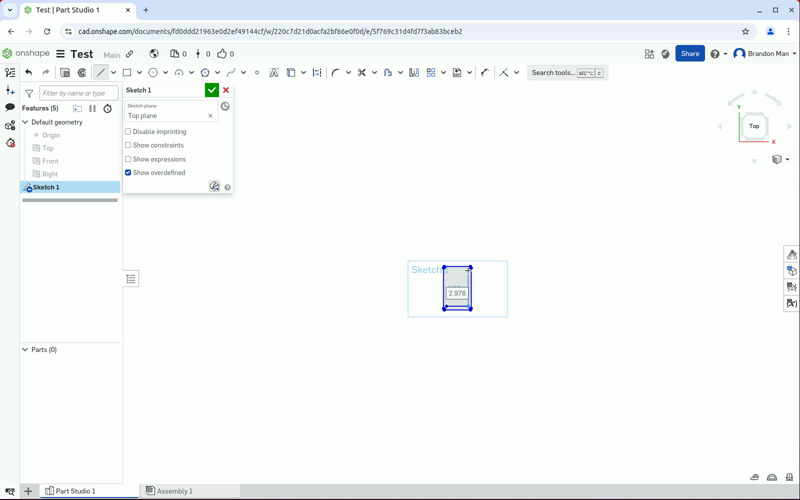
scroll(6)
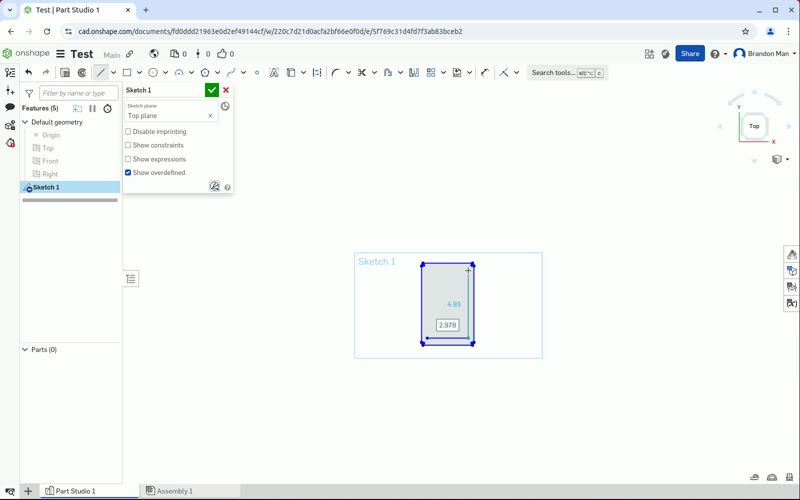
scroll(6)
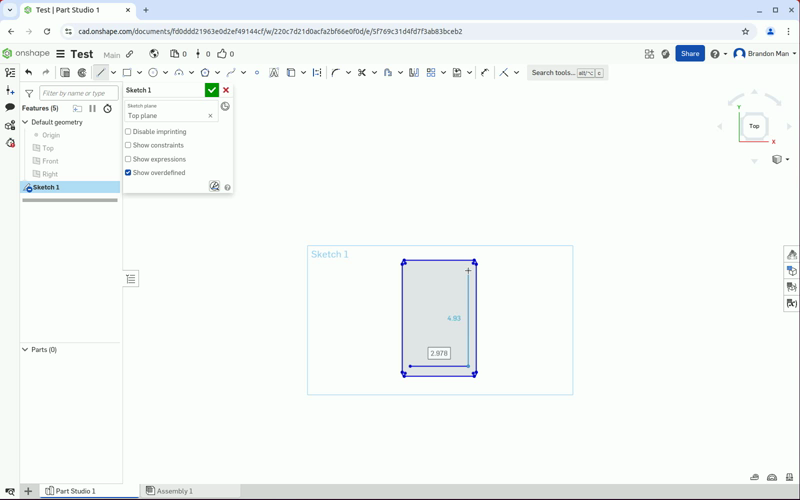
scroll(6)
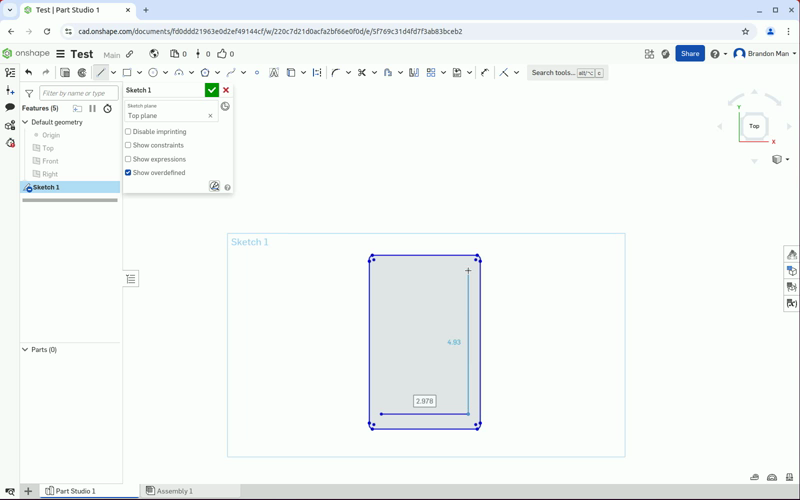
scroll(6)
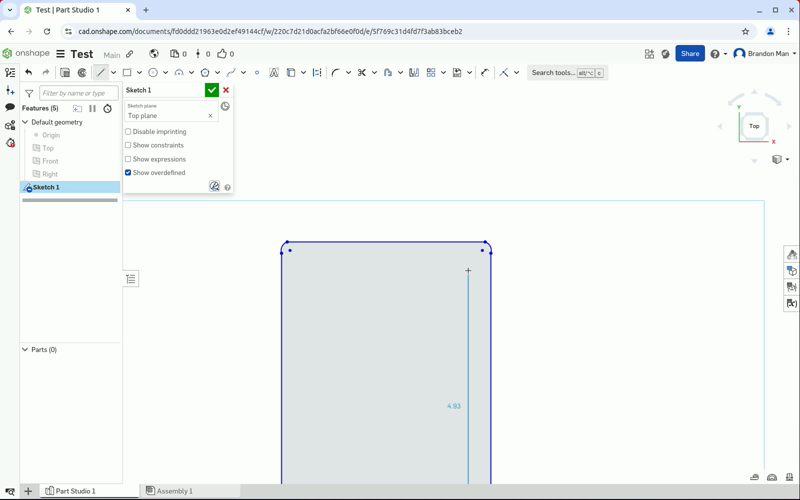
click(468, 270)
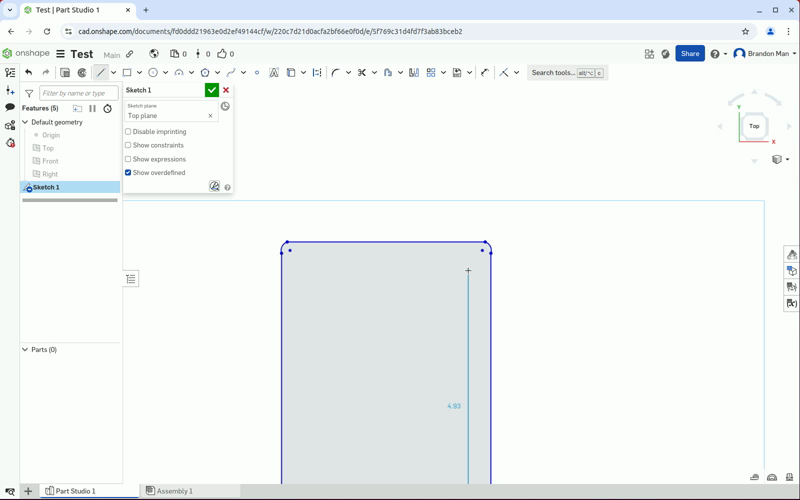
scroll(-6)
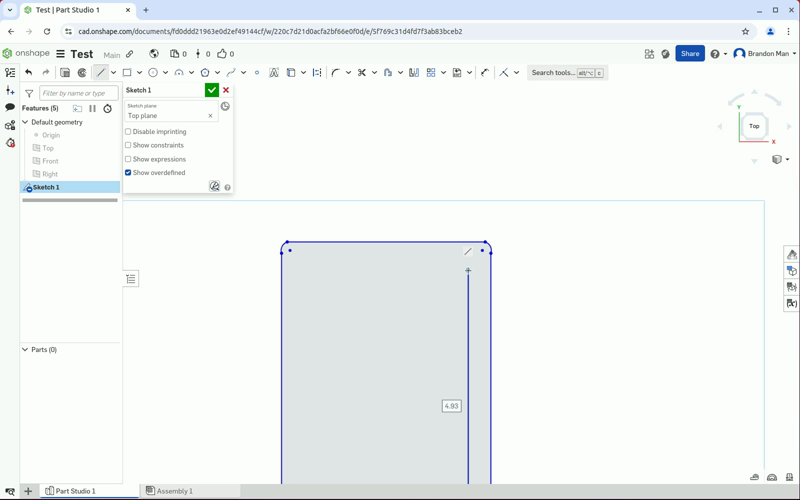
scroll(-6)
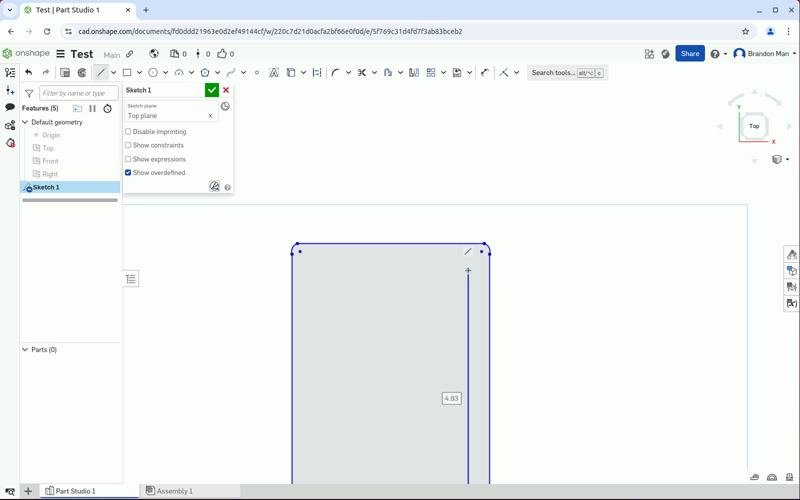
scroll(-6)
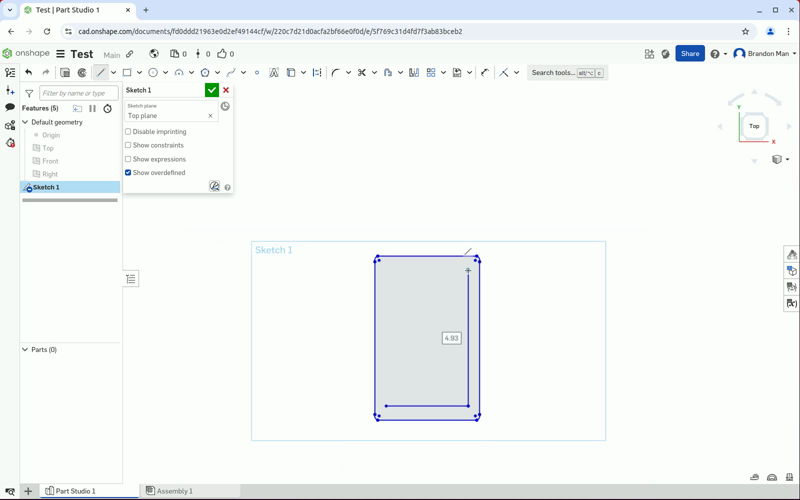
scroll(-6)
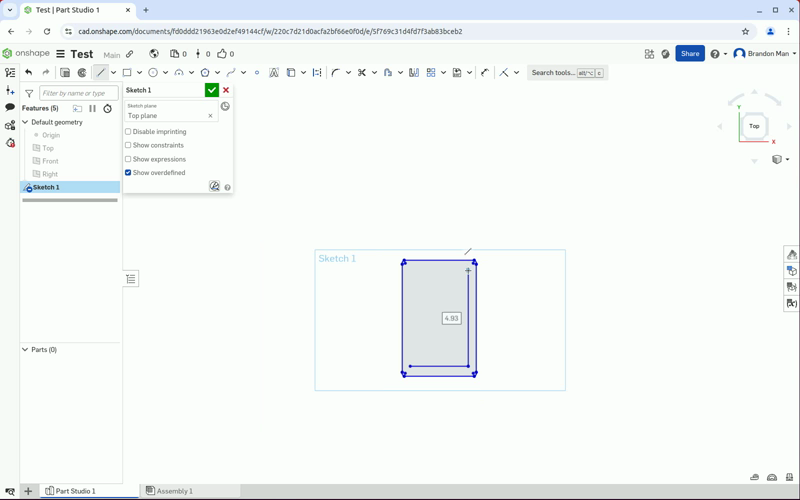
scroll(-6)
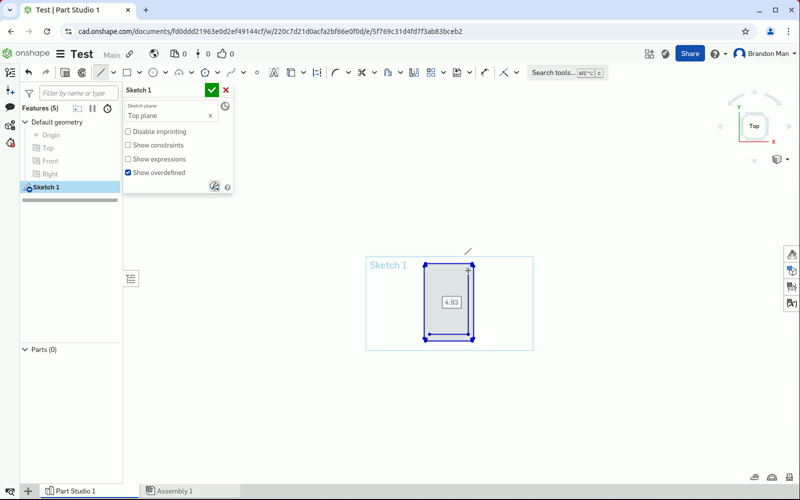
scroll(-6)
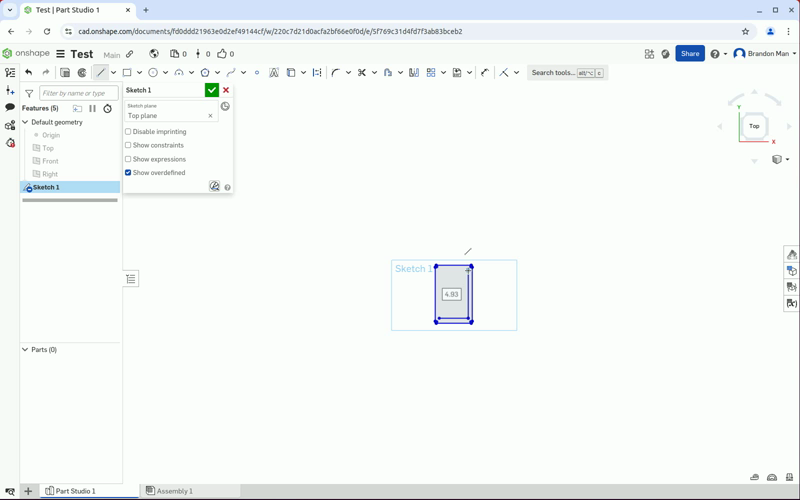
scroll(-6)
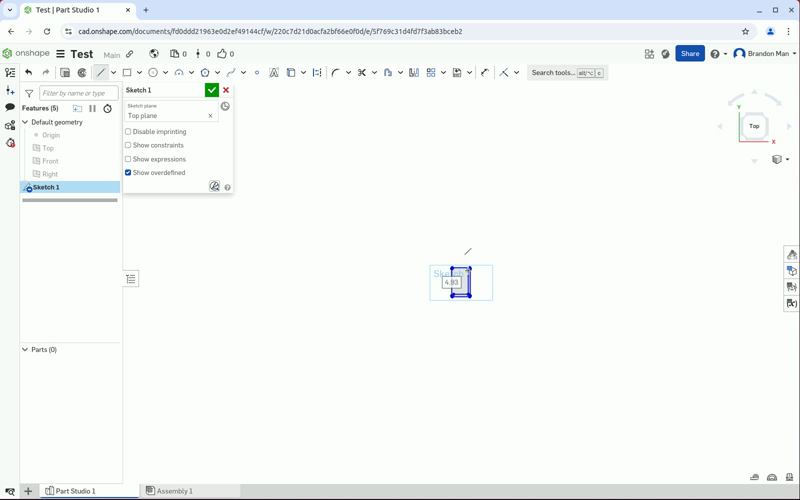
key_up(shift)
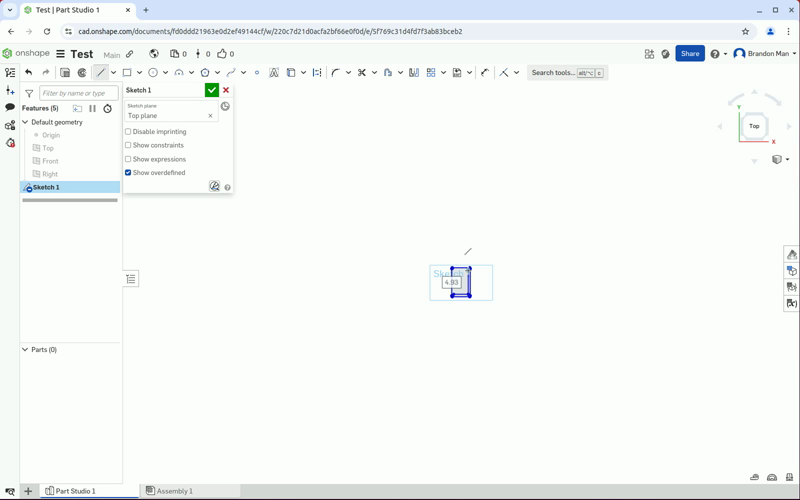
key_down(shift)
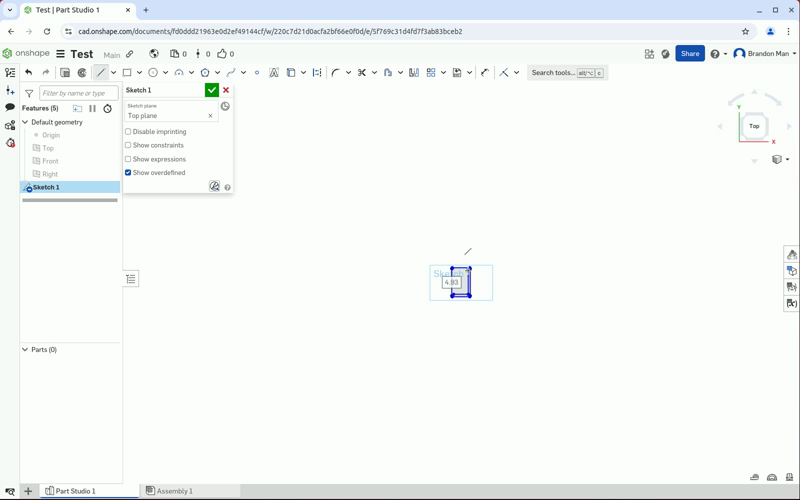
mouse_move(498, 270)
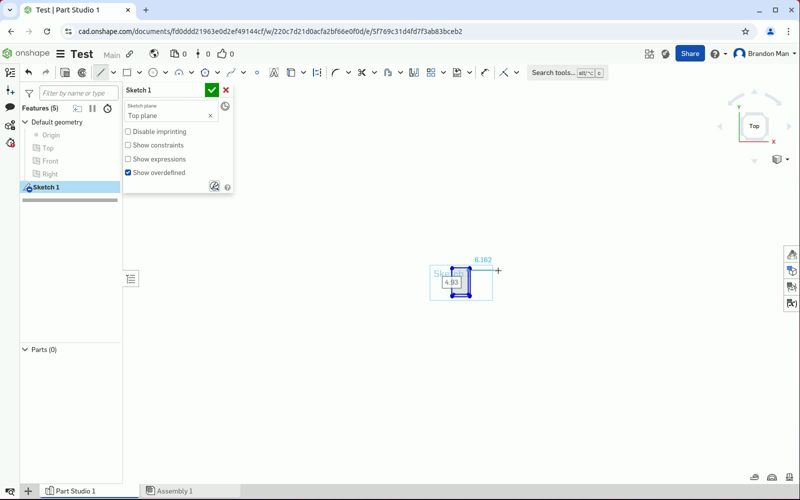
mouse_move(453, 270)
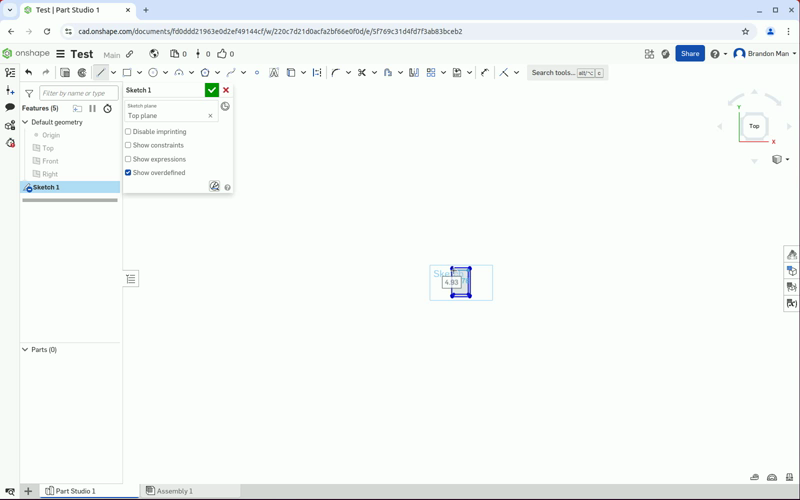
scroll(6)
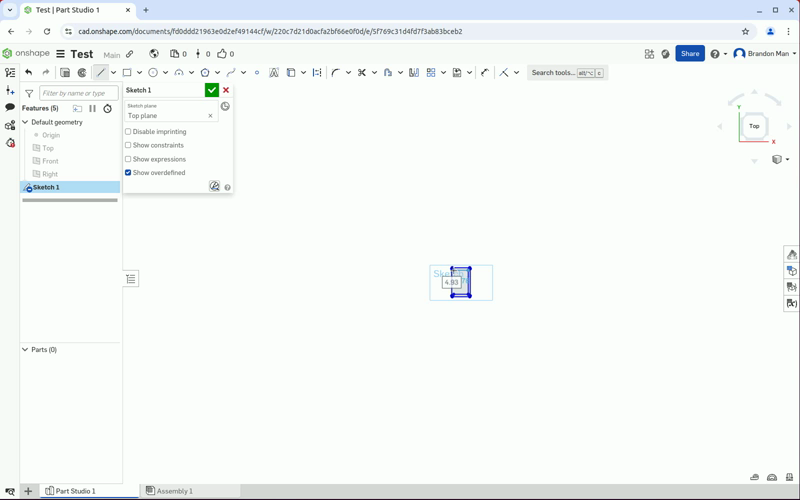
scroll(6)
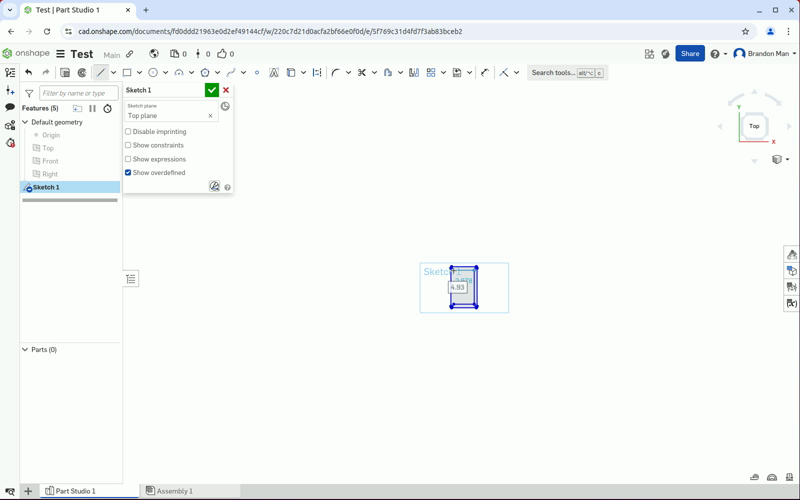
scroll(6)
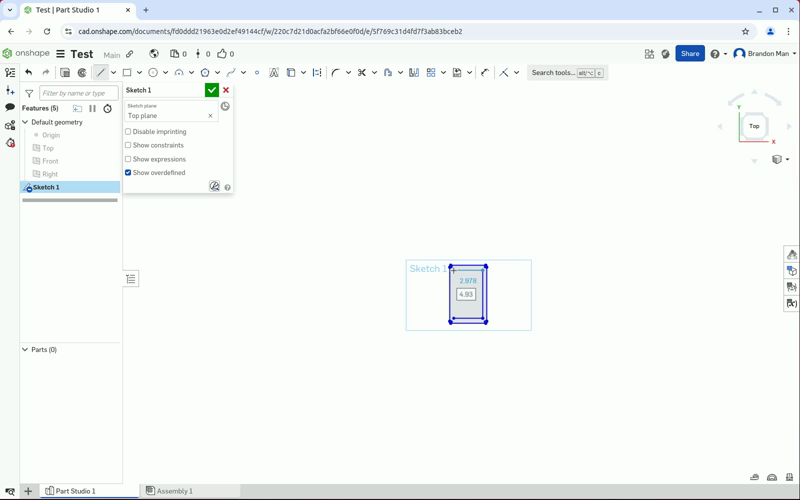
scroll(6)
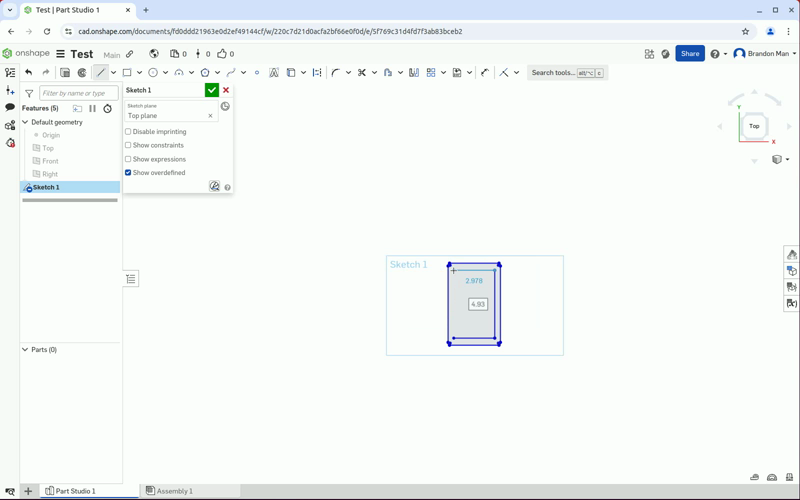
scroll(6)
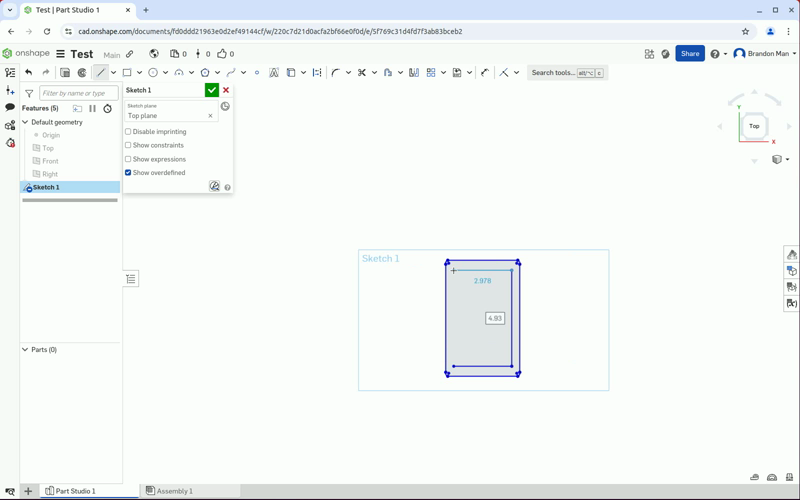
scroll(6)
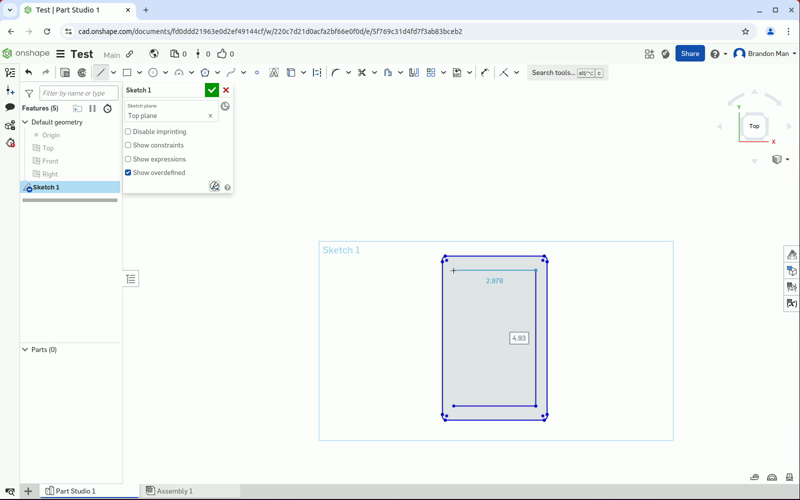
scroll(6)
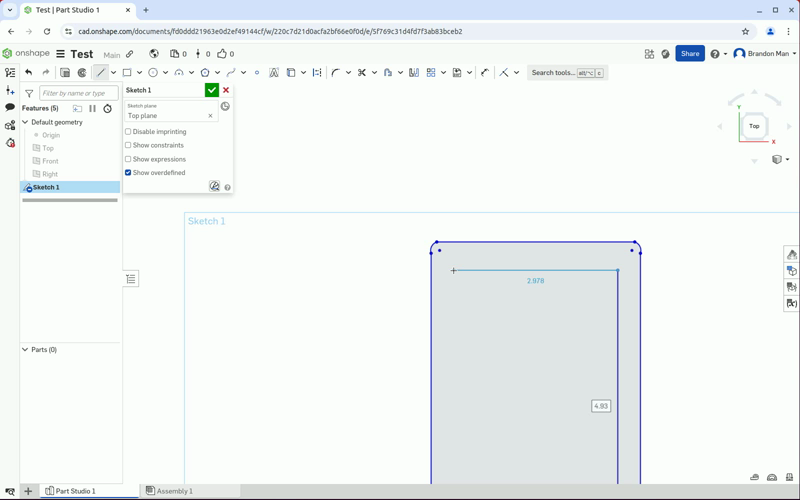
click(453, 270)
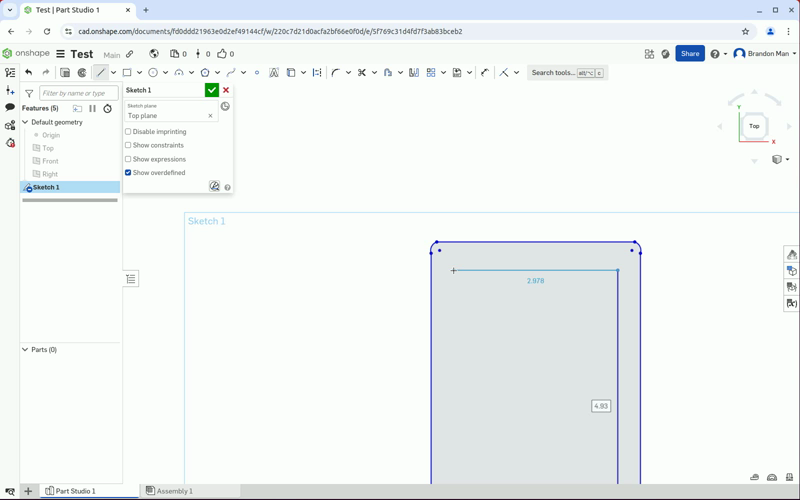
scroll(-6)
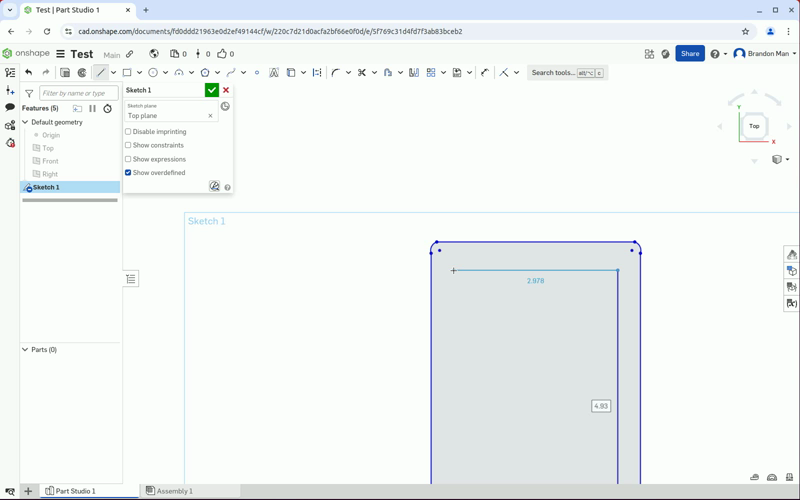
scroll(-6)
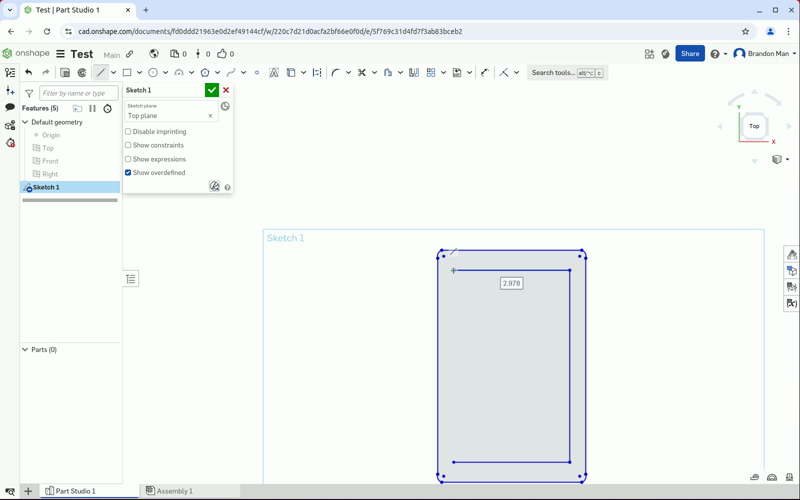
scroll(-6)
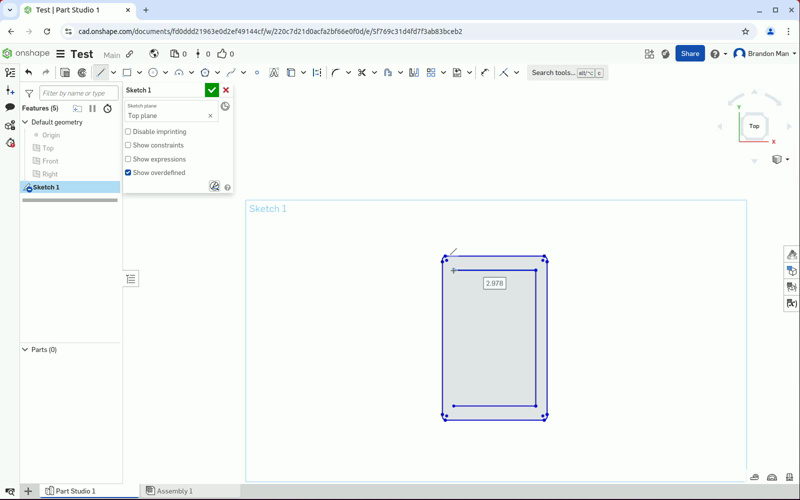
scroll(-6)
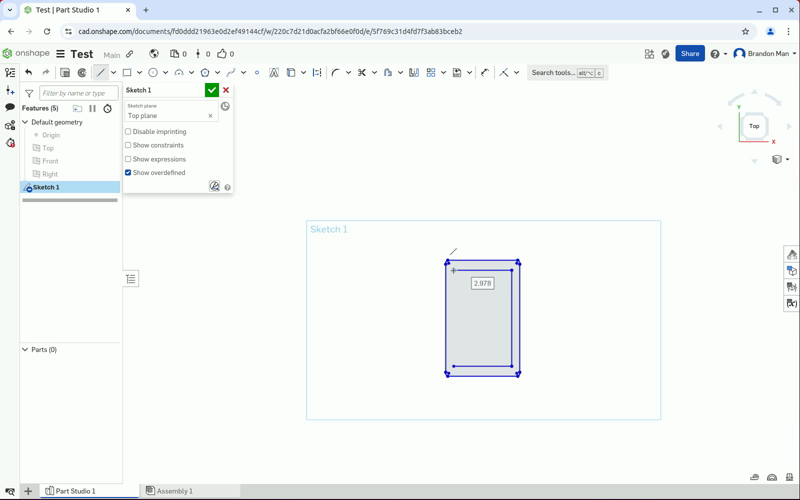
scroll(-6)
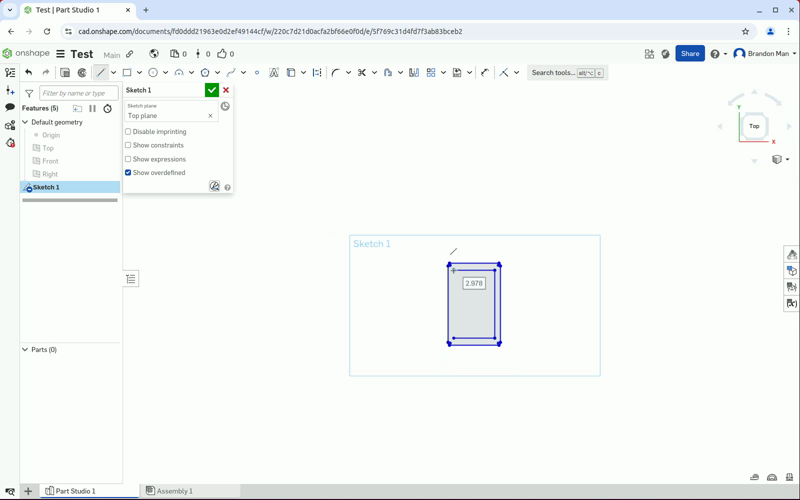
scroll(-6)
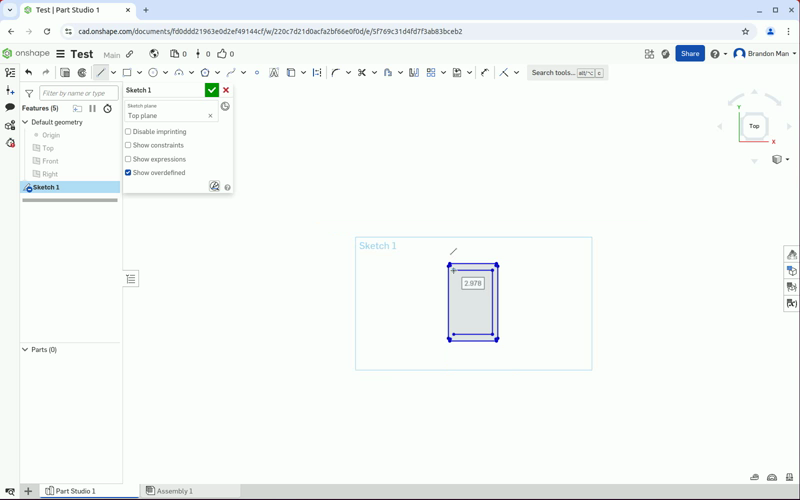
scroll(-6)
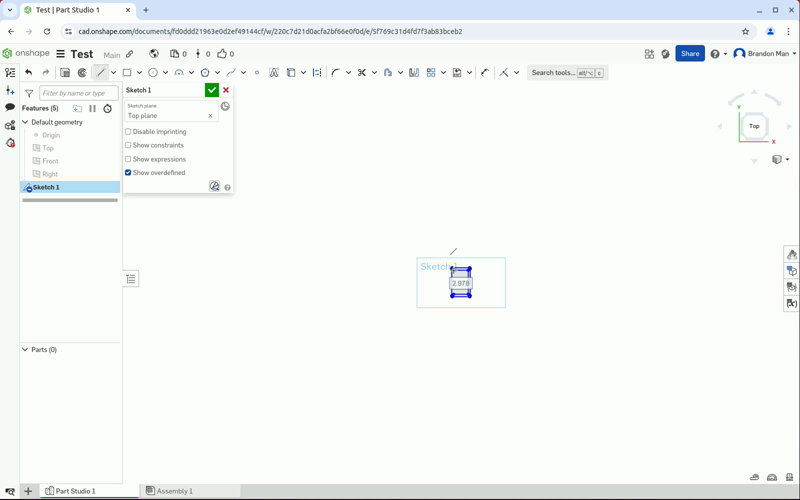
key_up(shift)
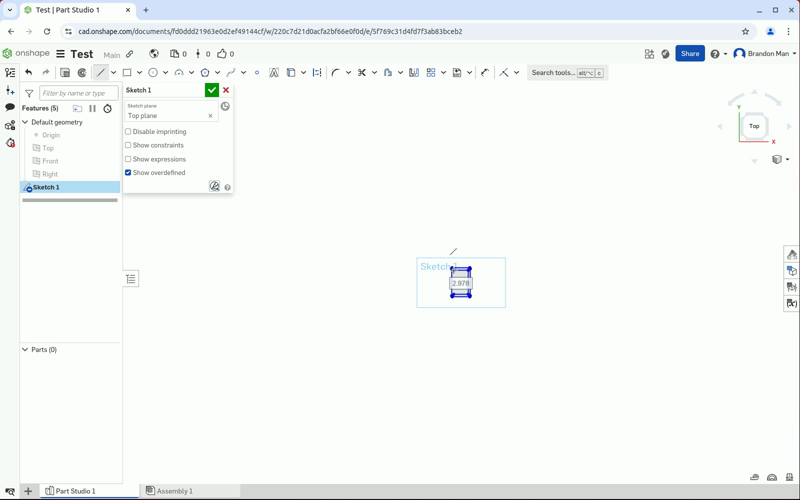
mouse_move(483, 270)
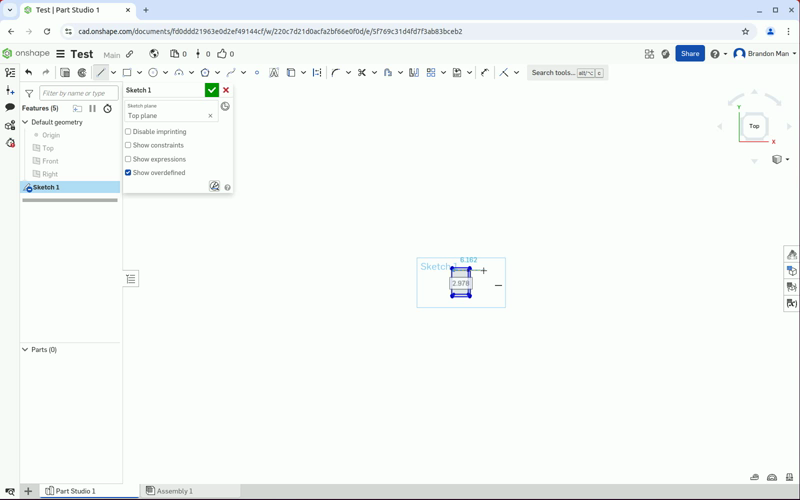
key_down(shift)
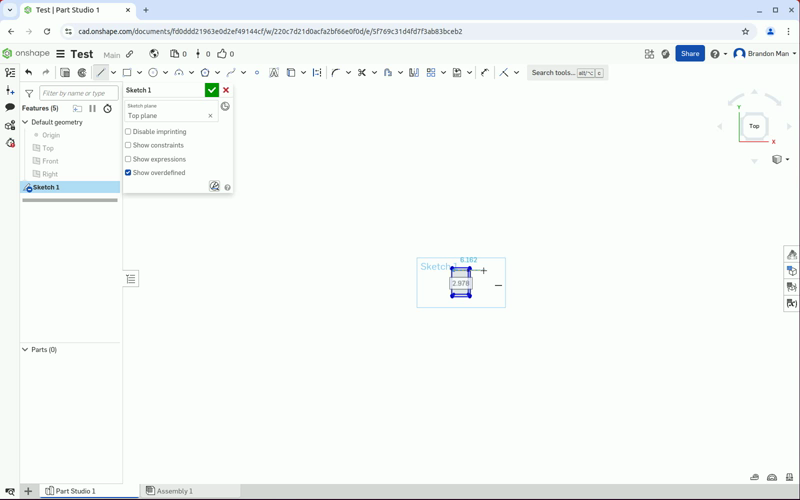
mouse_move(453, 294)
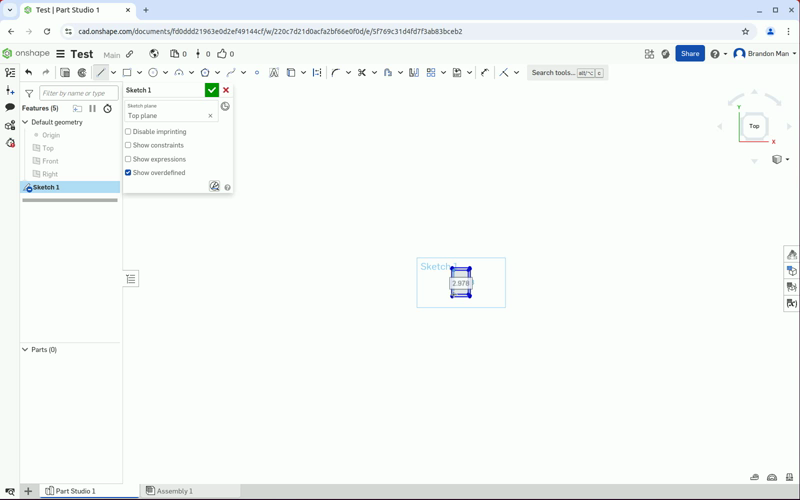
scroll(6)
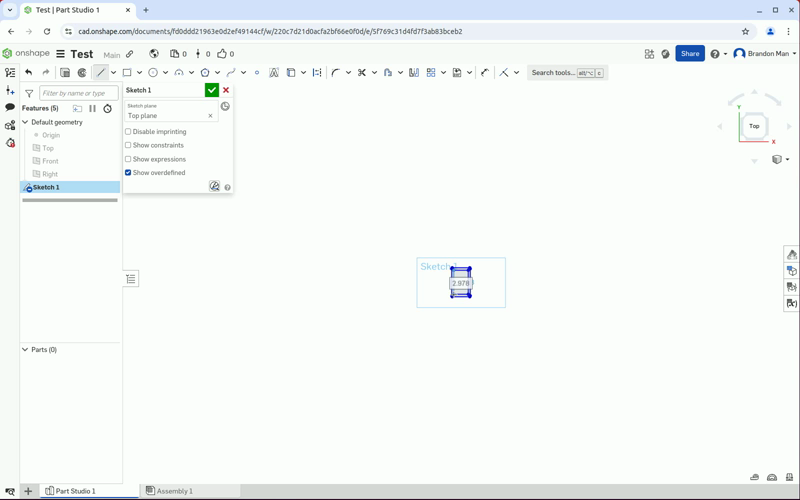
scroll(6)
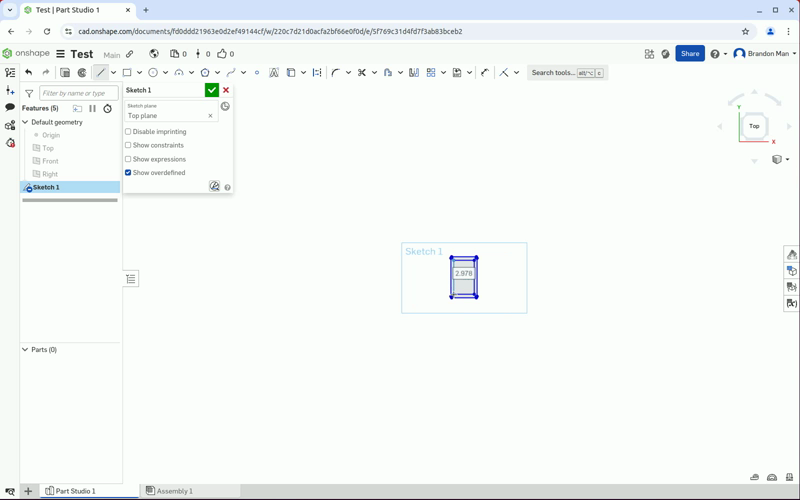
scroll(6)
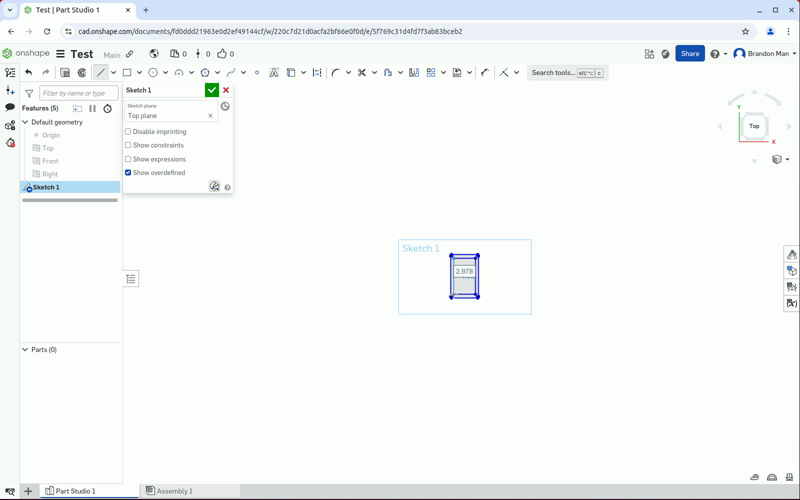
scroll(6)
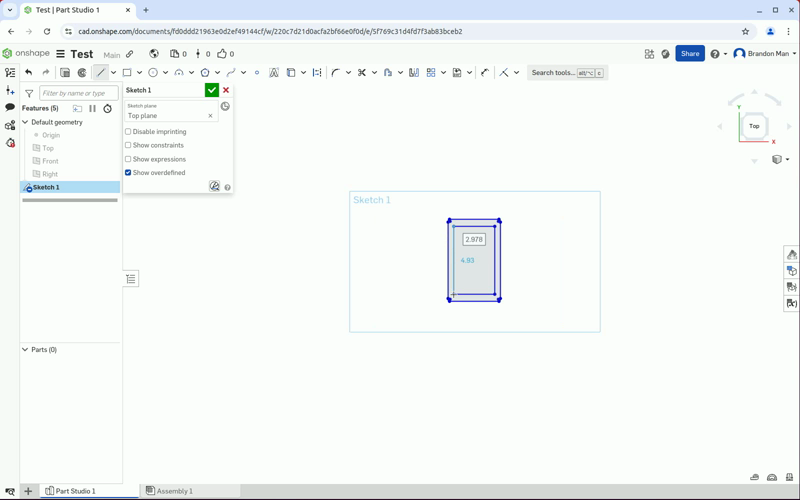
scroll(6)
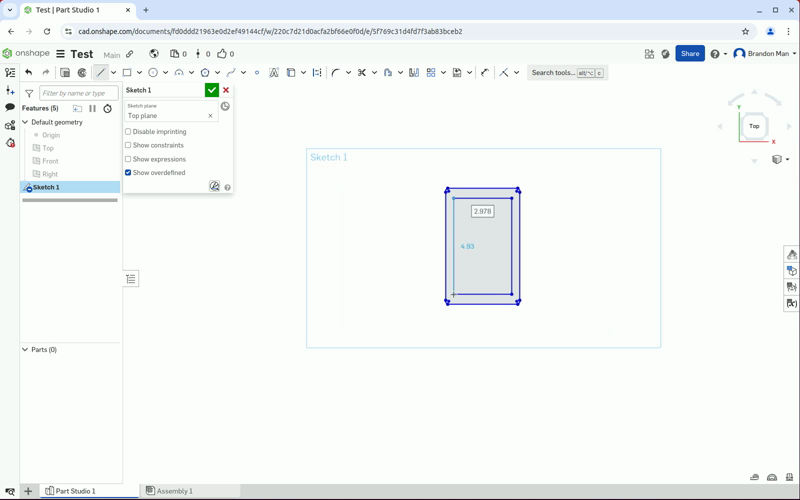
scroll(6)
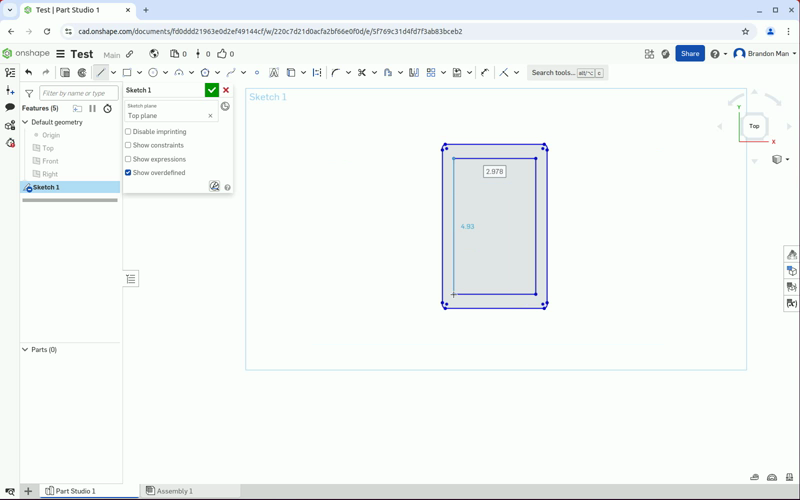
scroll(6)
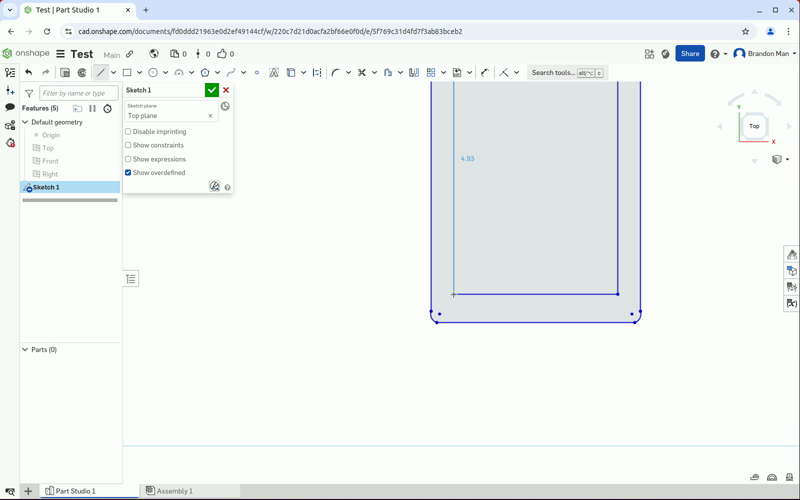
key_up(shift)
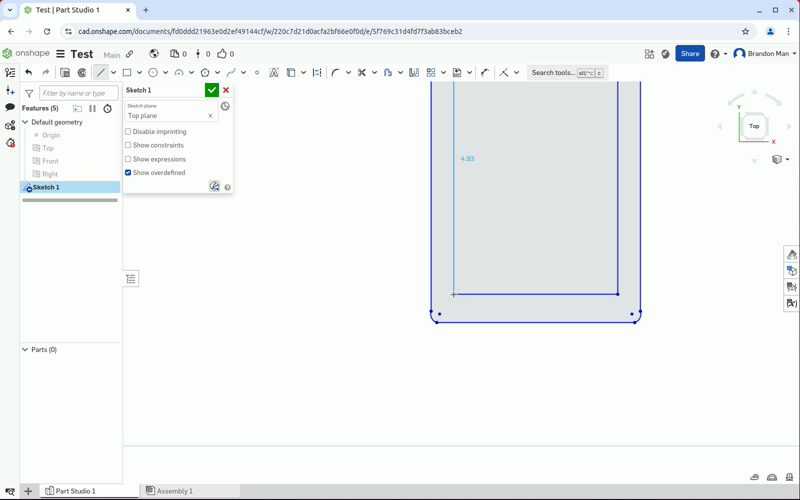
click(453, 294)
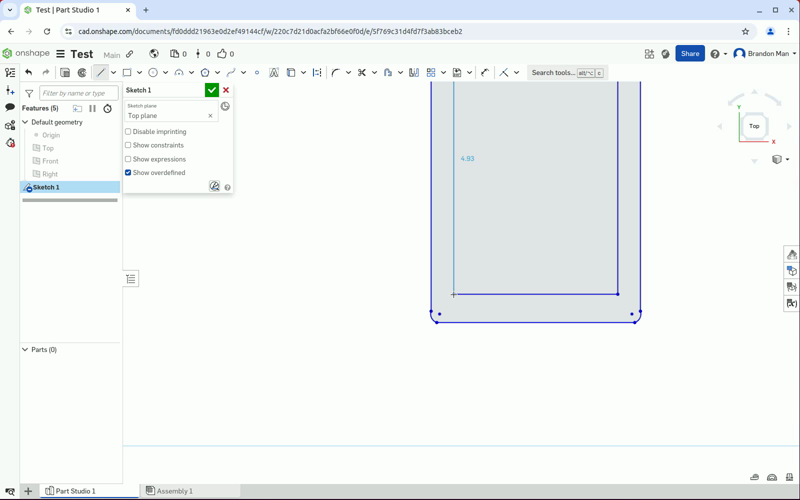
scroll(-6)
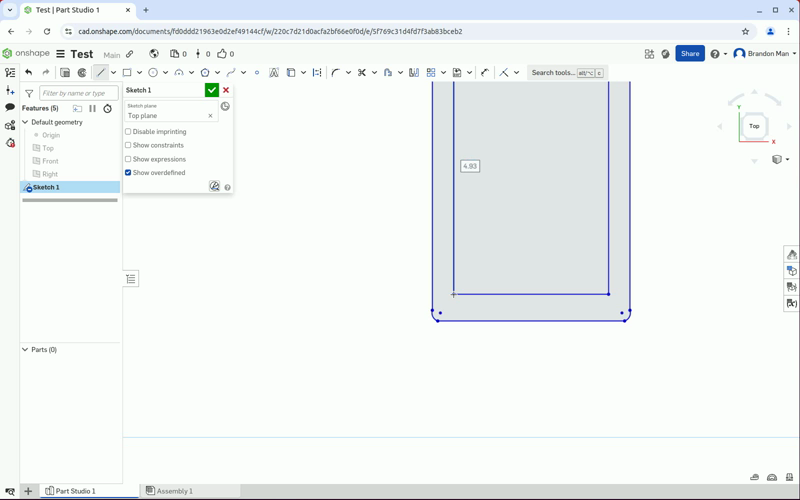
scroll(-6)
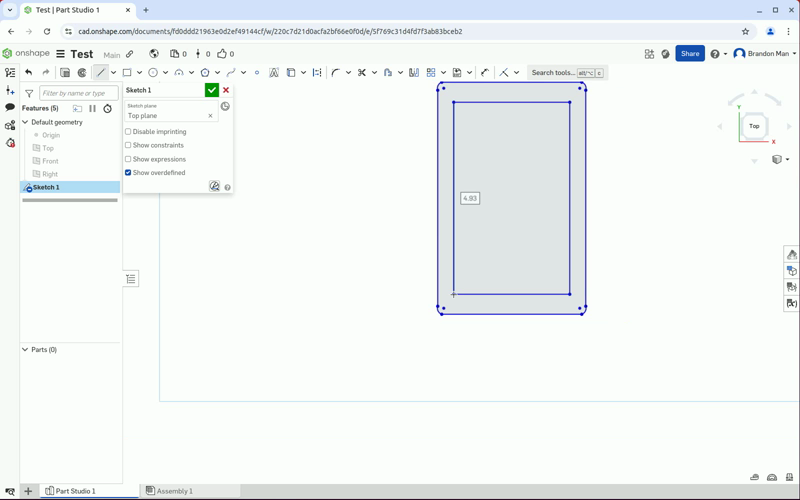
scroll(-6)
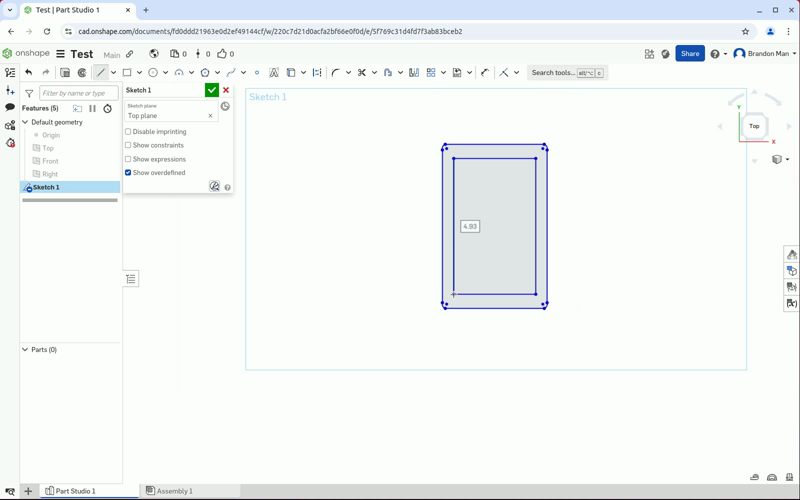
scroll(-6)
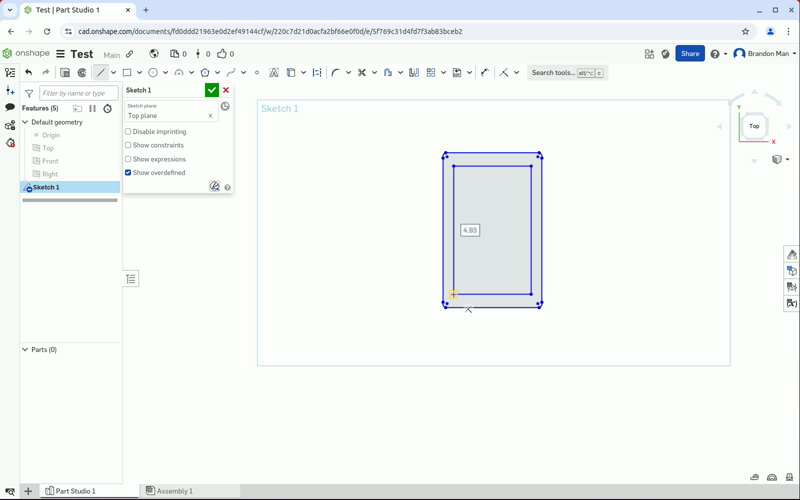
scroll(-6)
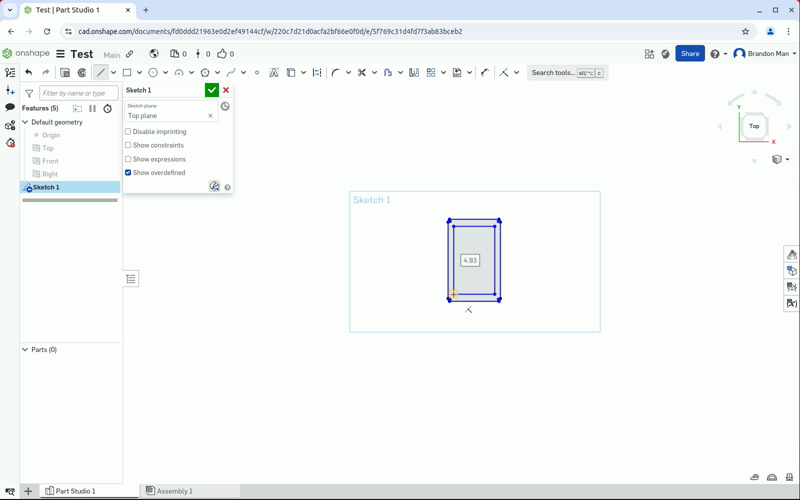
scroll(-6)
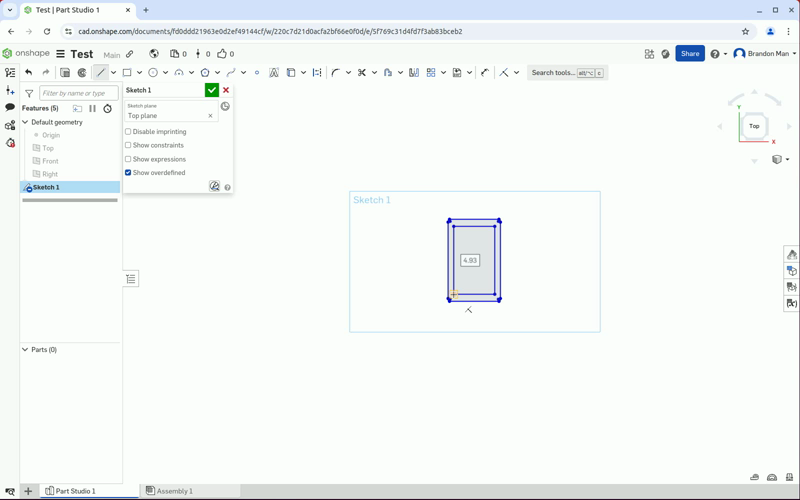
scroll(-6)
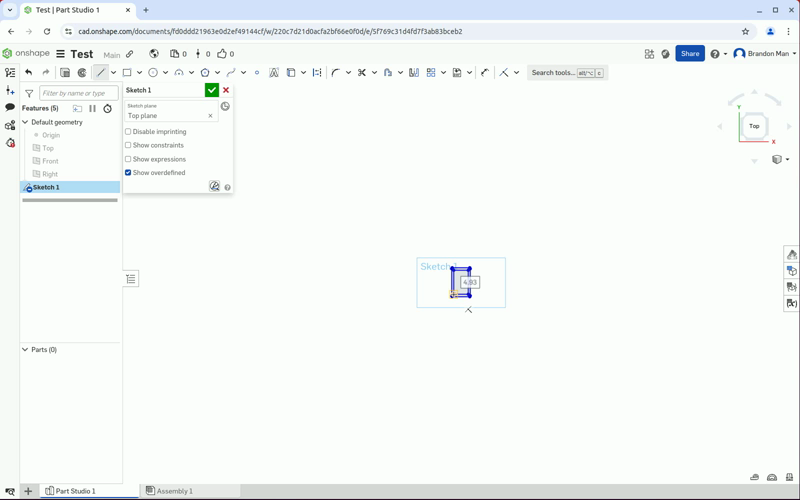
key(esc)
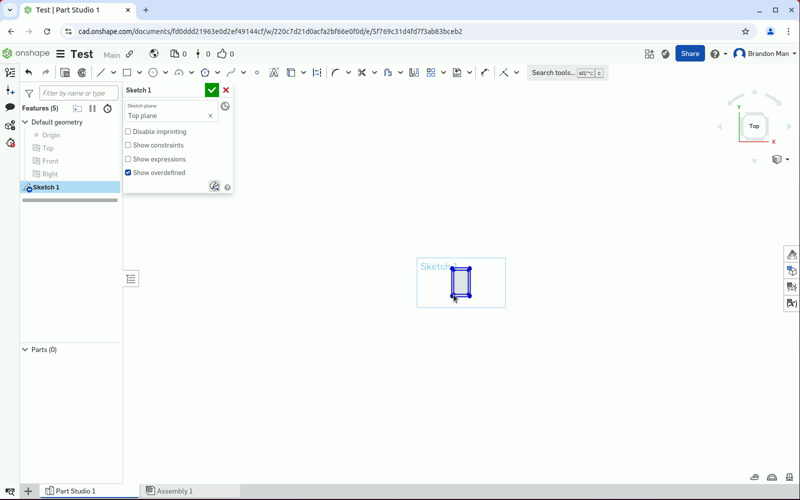
mouse_move(468, 284)
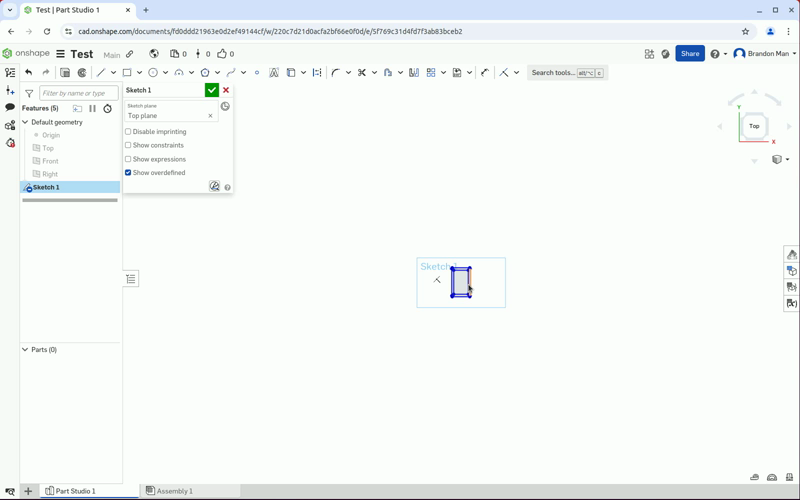
scroll(6)
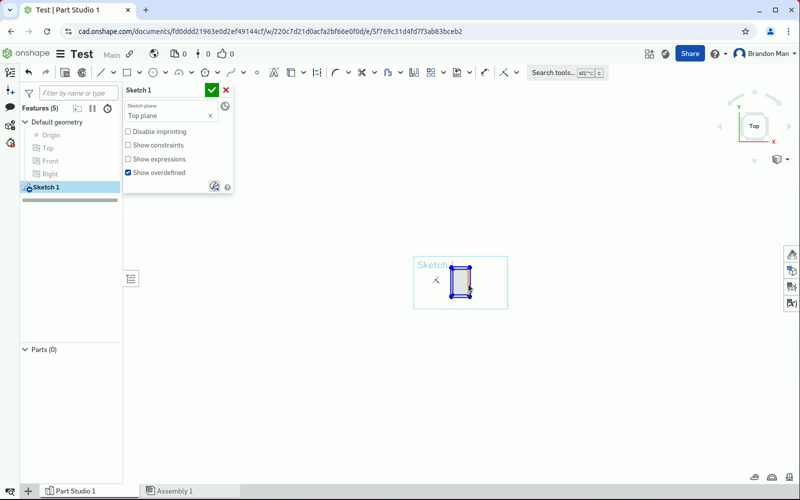
scroll(6)
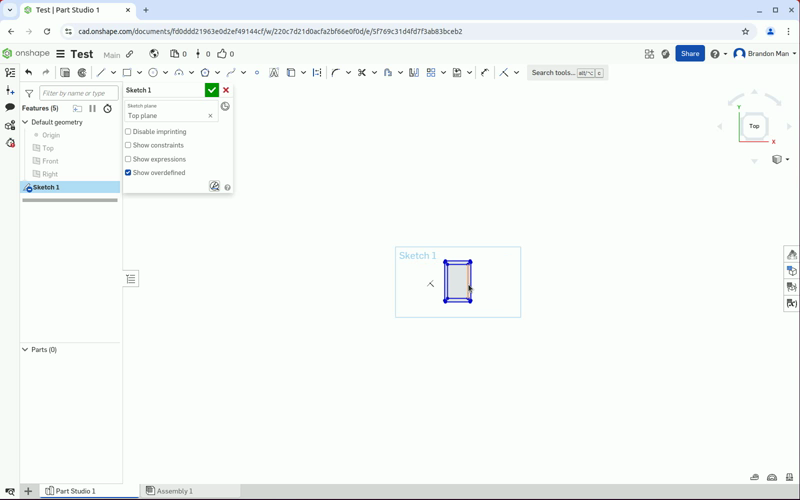
scroll(6)
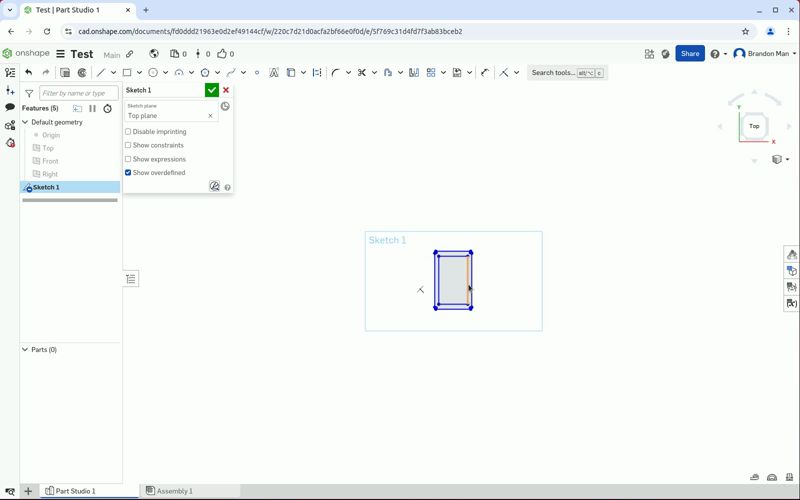
scroll(6)
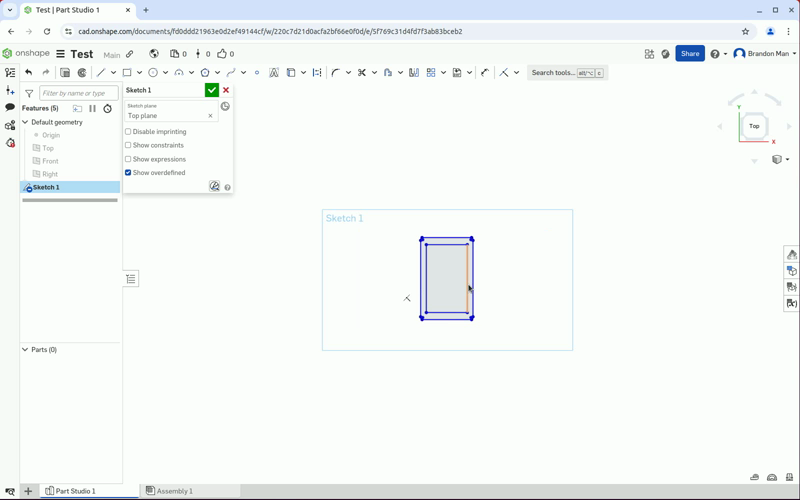
scroll(6)
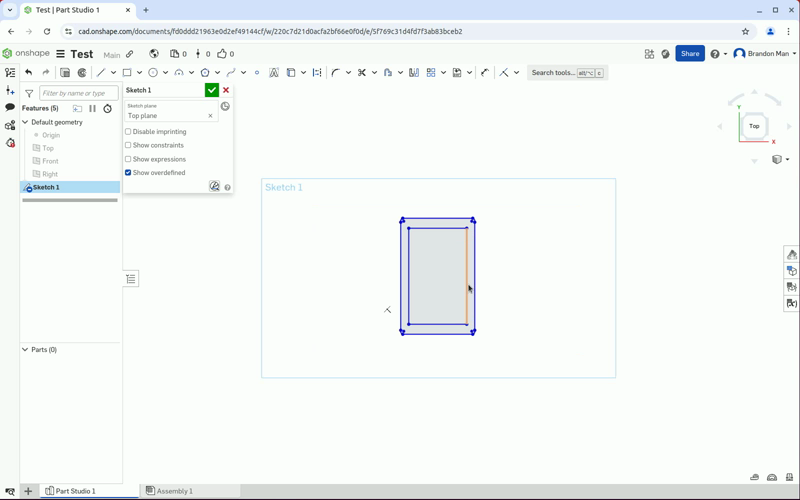
scroll(6)
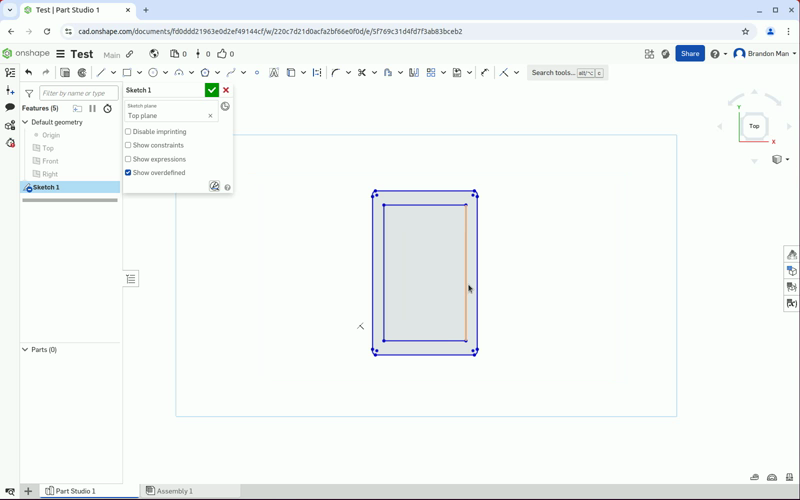
scroll(6)
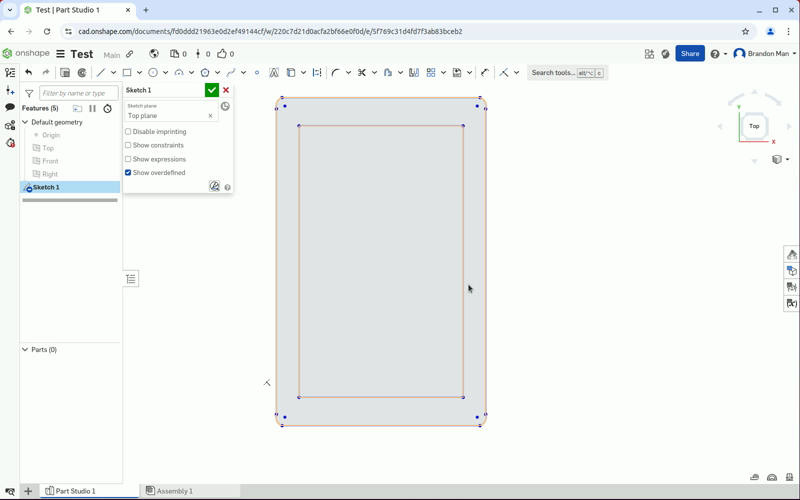
click(468, 284)
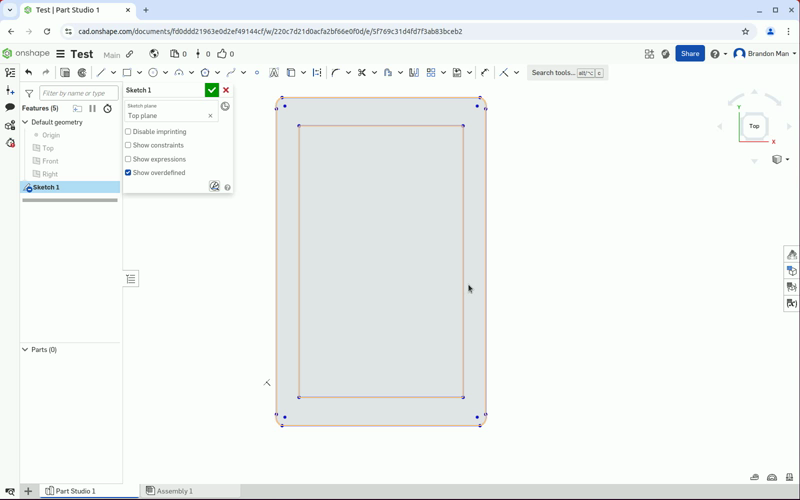
scroll(-6)
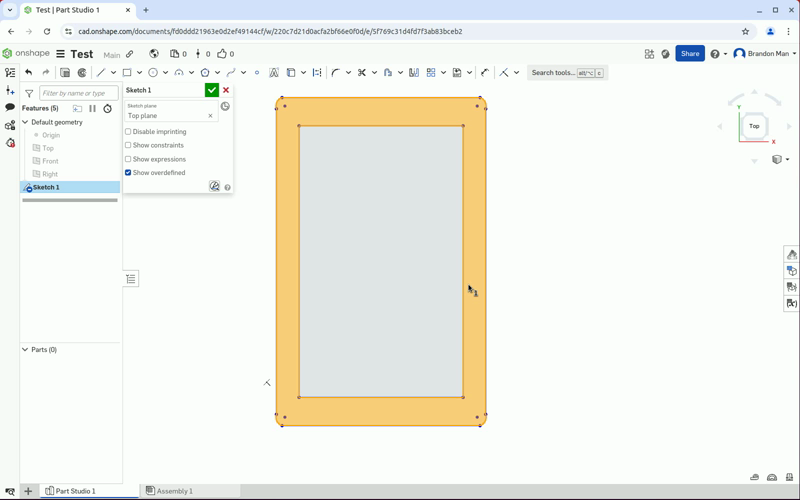
scroll(-6)
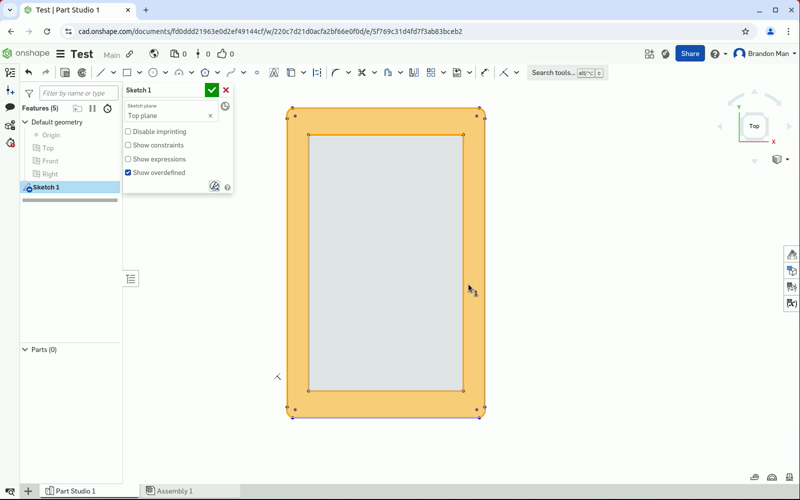
scroll(-6)
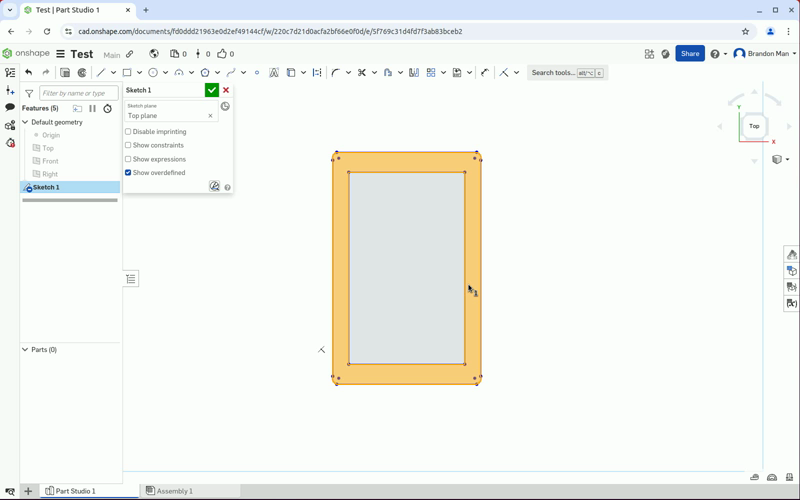
scroll(-6)
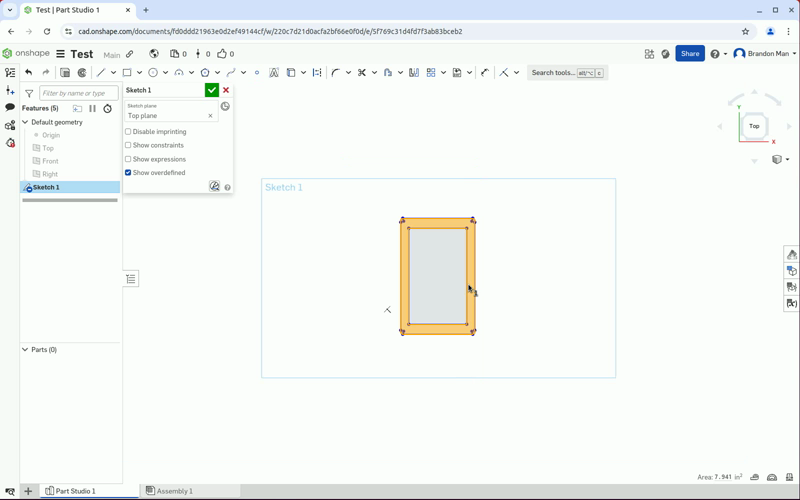
scroll(-6)
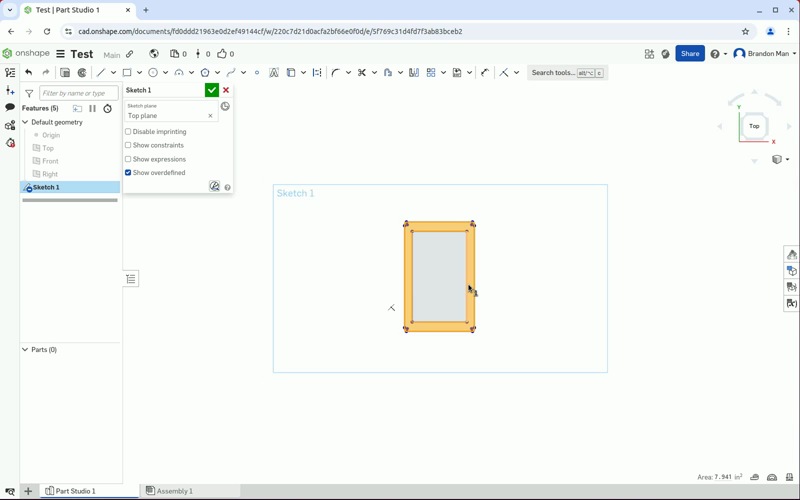
scroll(-6)
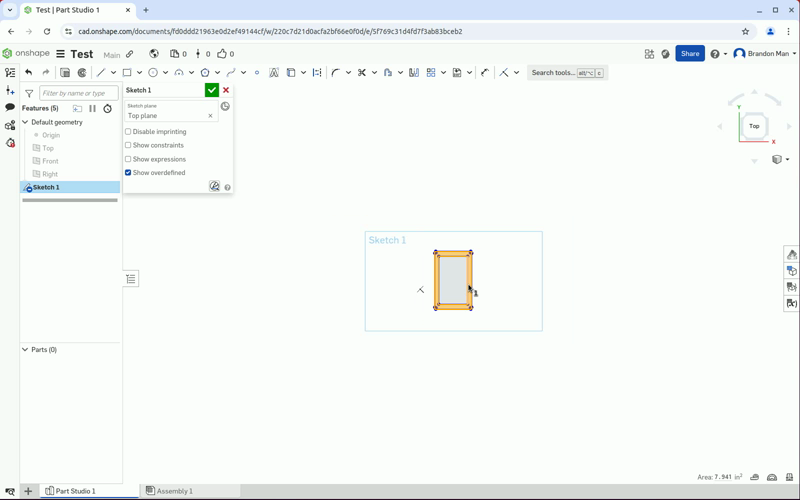
scroll(-6)
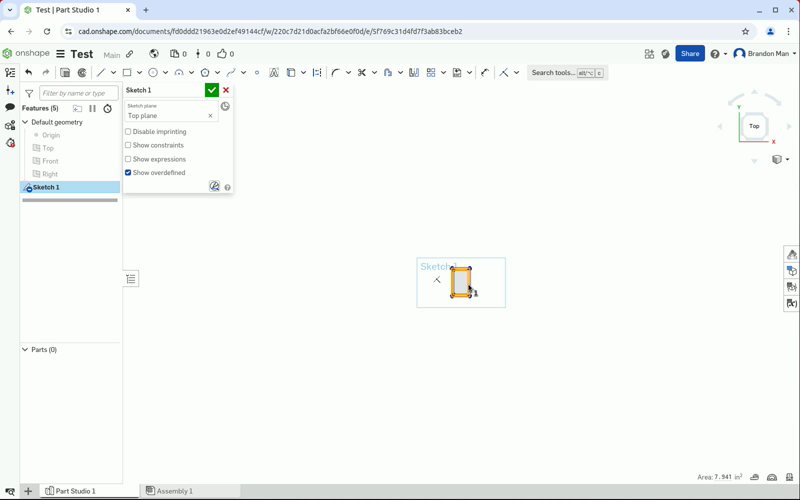
mouse_move(73, 352)
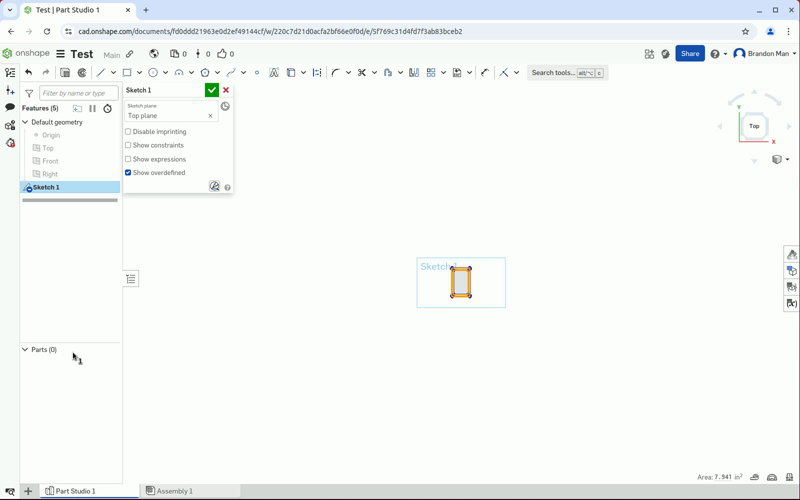
key(shift+y)
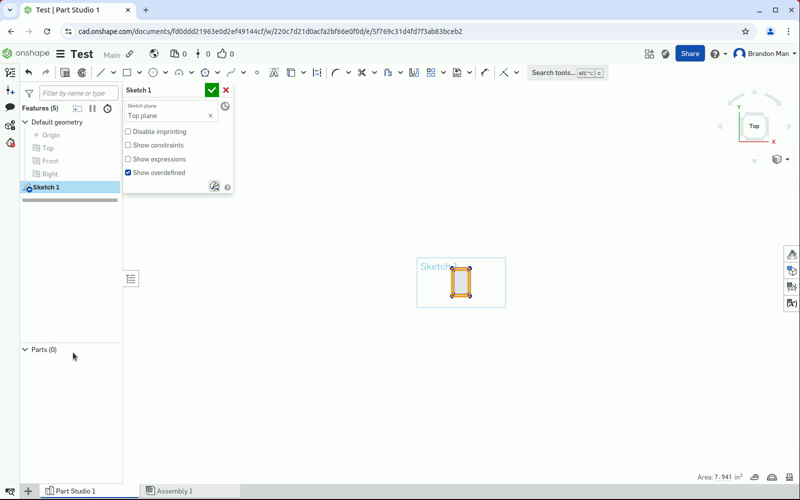
key(shift+e)
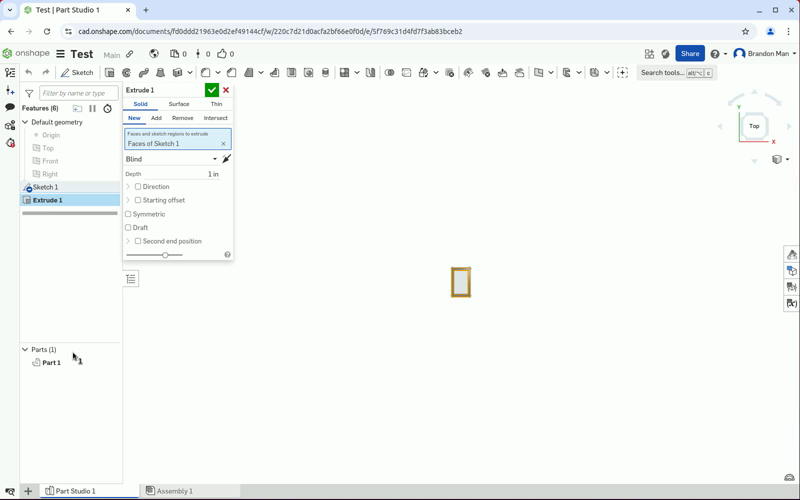
mouse_move(143, 106)
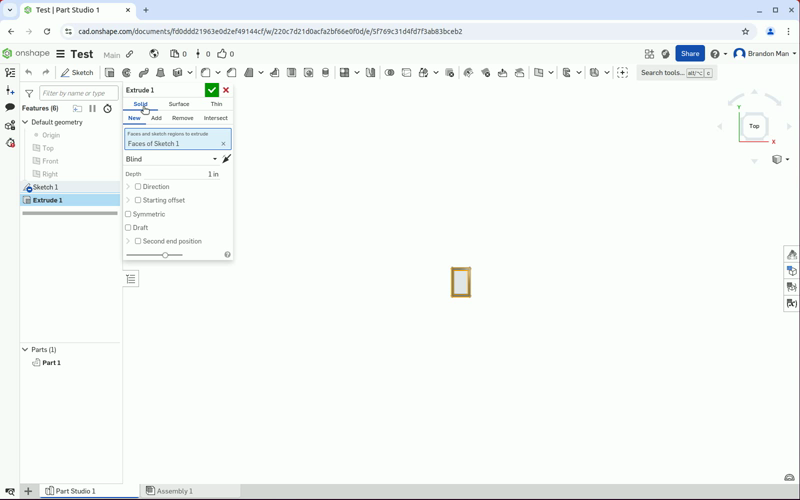
click(143, 106)
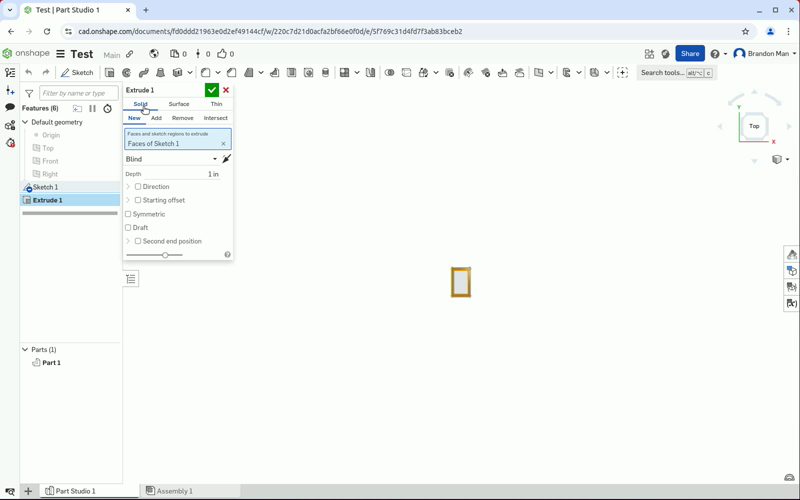
mouse_move(137, 120)
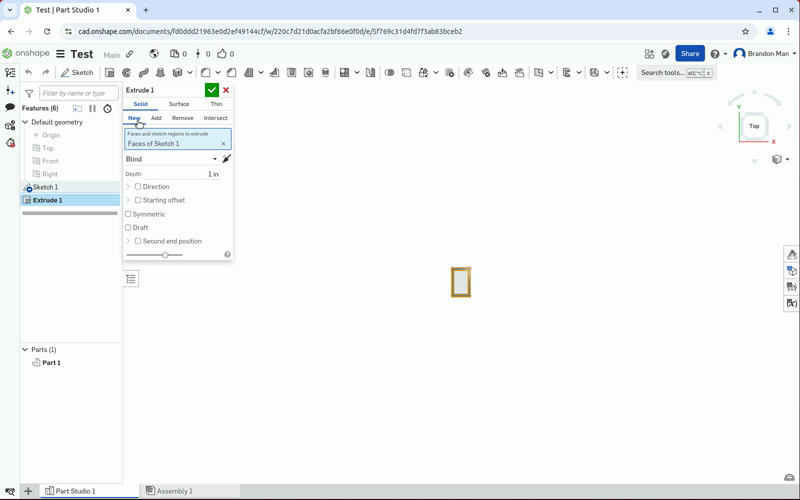
click(137, 120)
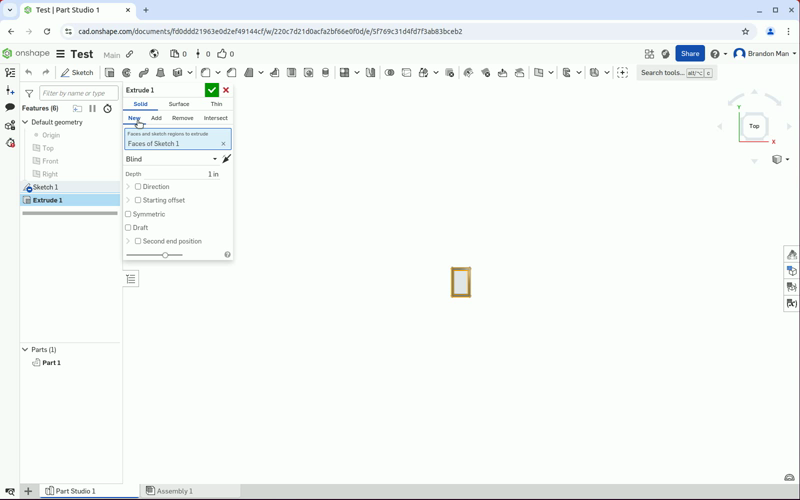
key(tab, 4)
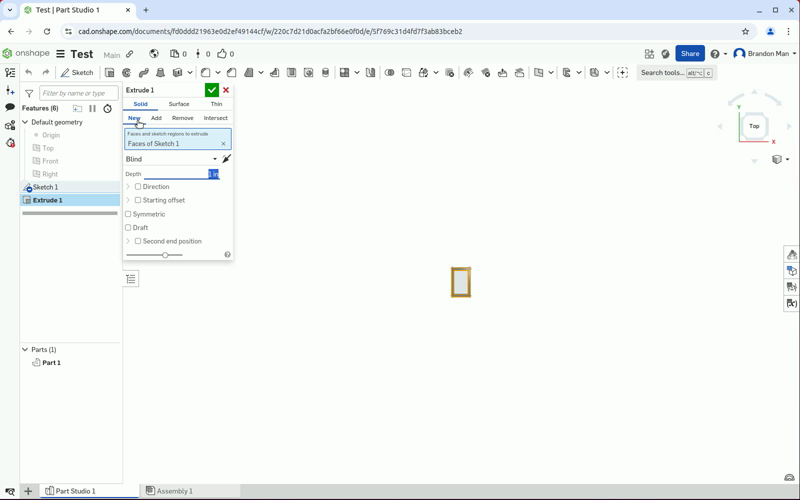
text(23.108)
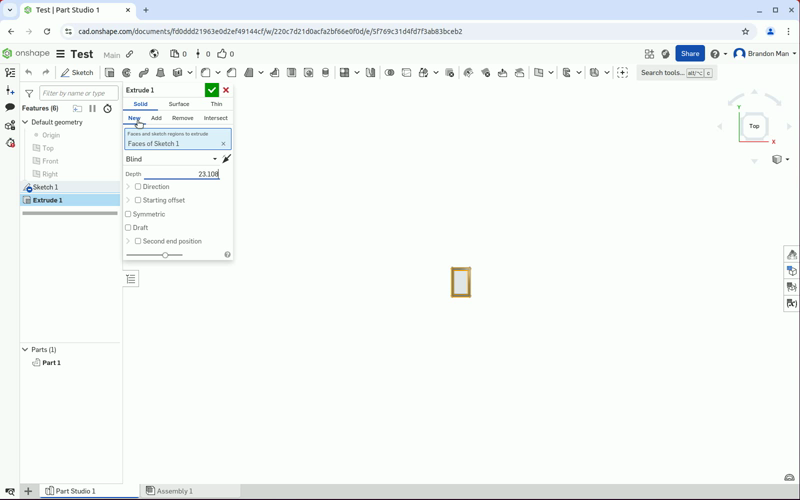
key(enter)
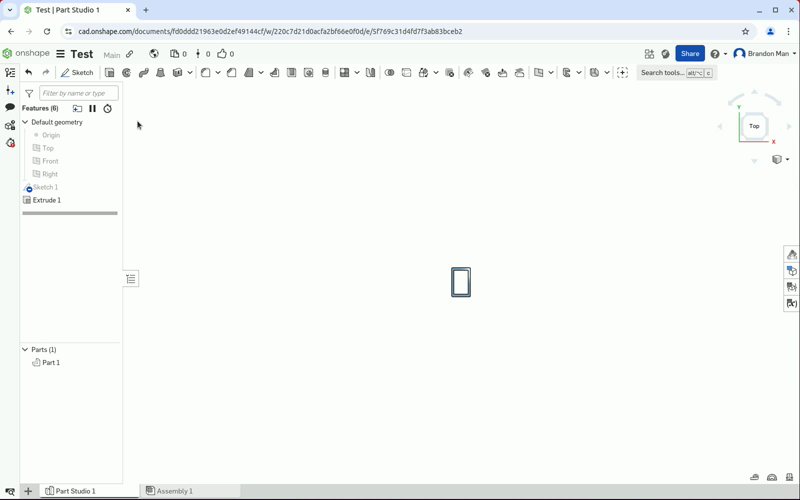
key(shift+h)
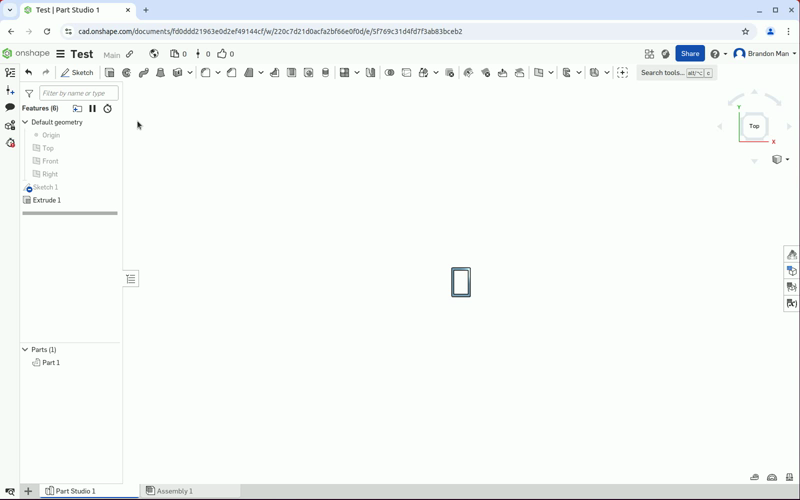
key(shift+h)
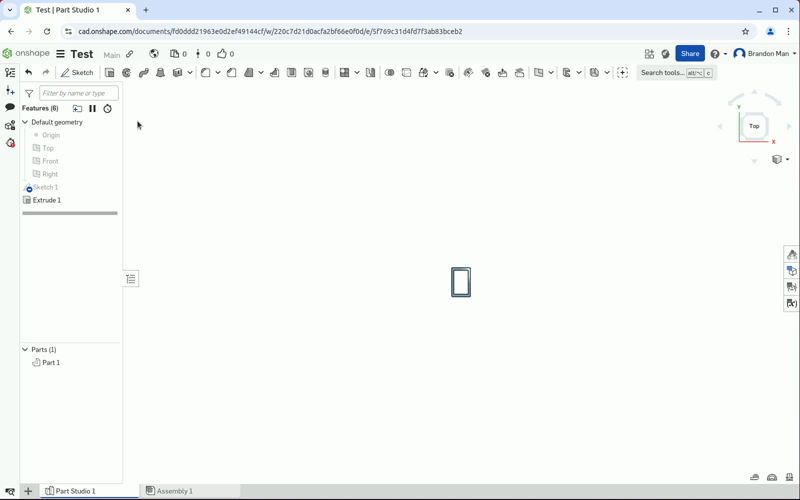
mouse_move(73, 189)
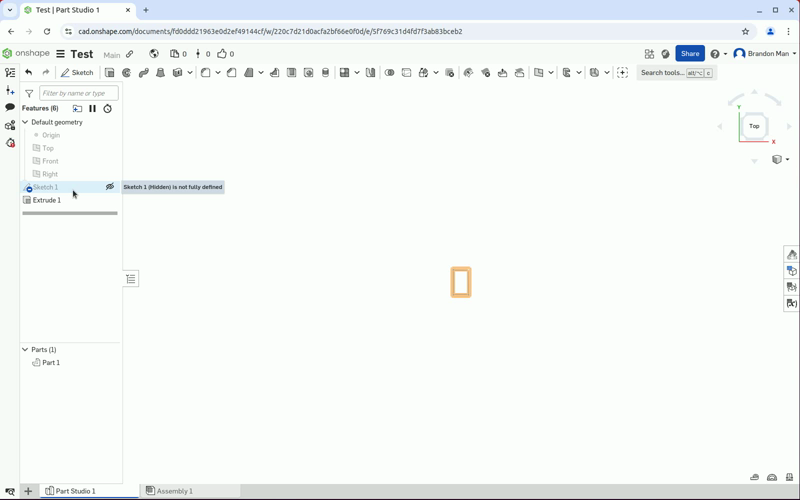
click(73, 189)
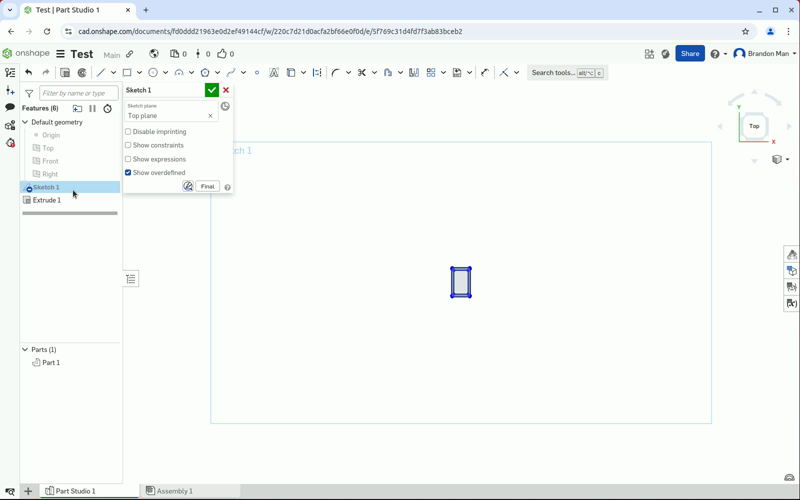
mouse_move(229, 92)
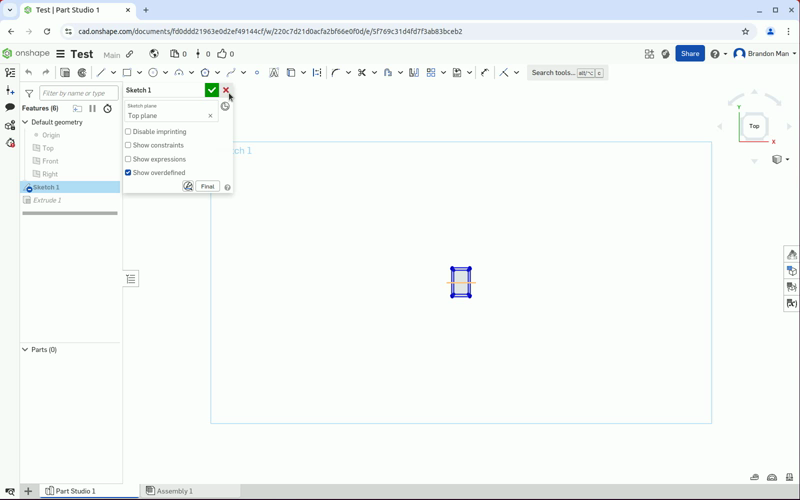
click(229, 92)
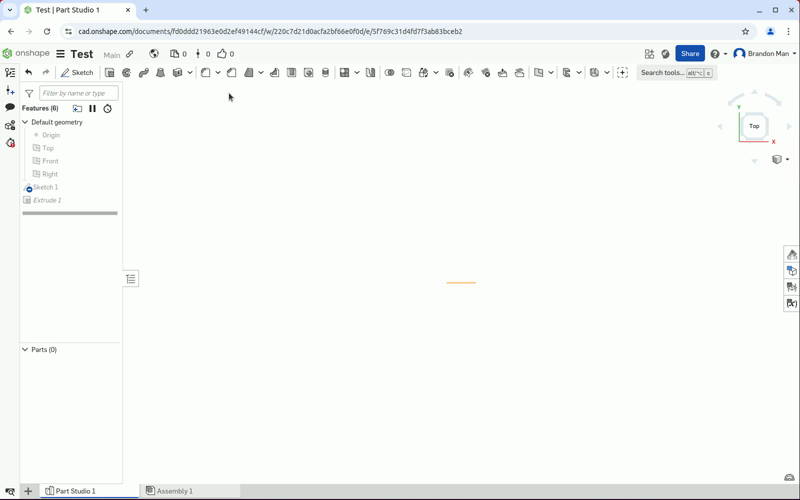
mouse_move(73, 352)
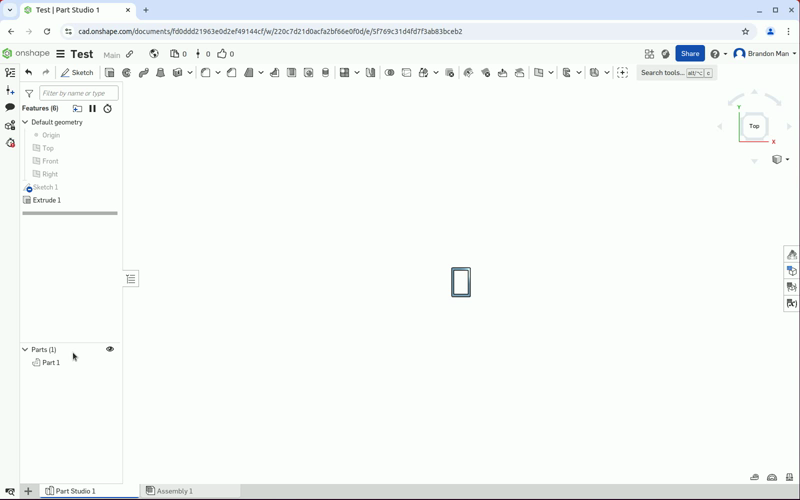
key(y)
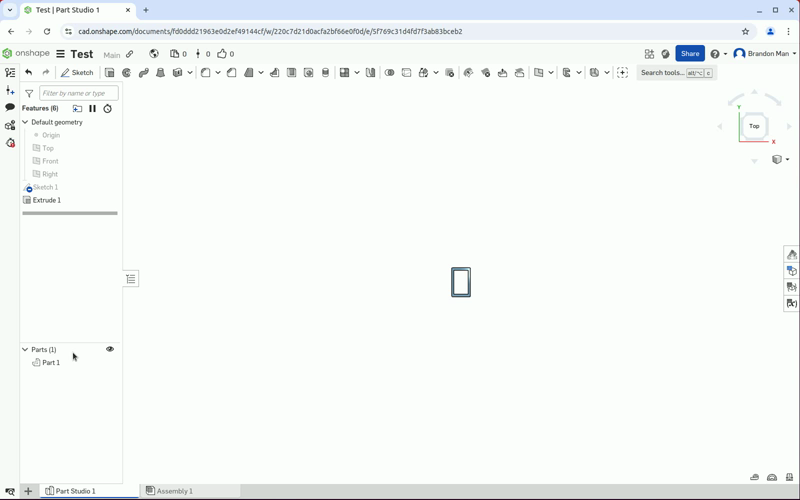
key(shift+p)
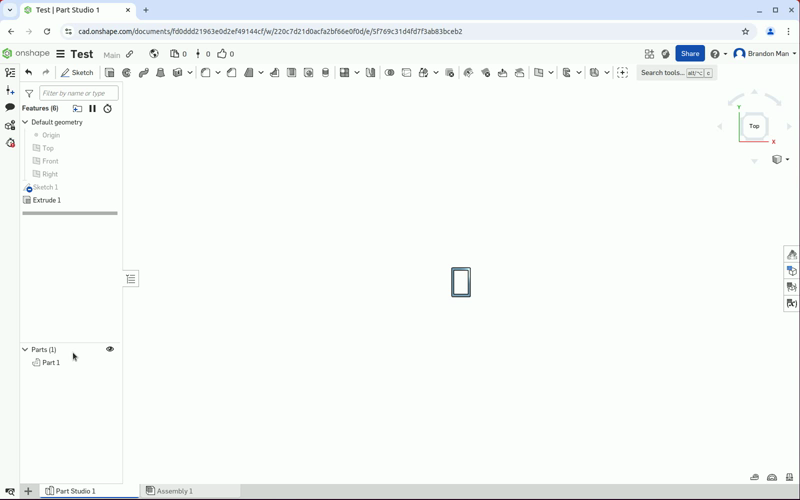
key(space)
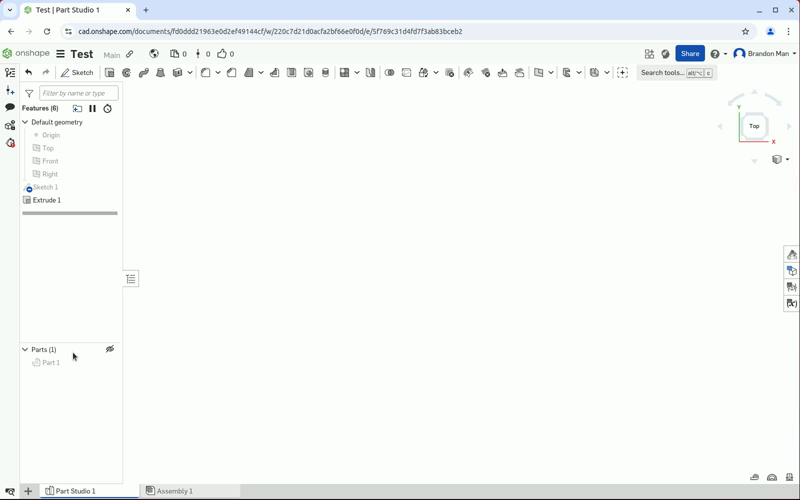
key_down(shift)
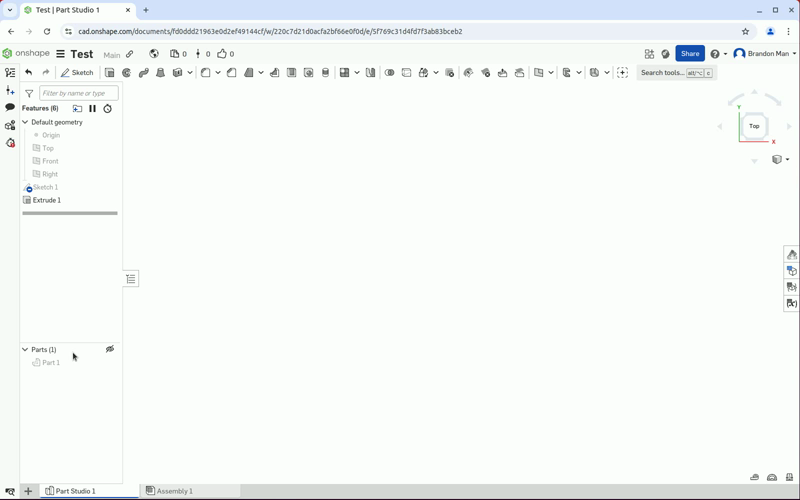
key(up)
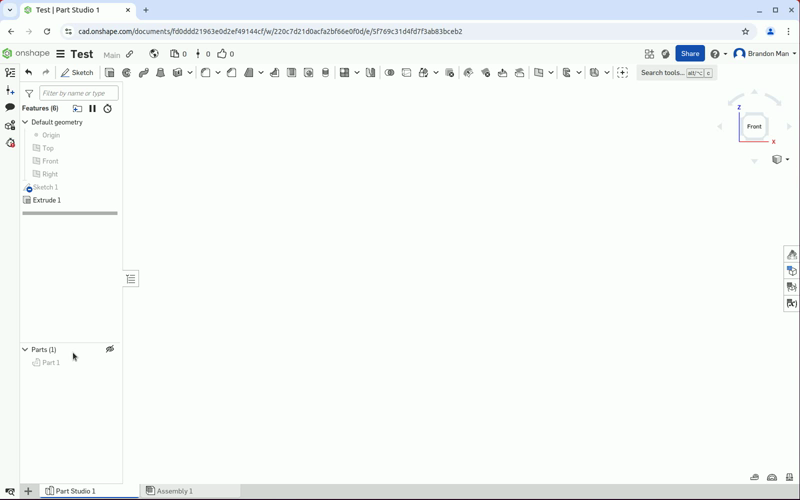
key_up(shift)
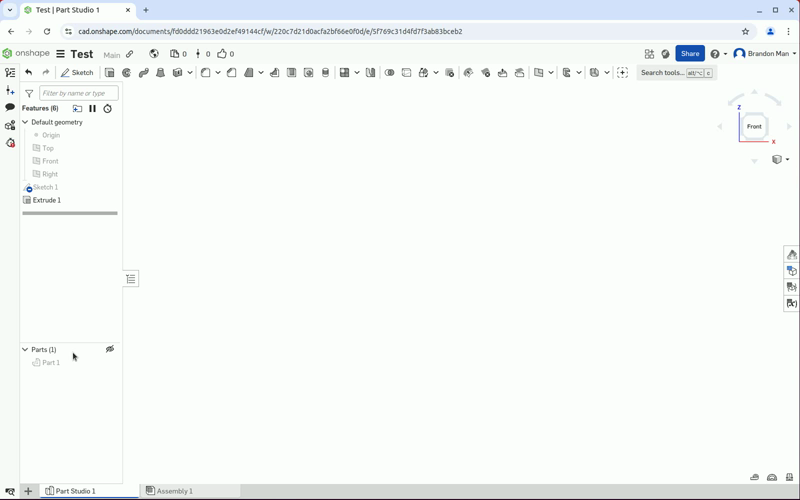
key(space)
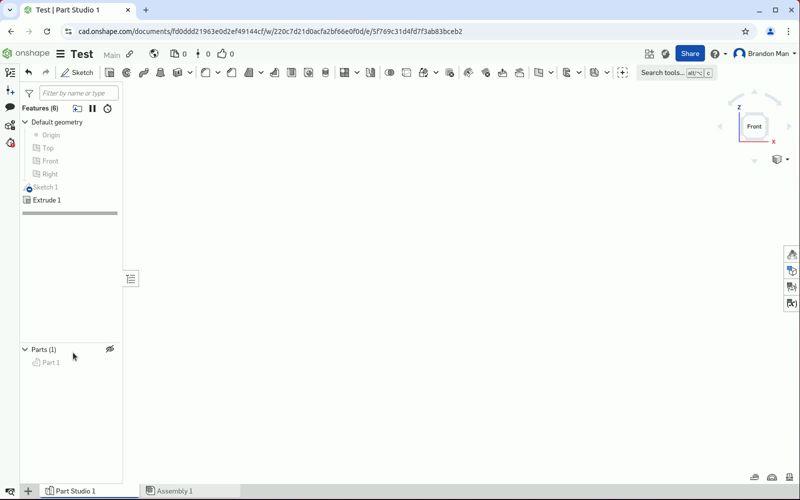
key_down(shift)
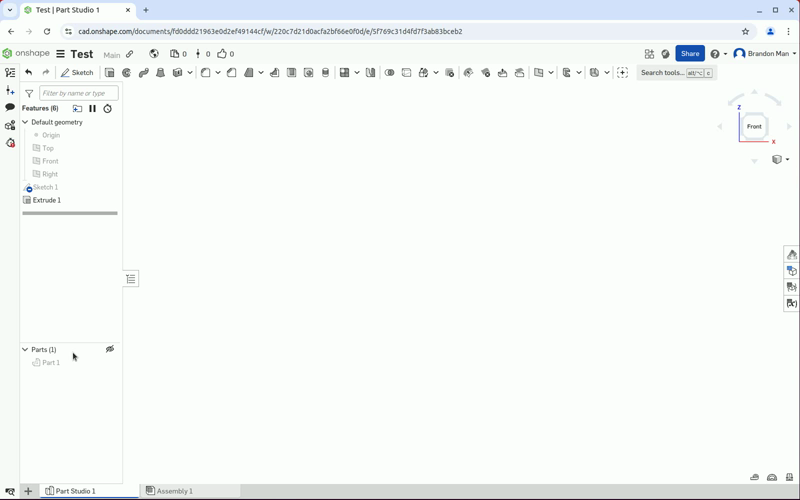
key(left)
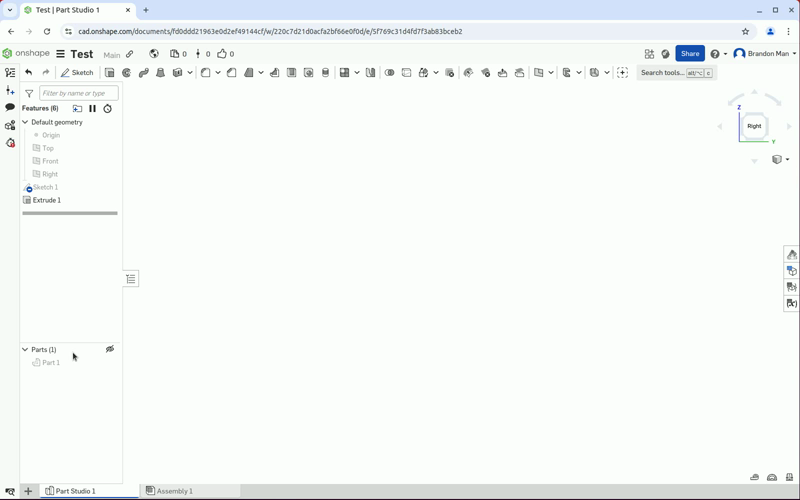
key_up(shift)
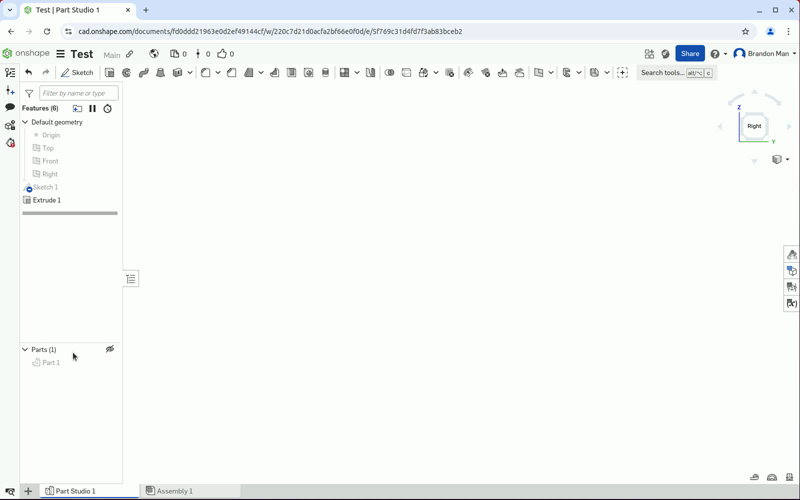
mouse_move(73, 352)
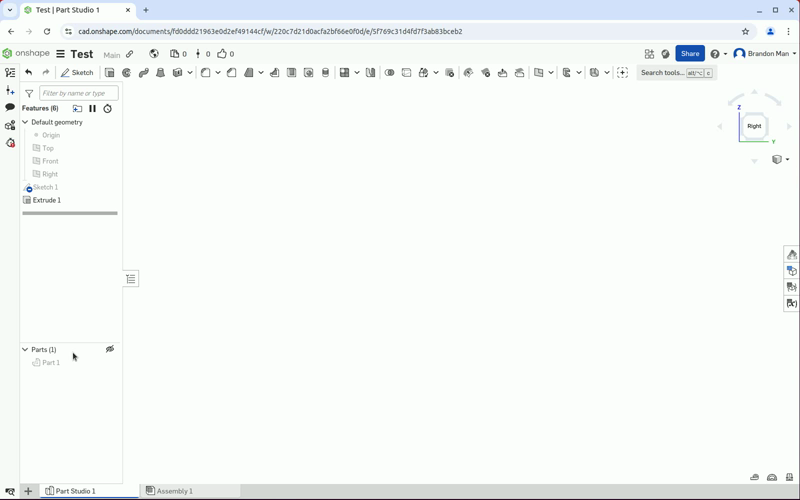
key(shift+y)
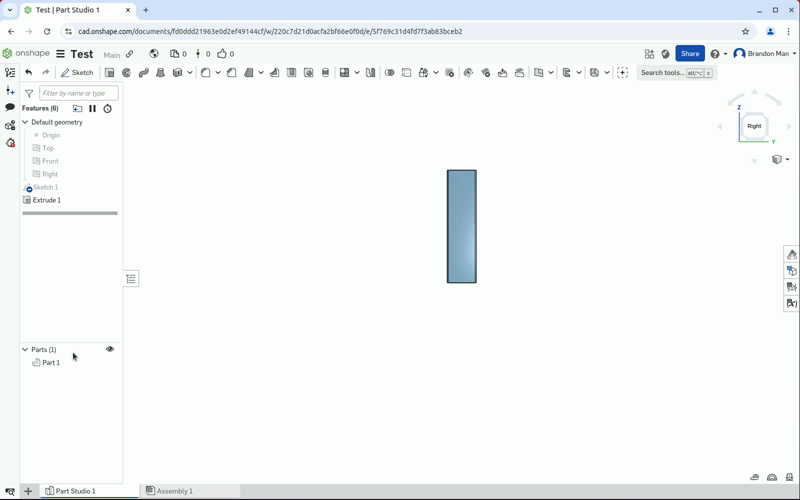
mouse_move(541, 75)
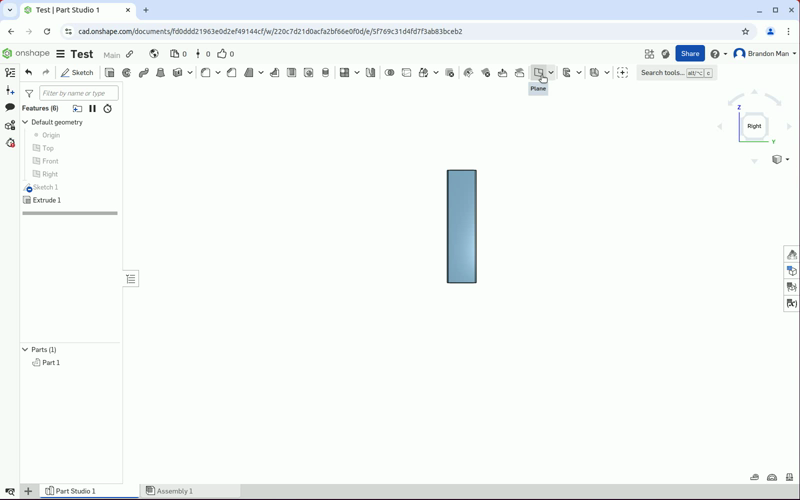
click(541, 75)
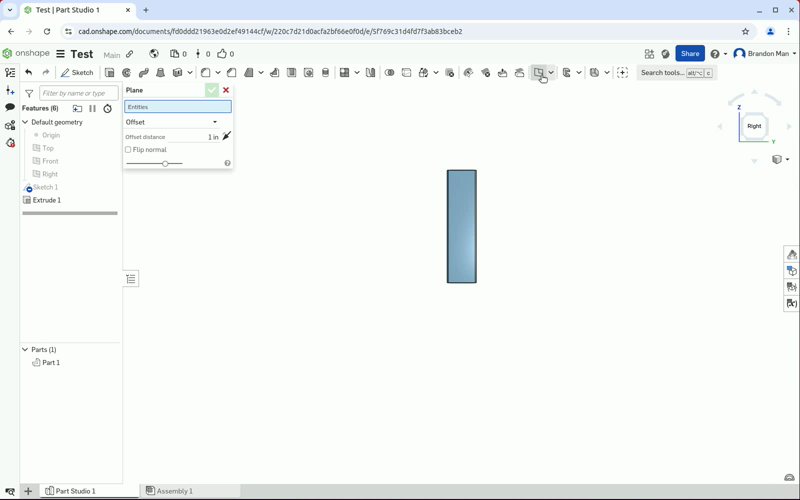
mouse_move(73, 176)
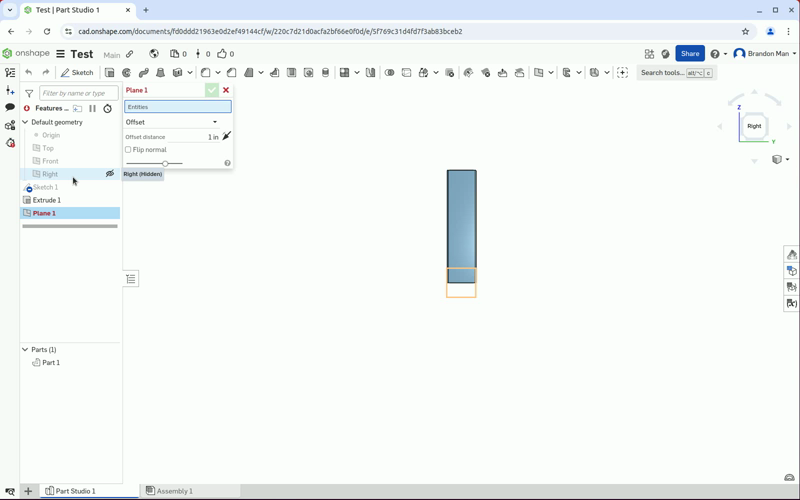
click(73, 176)
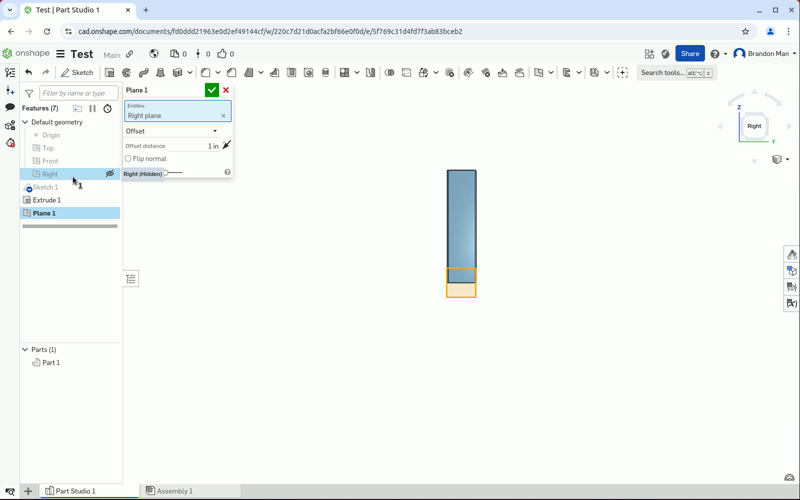
key(tab, 2)
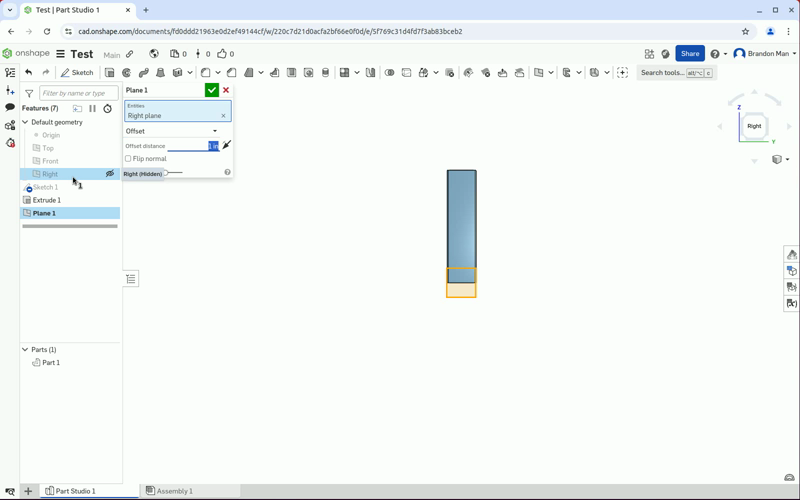
text(1.91)
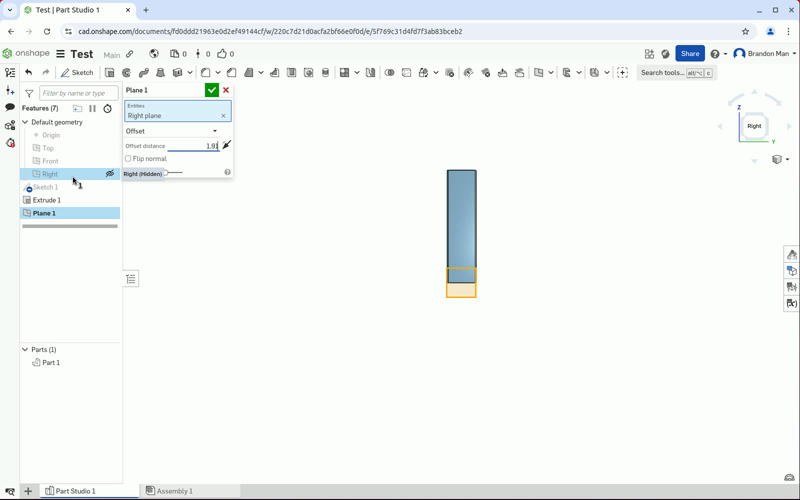
key(enter, 2)
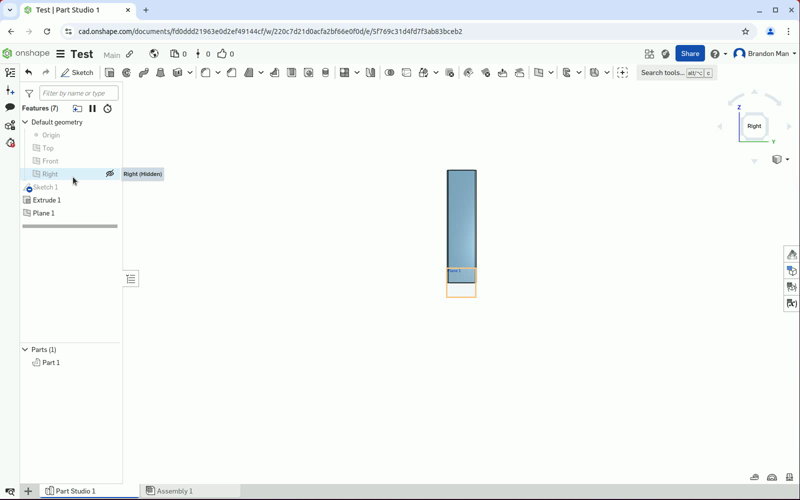
key(shift+s)
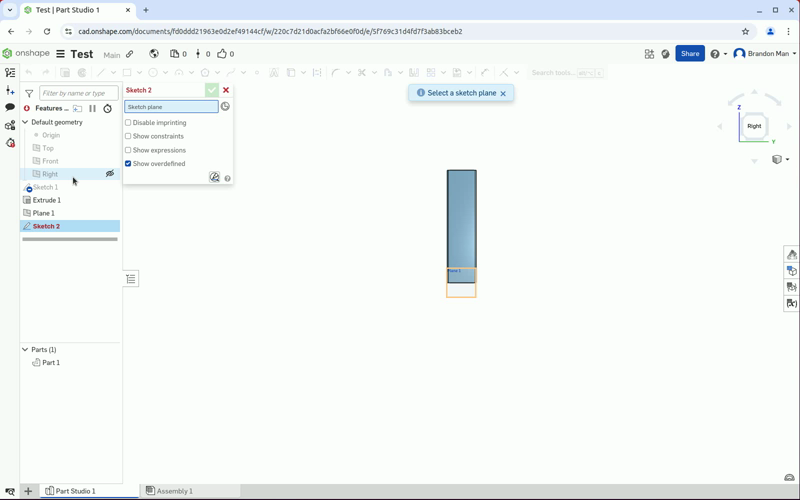
mouse_move(73, 215)
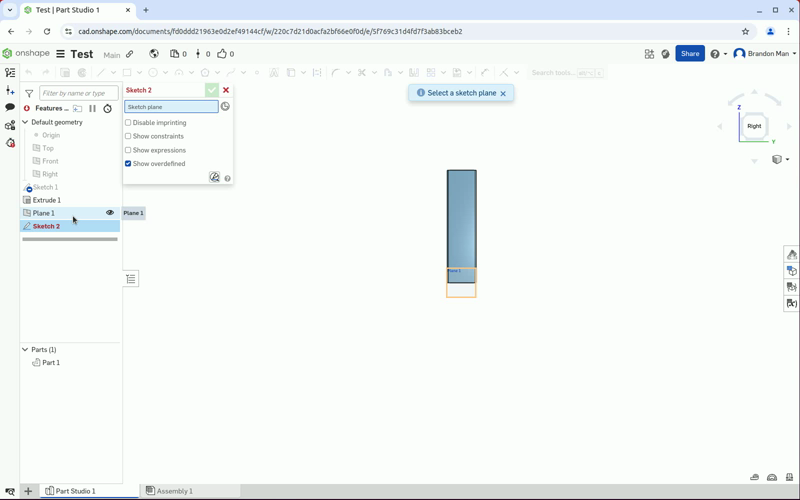
click(73, 215)
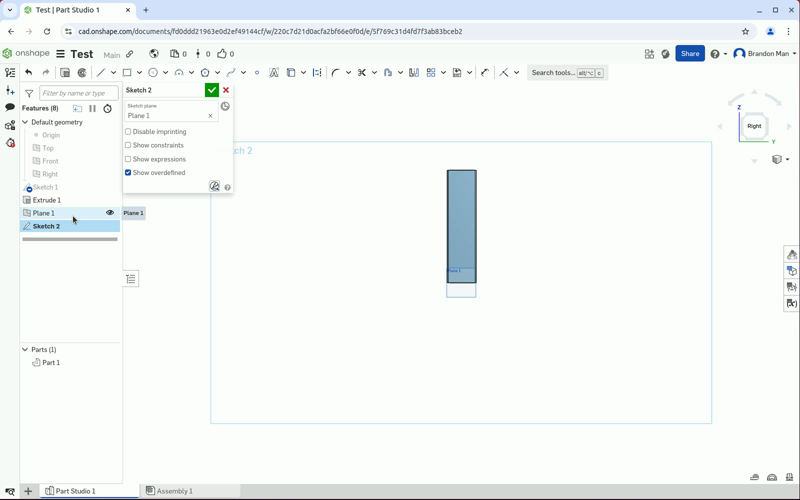
mouse_move(73, 352)
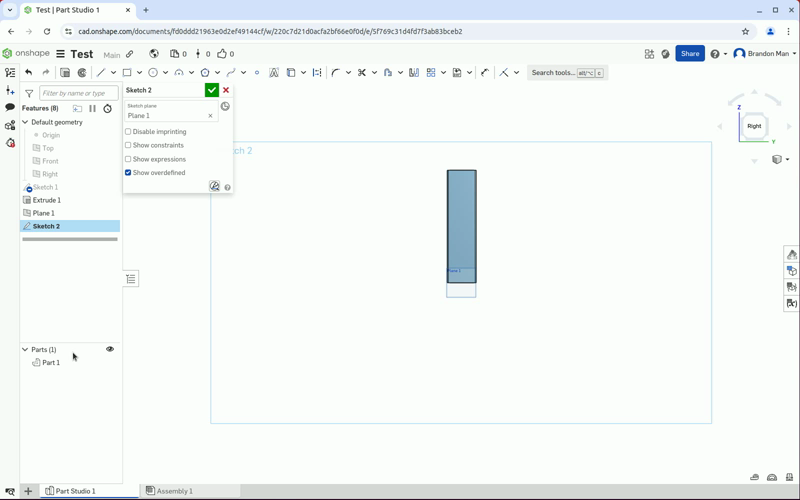
key(y)
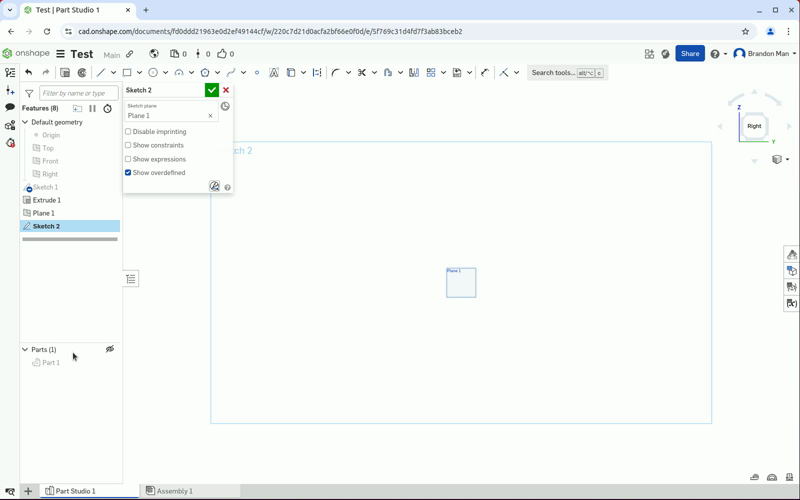
key(c)
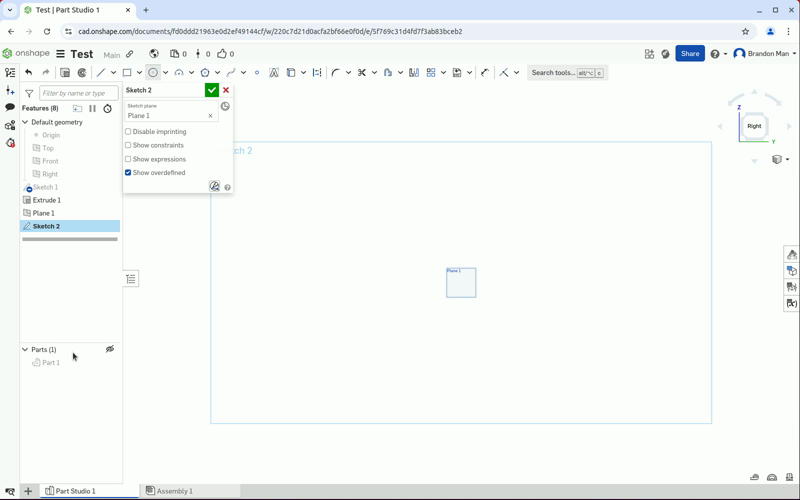
key_down(shift)
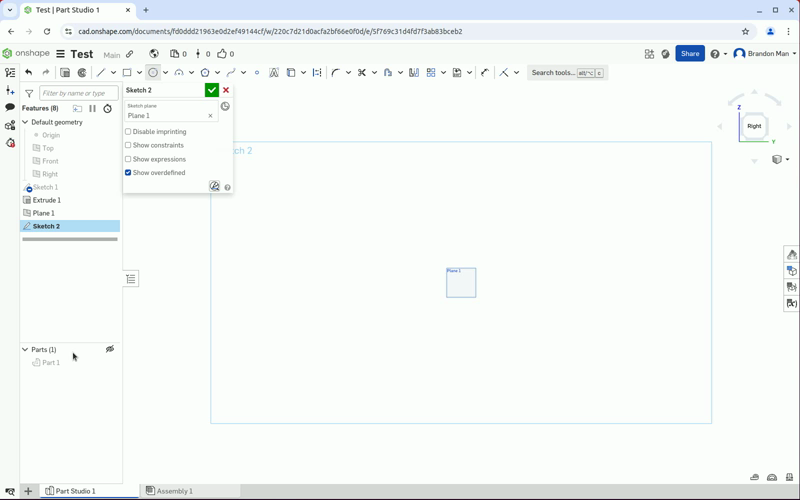
mouse_move(462, 226)
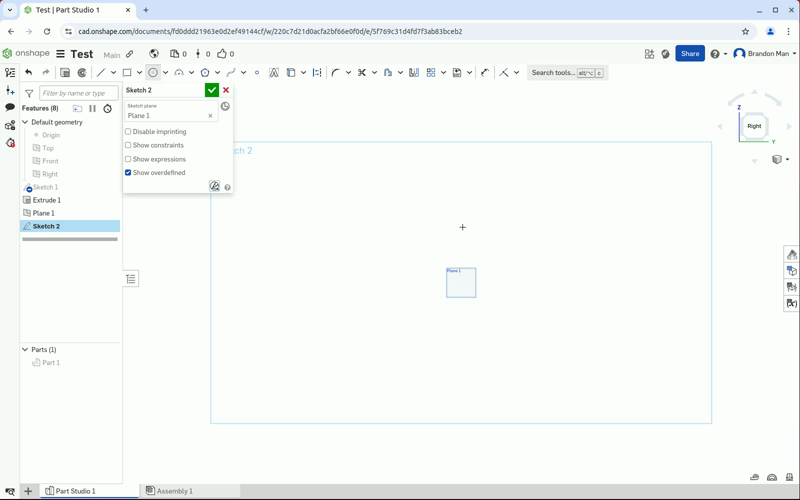
click(462, 226)
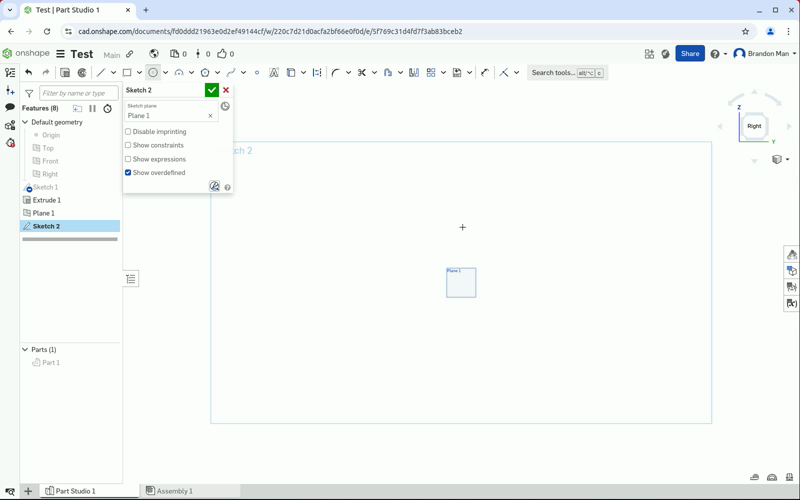
key_up(shift)
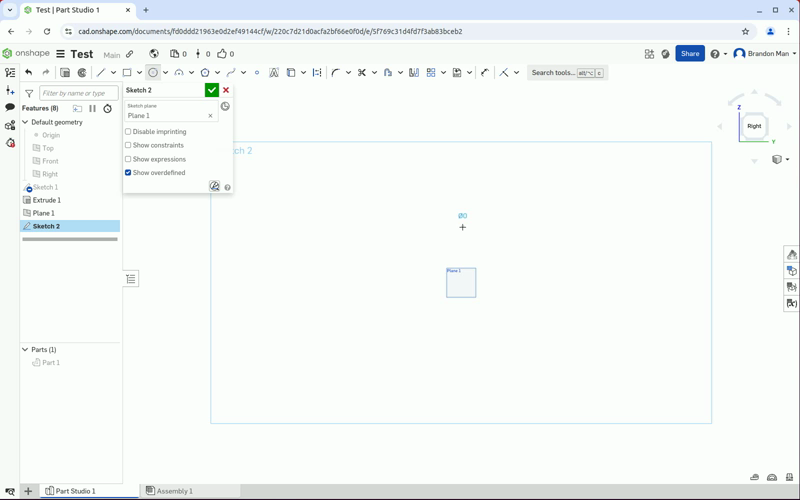
mouse_move(465, 226)
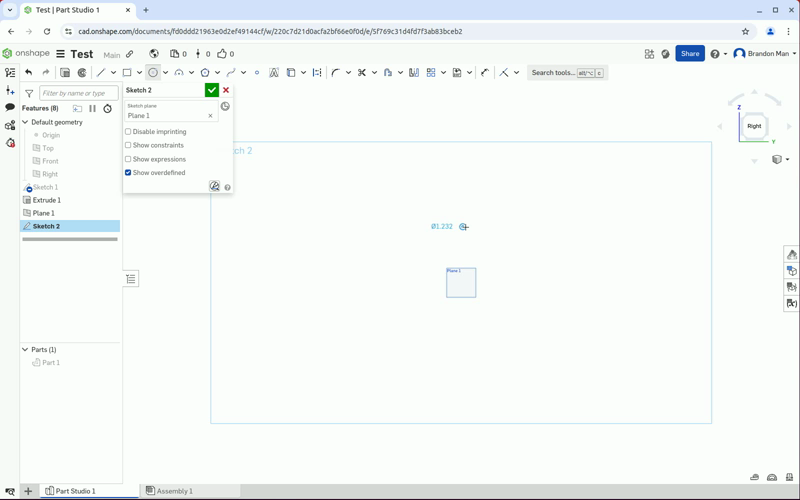
click(465, 226)
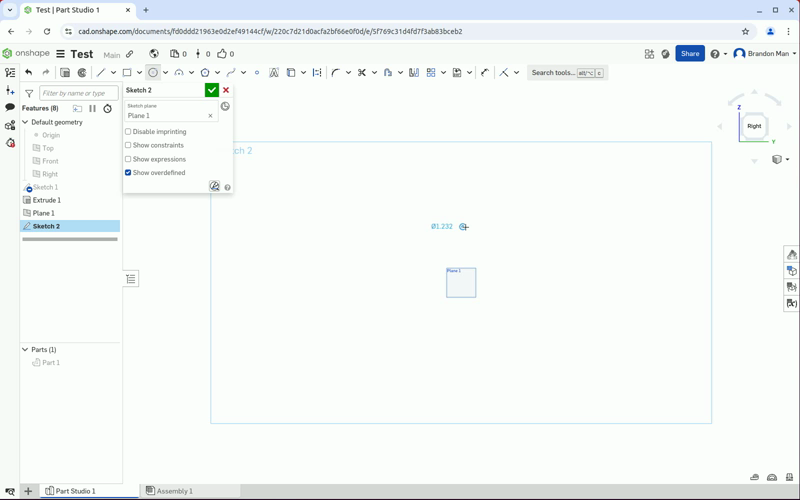
key(esc)
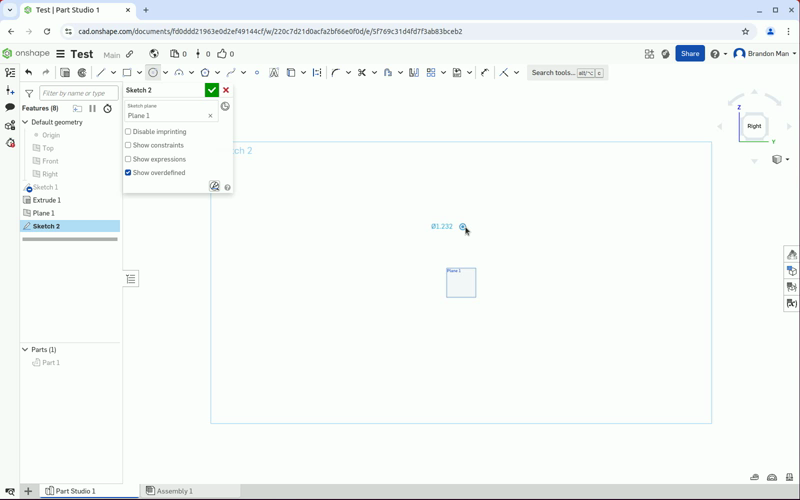
mouse_move(464, 225)
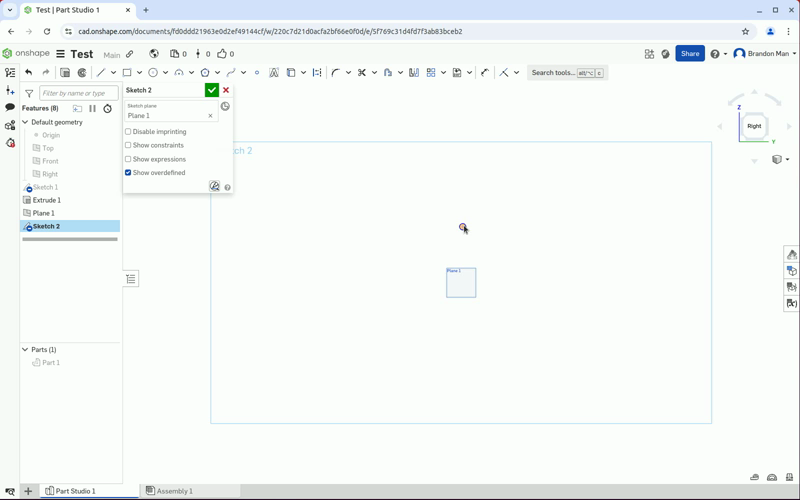
scroll(6)
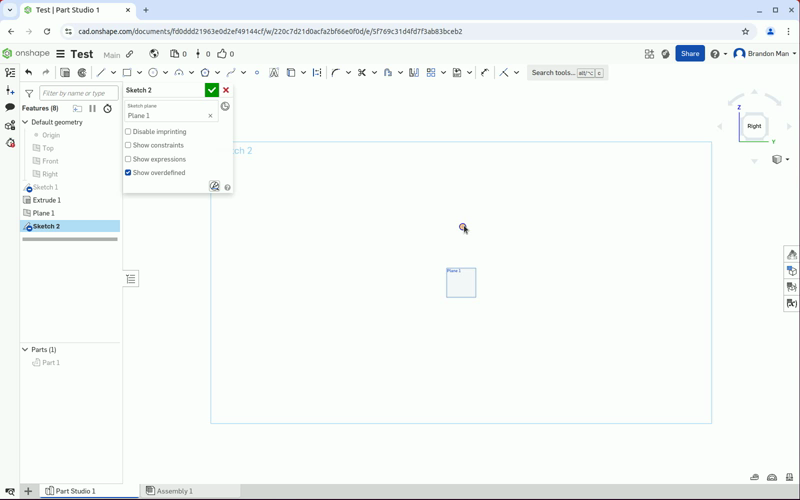
scroll(6)
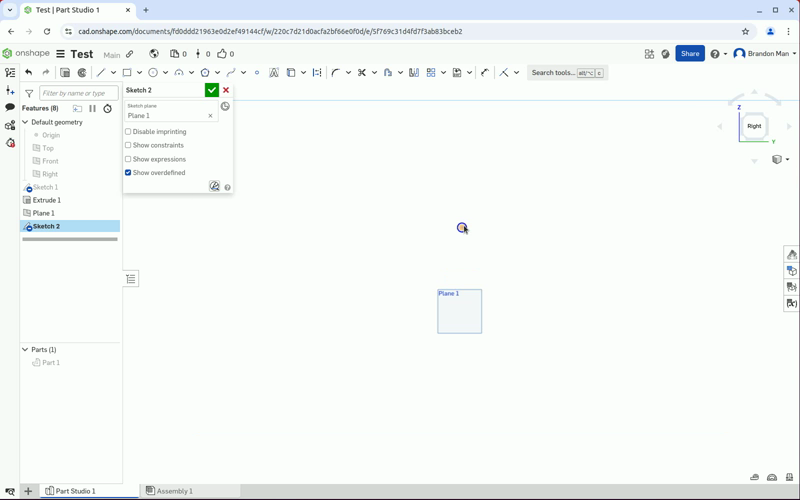
scroll(6)
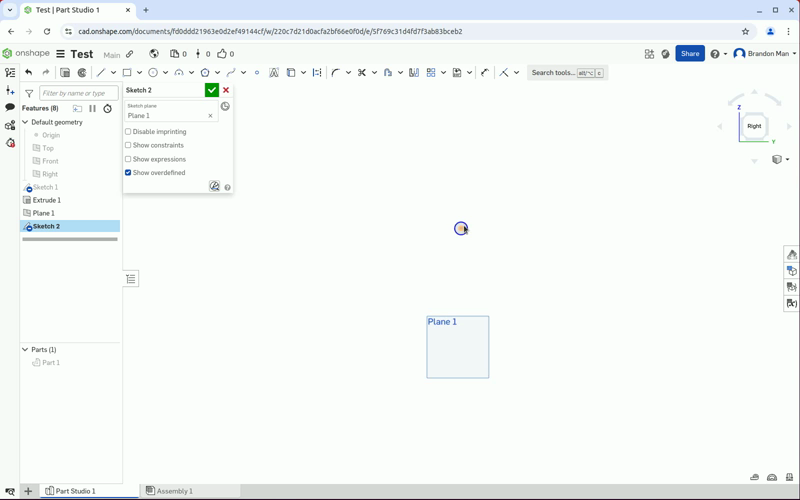
scroll(6)
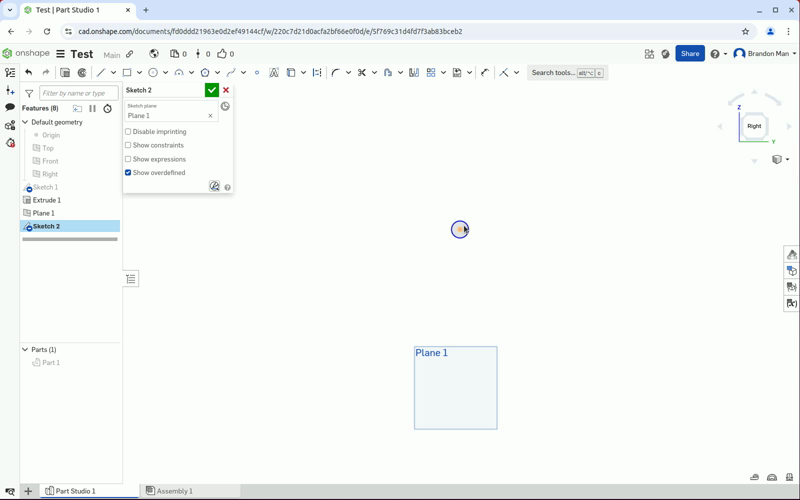
scroll(6)
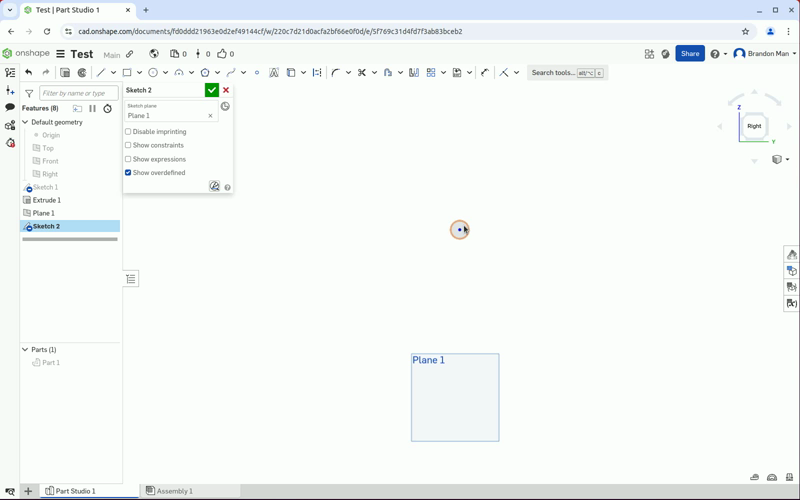
scroll(6)
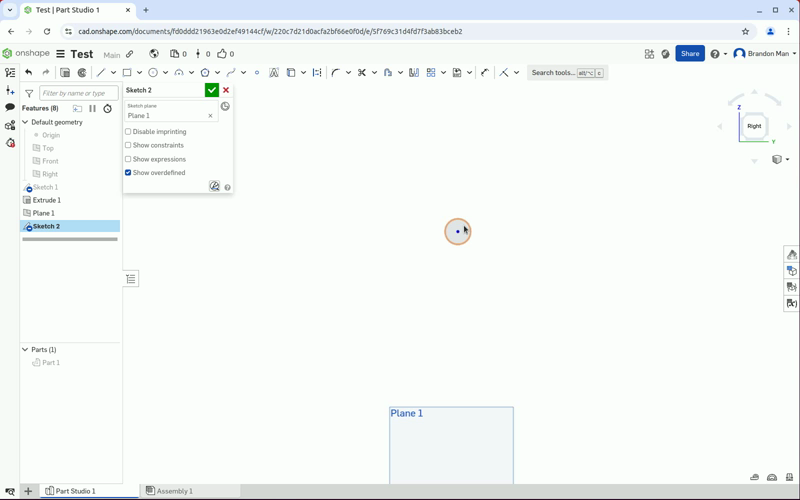
scroll(6)
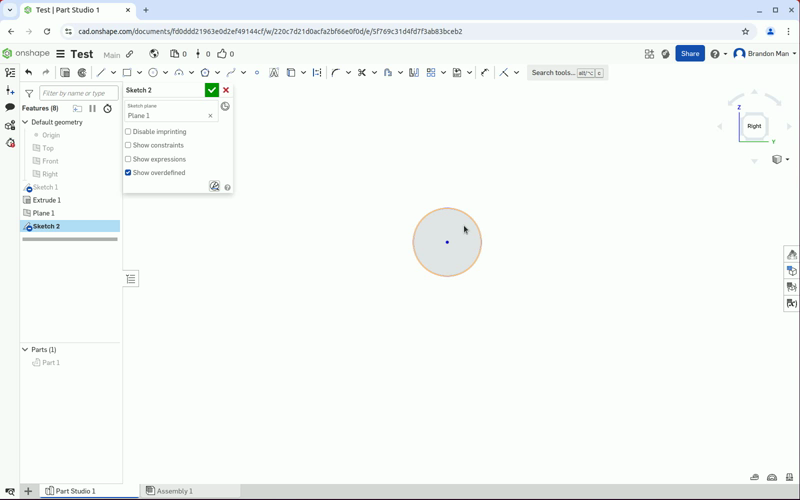
click(464, 225)
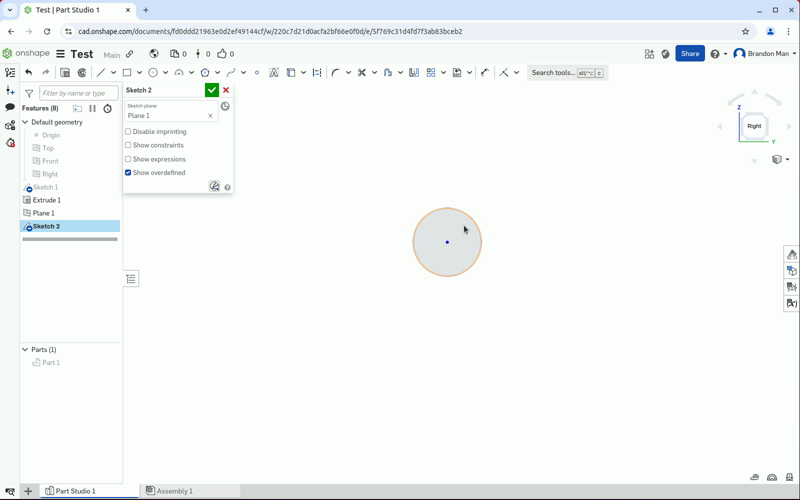
scroll(-6)
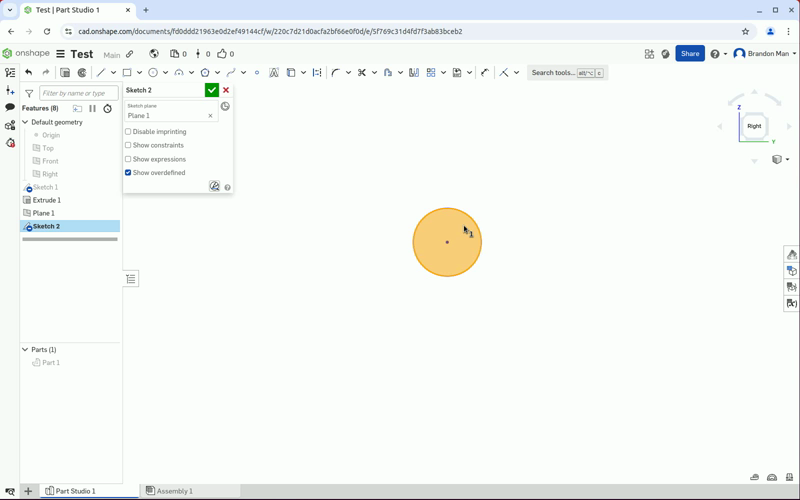
scroll(-6)
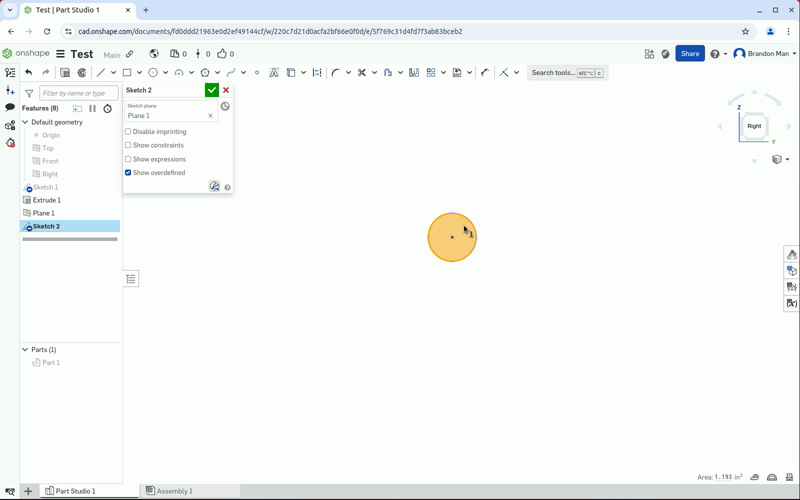
scroll(-6)
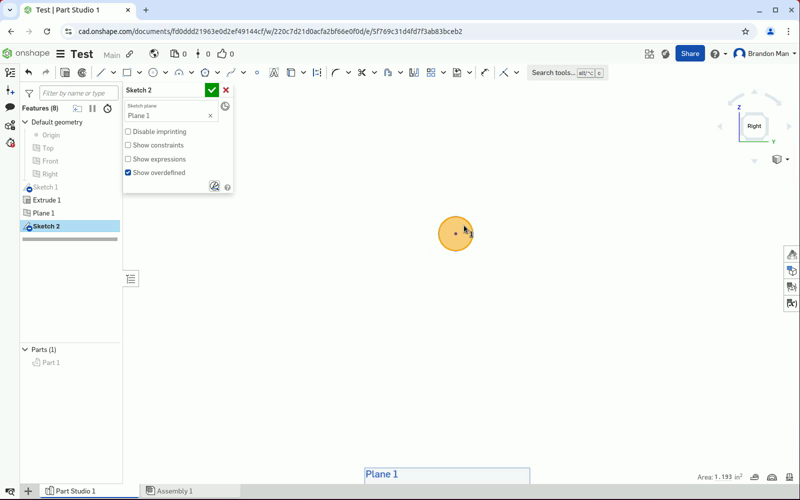
scroll(-6)
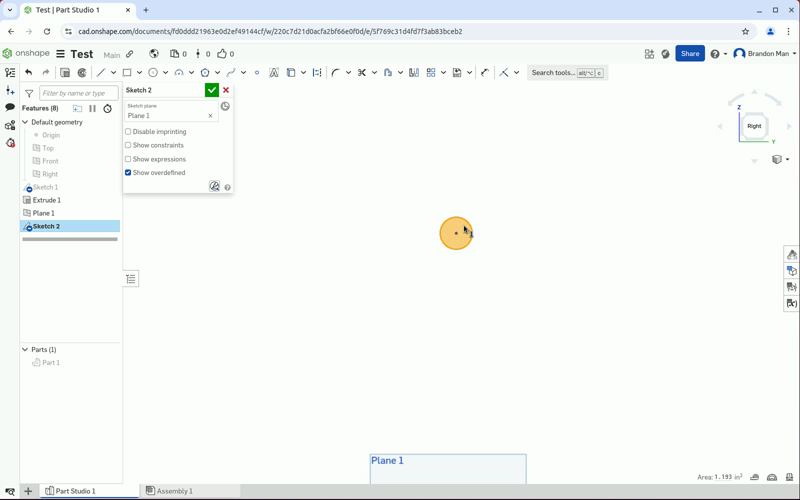
scroll(-6)
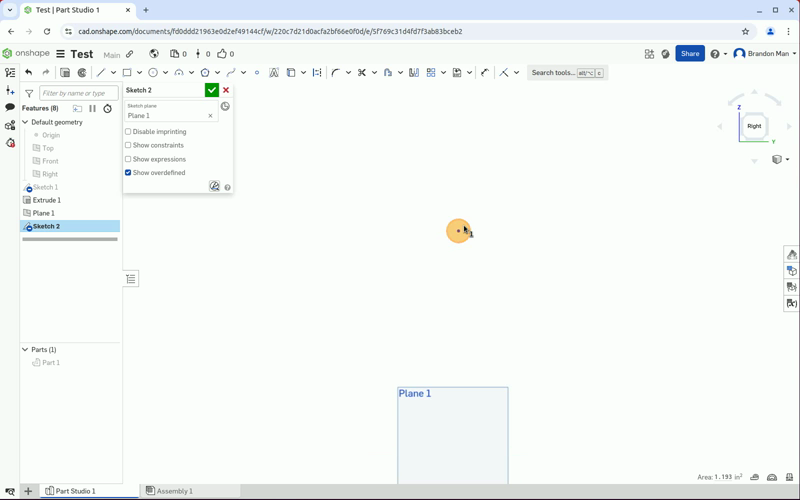
scroll(-6)
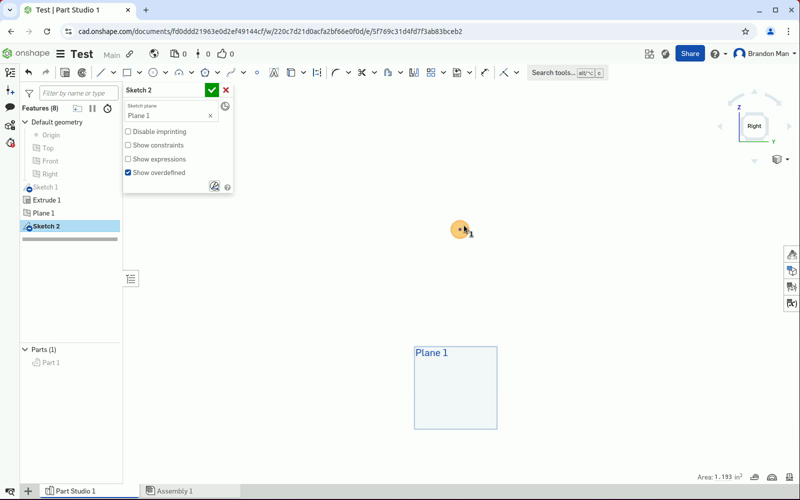
scroll(-6)
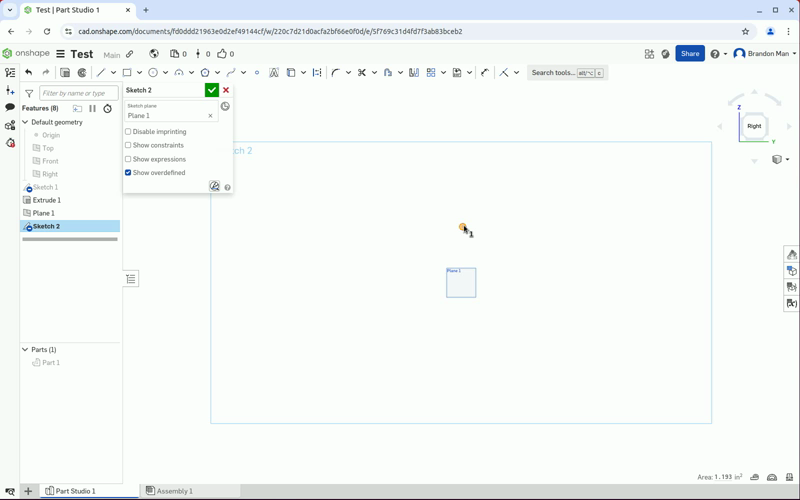
mouse_move(73, 352)
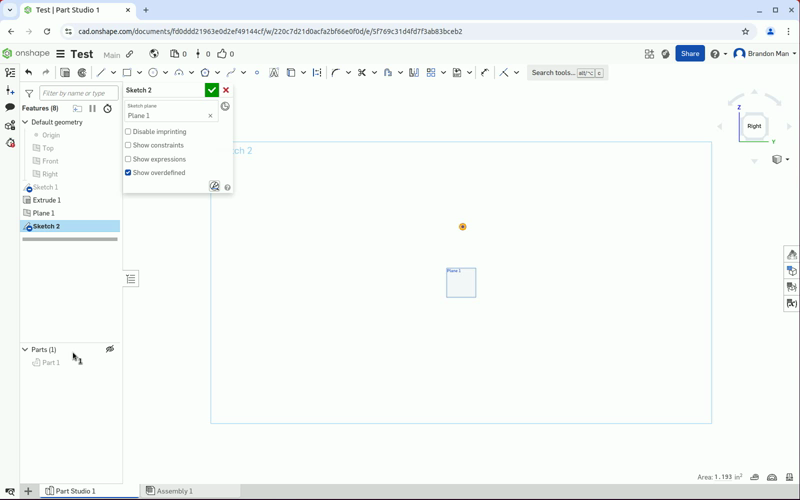
key(shift+y)
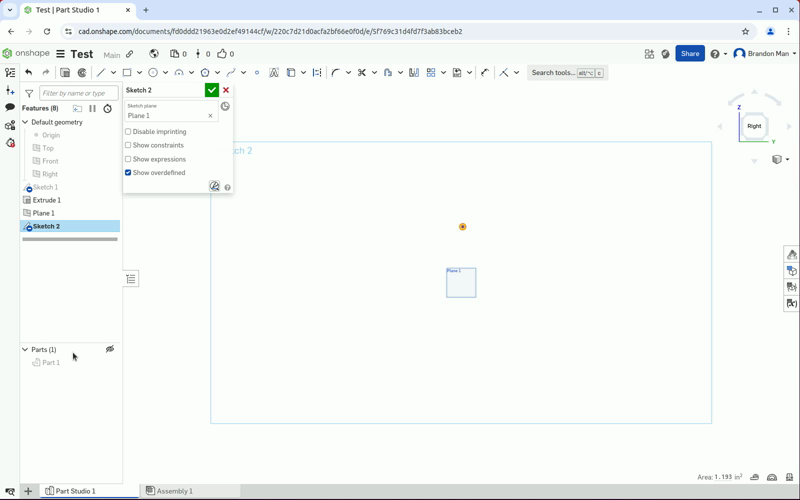
key(shift+e)
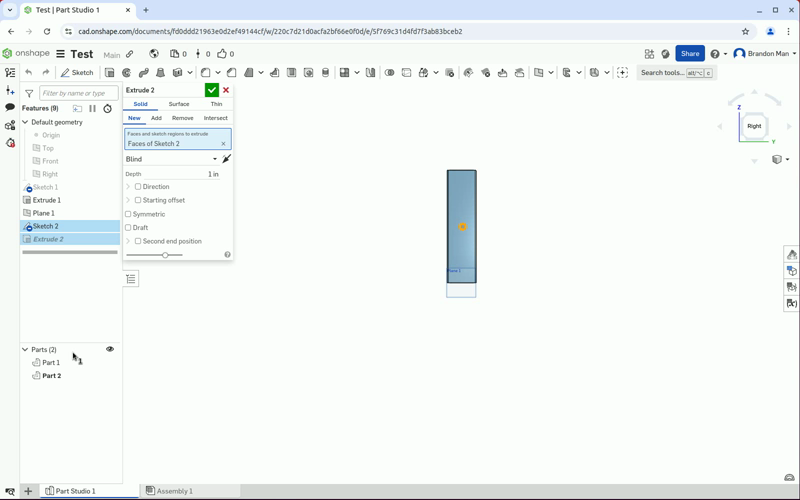
mouse_move(143, 106)
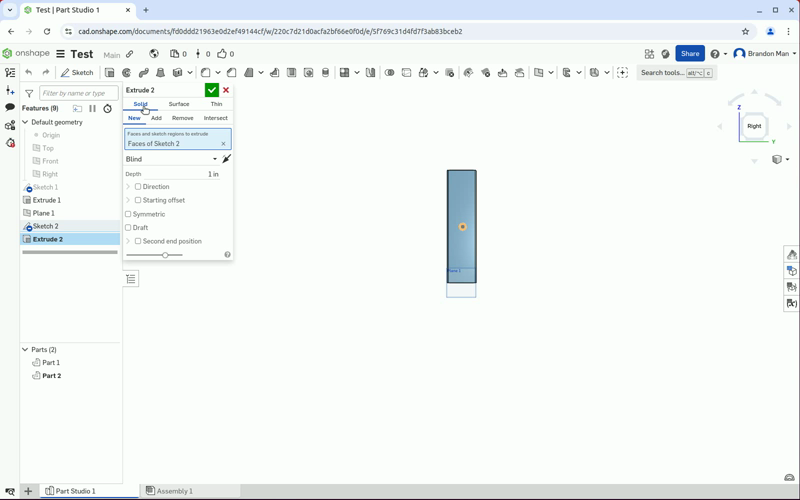
click(143, 106)
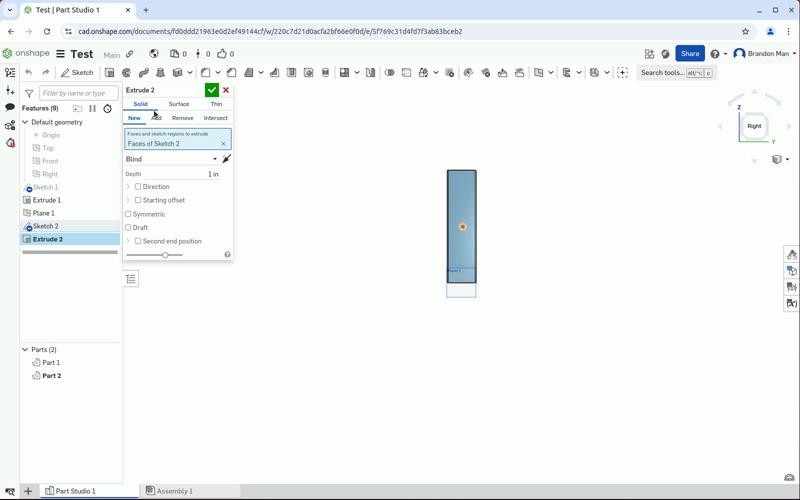
mouse_move(186, 120)
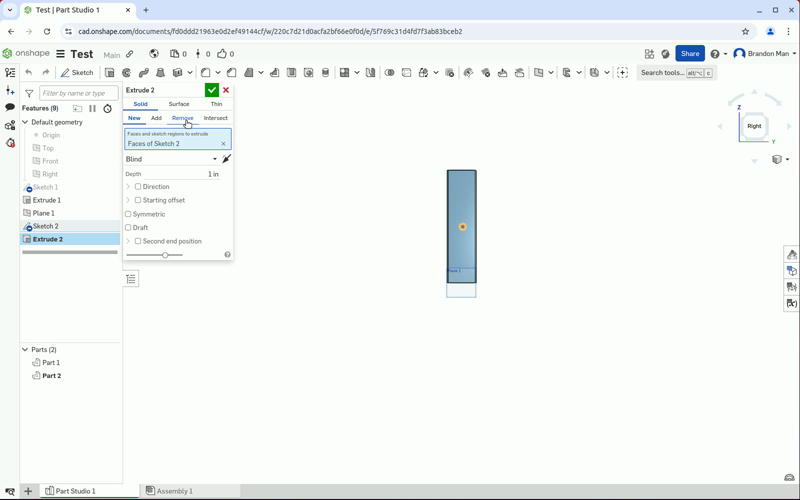
click(186, 120)
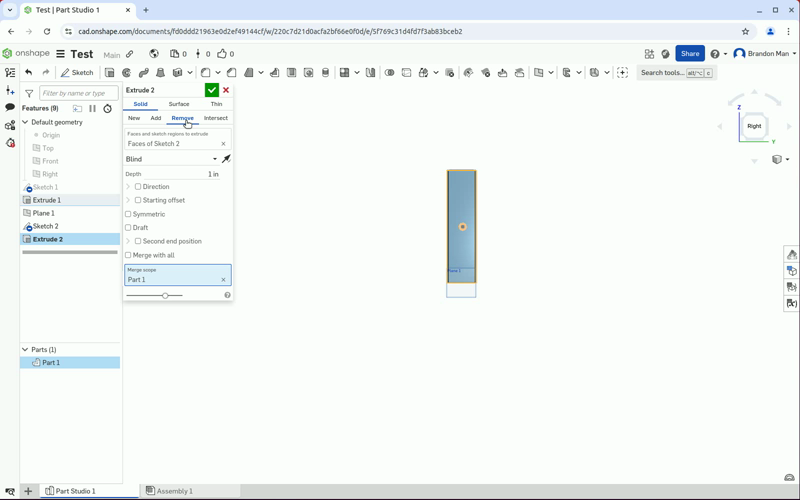
key(tab, 4)
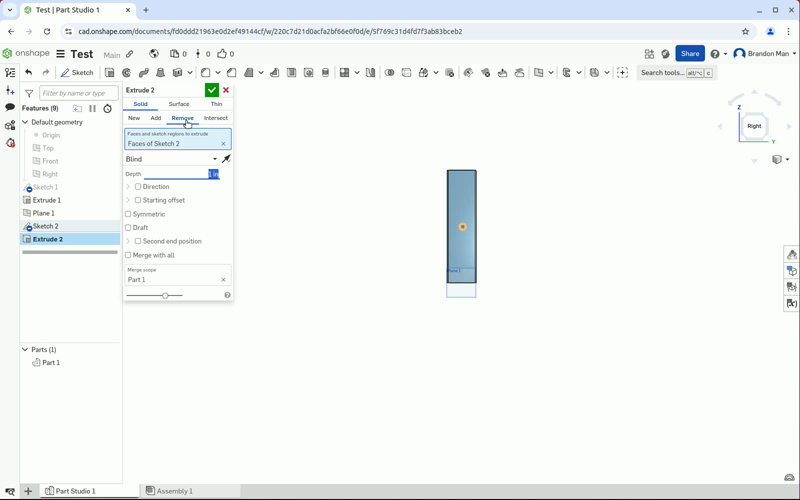
text(3.851)
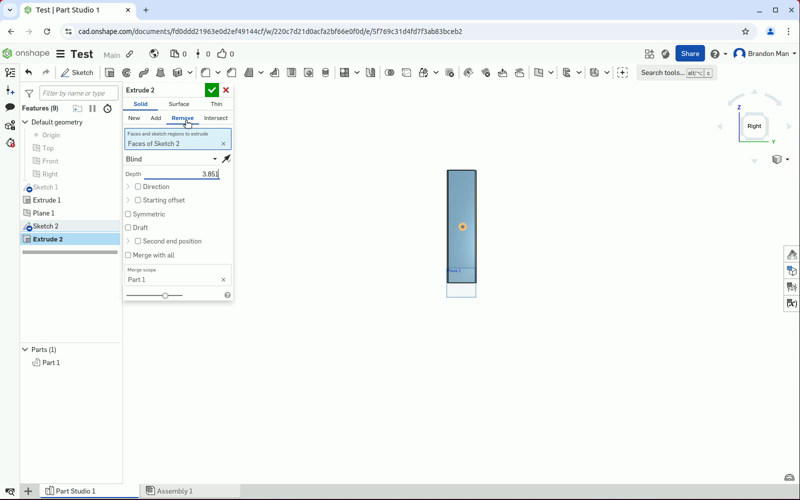
key(tab, 6)
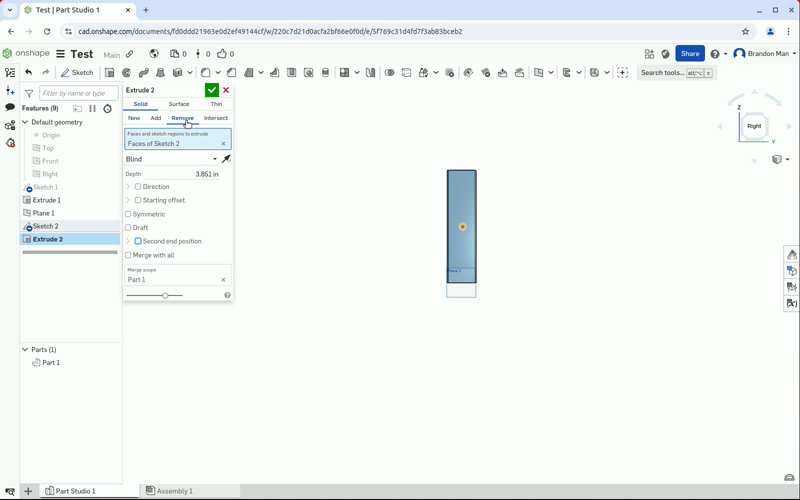
key(space)
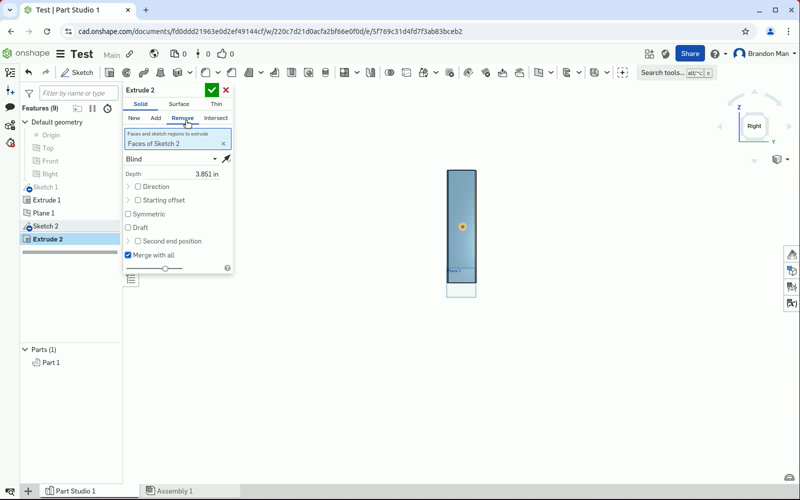
key(enter)
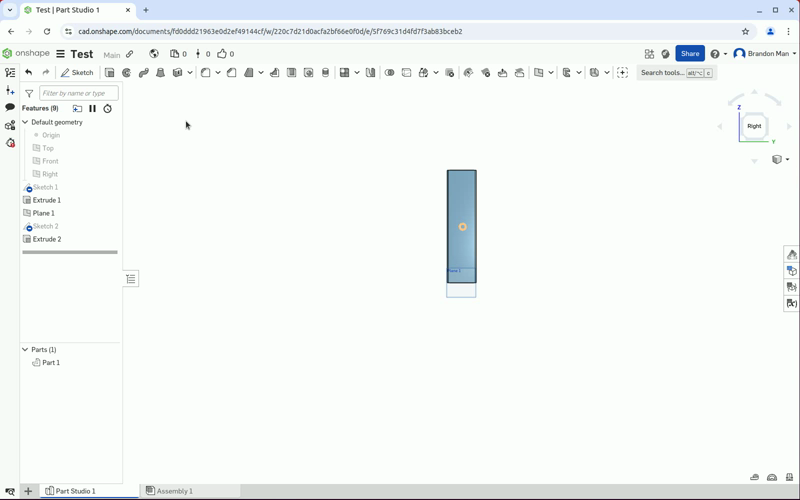
key(shift+h)
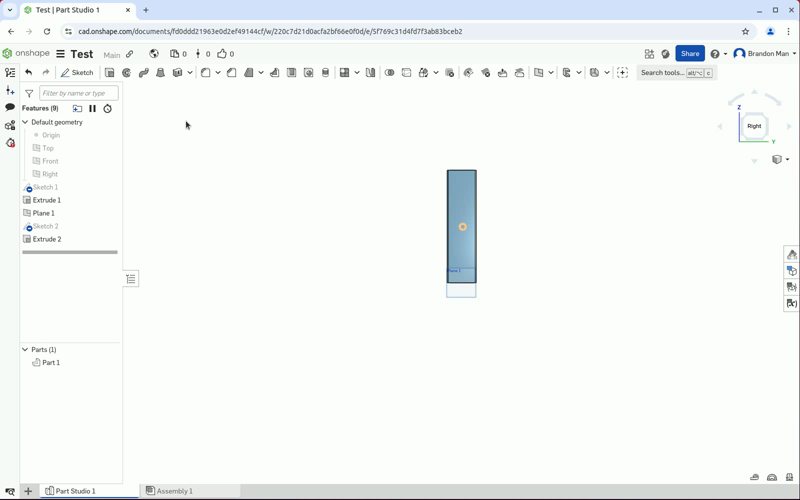
key(shift+h)
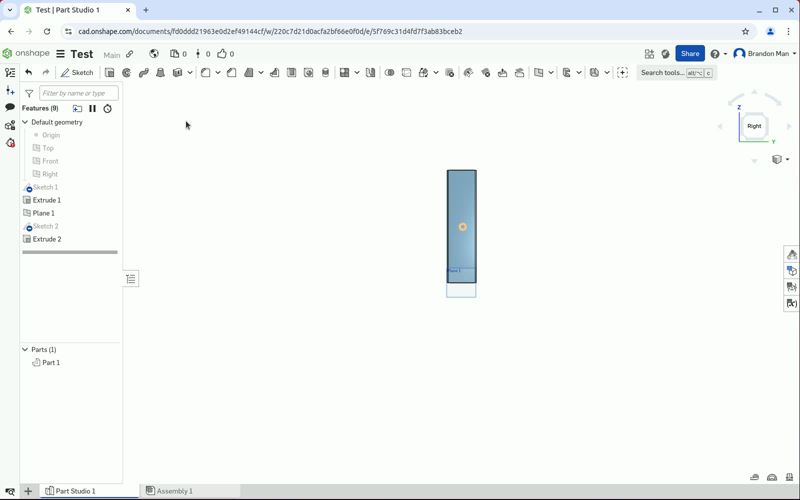
key(shift+7)
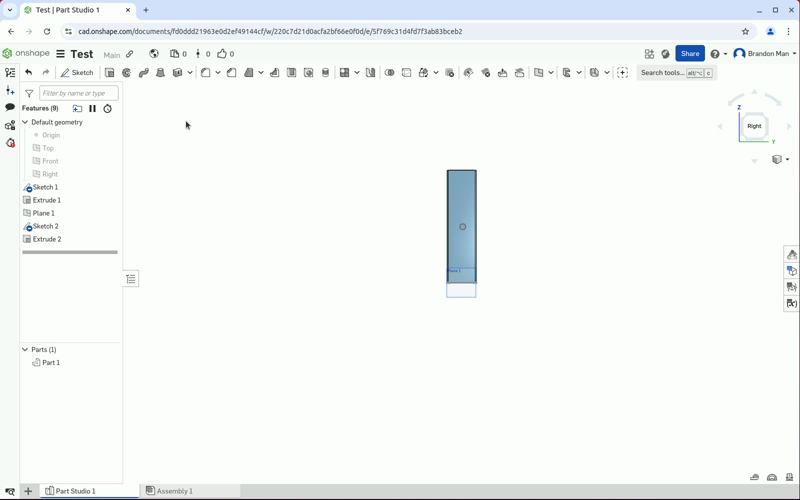
key(right, 2)
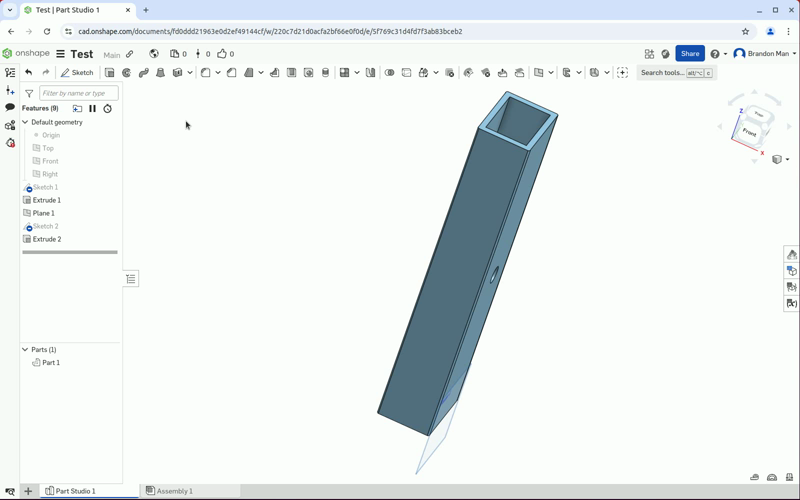
key(down, 2)
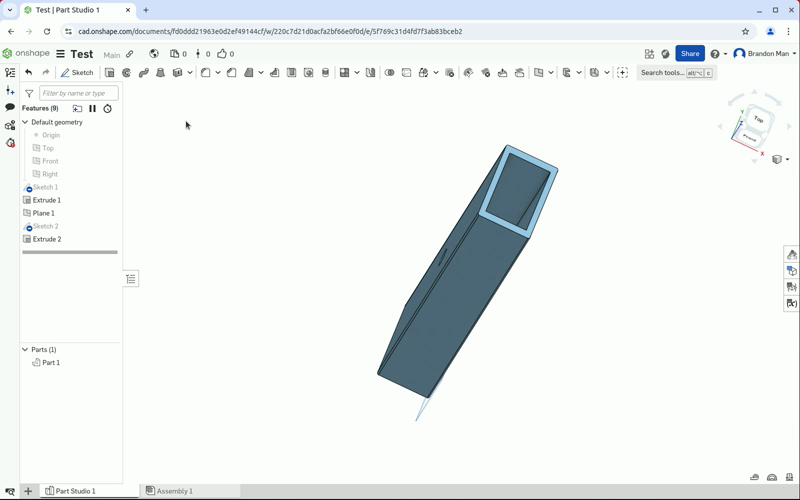
key(up, 2)
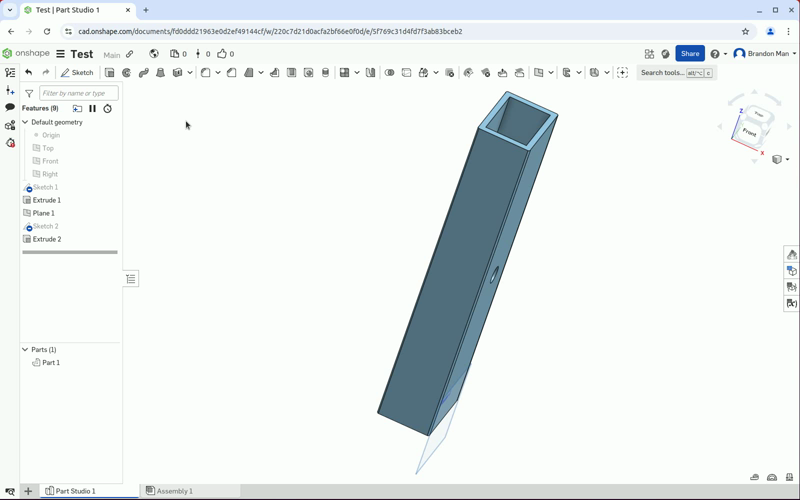
key(left, 2)
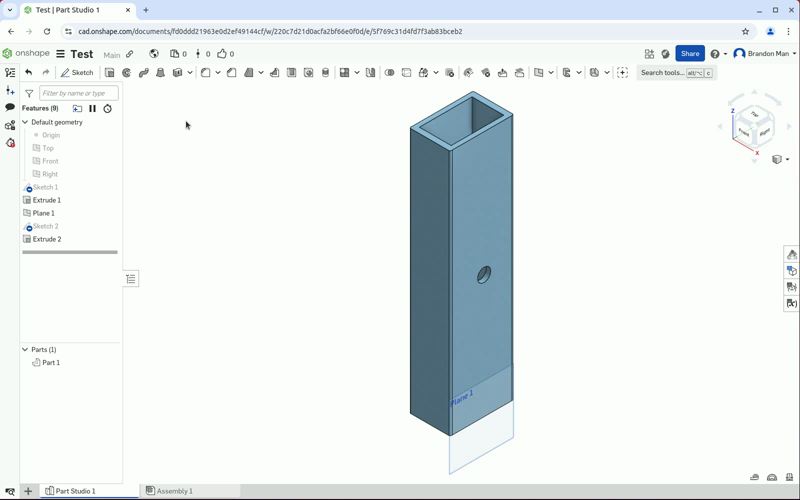
mouse_move(73, 189)
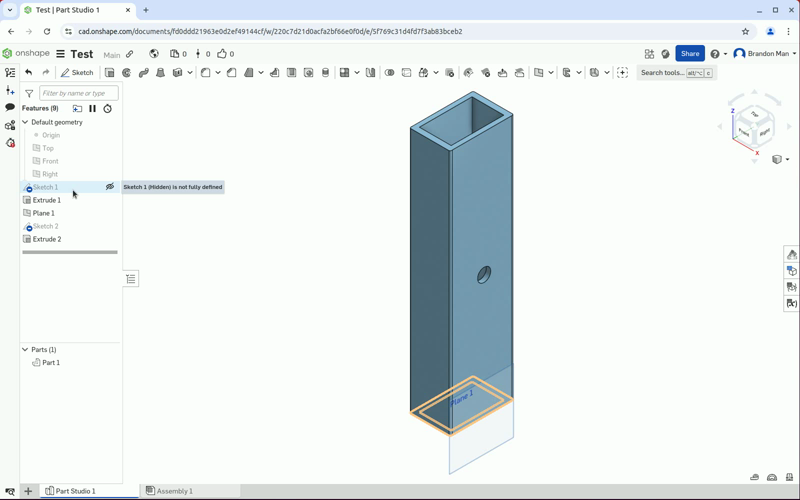
click(73, 189)